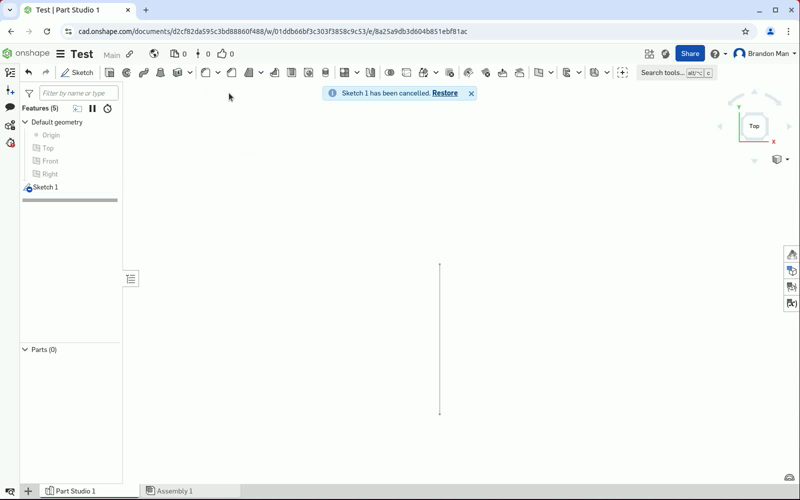
key(shift+h)
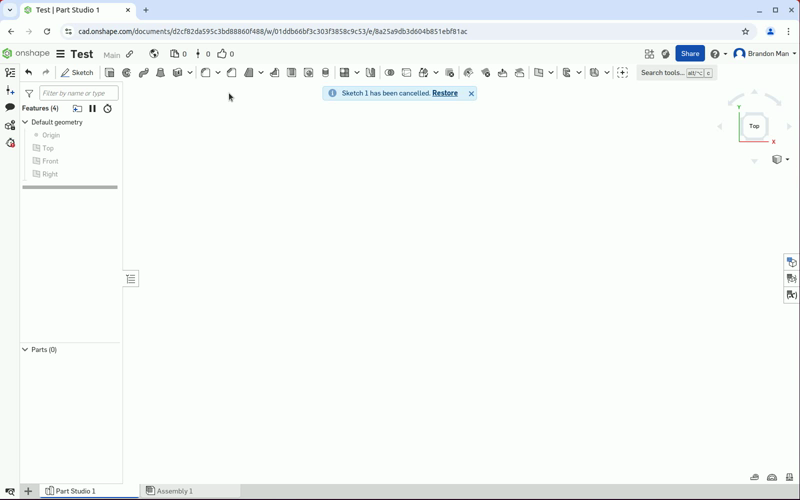
mouse_move(73, 352)
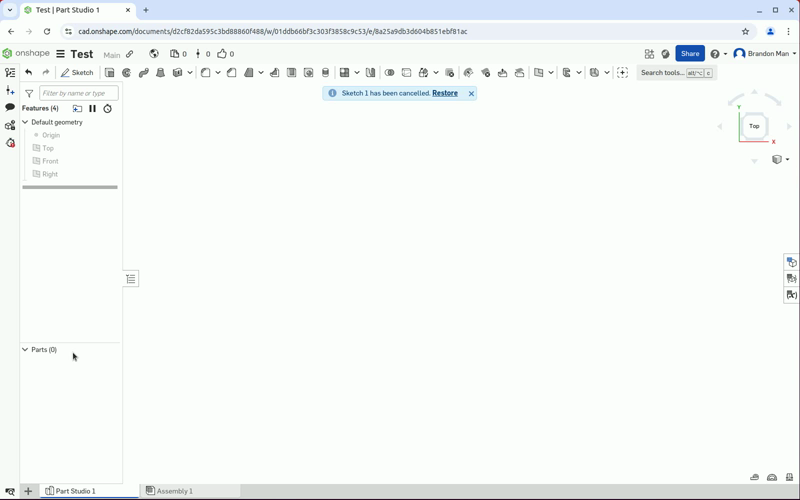
key(y)
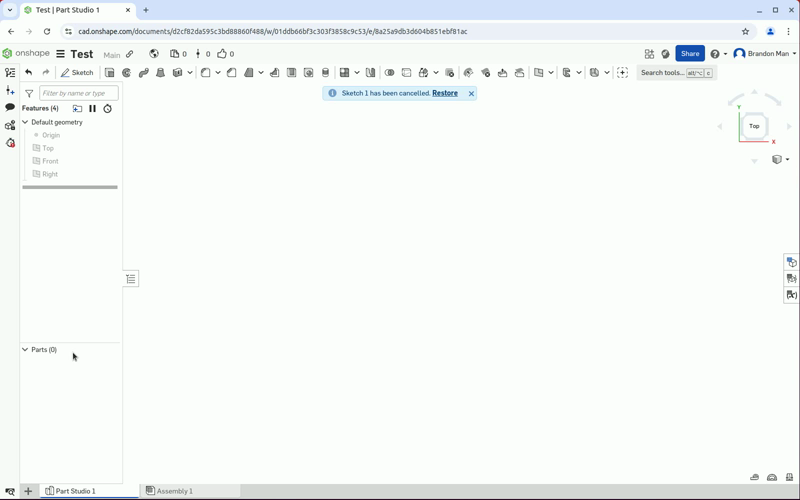
key(shift+p)
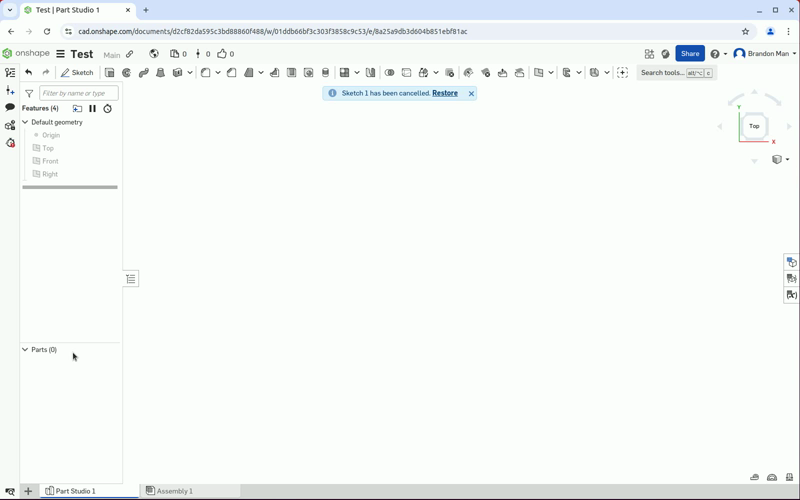
key(space)
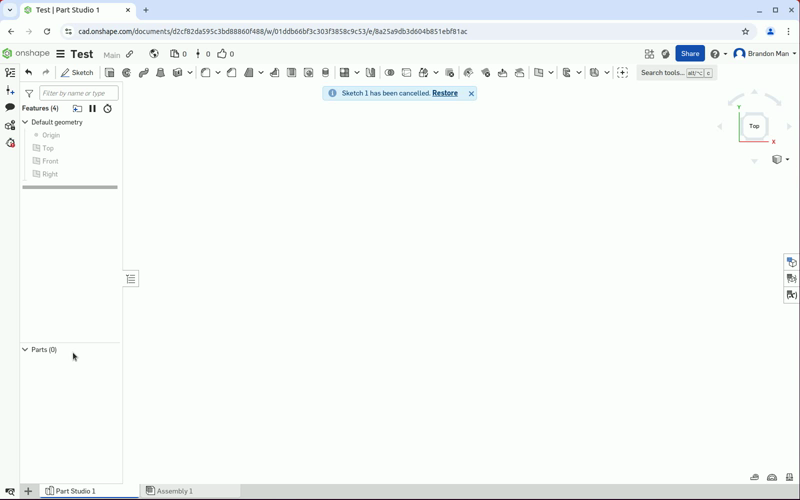
key_down(shift)
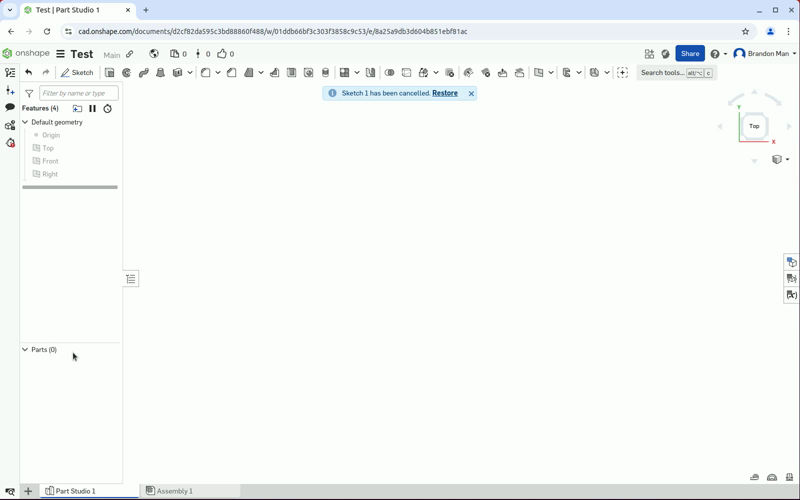
key(up)
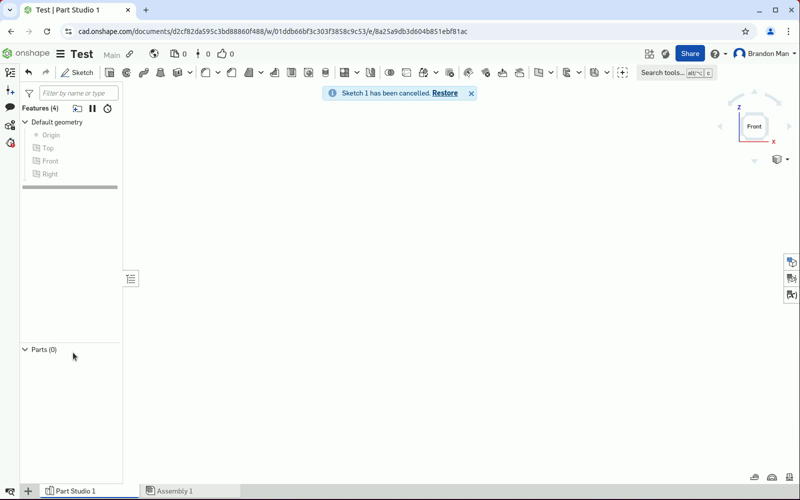
key_up(shift)
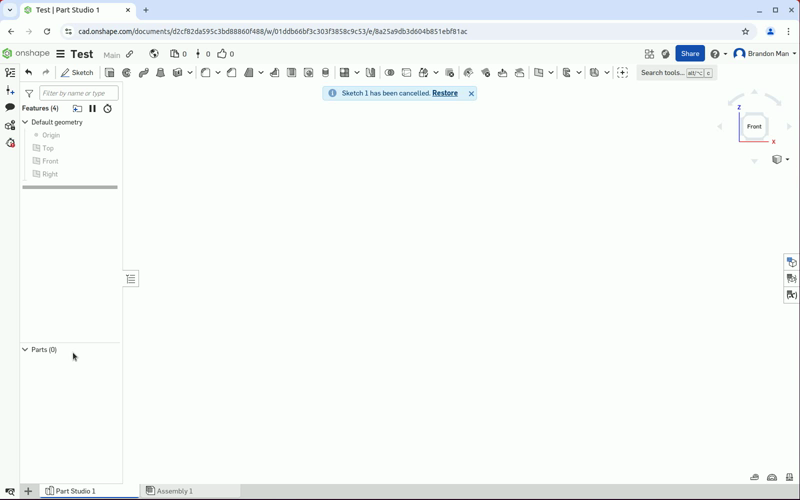
mouse_move(73, 352)
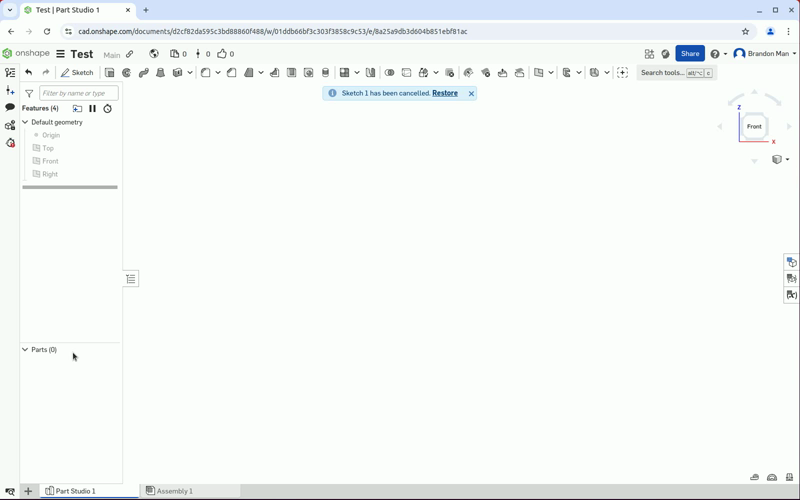
key(shift+y)
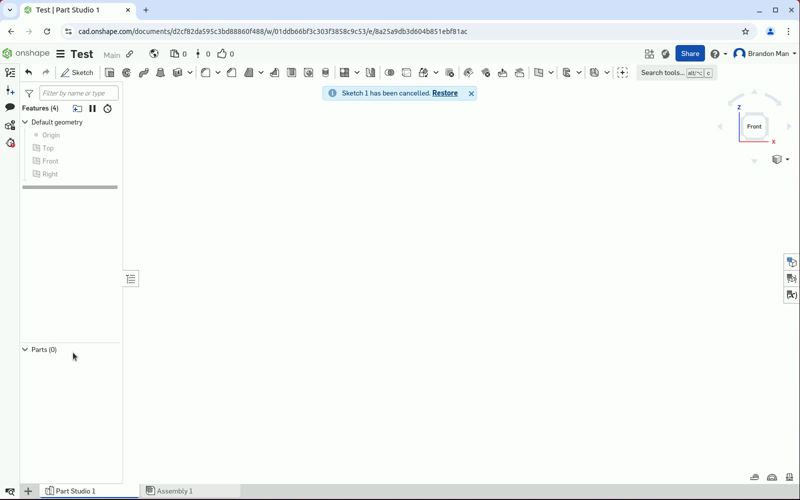
key(shift+s)
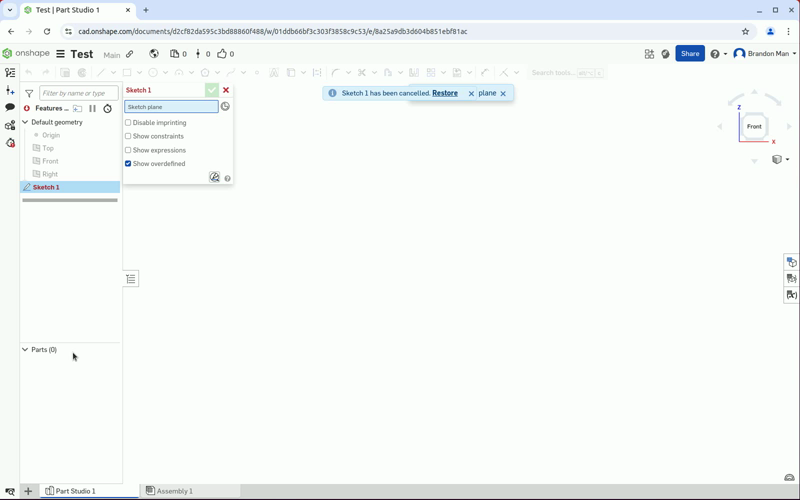
mouse_move(73, 163)
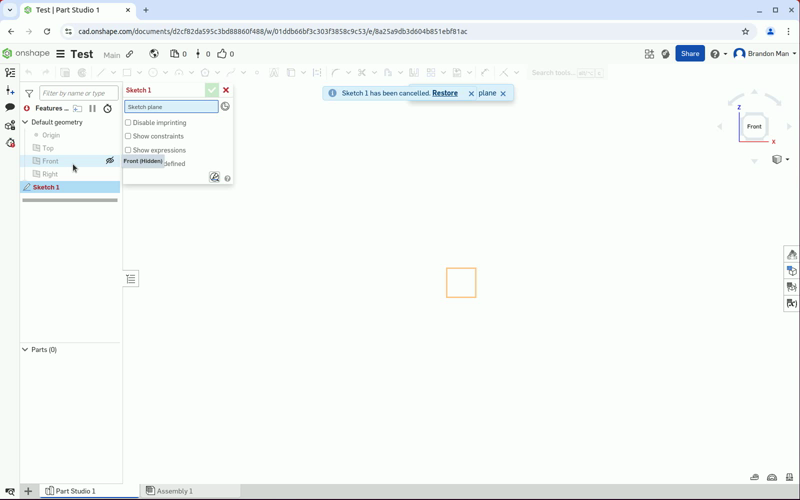
click(73, 163)
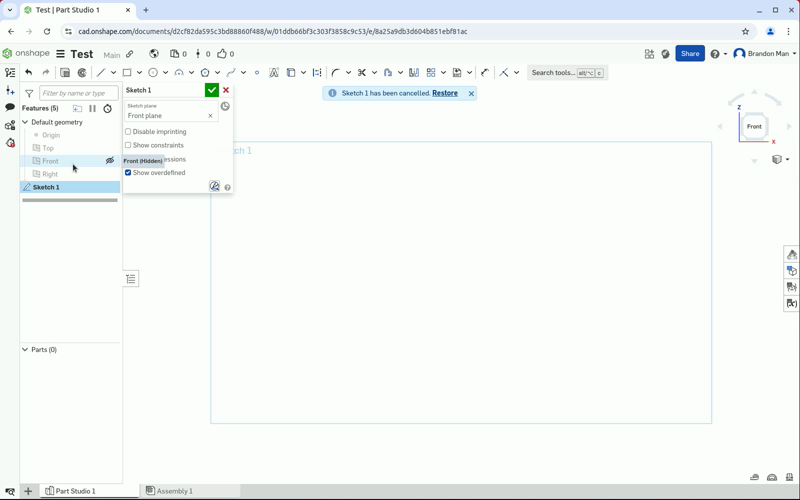
mouse_move(73, 352)
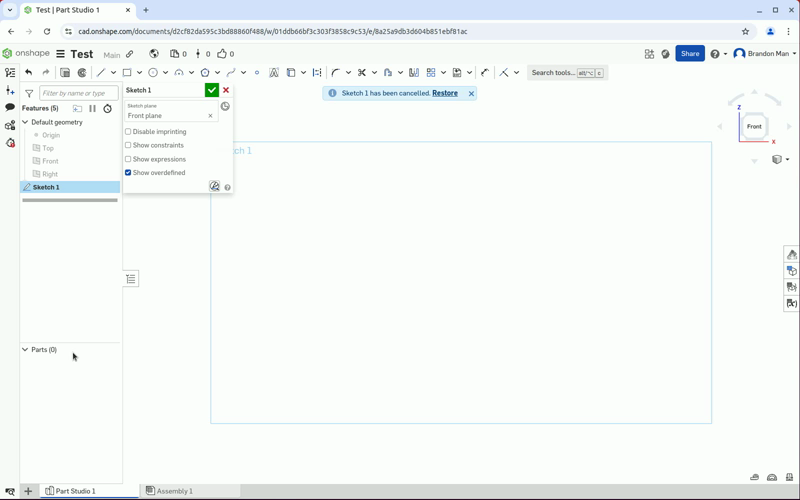
key(y)
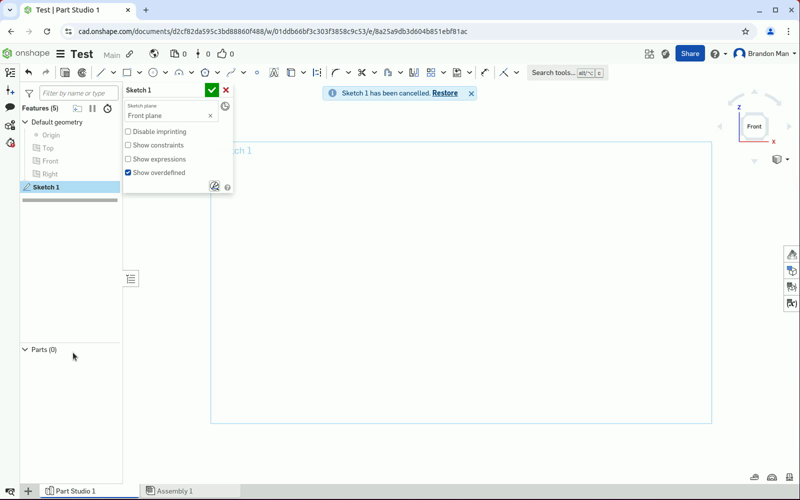
key(a)
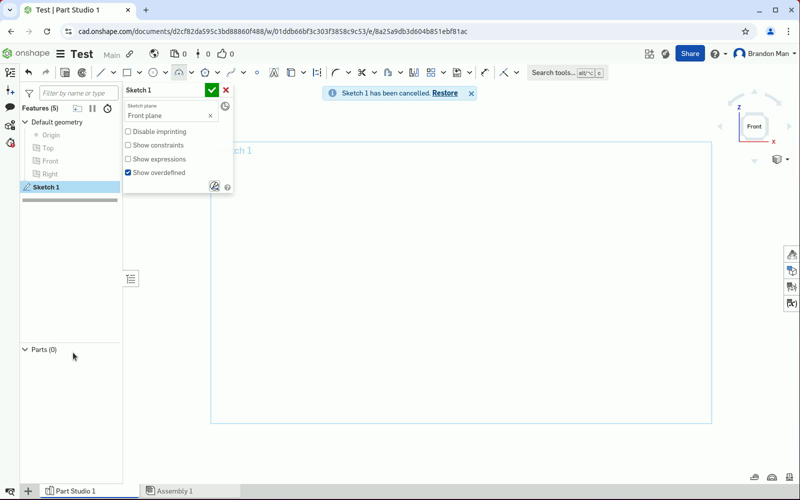
key_down(shift)
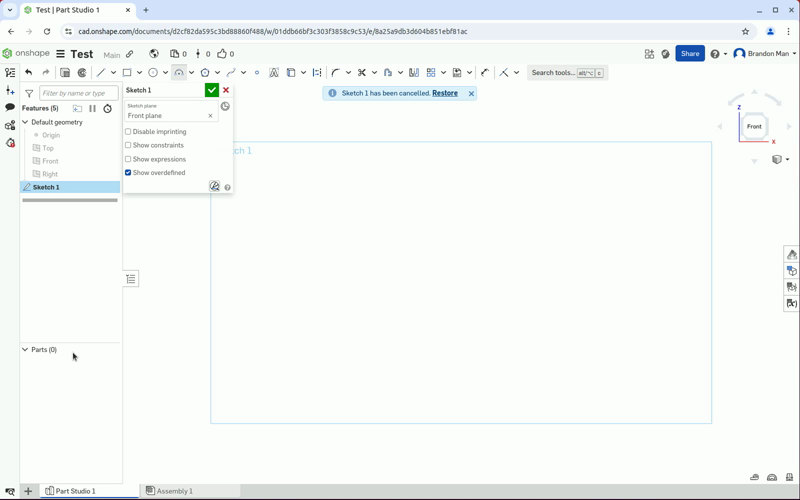
mouse_move(447, 315)
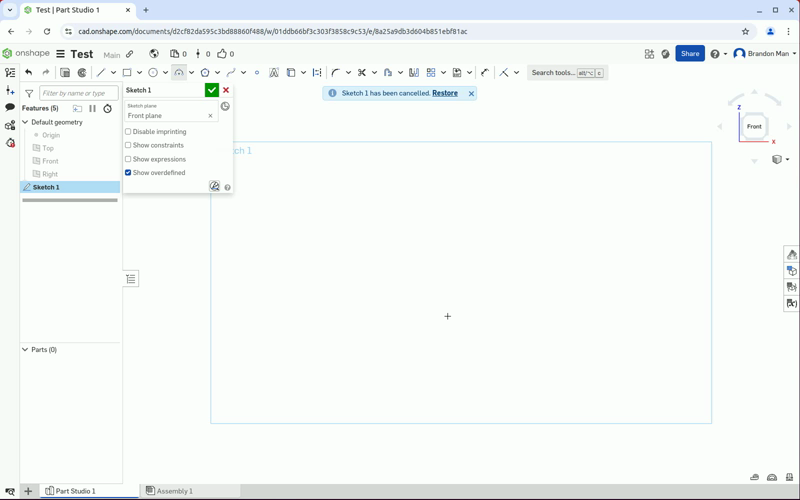
click(447, 315)
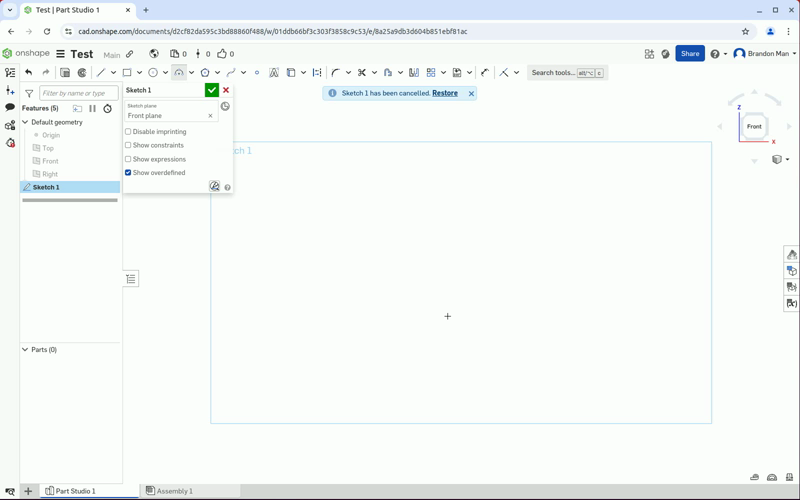
key_up(shift)
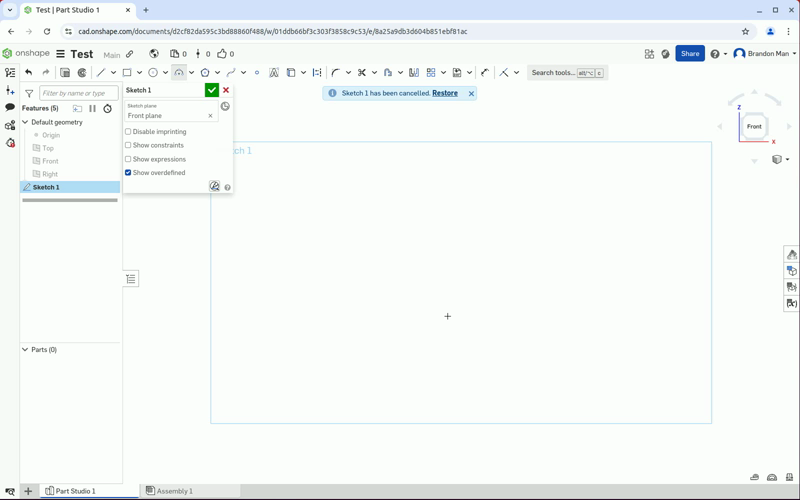
key_down(shift)
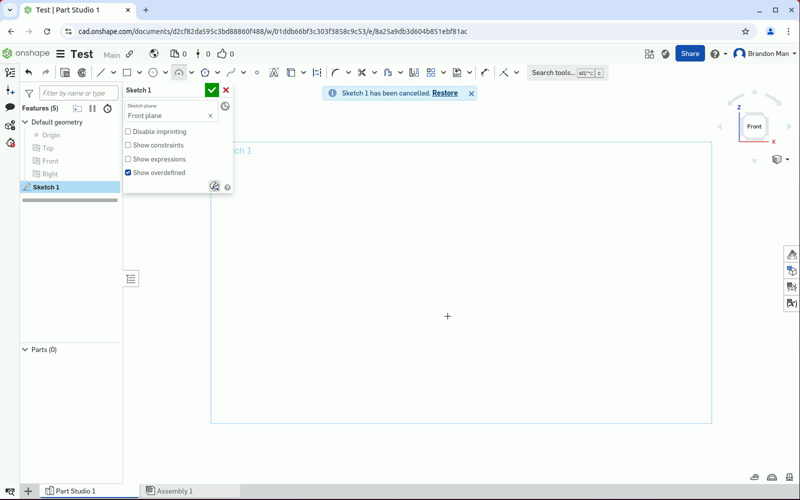
mouse_move(474, 305)
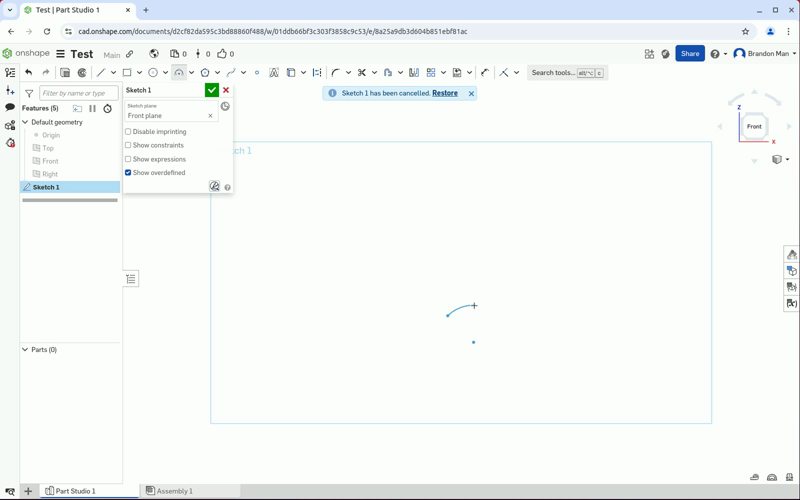
click(474, 305)
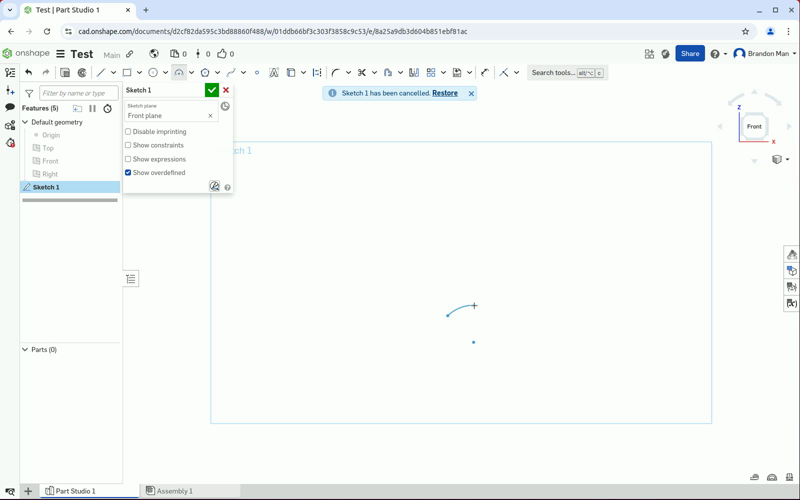
mouse_move(466, 323)
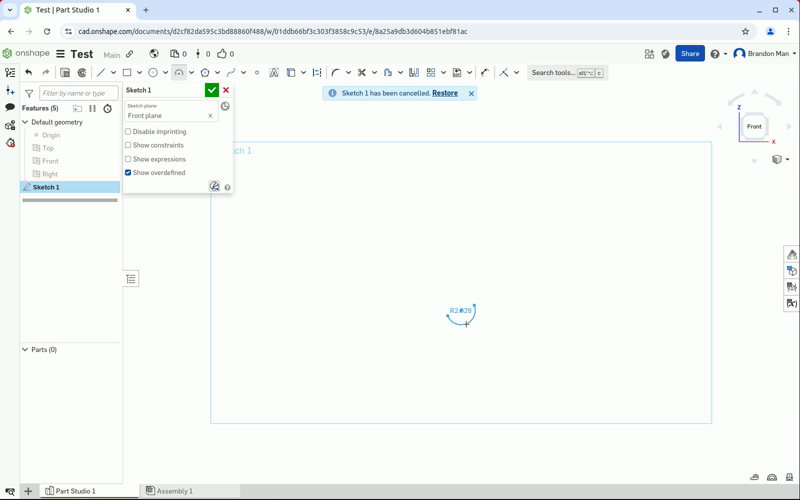
click(466, 323)
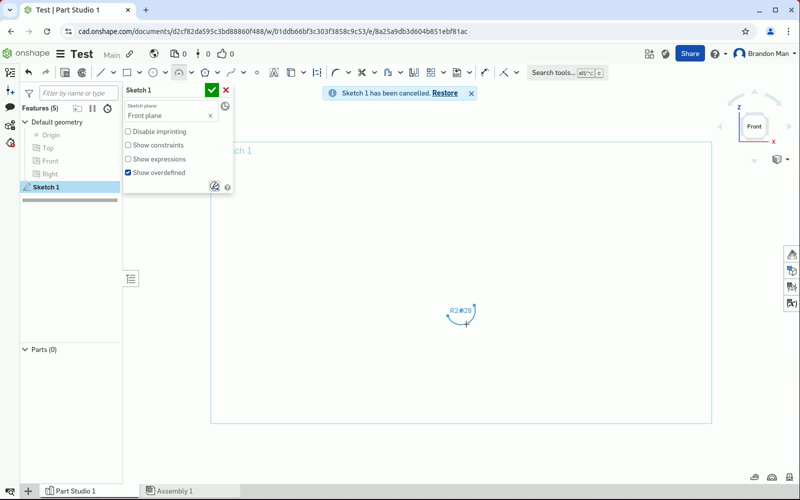
key_up(shift)
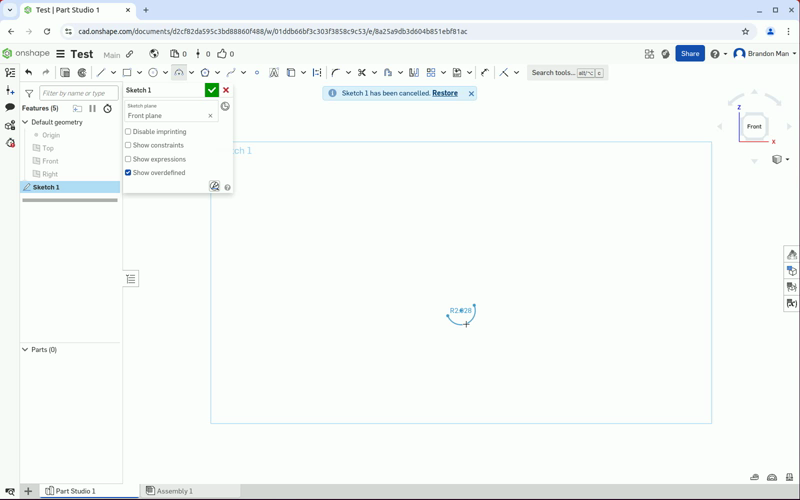
mouse_move(474, 305)
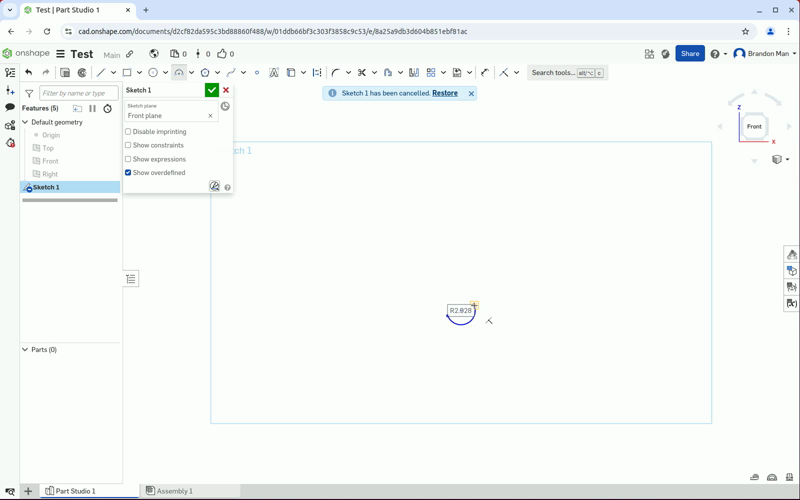
click(474, 305)
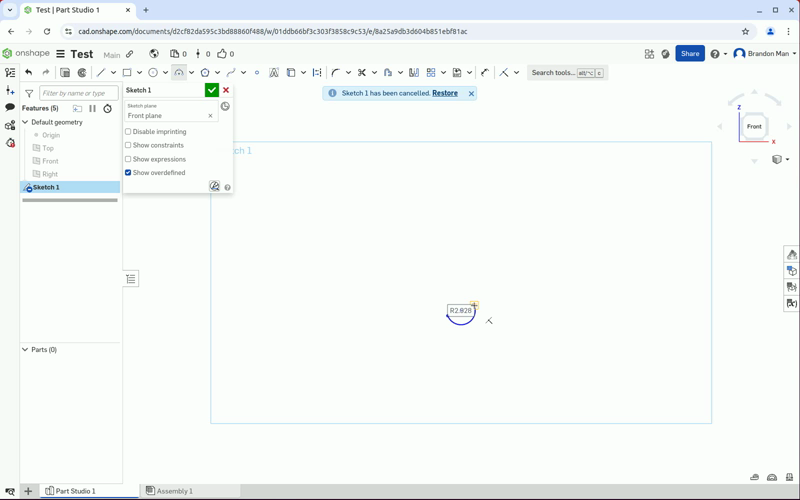
key_down(shift)
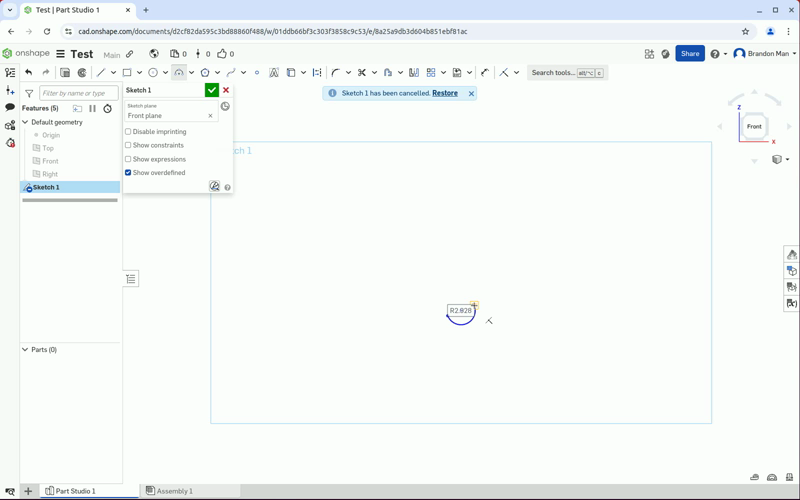
mouse_move(474, 259)
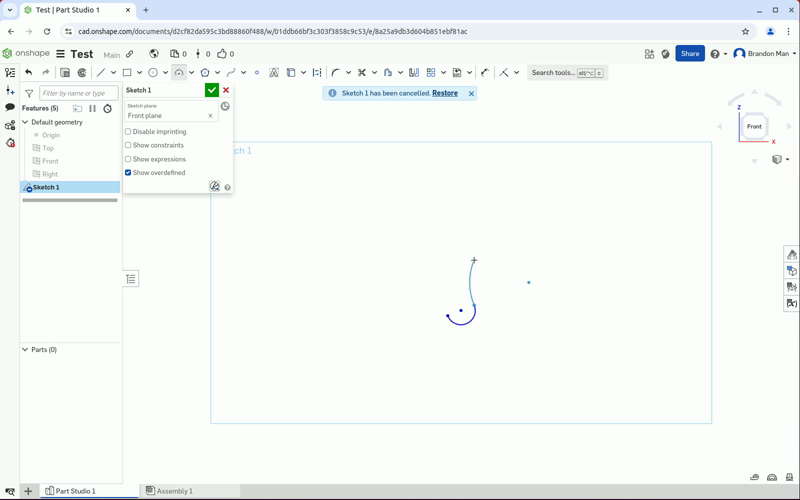
click(474, 259)
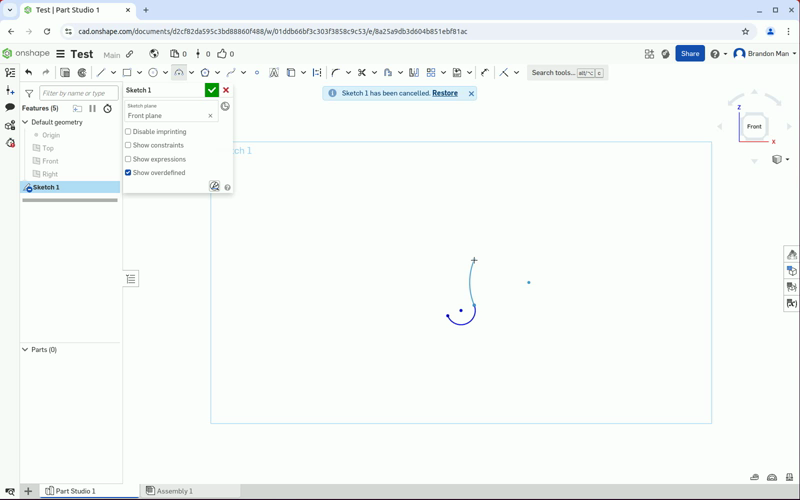
mouse_move(469, 282)
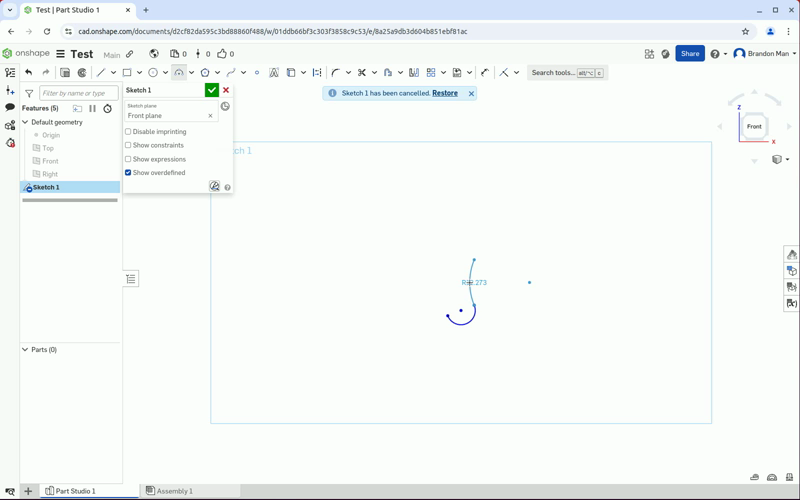
click(469, 282)
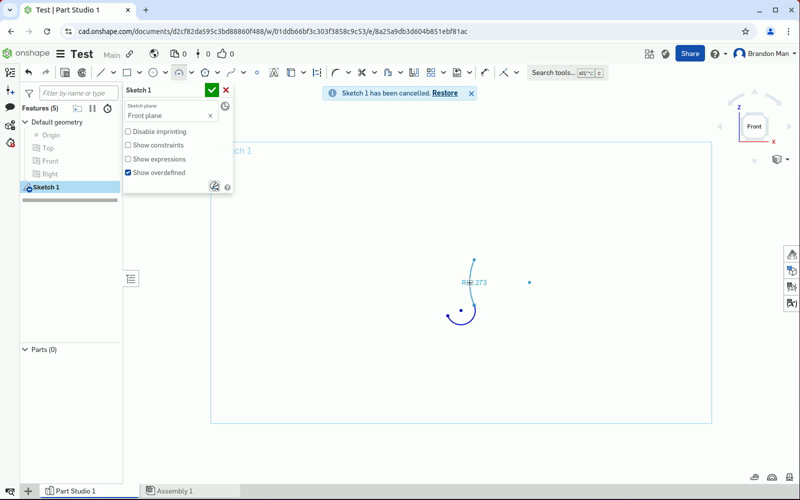
key_up(shift)
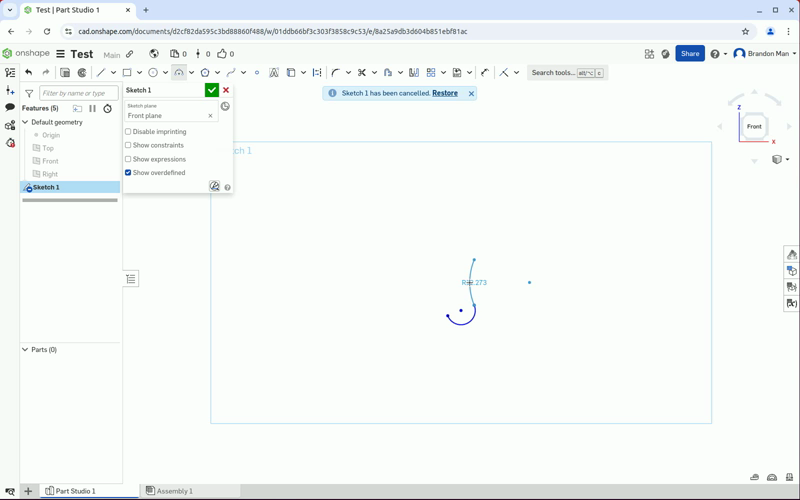
mouse_move(474, 259)
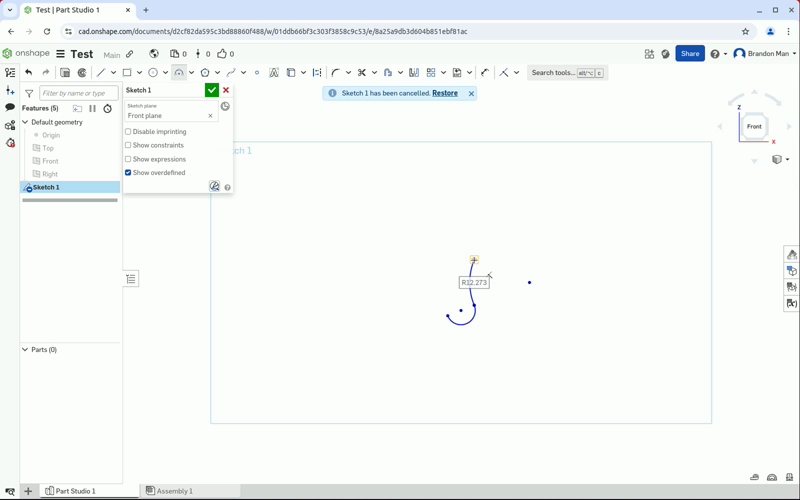
click(474, 259)
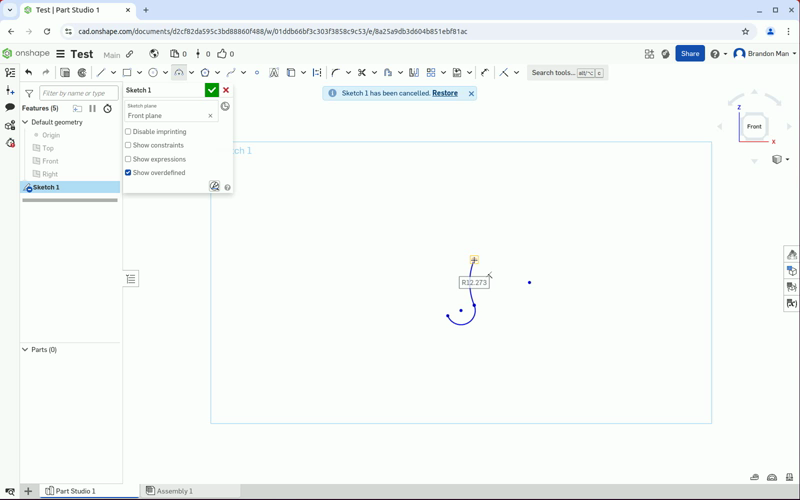
key_down(shift)
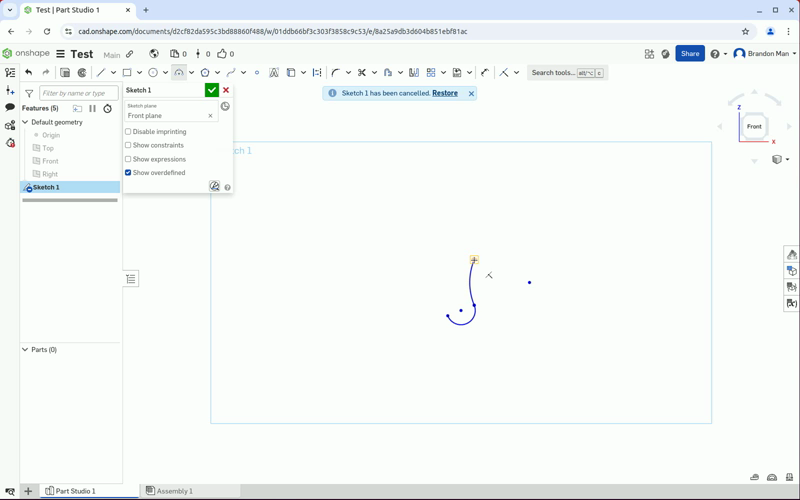
mouse_move(447, 249)
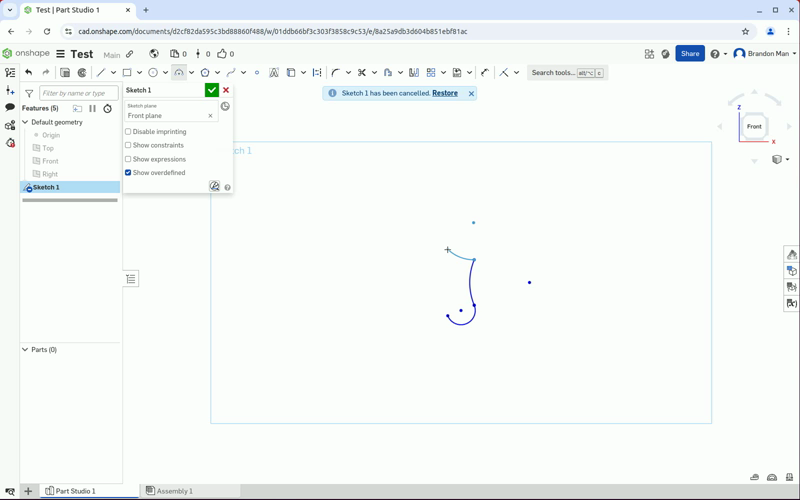
click(447, 249)
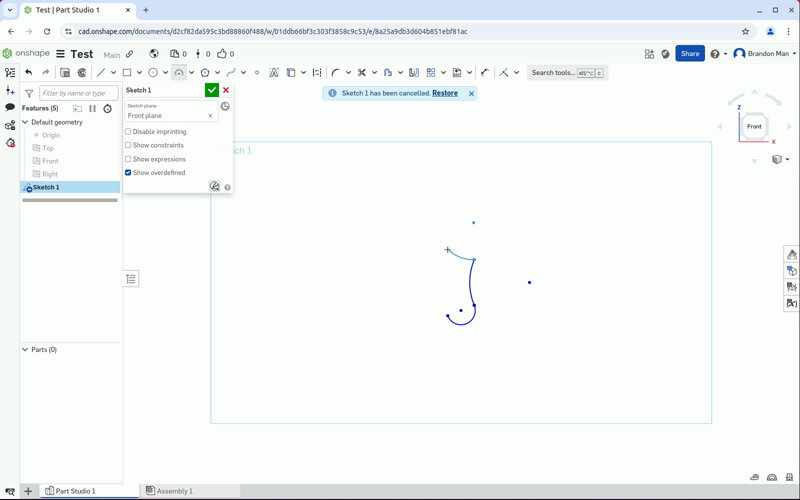
mouse_move(466, 241)
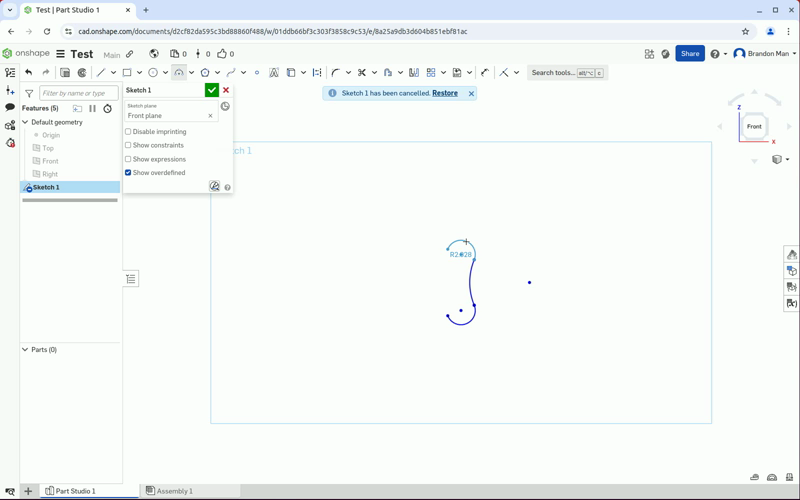
click(466, 241)
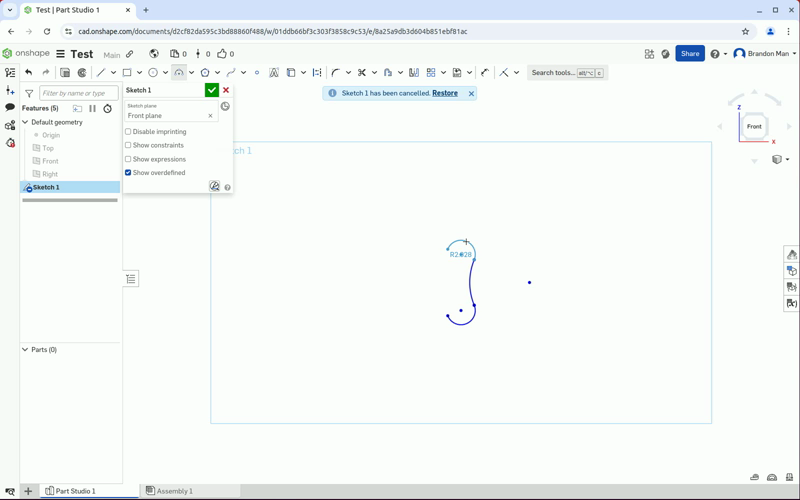
key_up(shift)
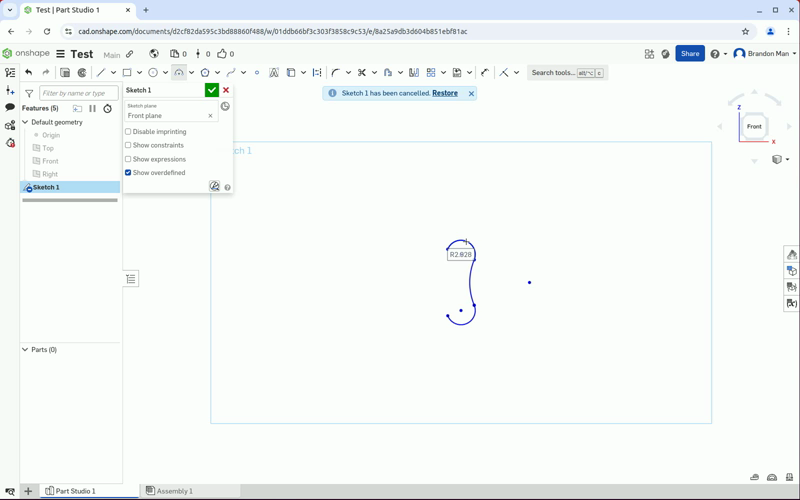
mouse_move(447, 249)
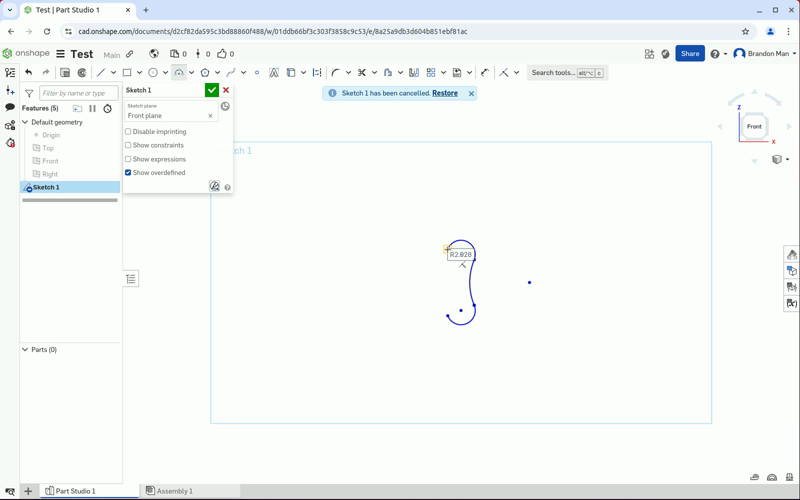
click(447, 249)
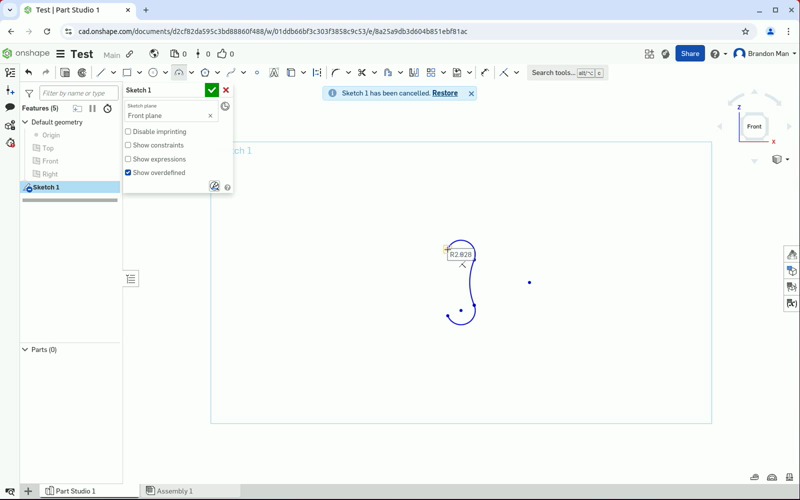
mouse_move(447, 315)
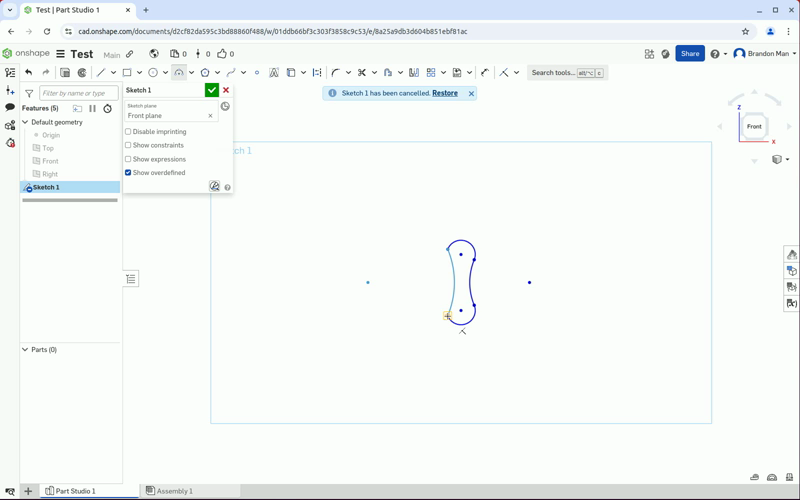
click(447, 315)
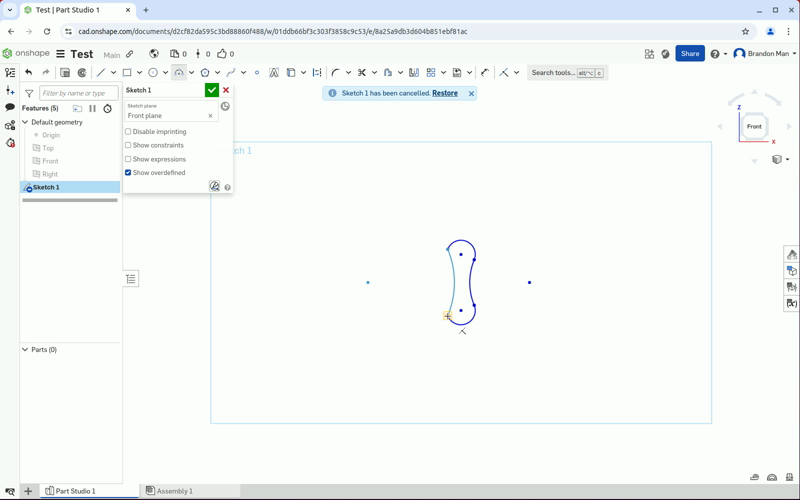
key_down(shift)
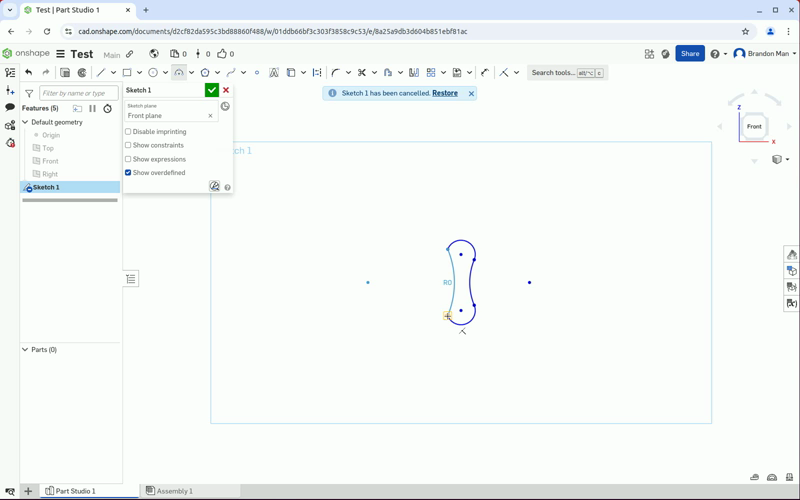
mouse_move(441, 282)
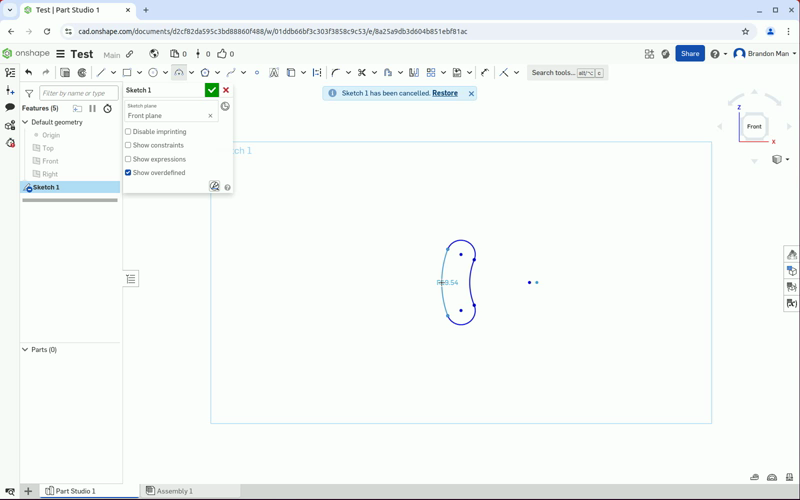
click(441, 282)
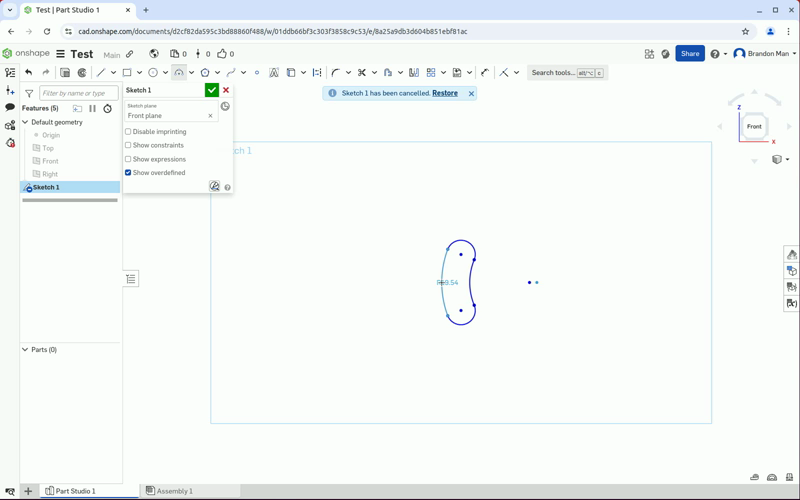
key_up(shift)
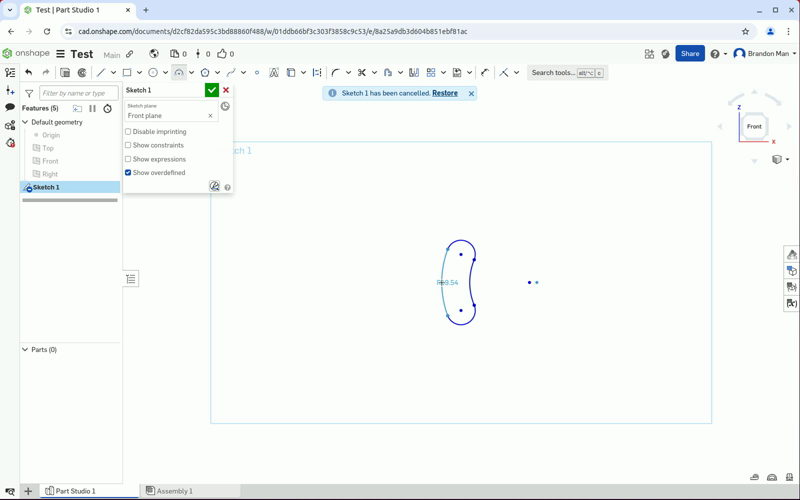
key(esc)
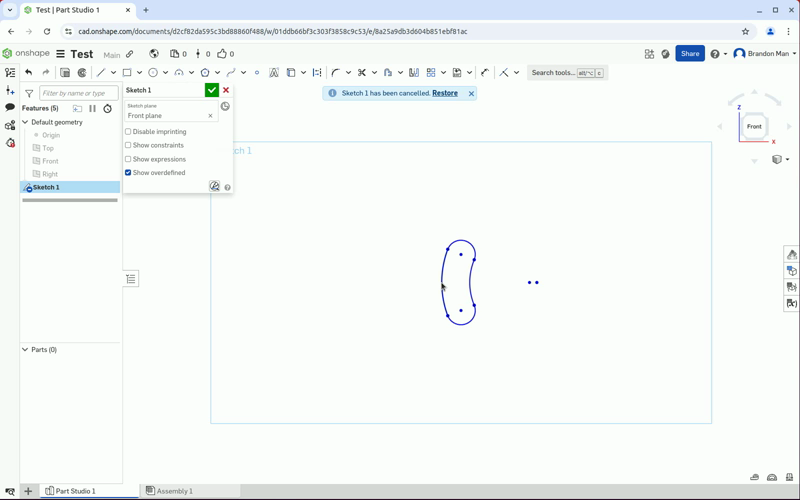
key(c)
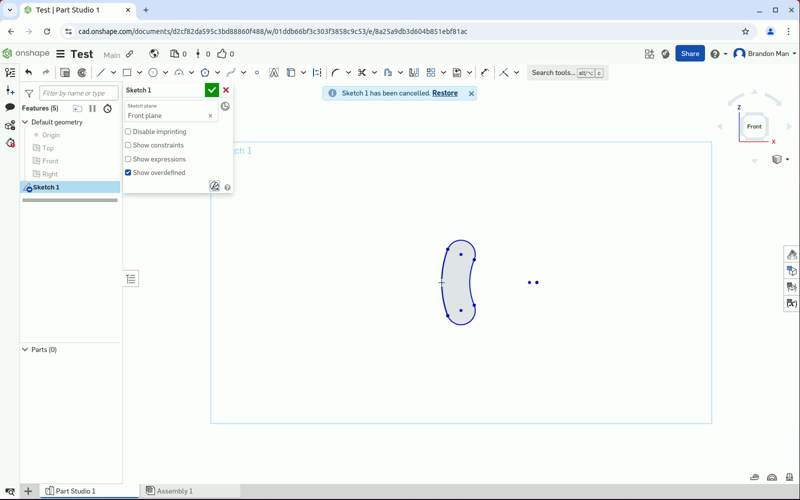
key_down(shift)
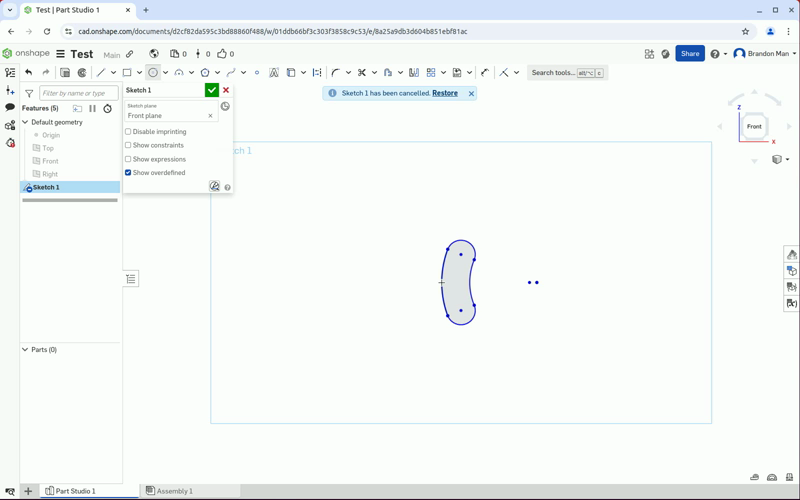
mouse_move(461, 311)
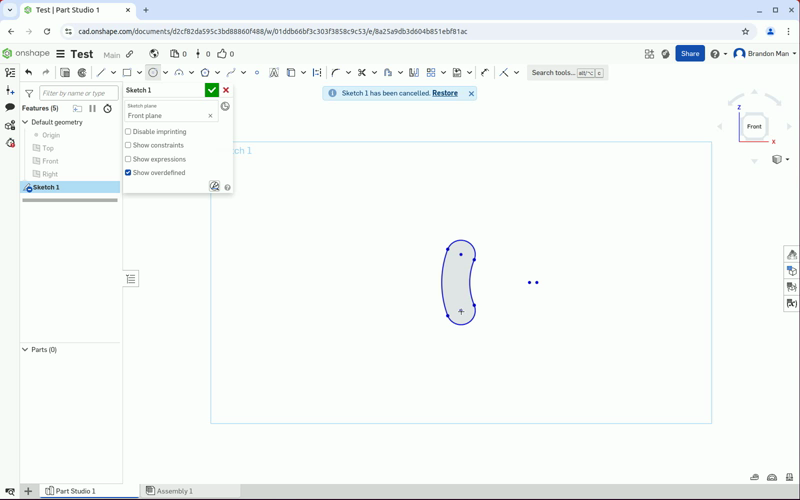
scroll(6)
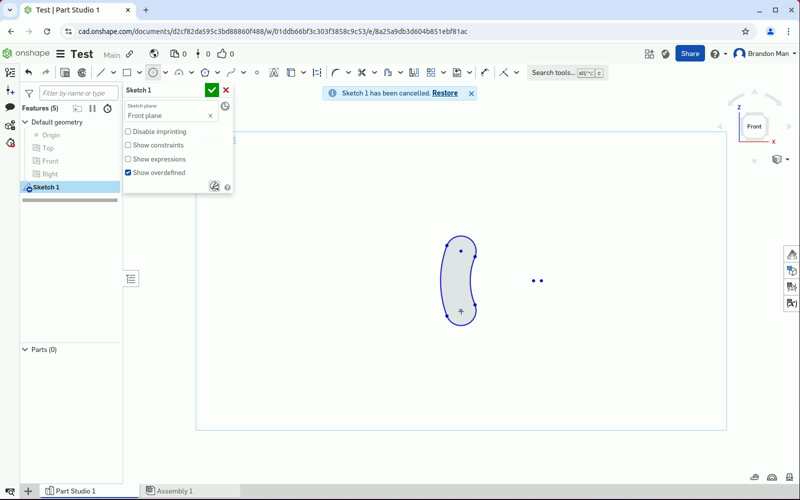
scroll(6)
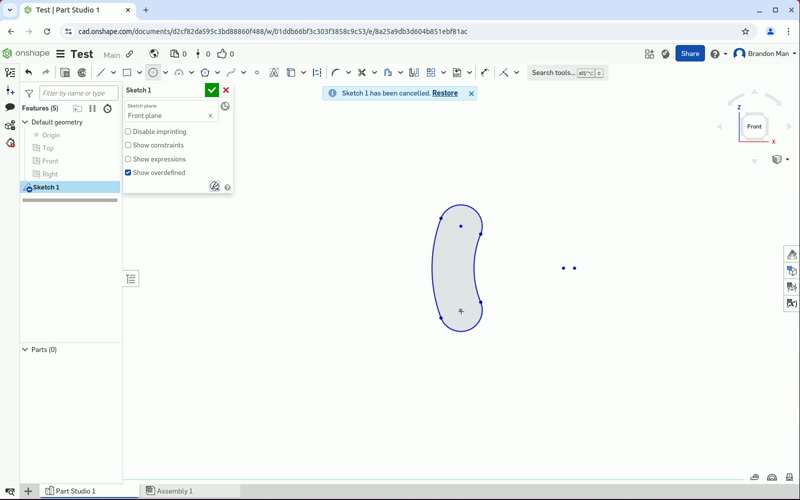
scroll(6)
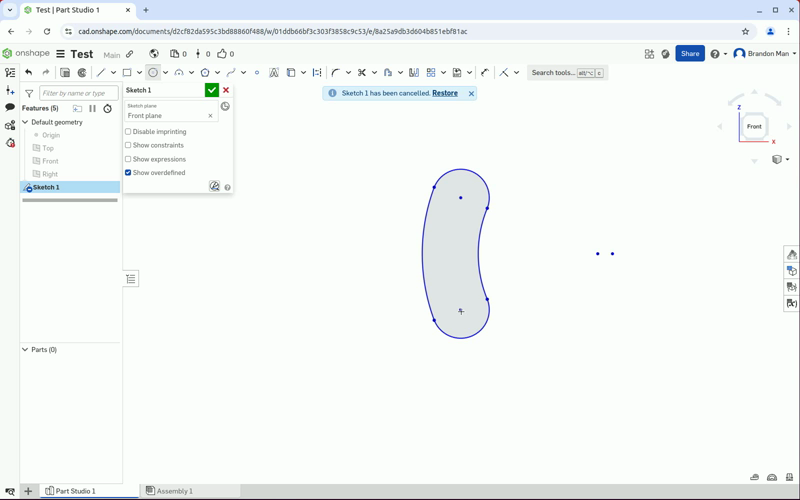
scroll(6)
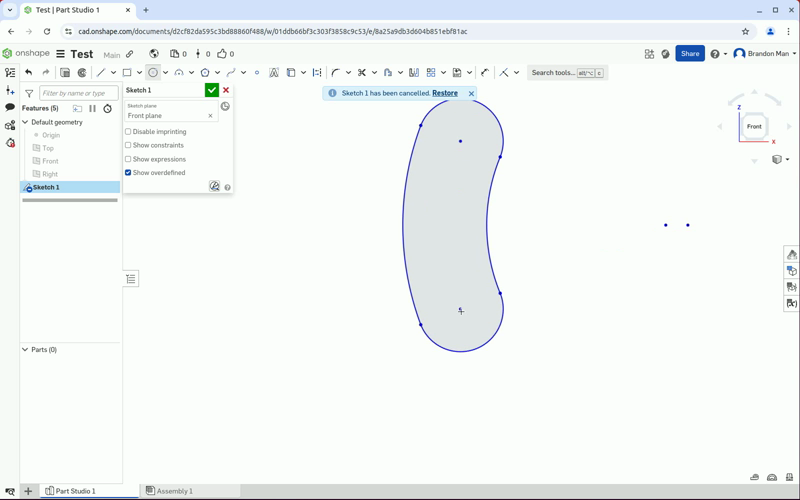
scroll(6)
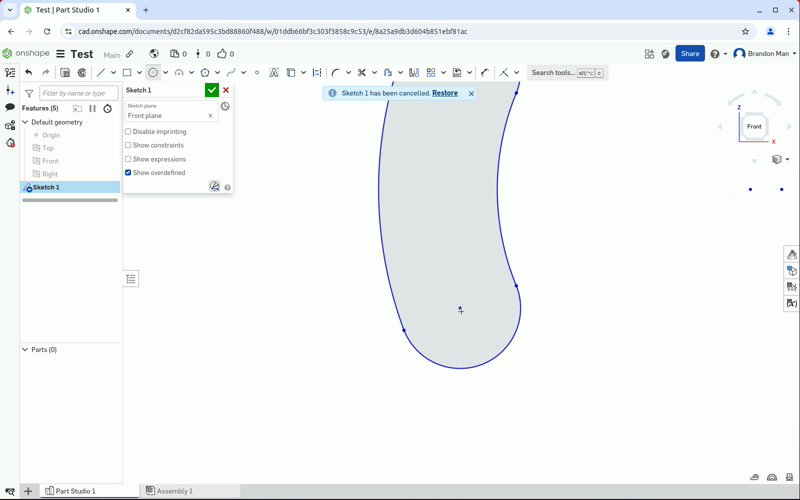
scroll(6)
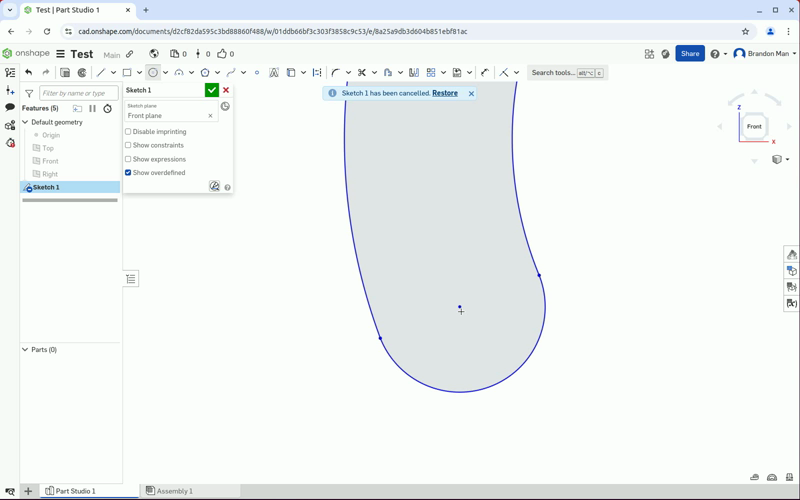
scroll(6)
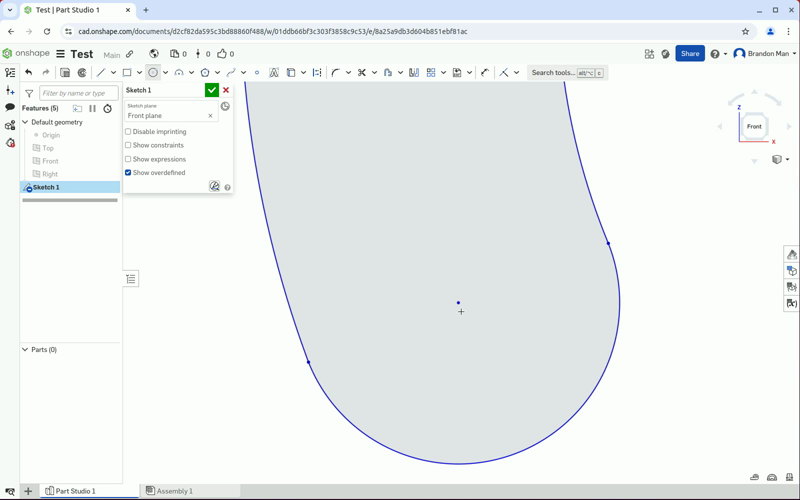
click(461, 311)
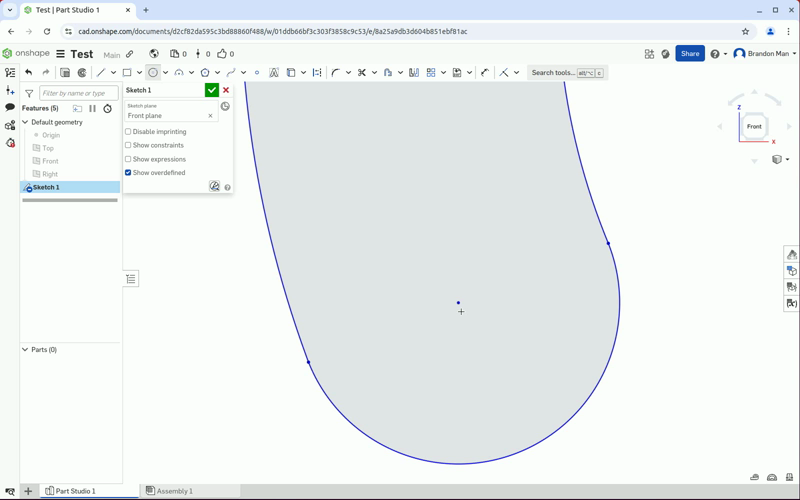
scroll(-6)
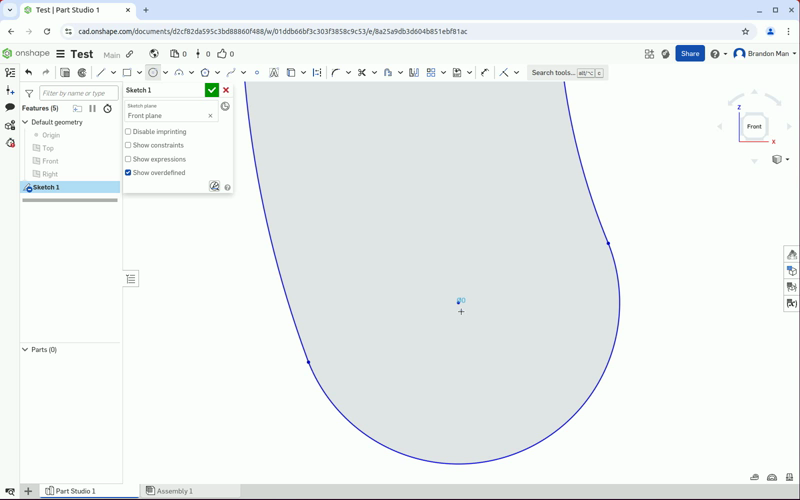
scroll(-6)
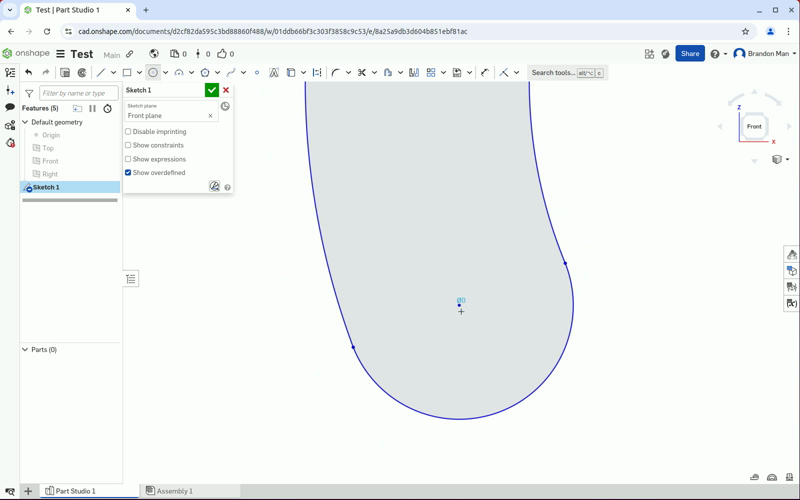
scroll(-6)
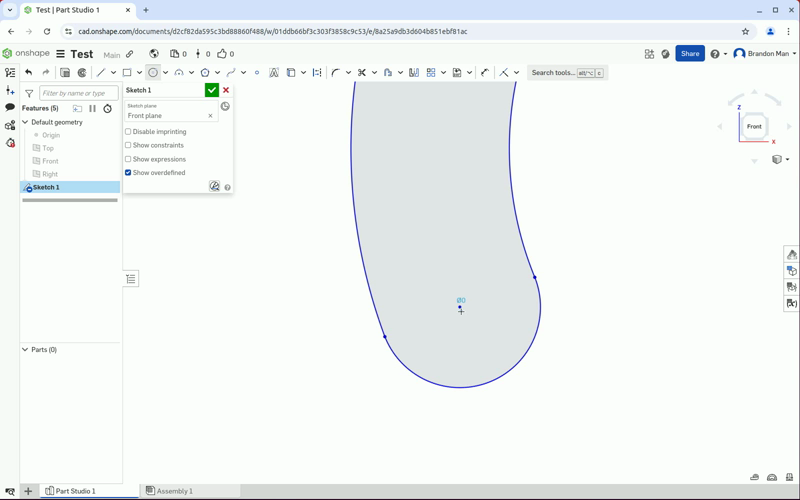
scroll(-6)
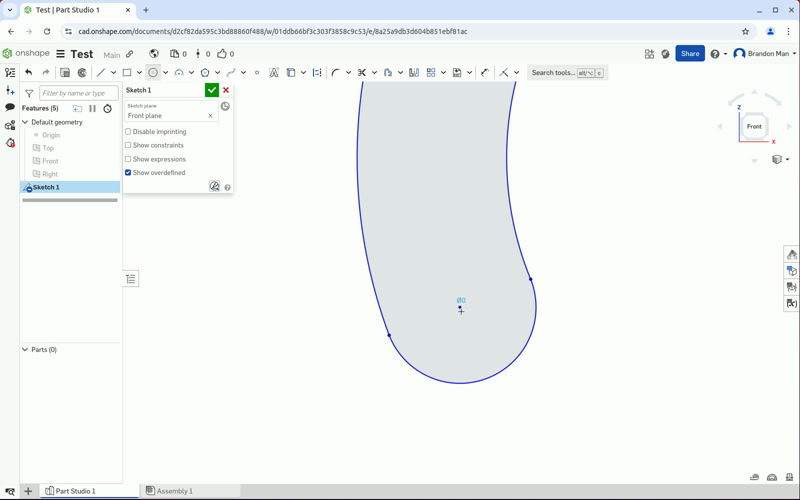
scroll(-6)
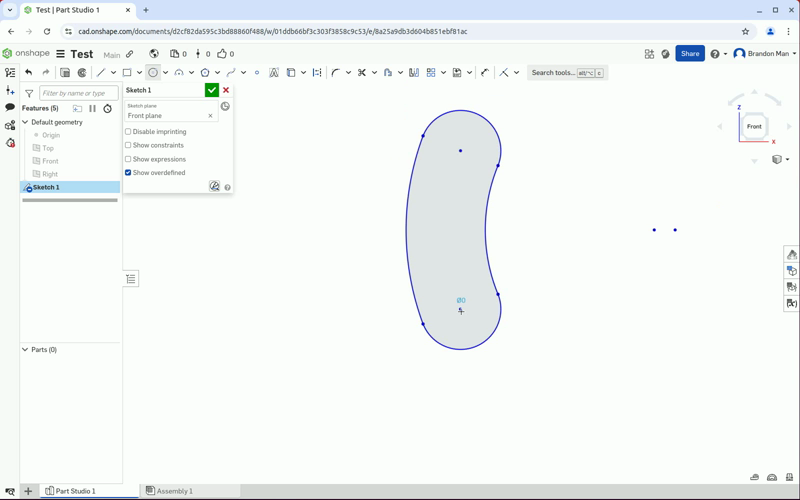
scroll(-6)
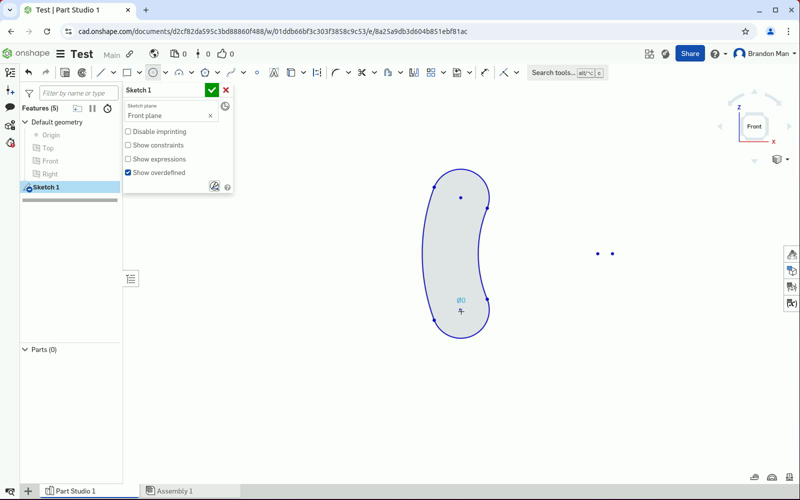
scroll(-6)
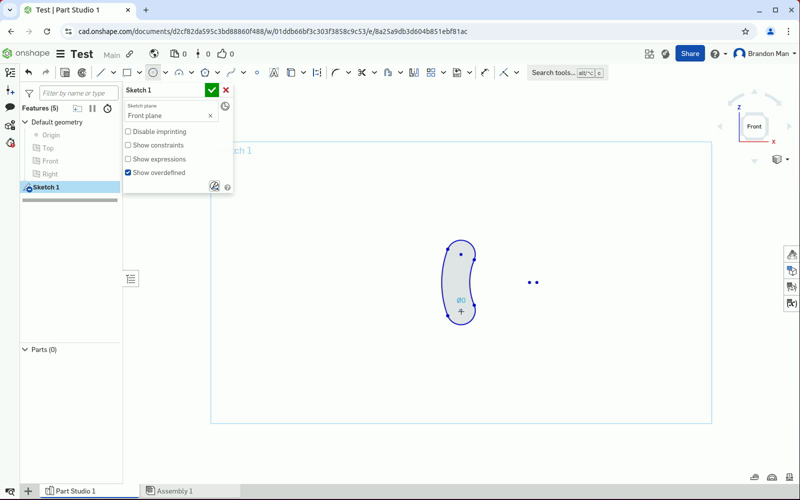
key_up(shift)
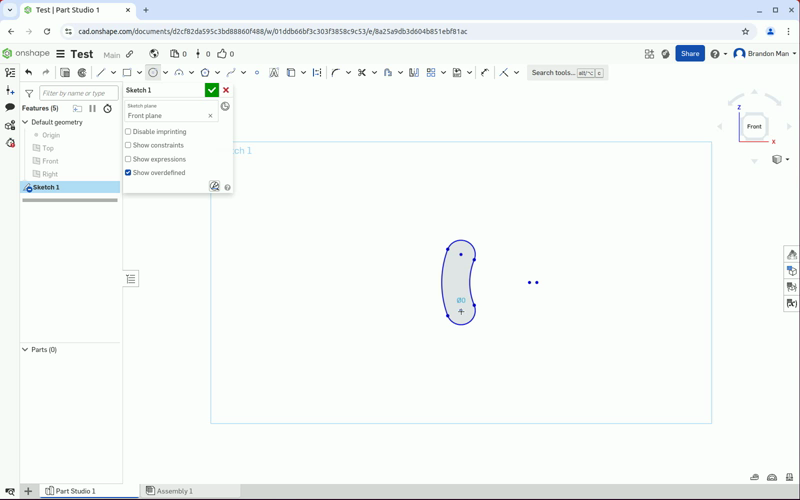
mouse_move(470, 311)
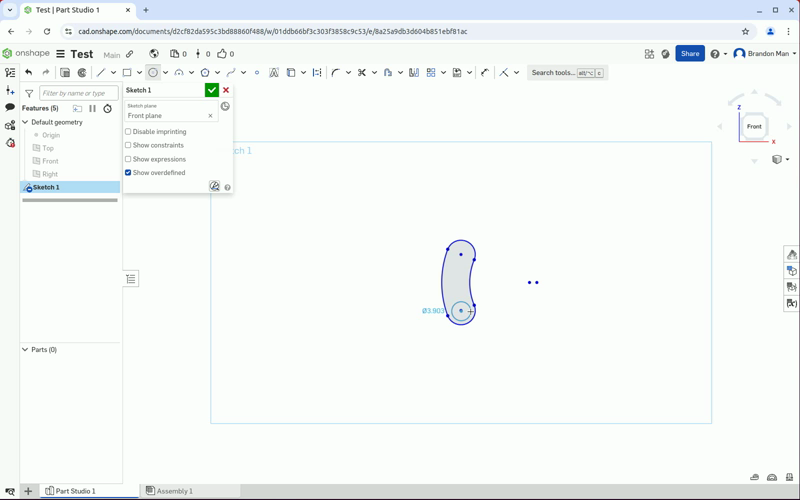
click(470, 311)
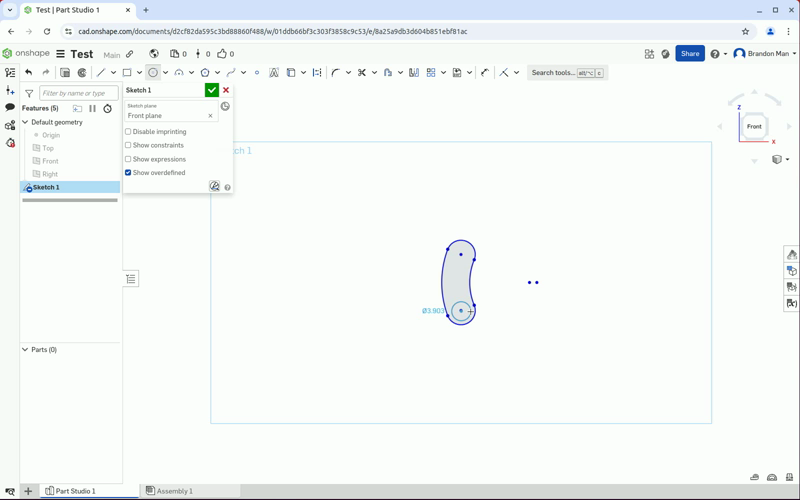
key(esc)
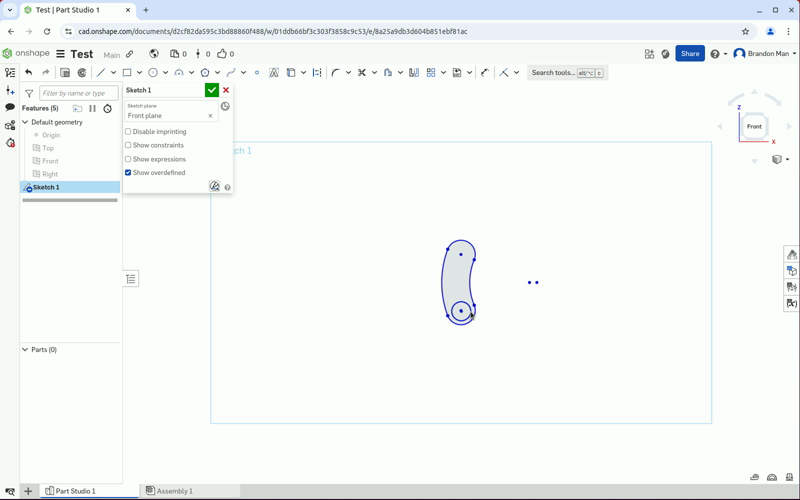
key(c)
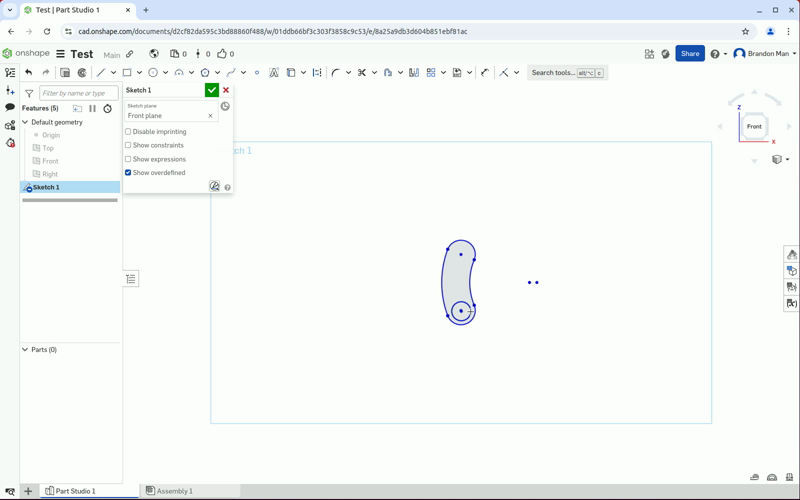
key_down(shift)
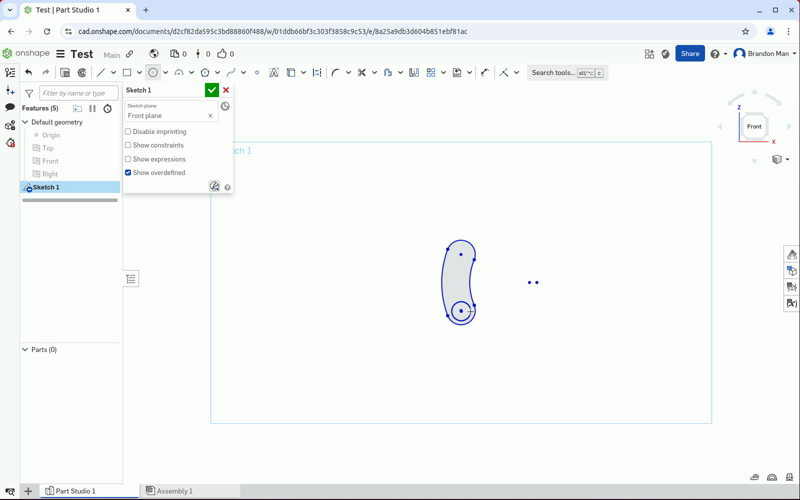
mouse_move(461, 254)
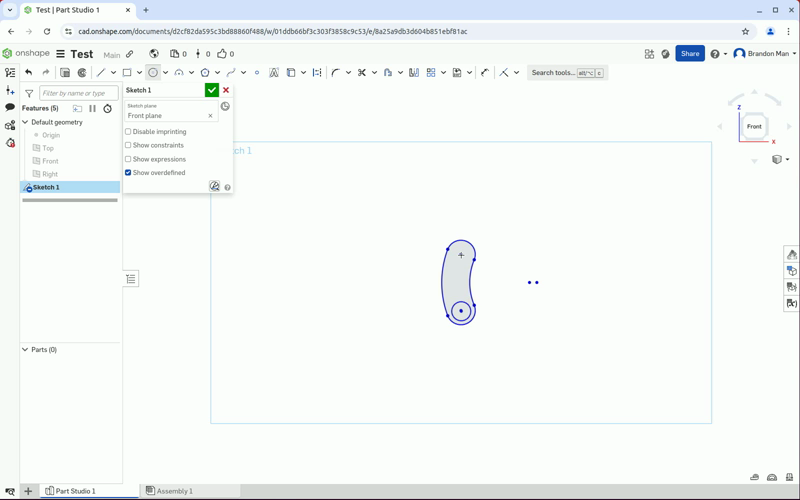
click(461, 254)
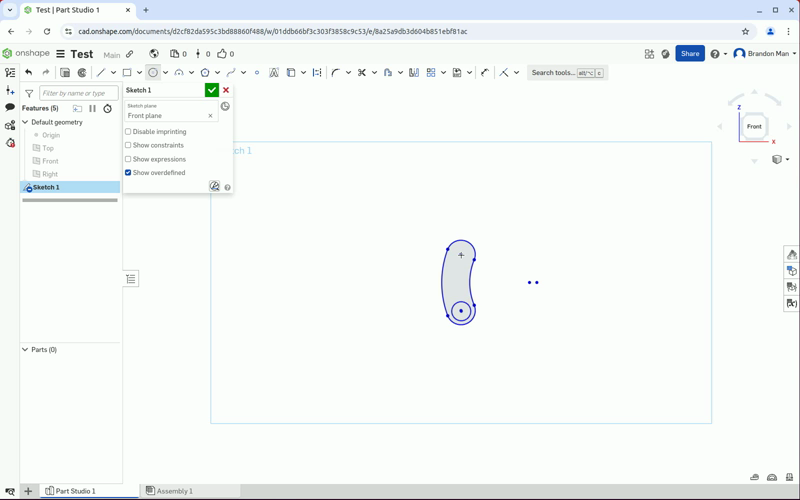
key_up(shift)
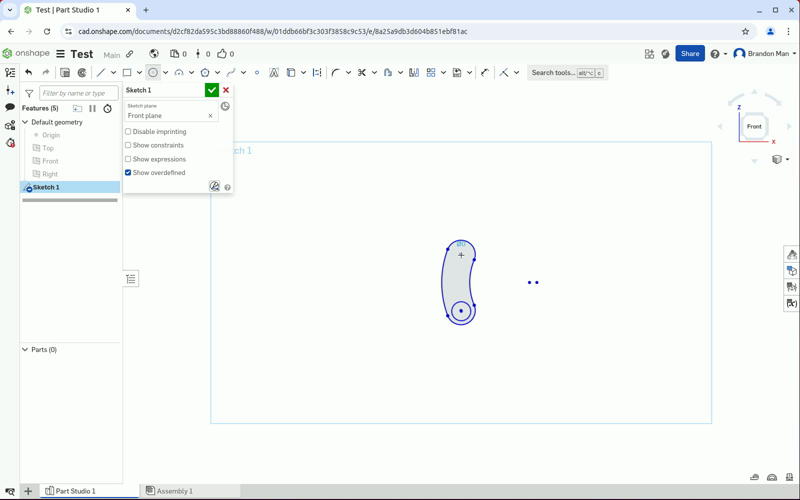
mouse_move(470, 254)
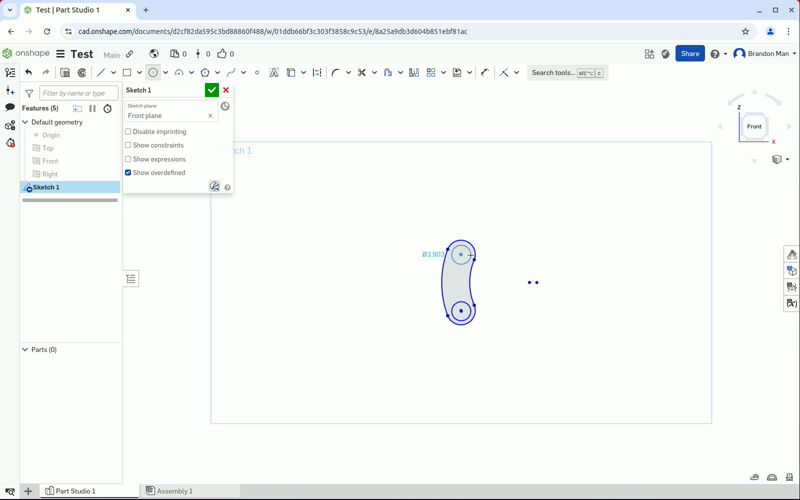
click(470, 254)
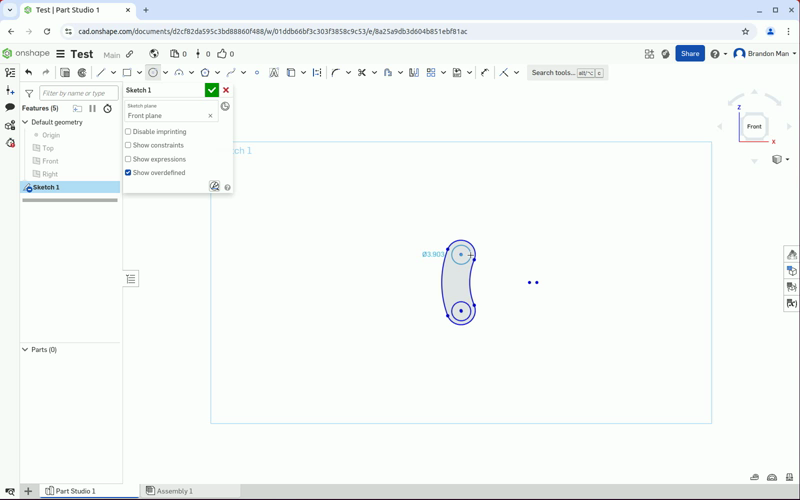
key(esc)
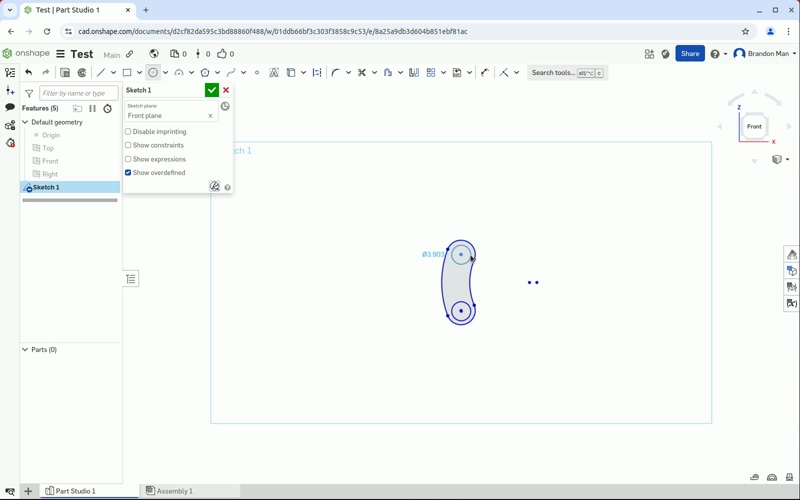
mouse_move(455, 273)
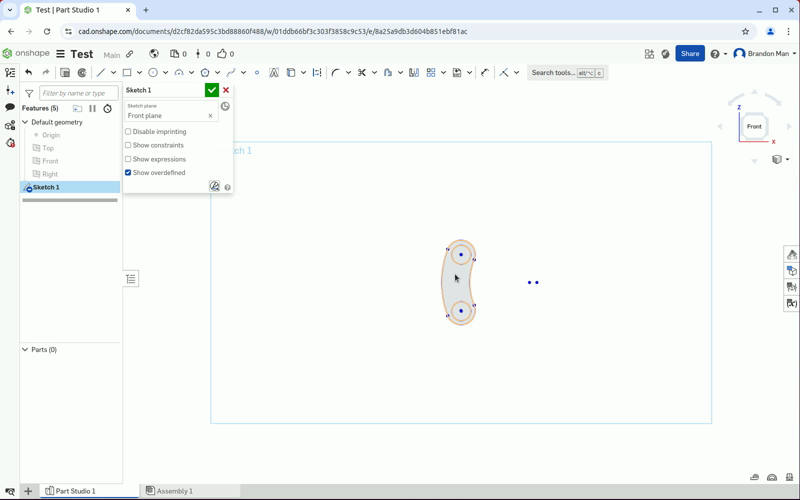
scroll(6)
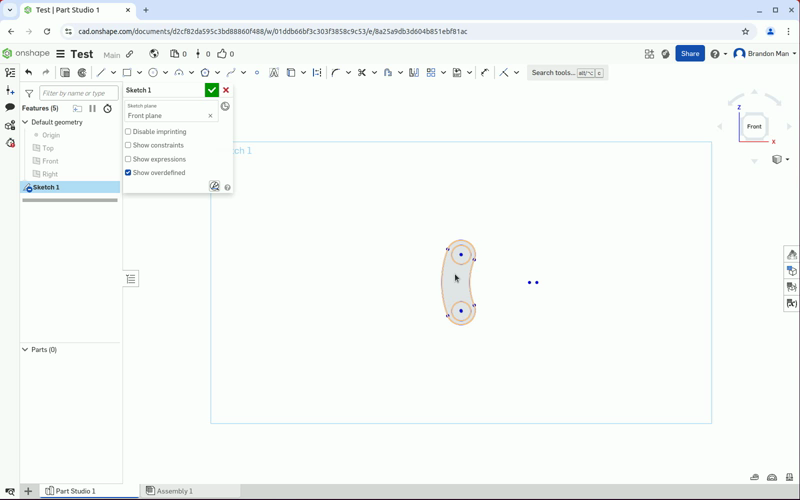
scroll(6)
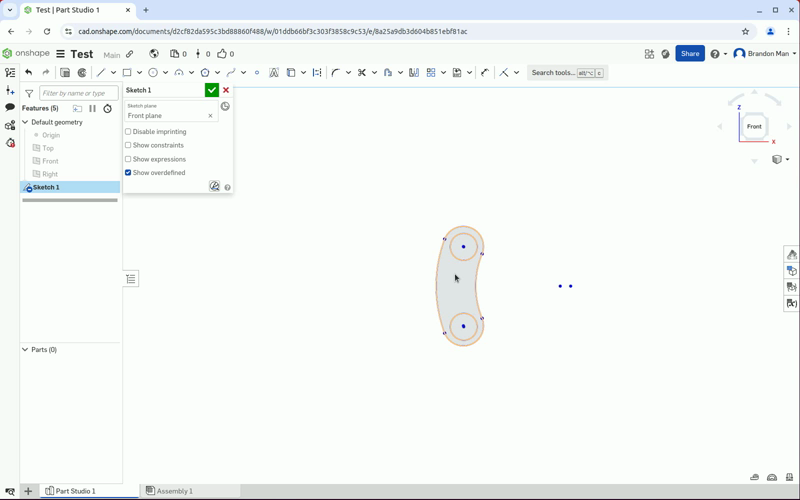
scroll(6)
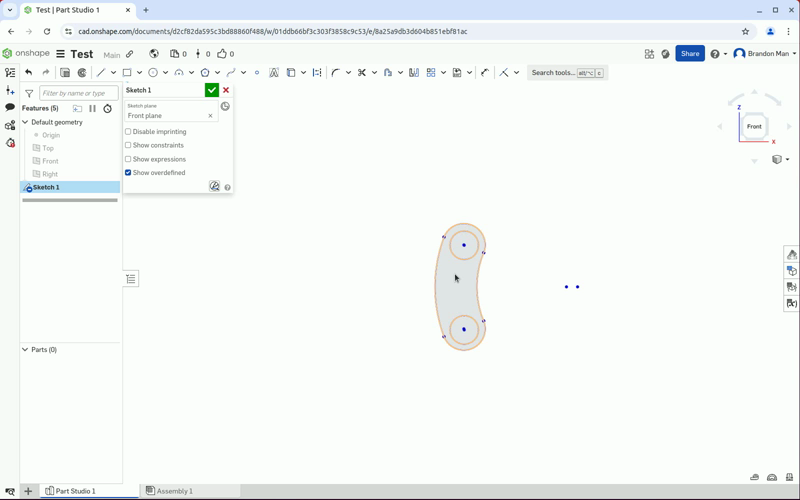
scroll(6)
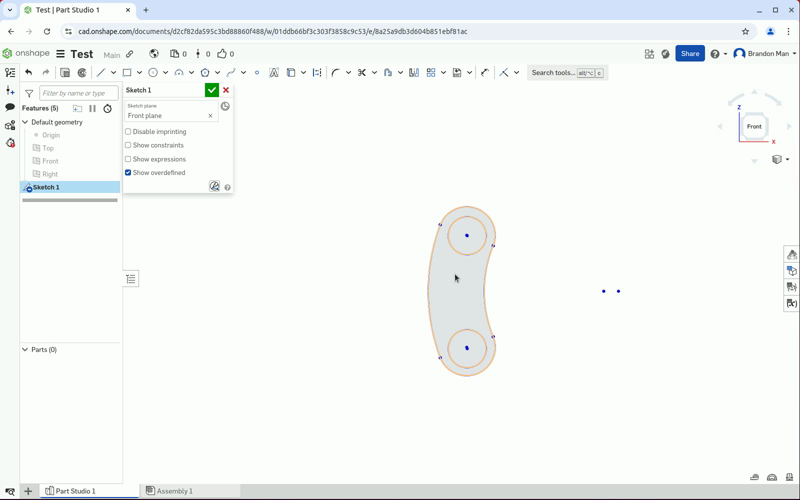
scroll(6)
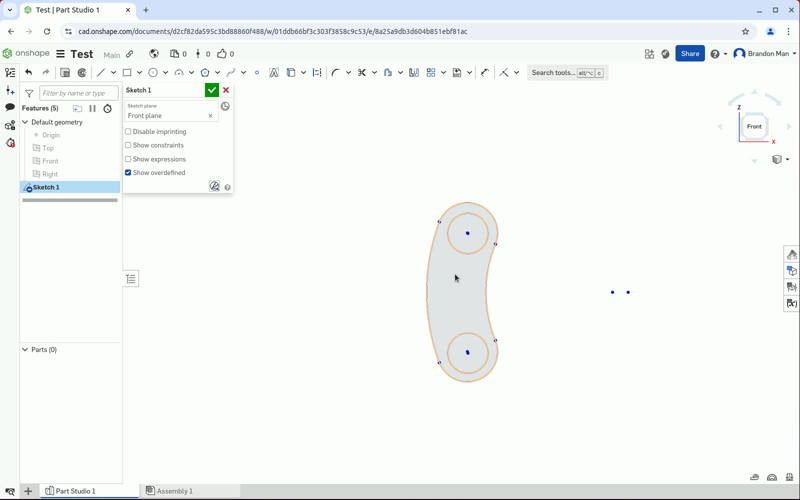
scroll(6)
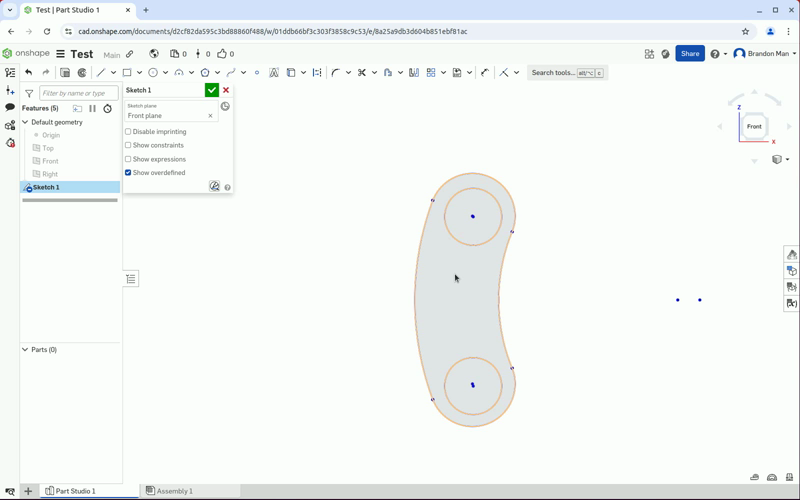
scroll(6)
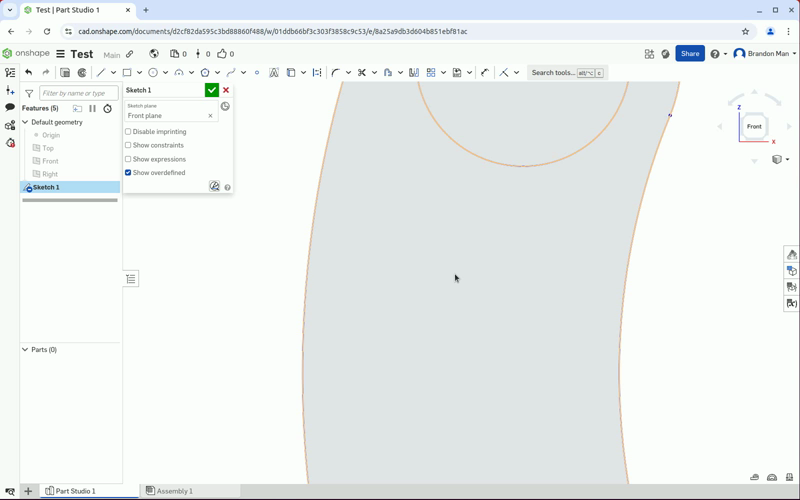
click(455, 273)
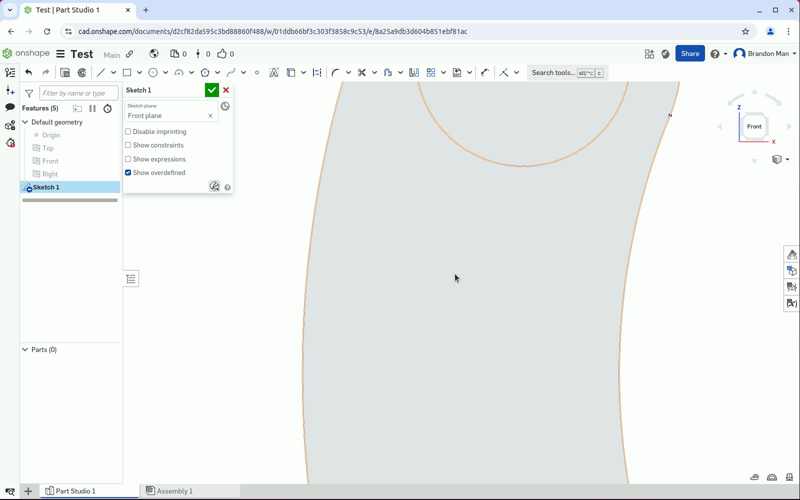
scroll(-6)
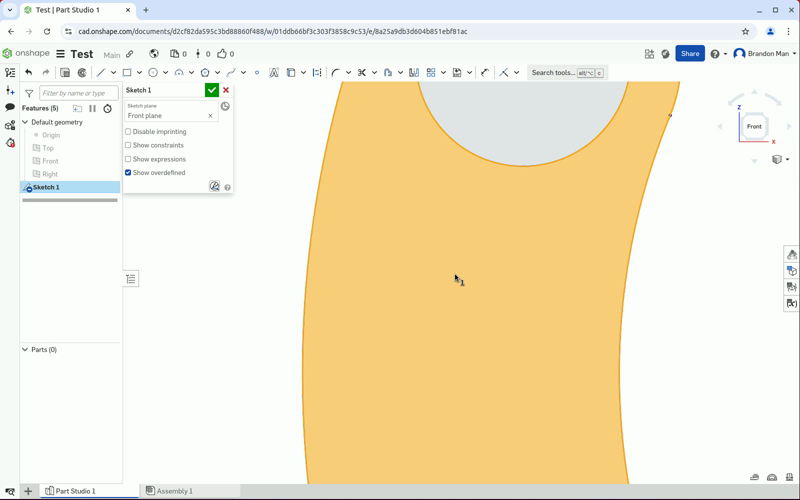
scroll(-6)
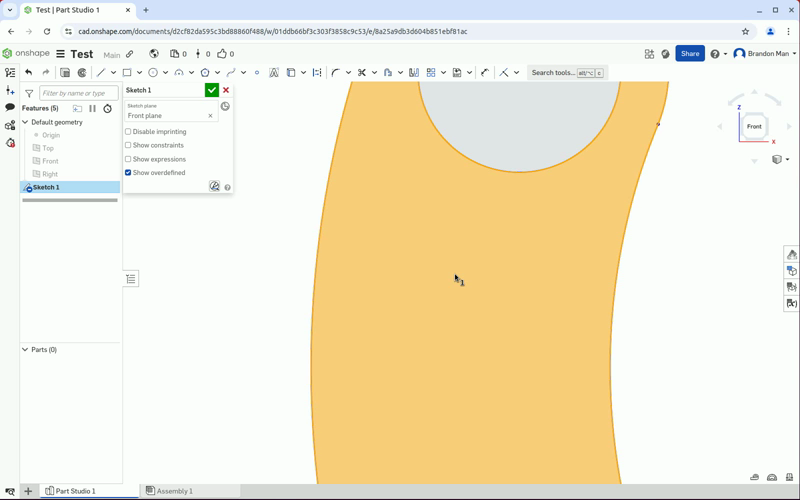
scroll(-6)
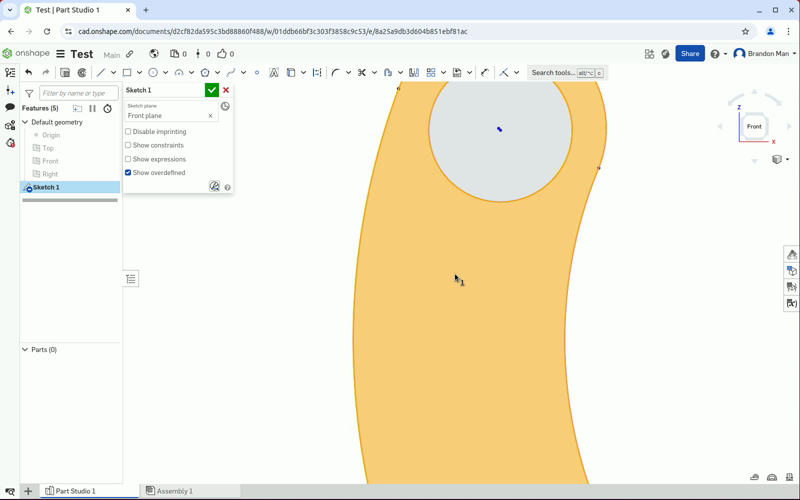
scroll(-6)
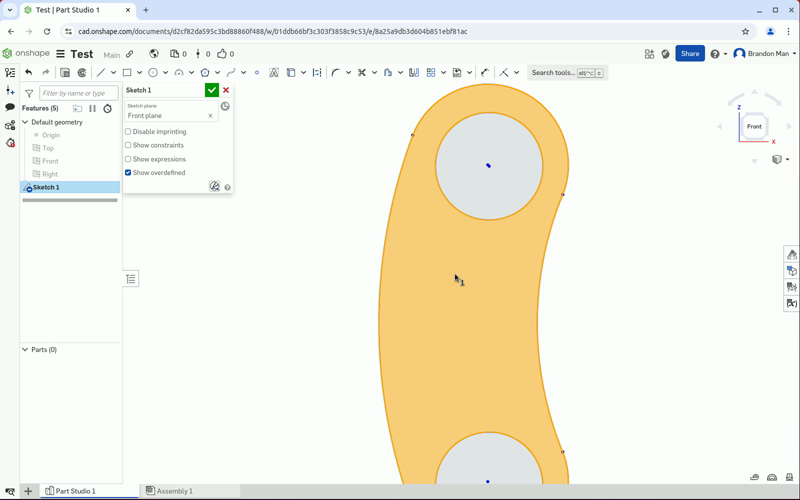
scroll(-6)
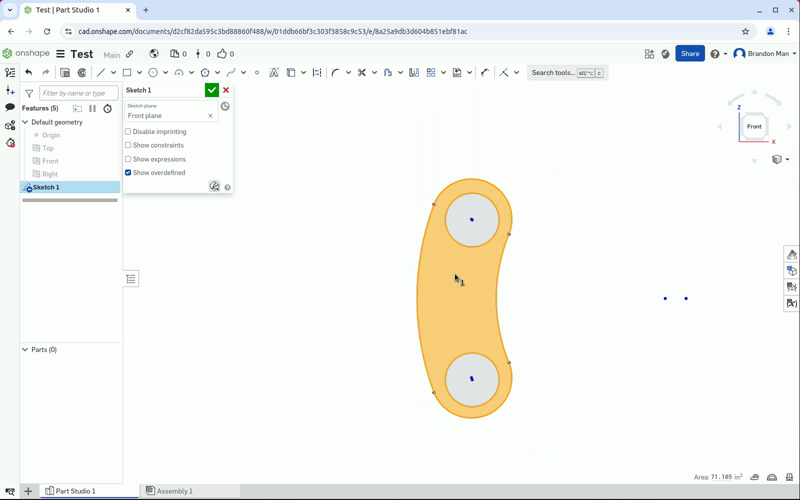
scroll(-6)
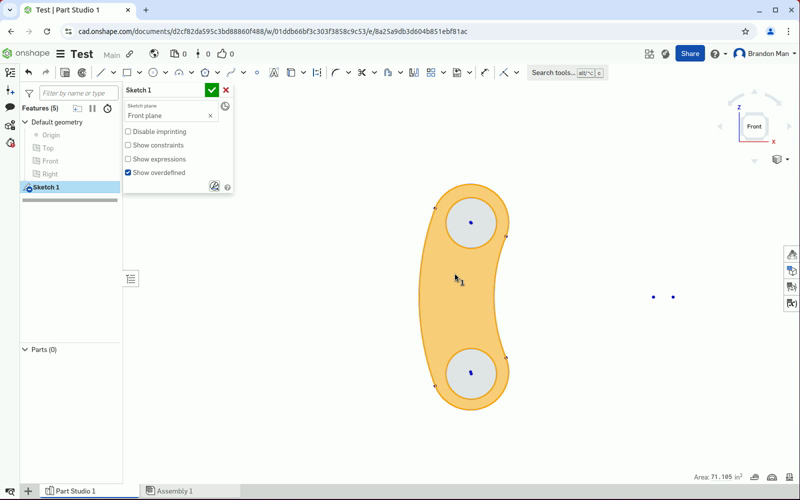
scroll(-6)
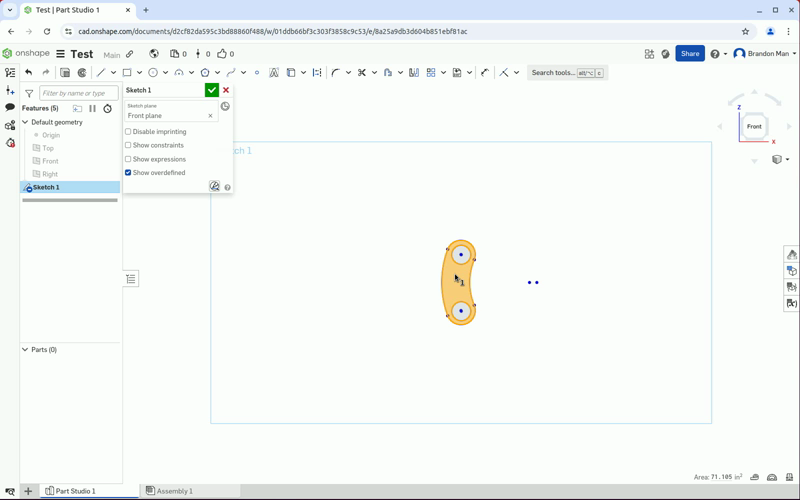
mouse_move(73, 352)
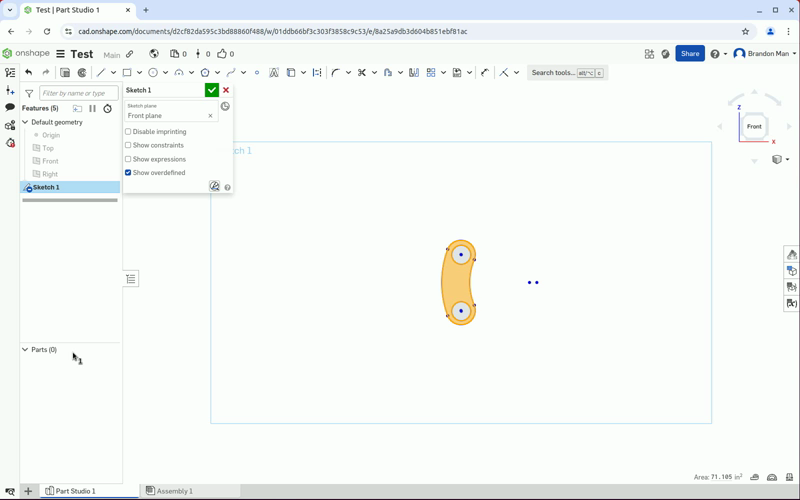
key(shift+y)
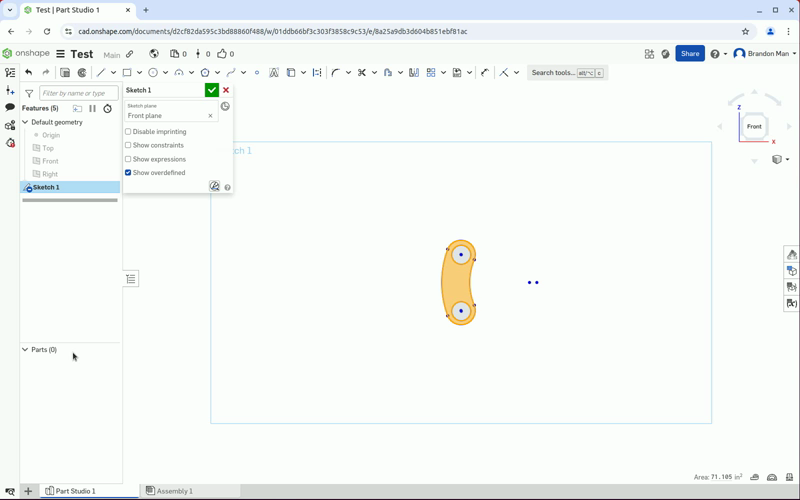
key(shift+e)
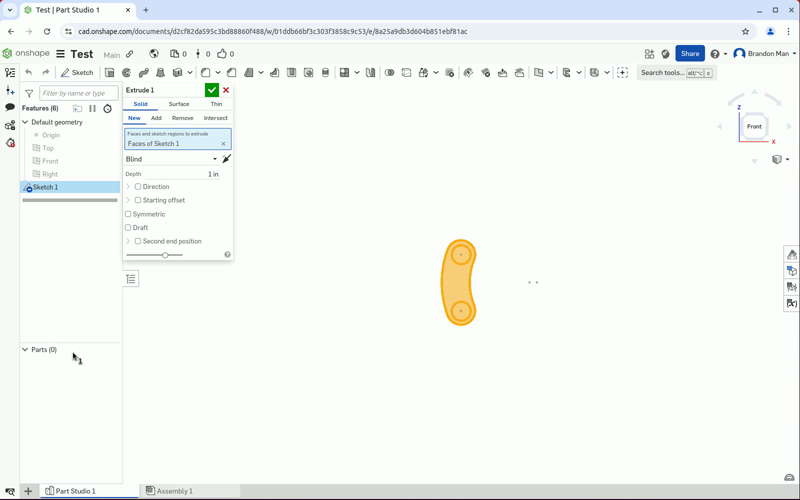
mouse_move(143, 106)
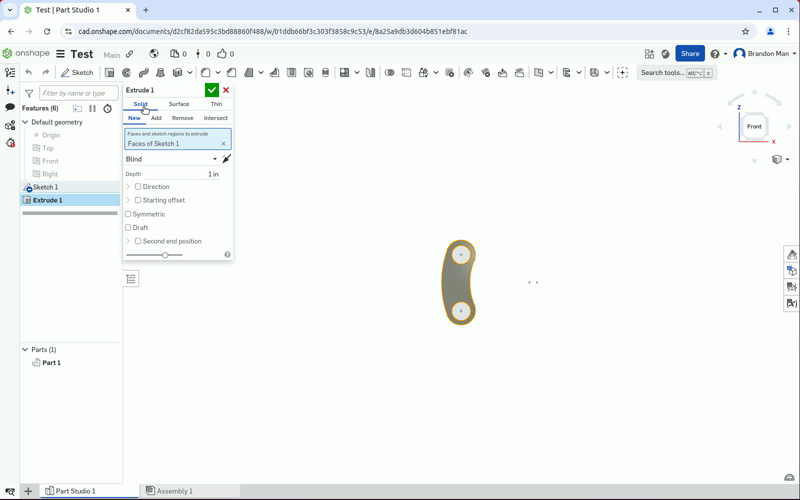
click(143, 106)
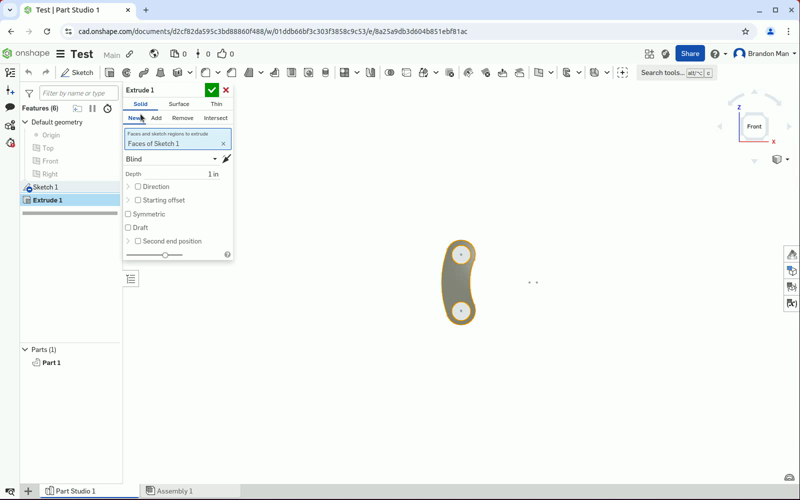
mouse_move(137, 120)
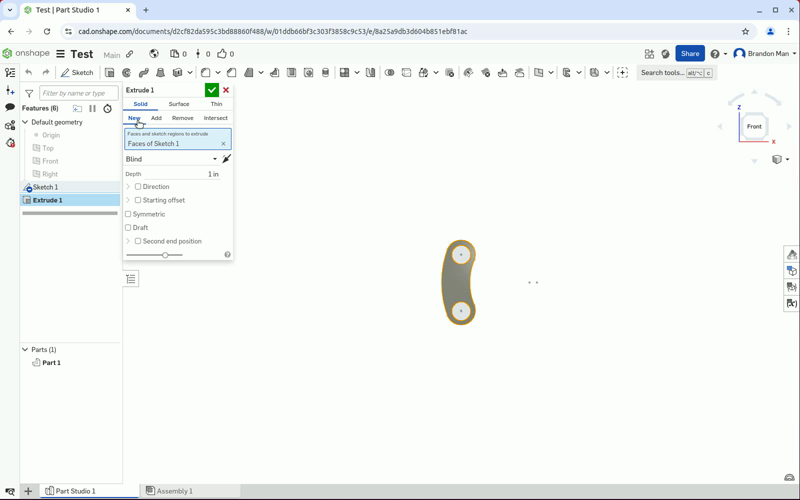
click(137, 120)
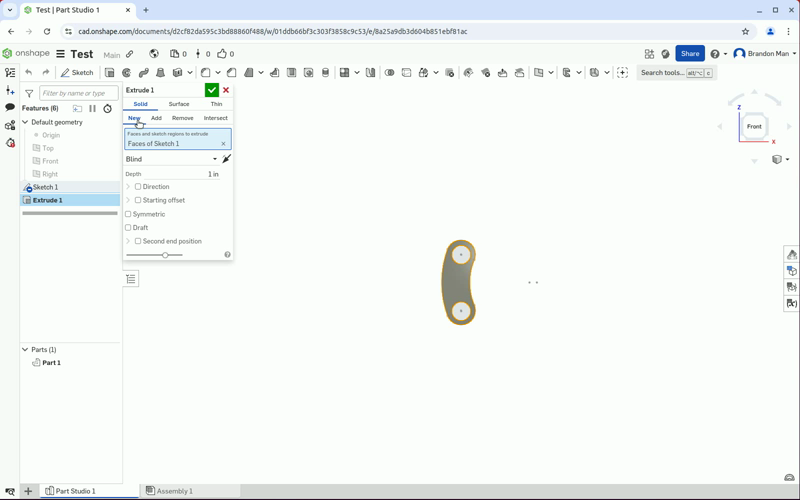
key(tab, 4)
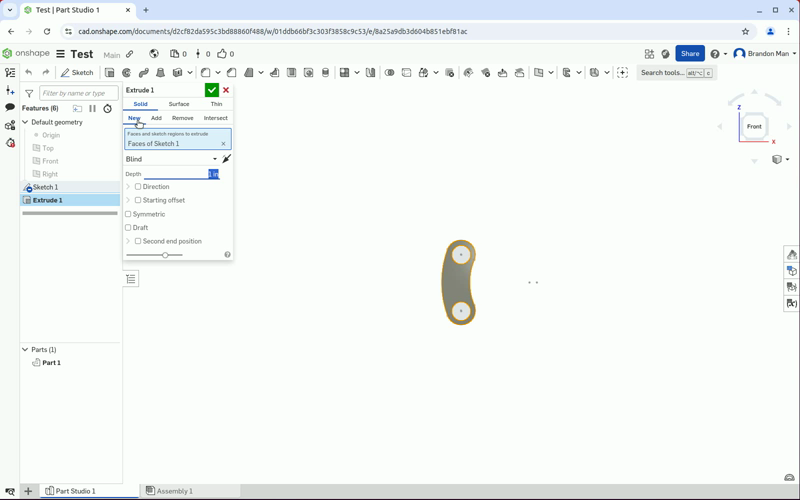
text(9.628)
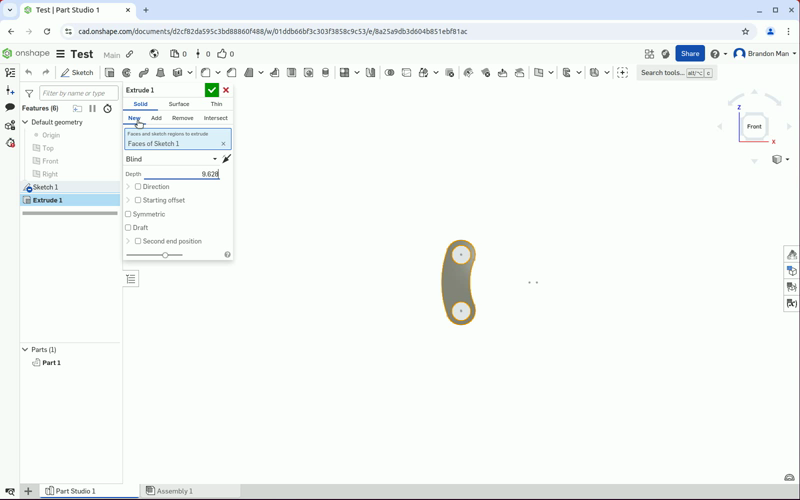
key(tab, 3)
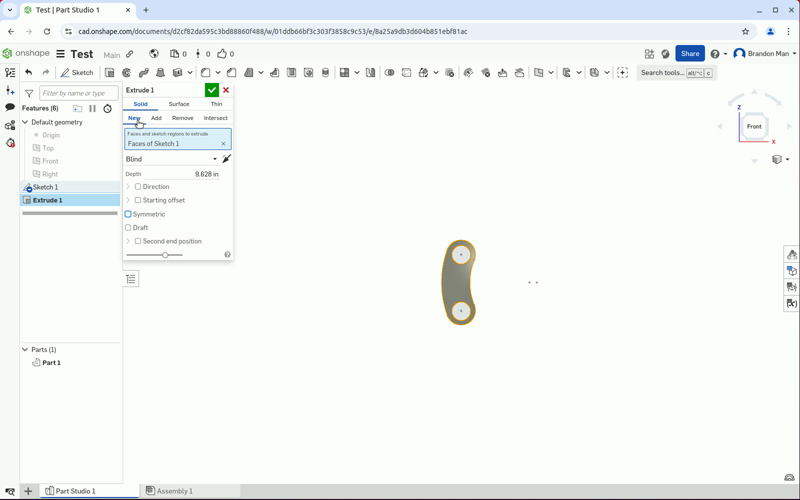
key(space)
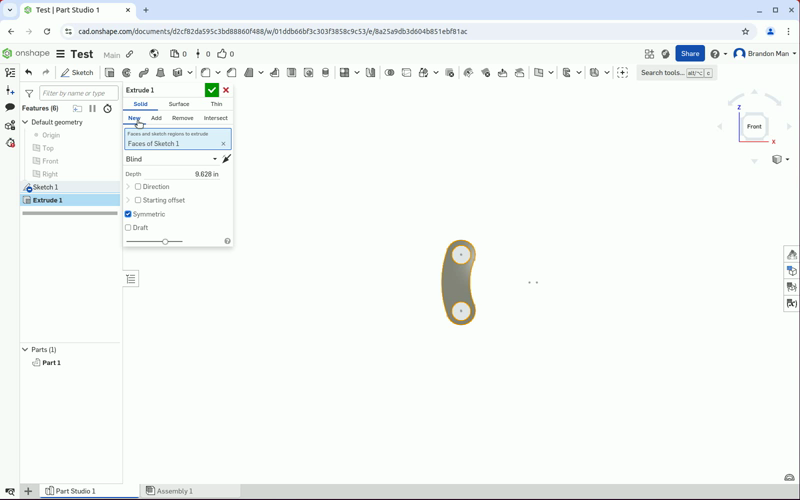
key(enter)
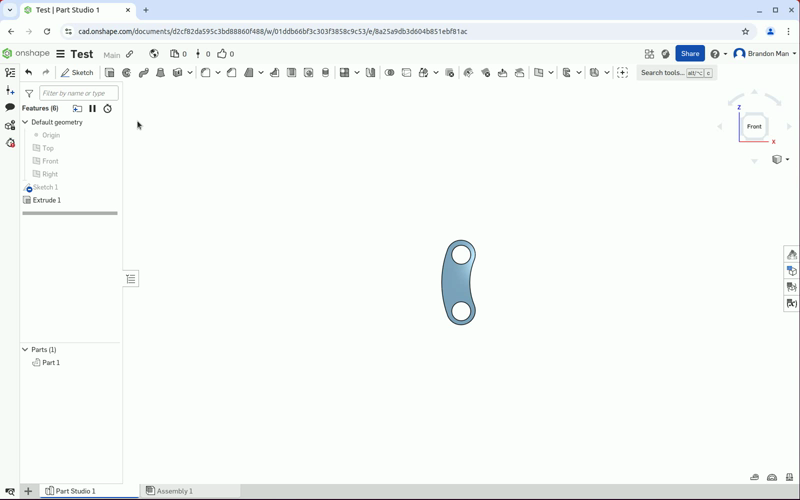
key(shift+h)
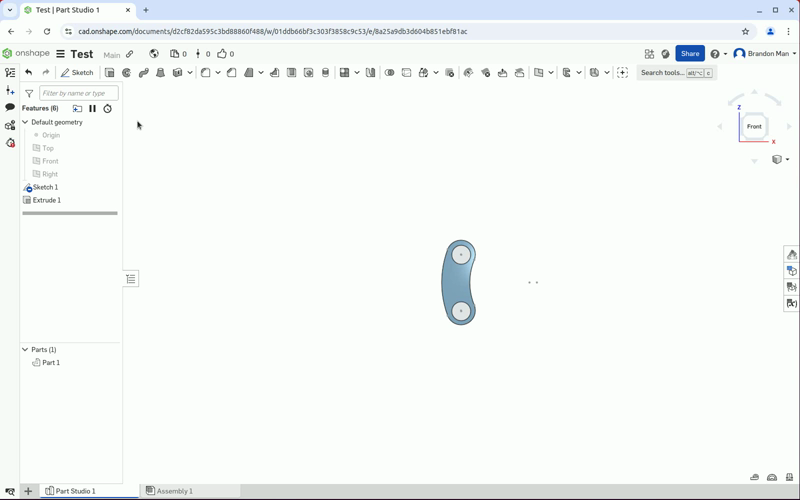
key(shift+h)
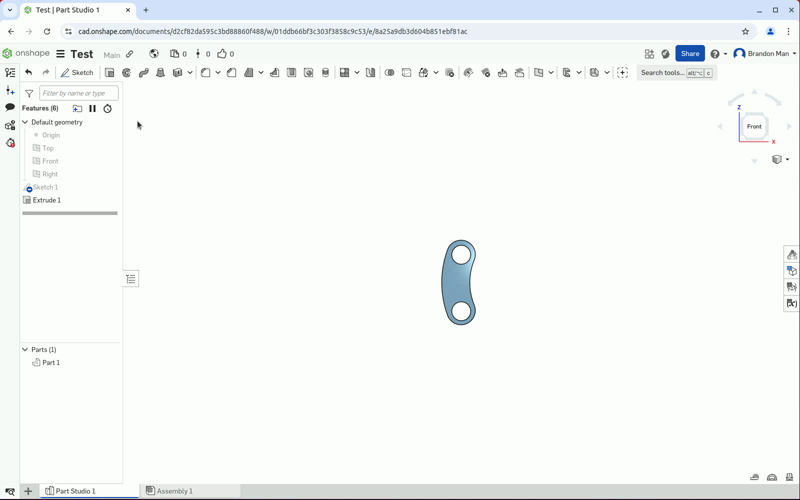
mouse_move(73, 189)
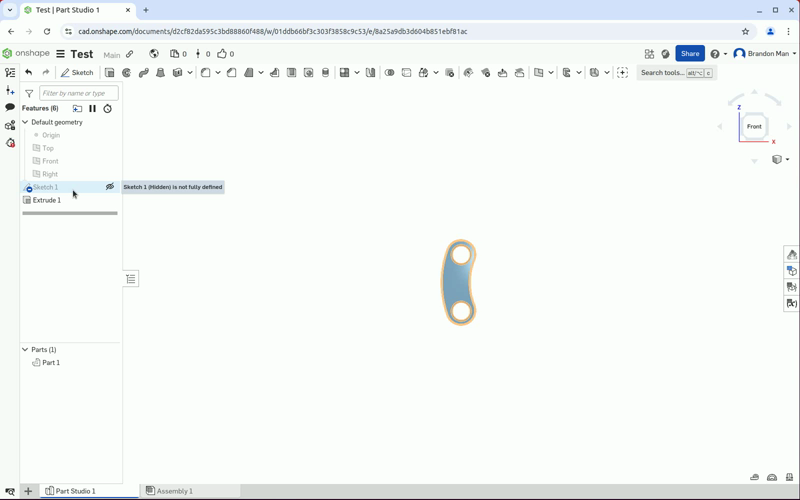
click(73, 189)
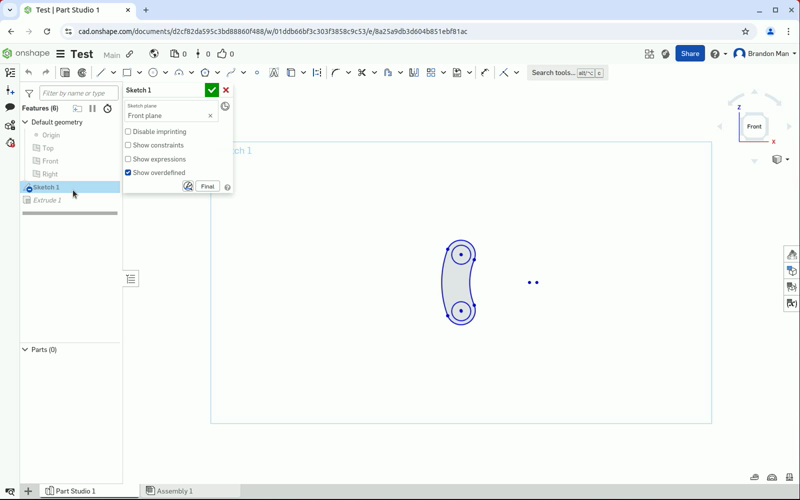
mouse_move(229, 92)
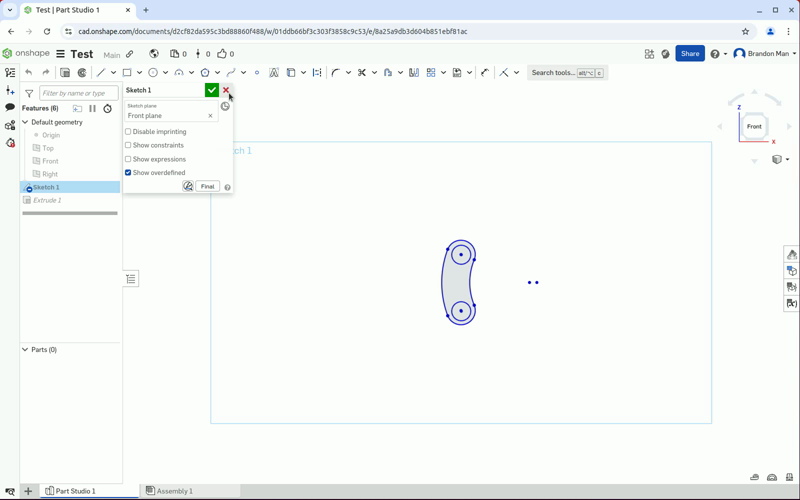
click(229, 92)
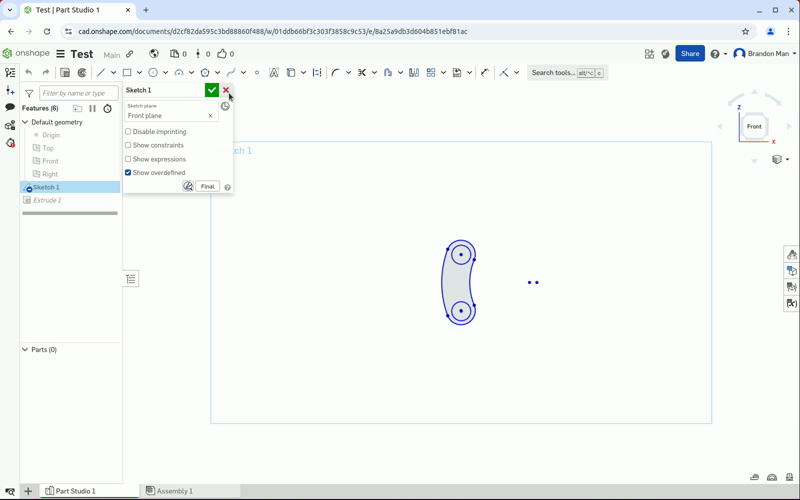
key(shift+s)
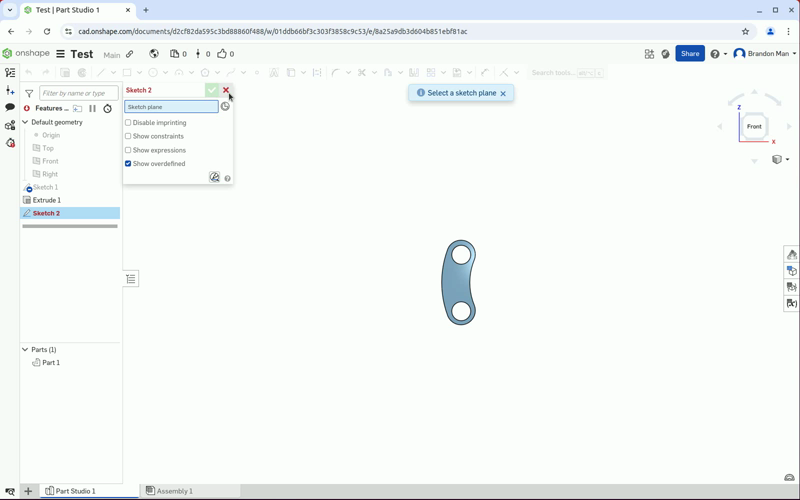
mouse_move(73, 163)
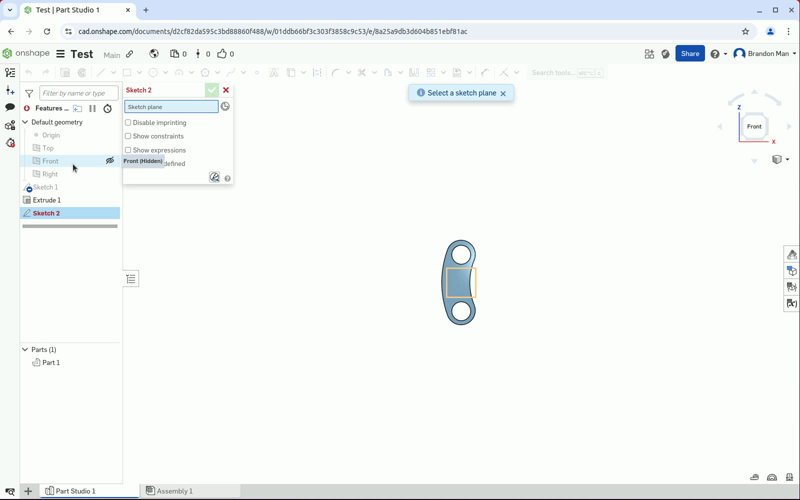
click(73, 163)
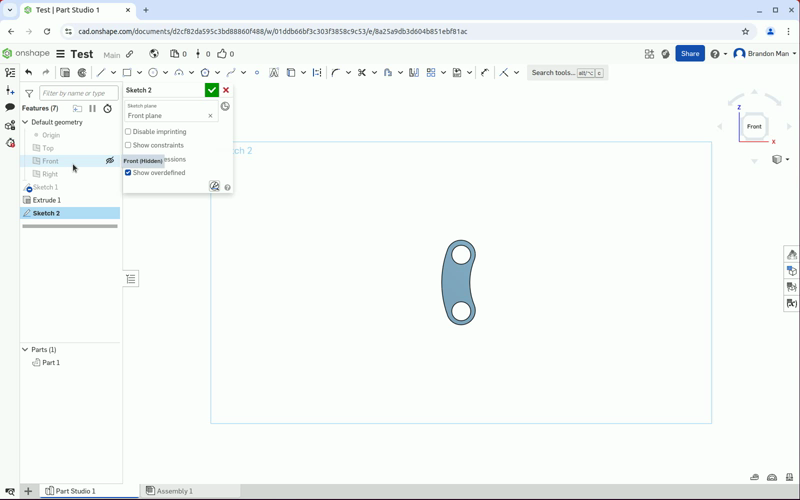
mouse_move(73, 352)
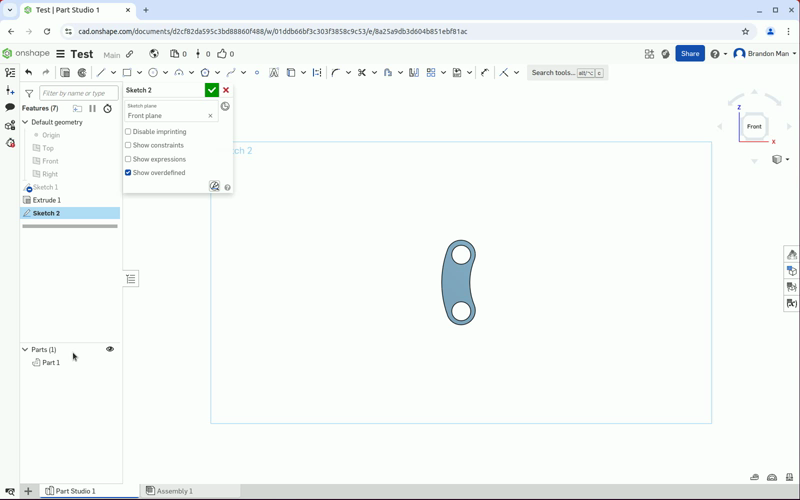
key(y)
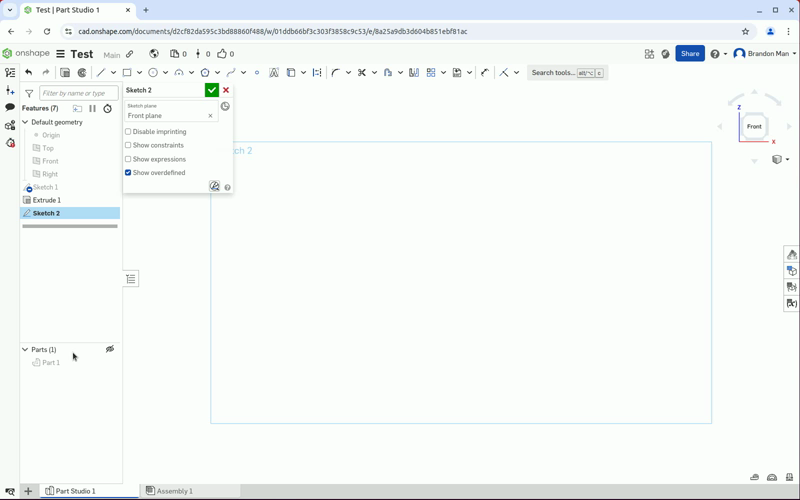
key(c)
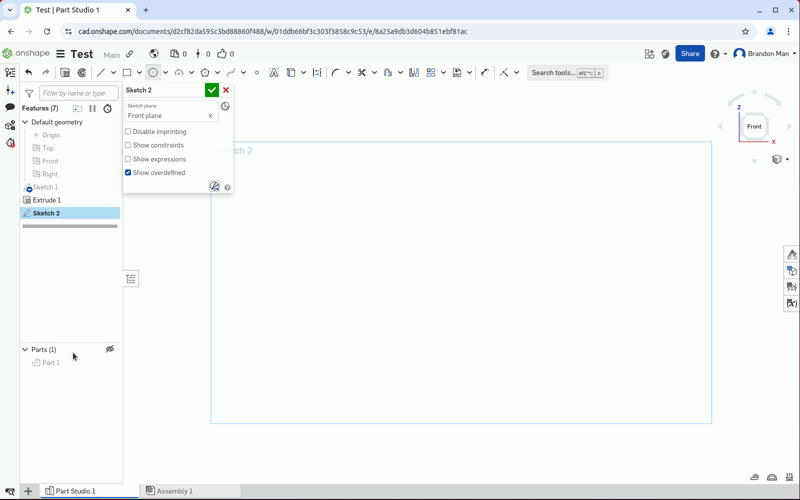
key_down(shift)
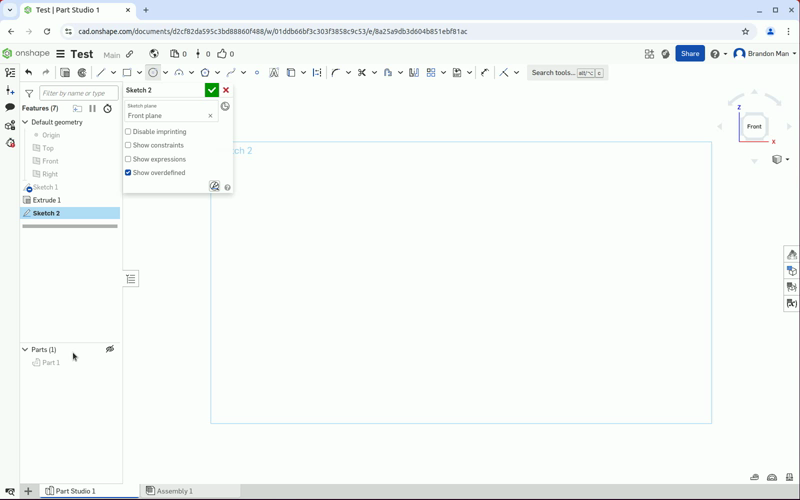
mouse_move(461, 254)
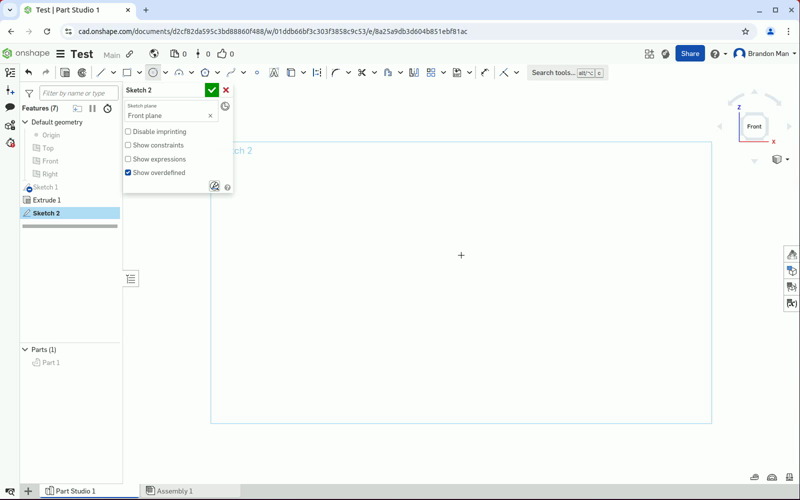
click(461, 254)
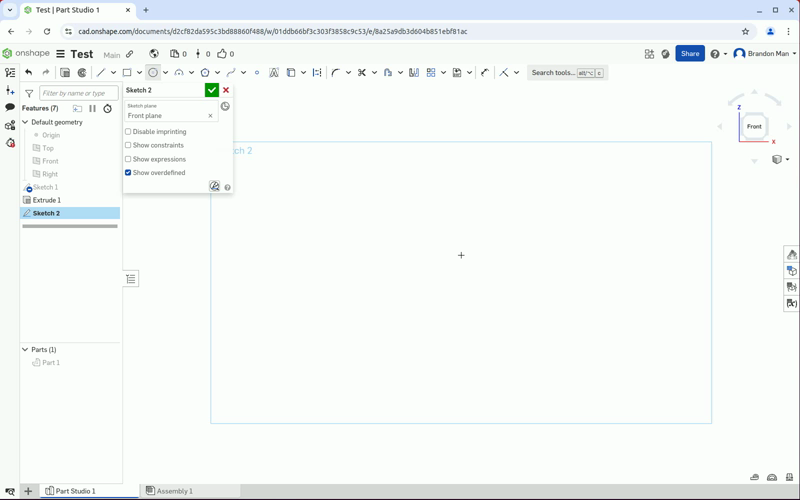
key_up(shift)
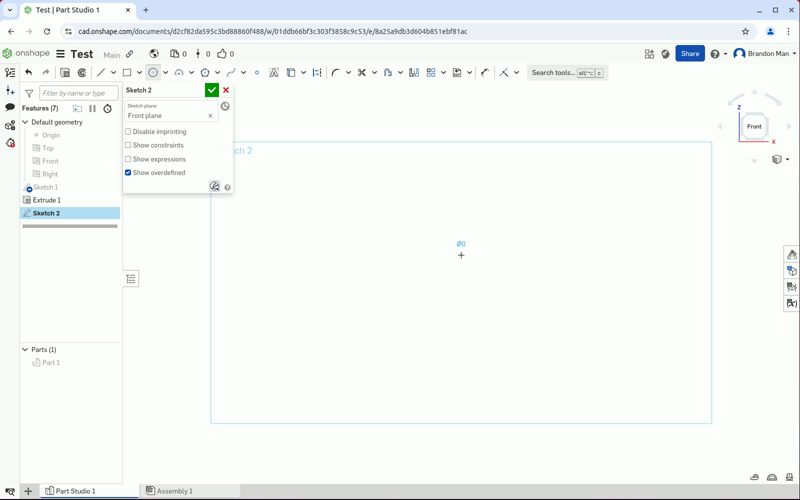
mouse_move(476, 254)
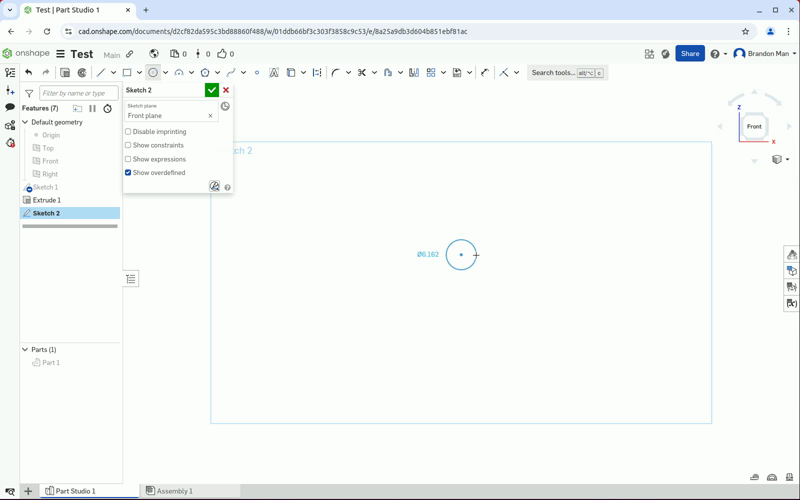
click(476, 254)
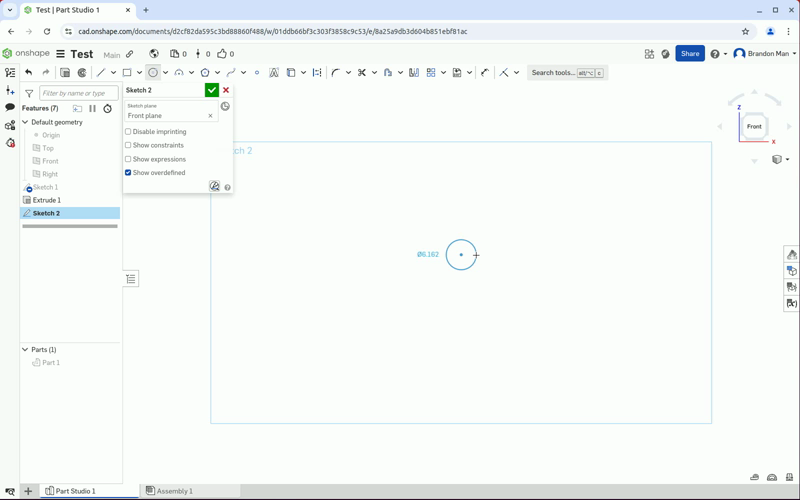
key(esc)
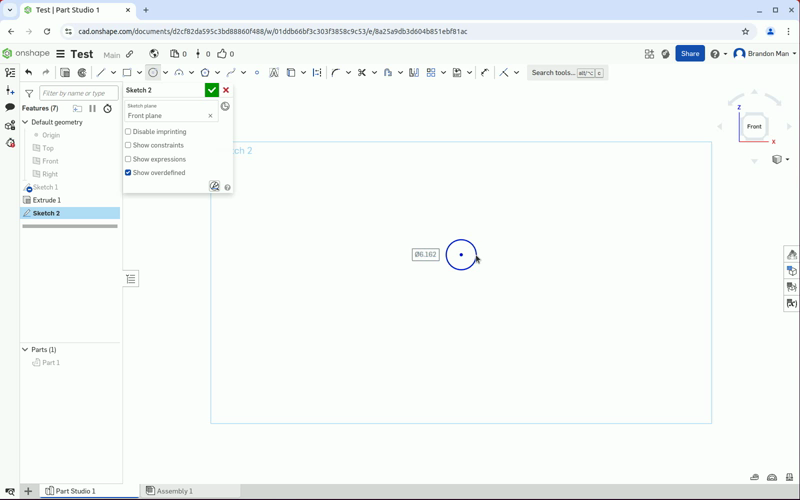
key(c)
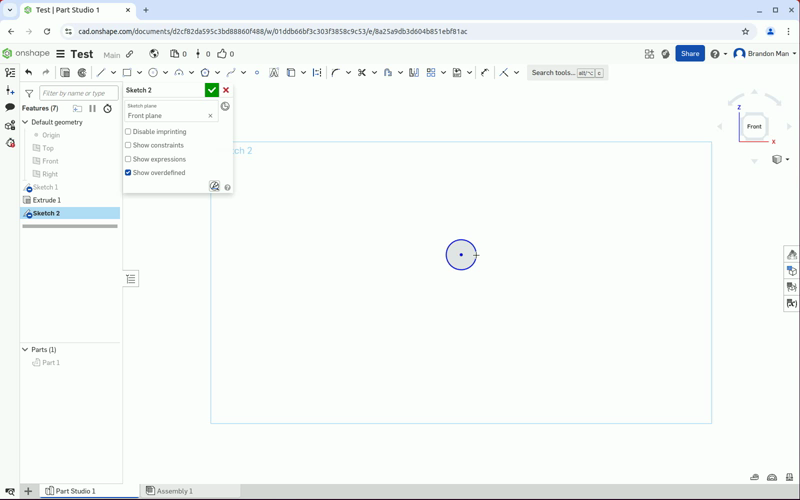
key_down(shift)
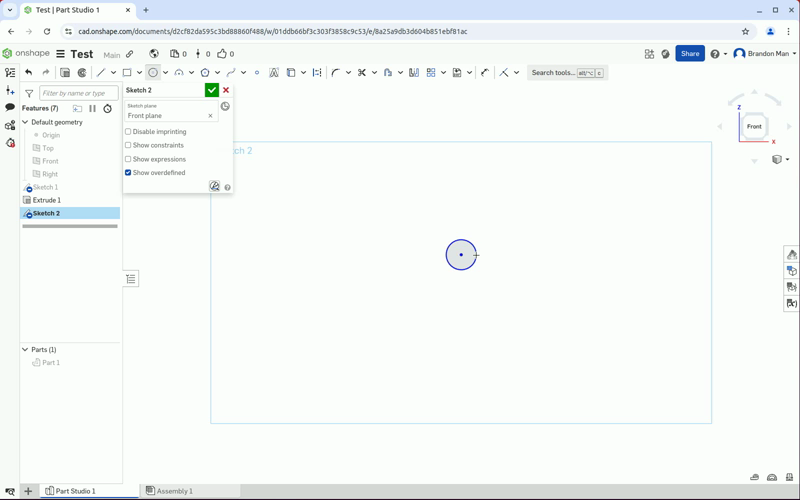
mouse_move(461, 254)
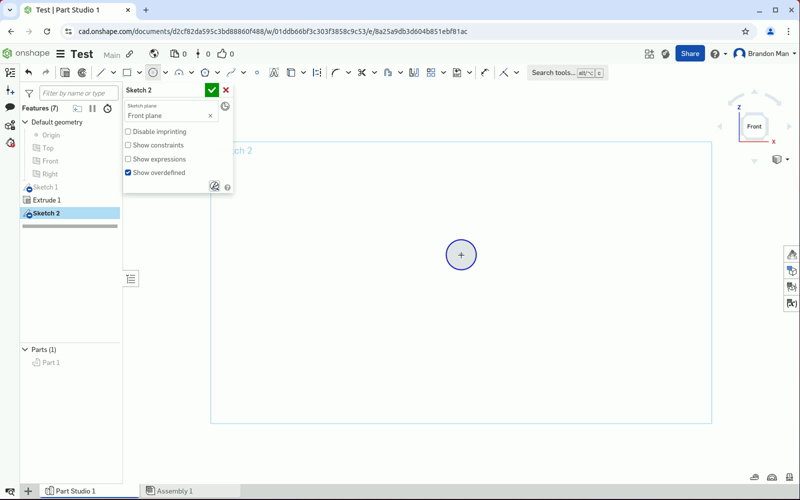
click(461, 254)
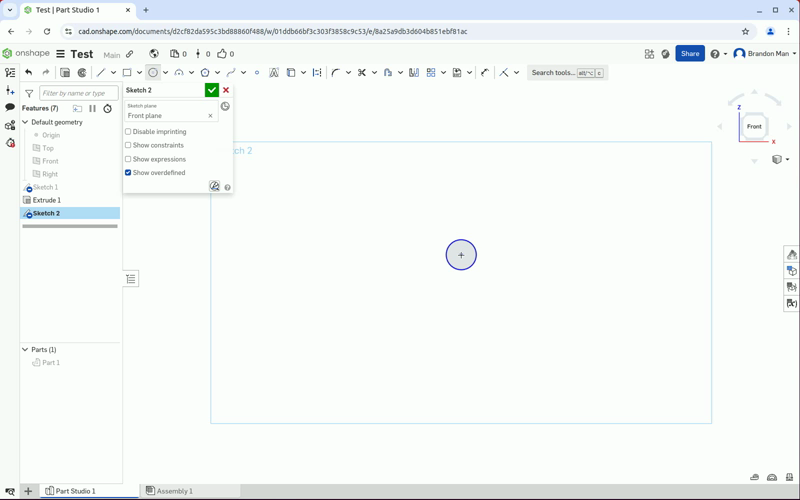
key_up(shift)
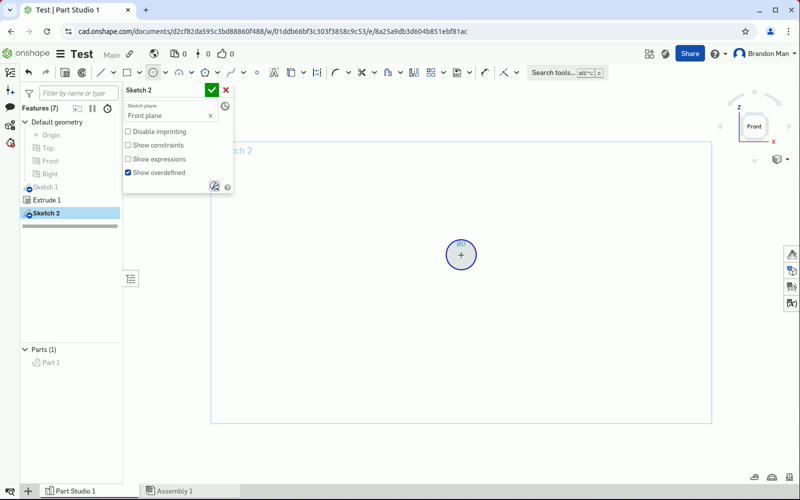
mouse_move(471, 254)
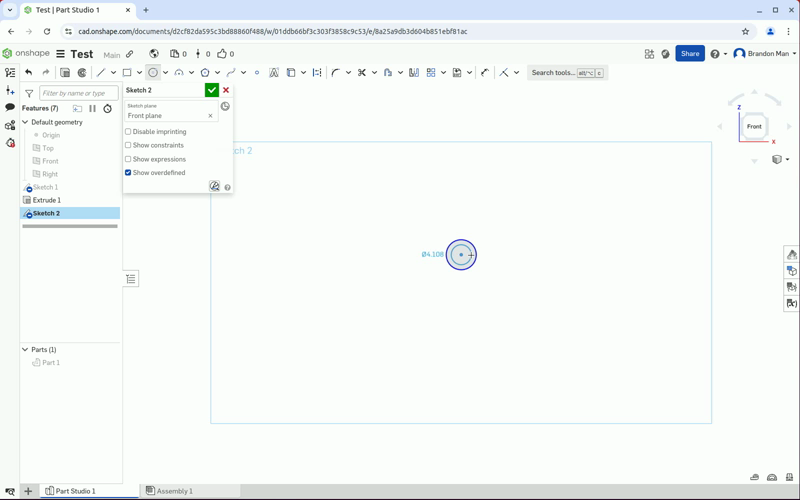
click(471, 254)
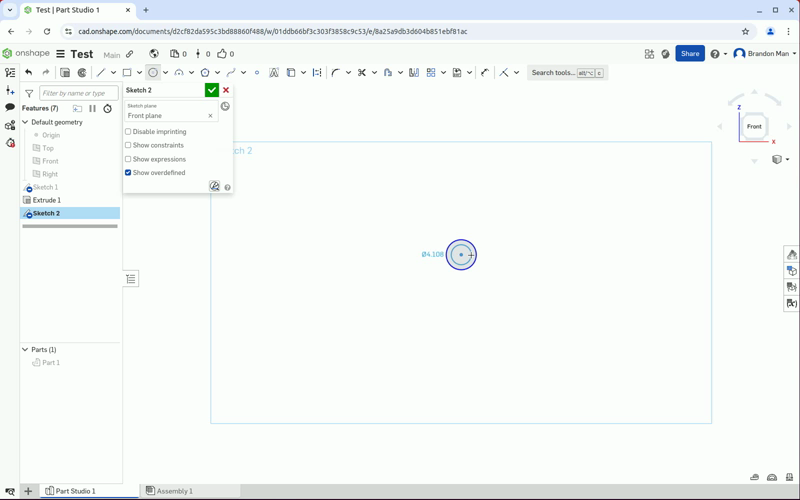
key(esc)
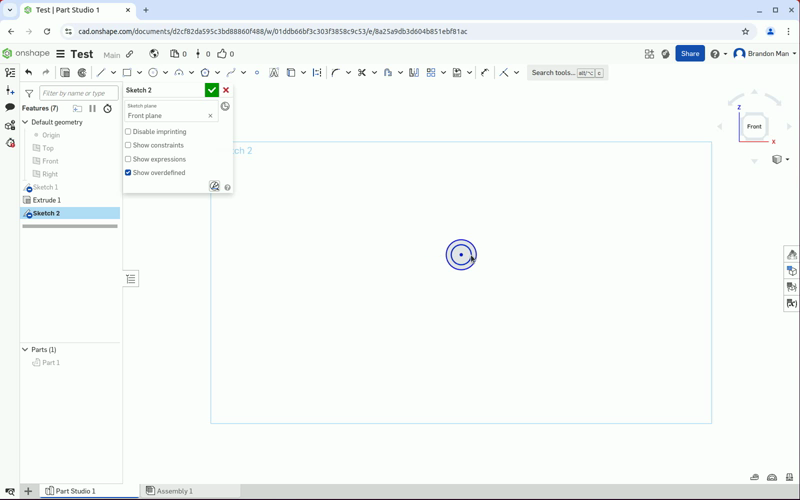
mouse_move(456, 267)
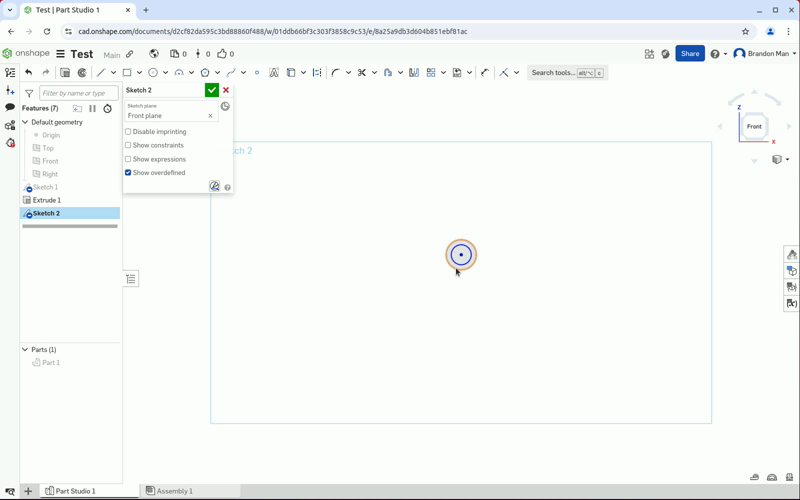
scroll(6)
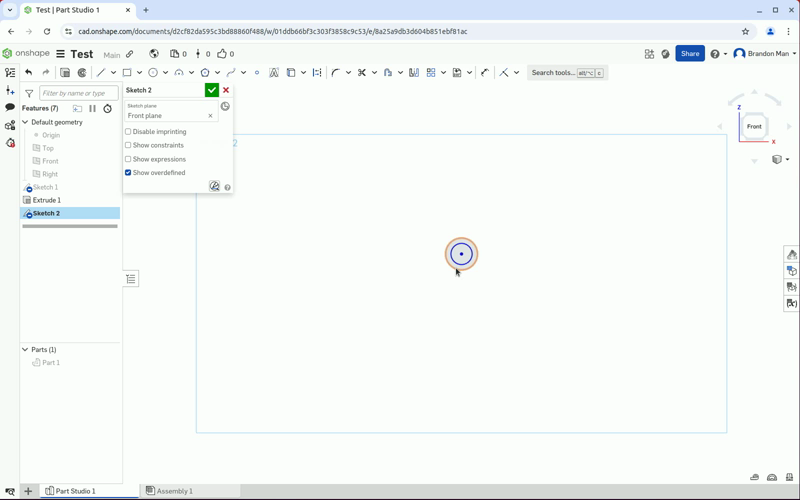
scroll(6)
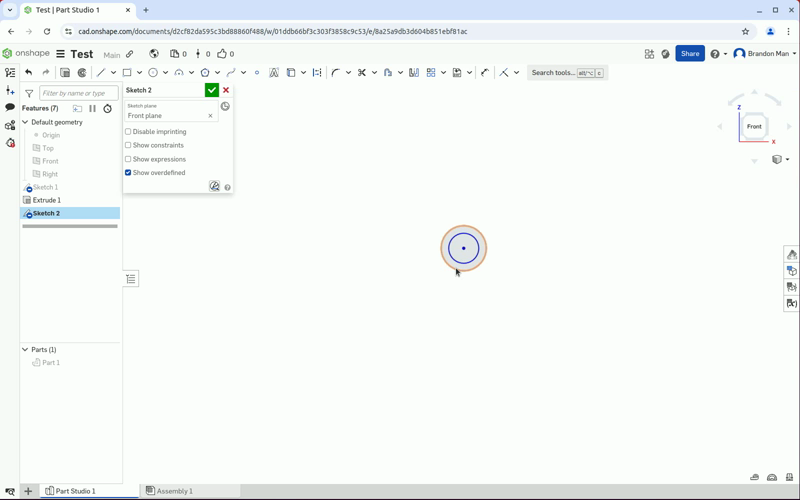
scroll(6)
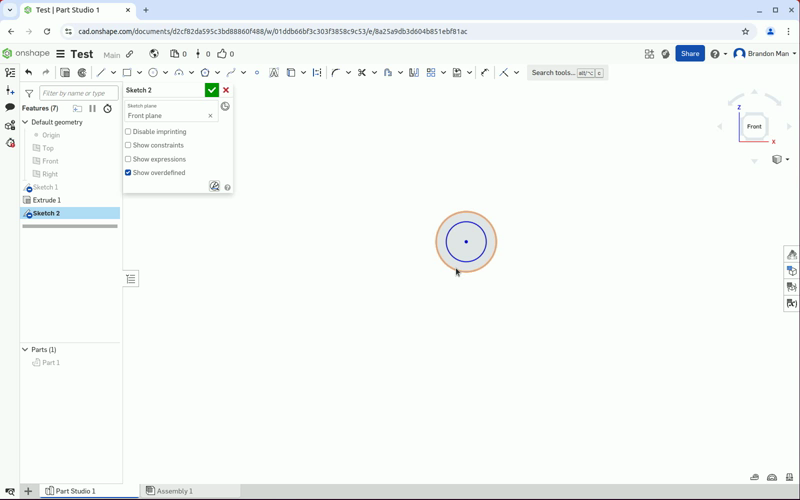
scroll(6)
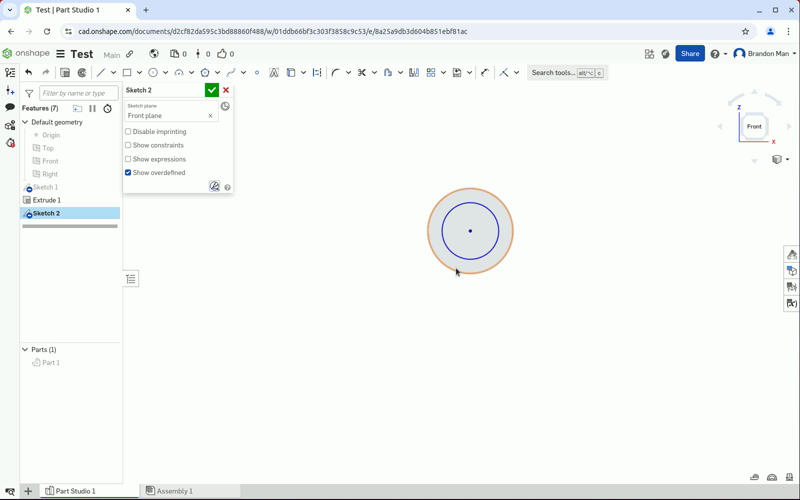
scroll(6)
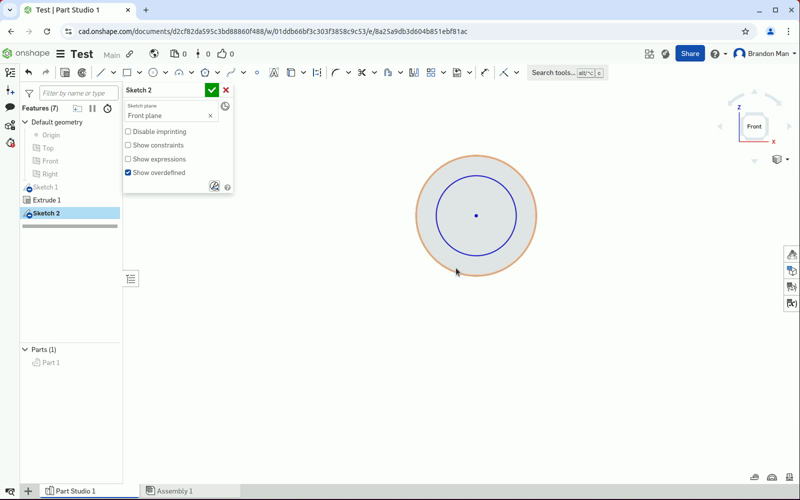
scroll(6)
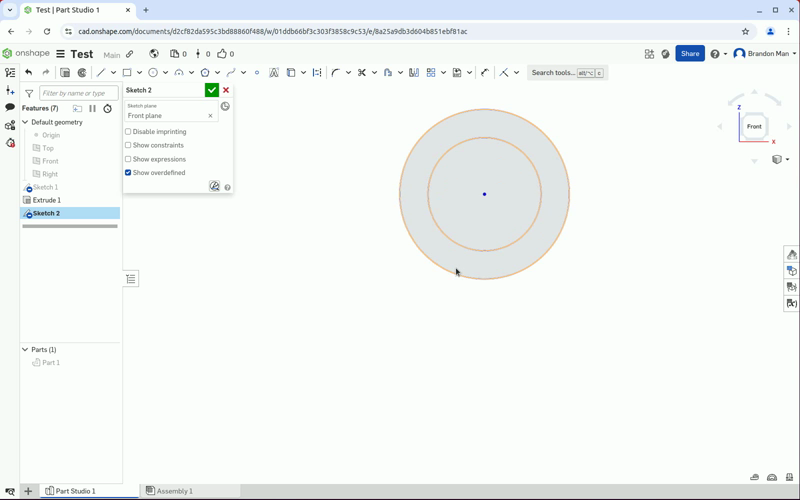
scroll(6)
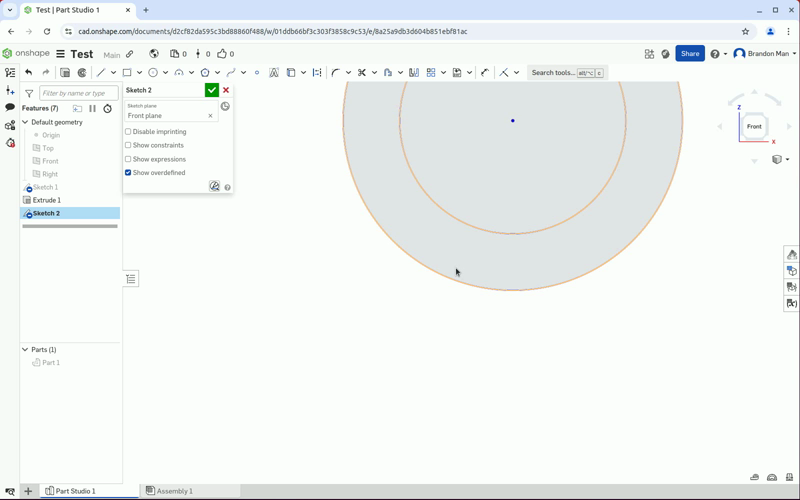
click(456, 267)
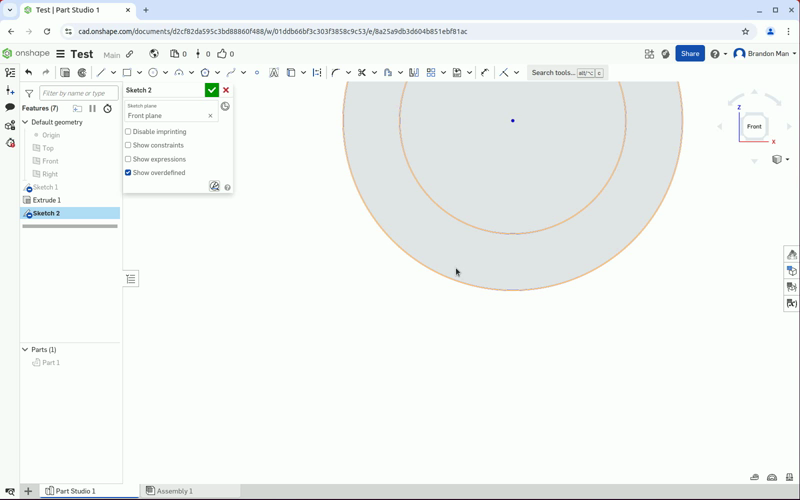
scroll(-6)
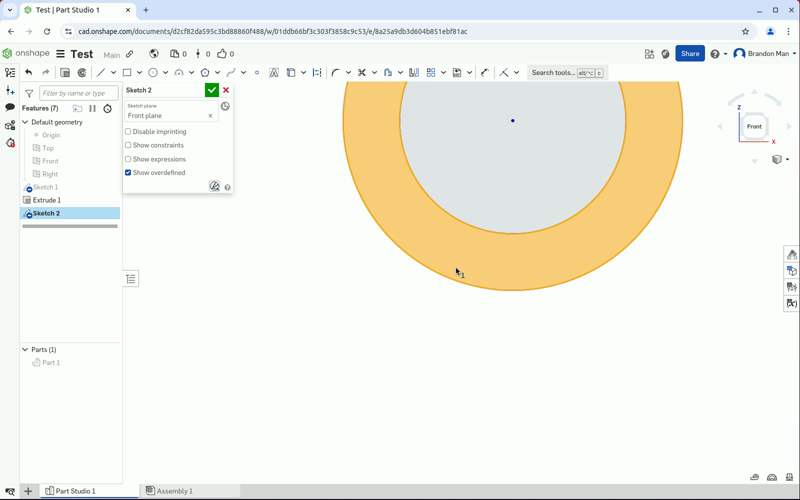
scroll(-6)
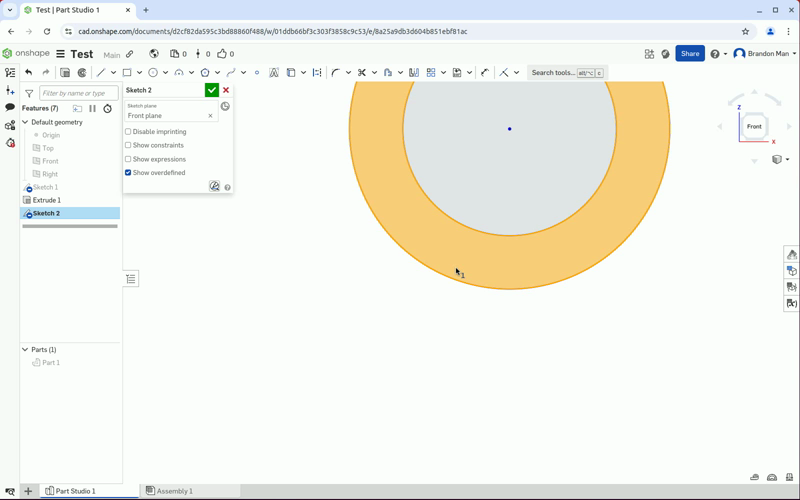
scroll(-6)
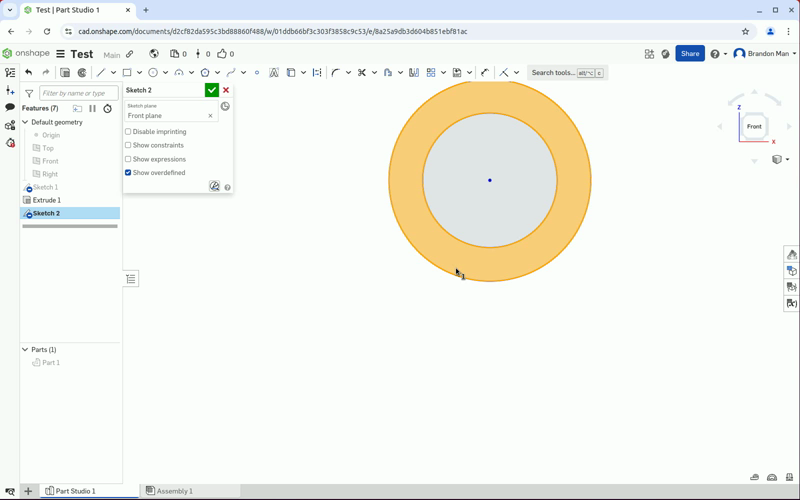
scroll(-6)
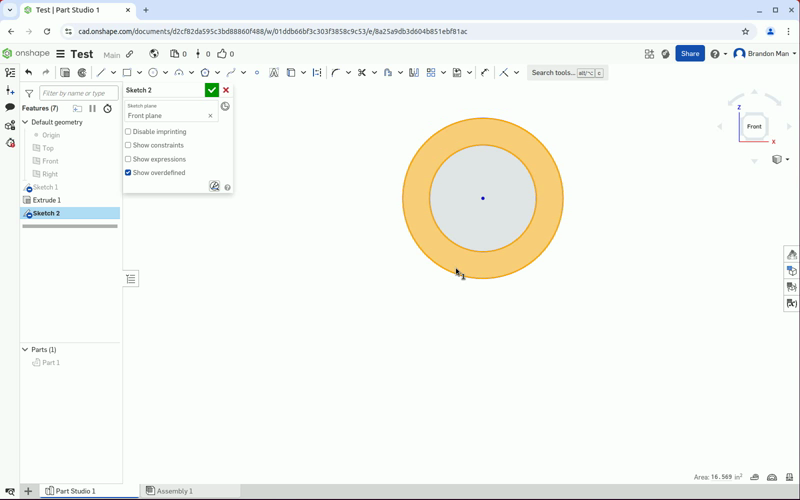
scroll(-6)
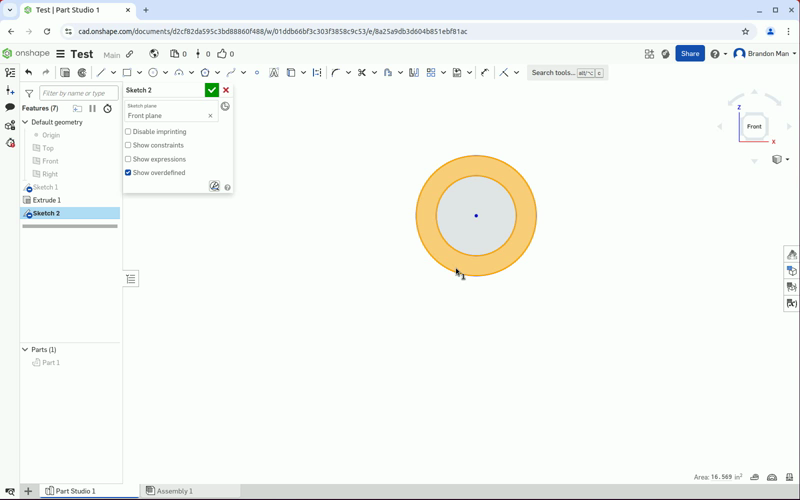
scroll(-6)
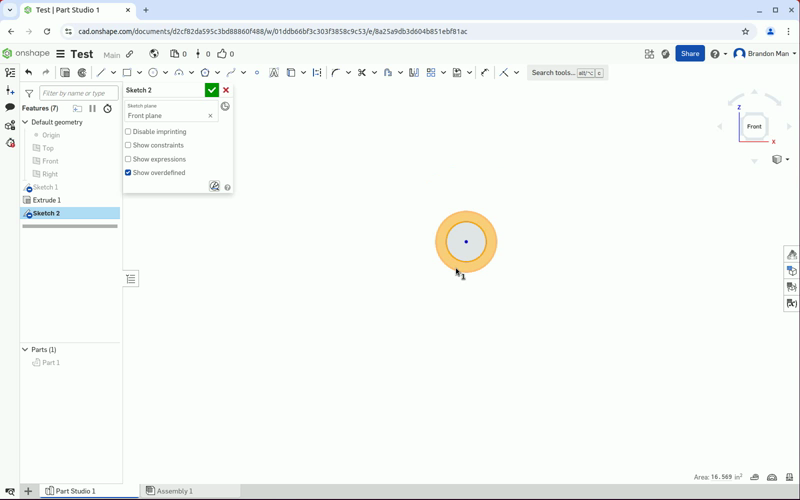
scroll(-6)
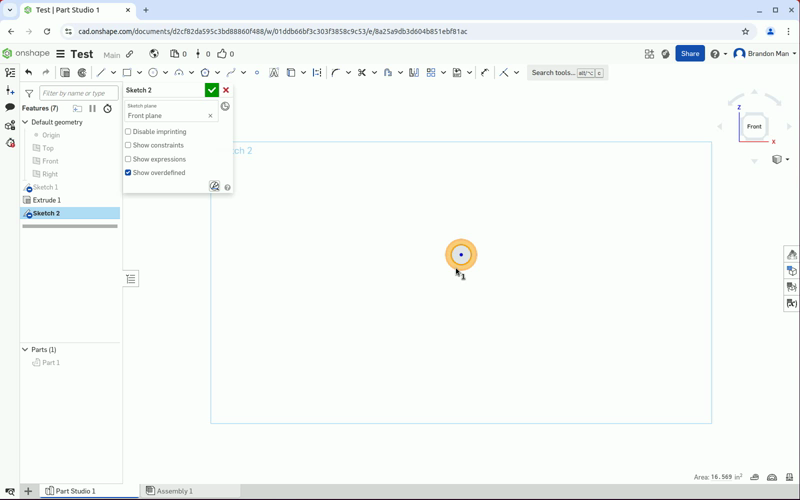
mouse_move(73, 352)
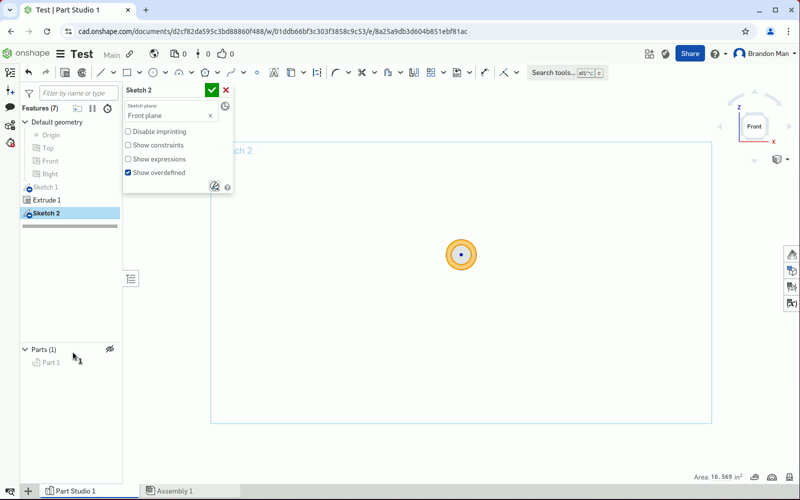
key(shift+y)
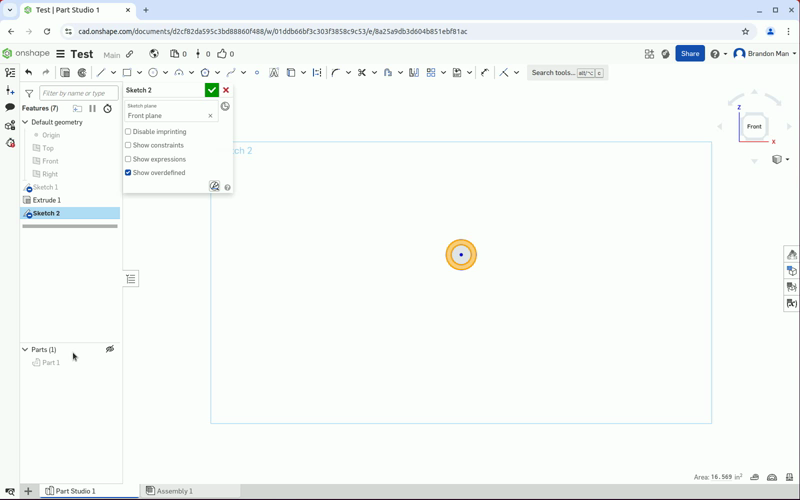
key(shift+e)
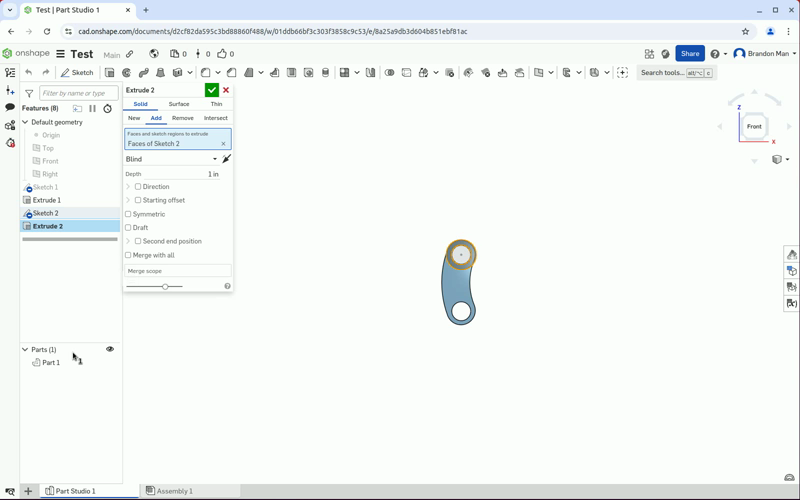
mouse_move(143, 106)
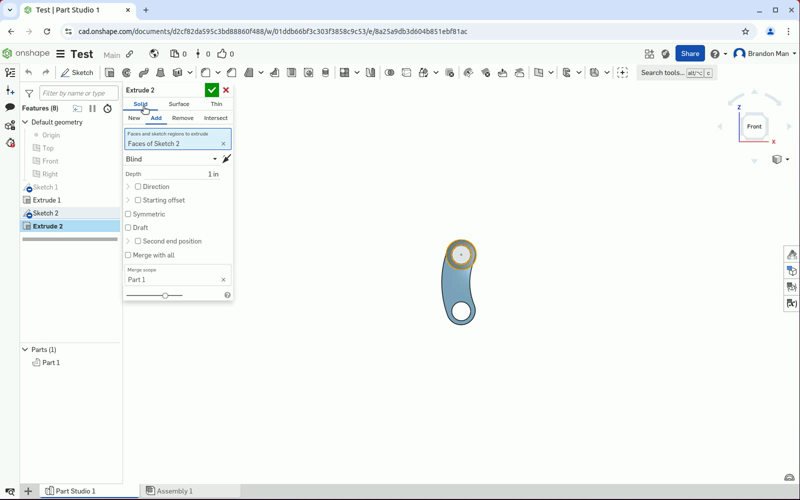
click(143, 106)
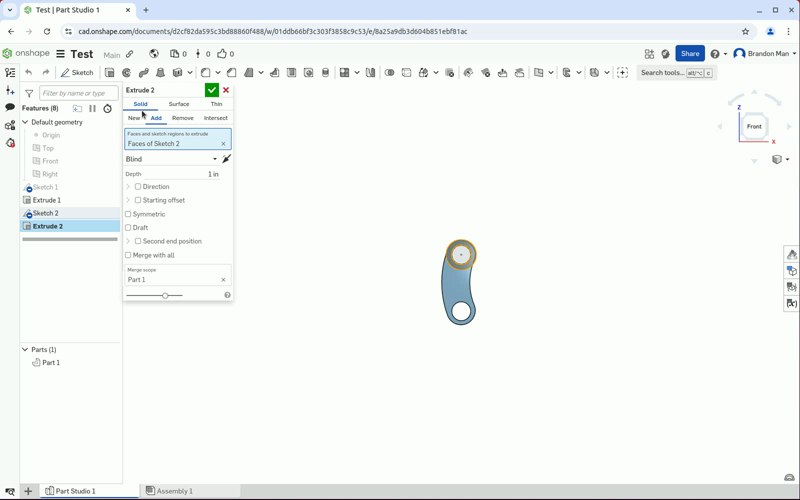
mouse_move(137, 120)
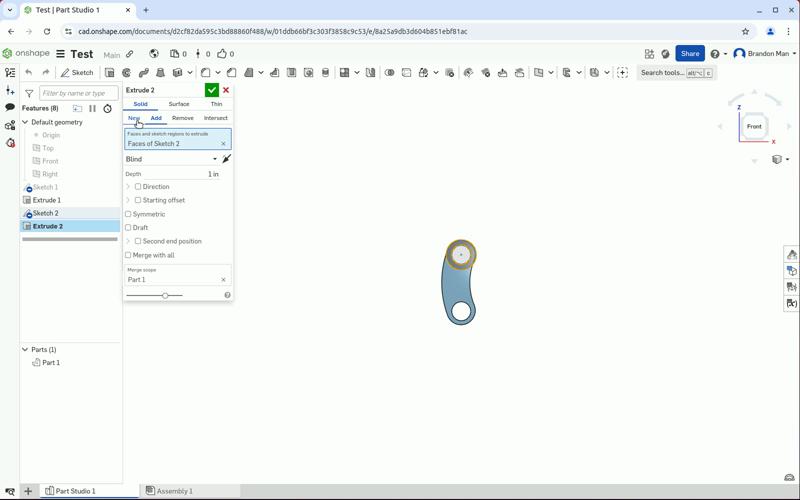
click(137, 120)
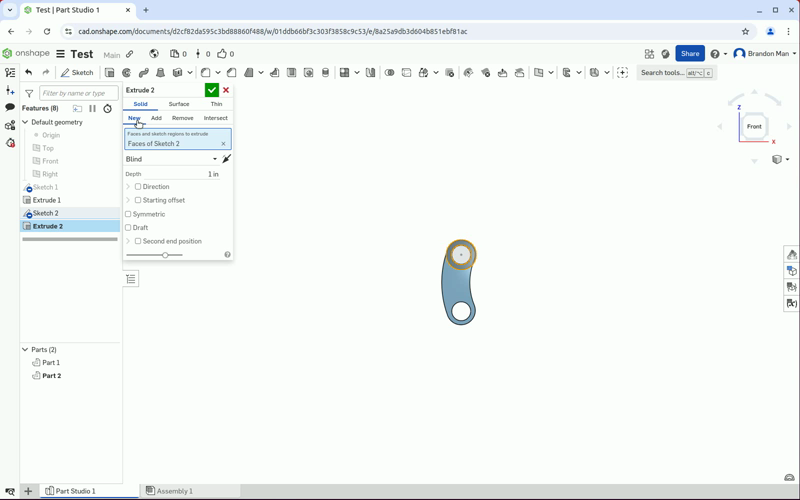
key(tab, 4)
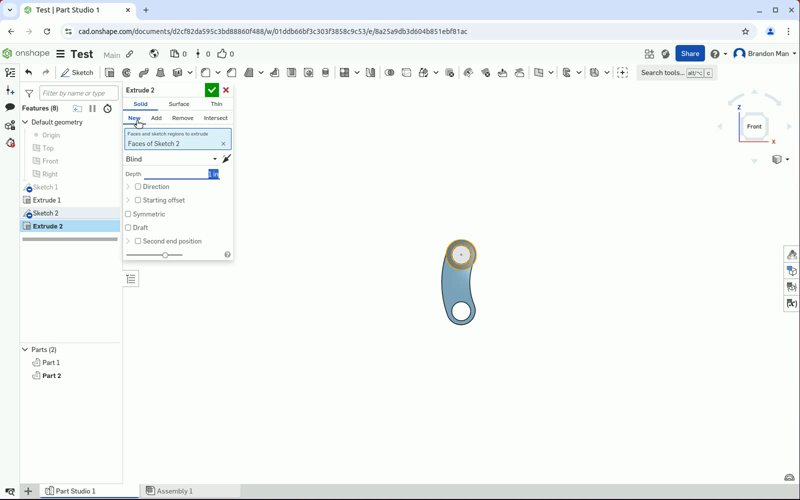
text(3.852)
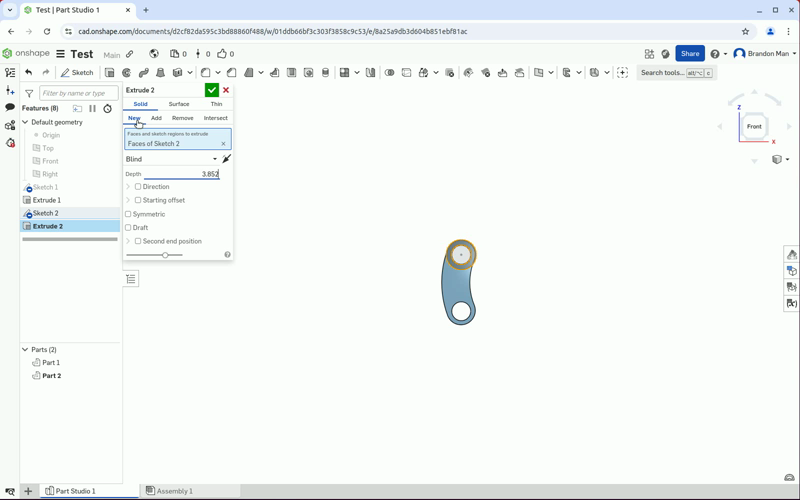
key(tab, 3)
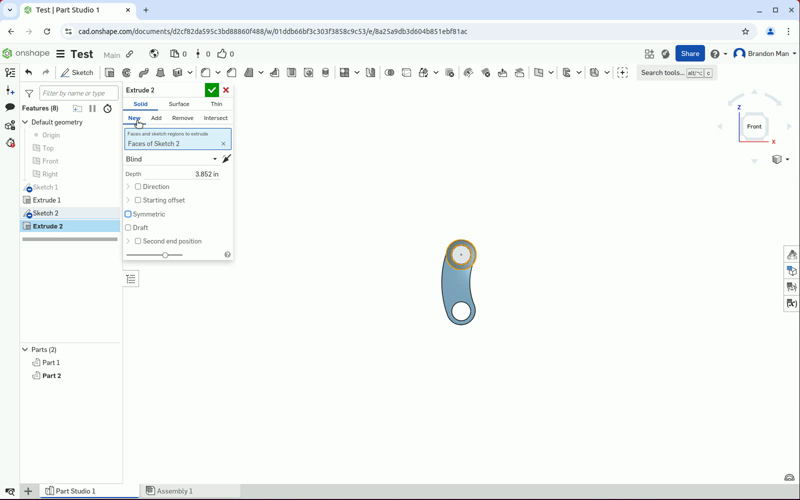
key(space)
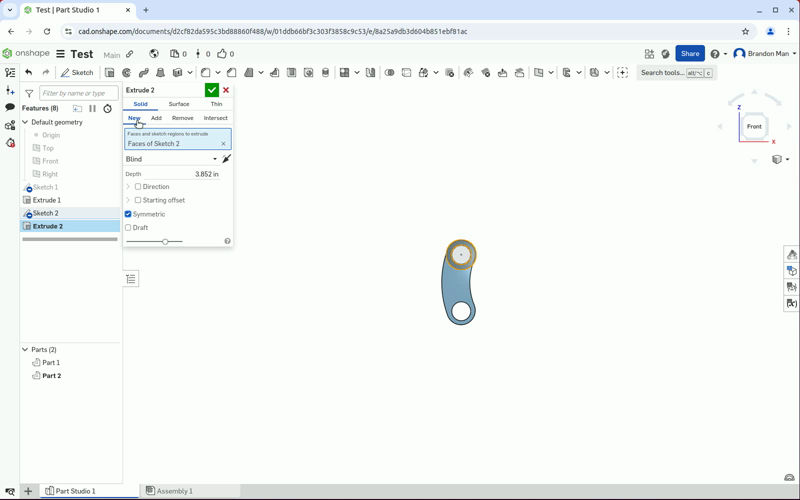
key(enter)
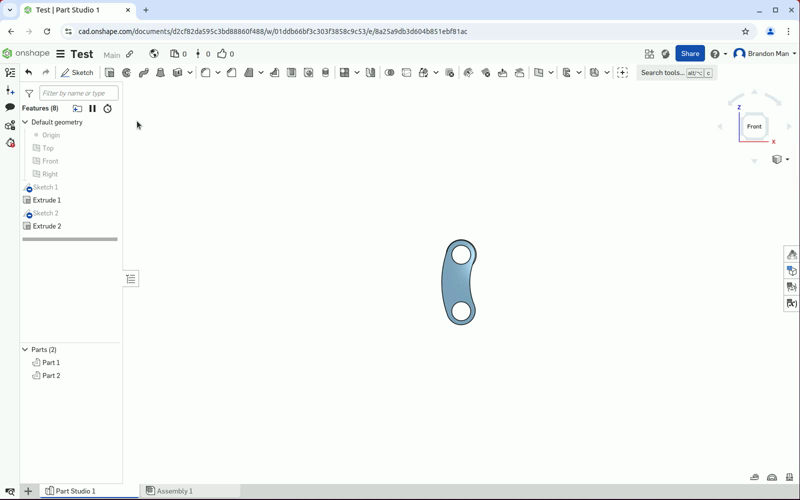
key(shift+h)
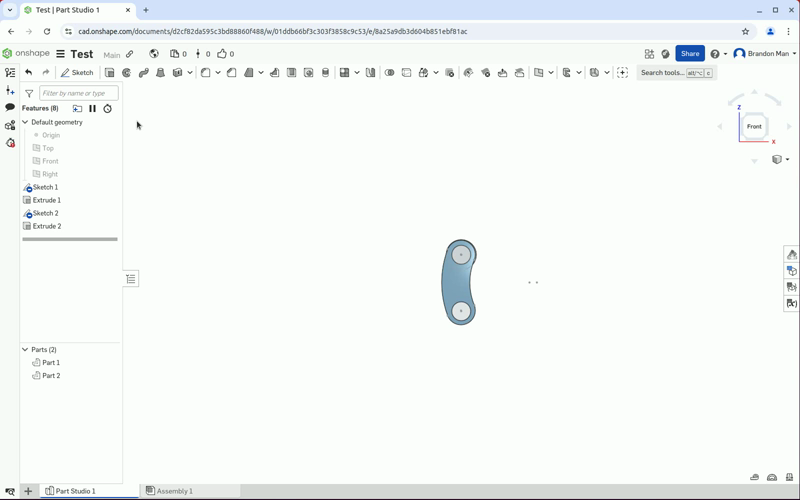
key(shift+h)
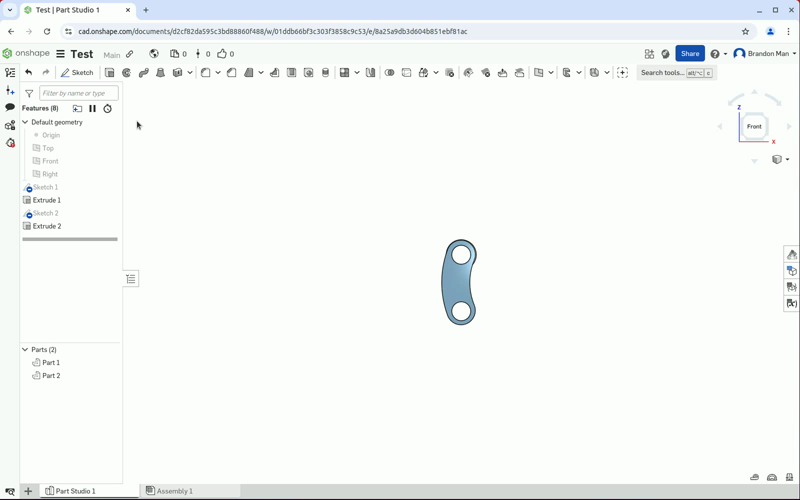
mouse_move(73, 189)
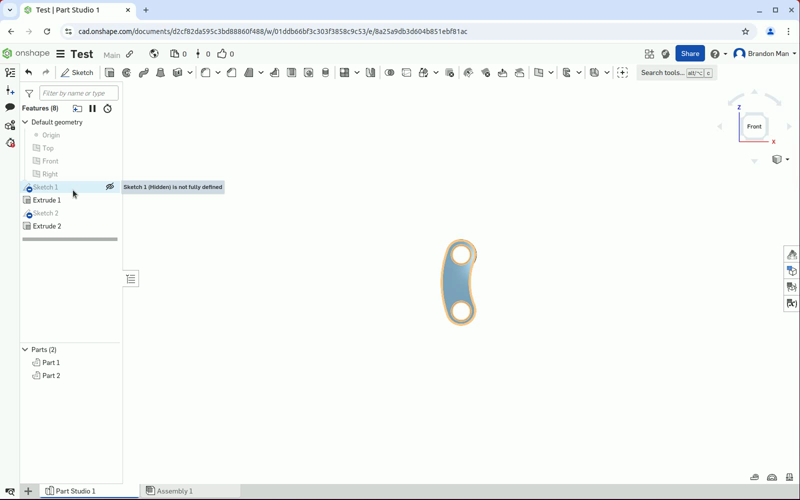
click(73, 189)
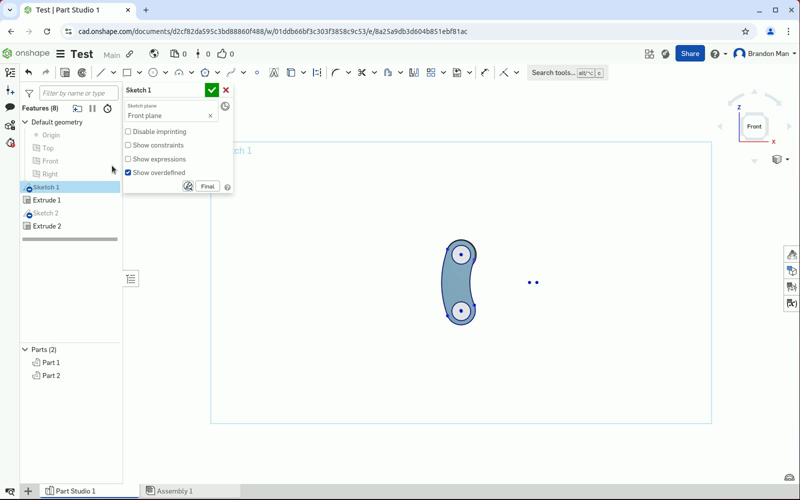
mouse_move(229, 92)
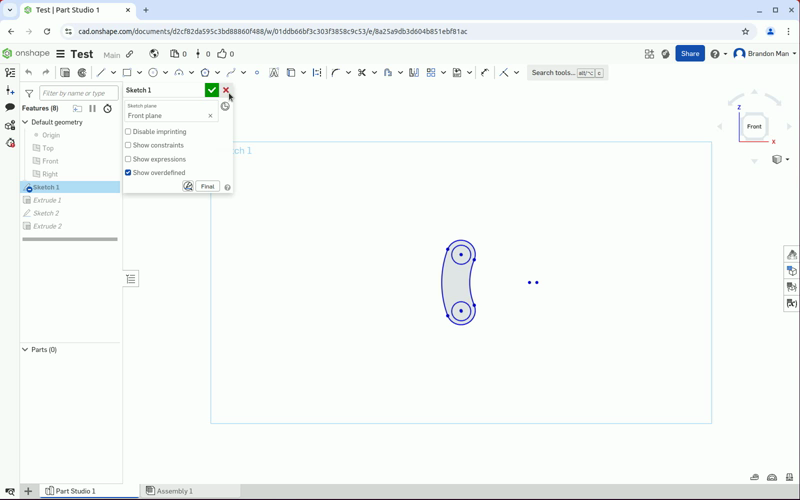
click(229, 92)
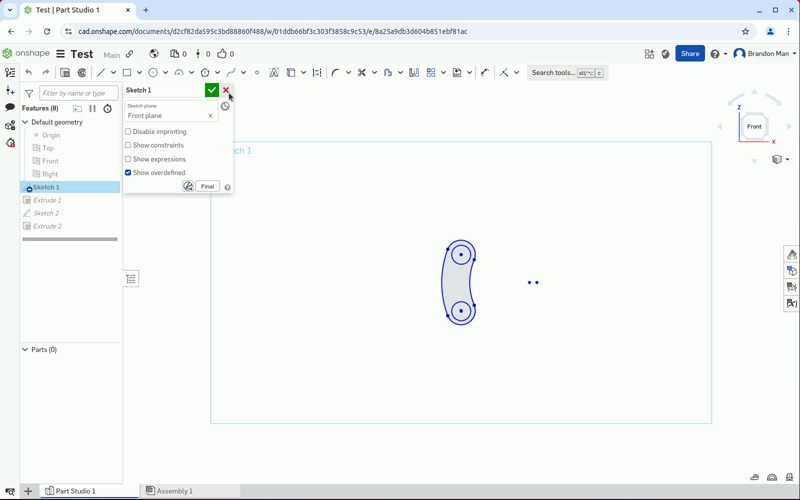
key(shift+s)
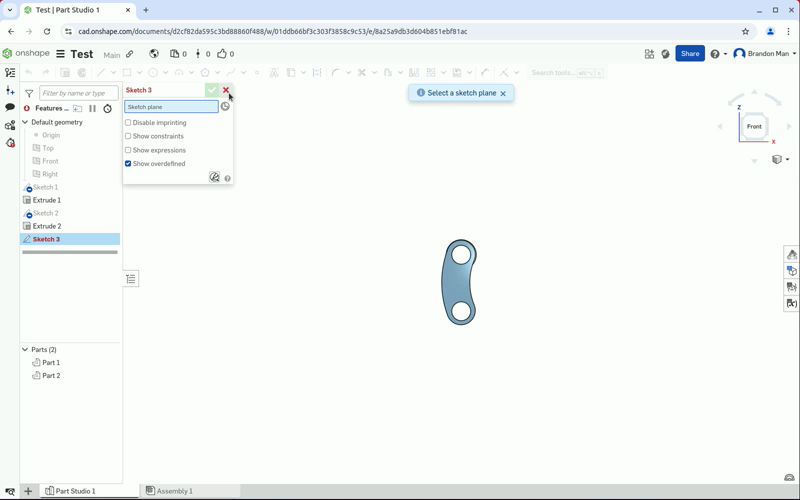
mouse_move(73, 163)
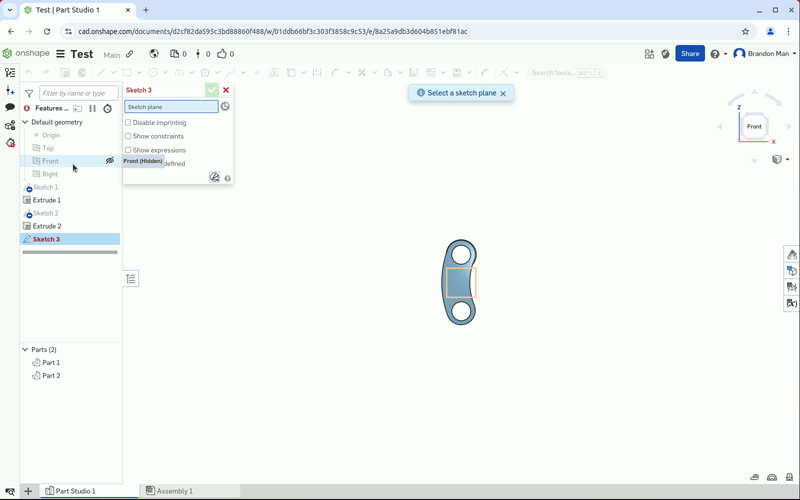
click(73, 163)
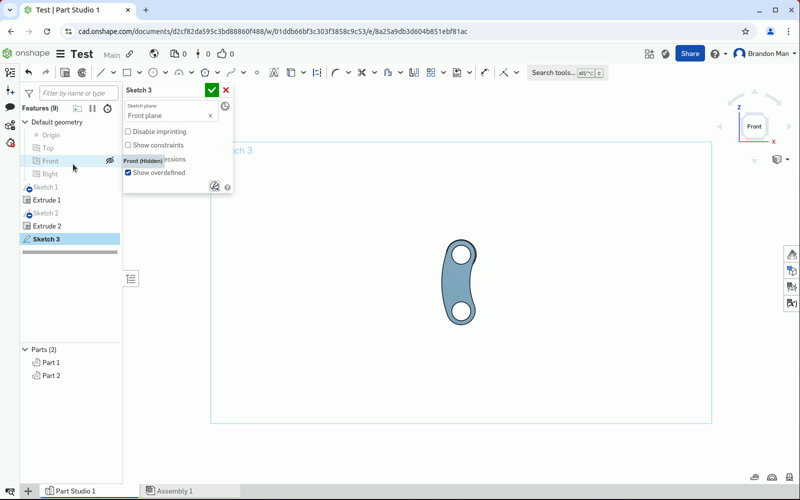
mouse_move(73, 352)
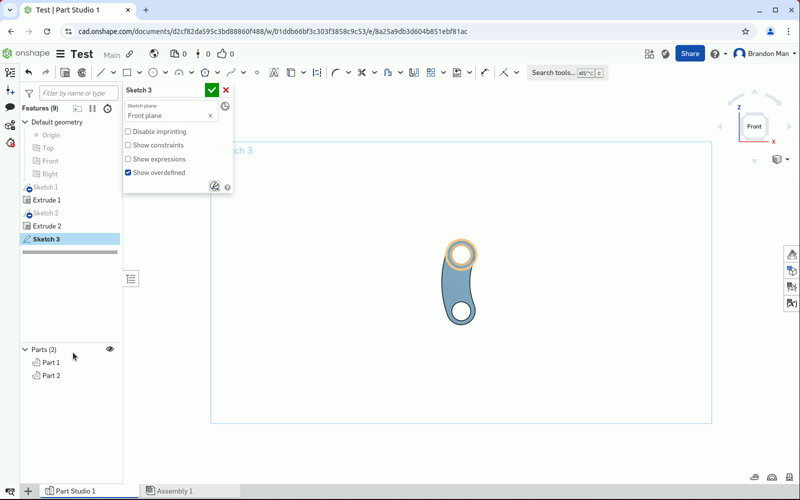
key(y)
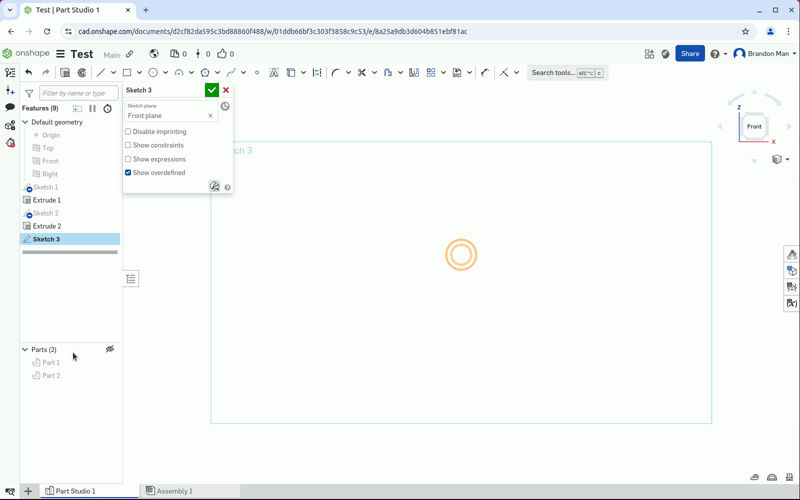
key(a)
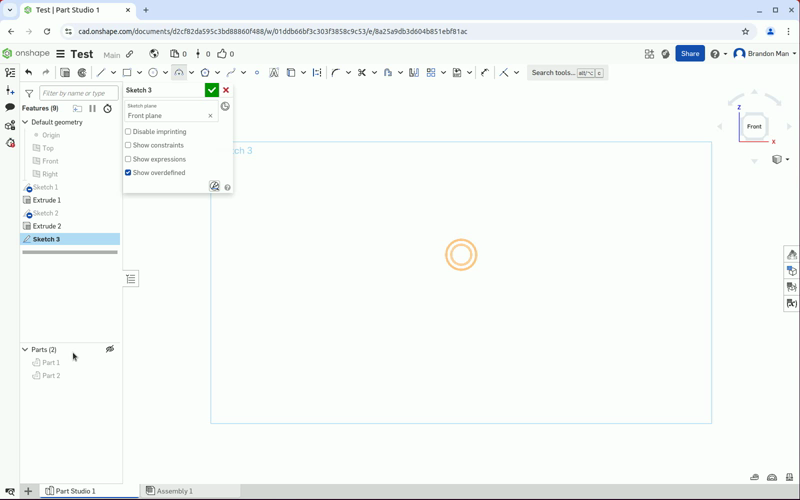
key_down(shift)
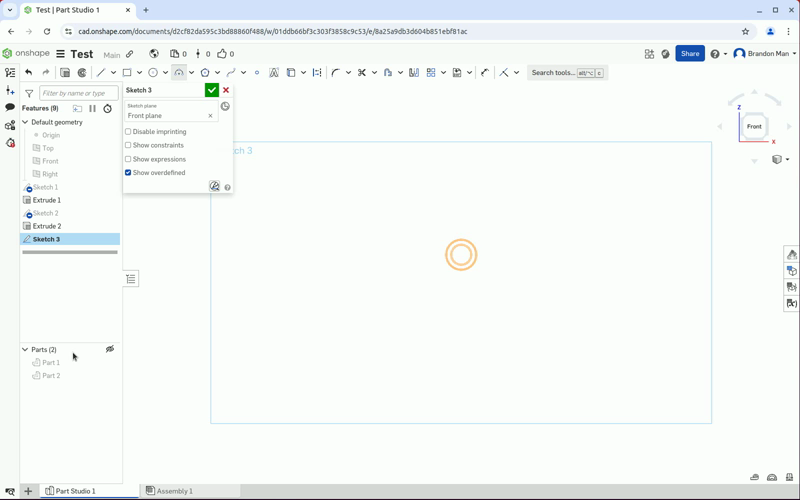
mouse_move(447, 247)
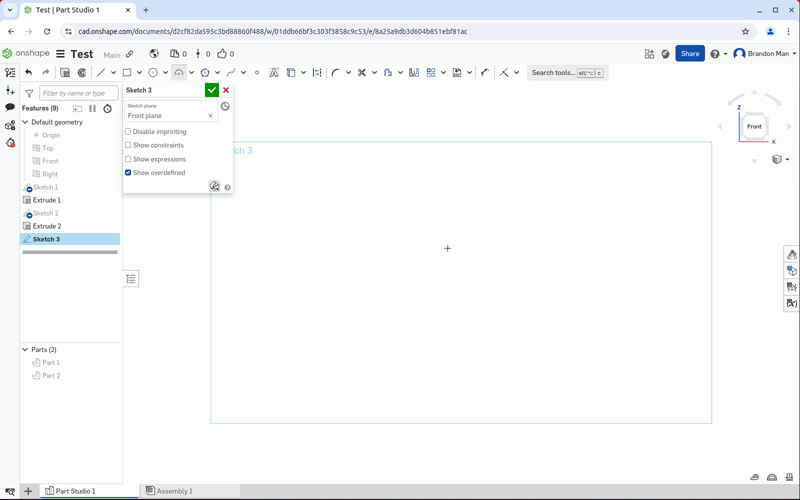
click(447, 247)
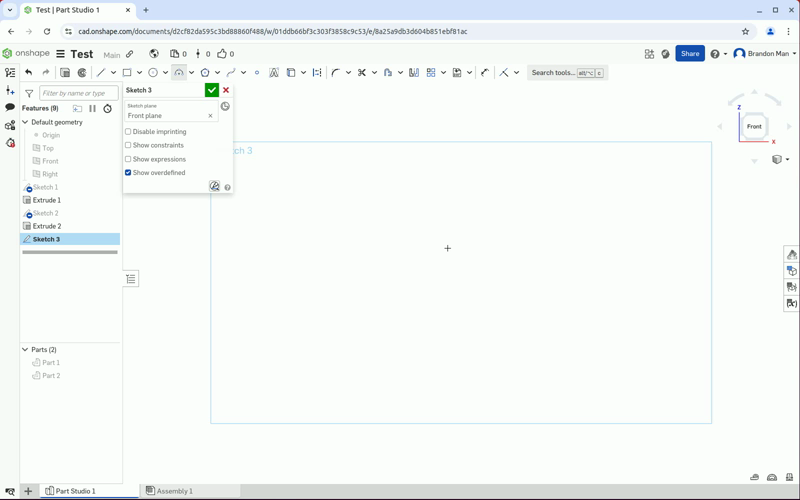
key_up(shift)
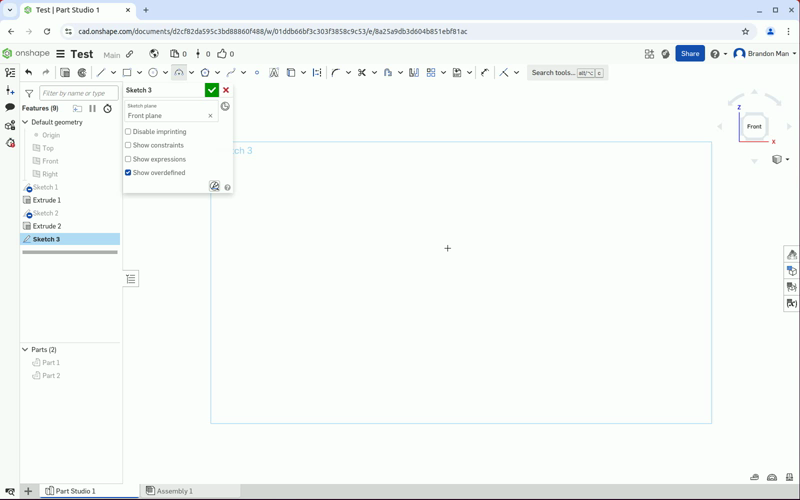
key_down(shift)
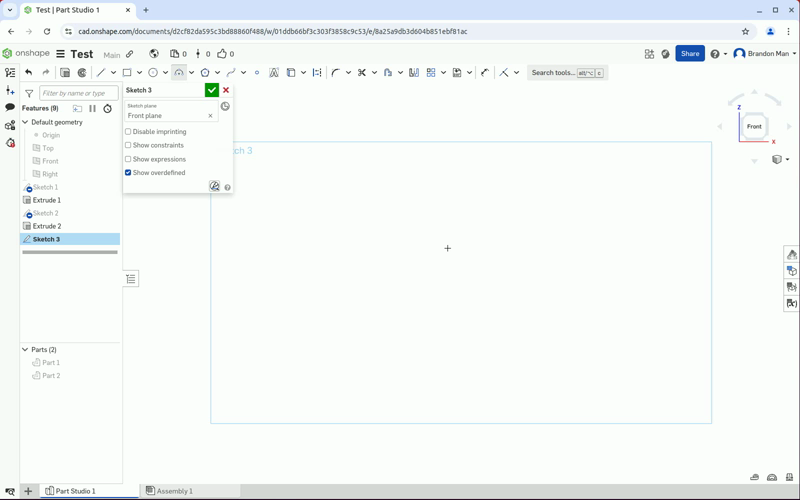
mouse_move(472, 261)
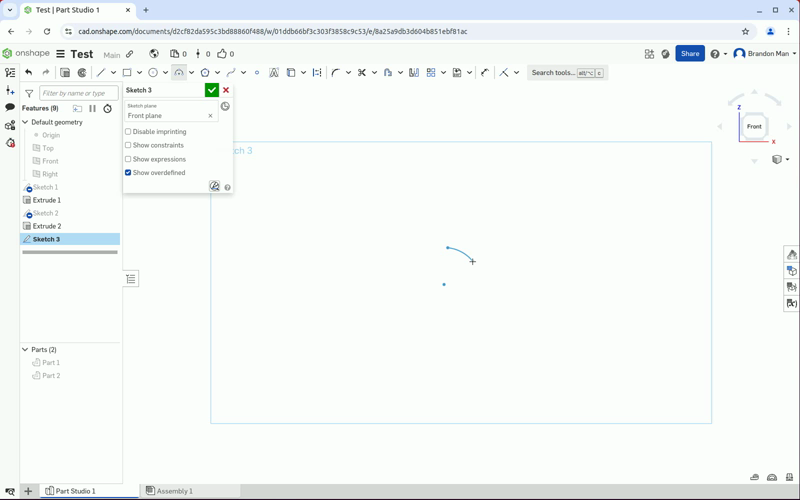
click(472, 261)
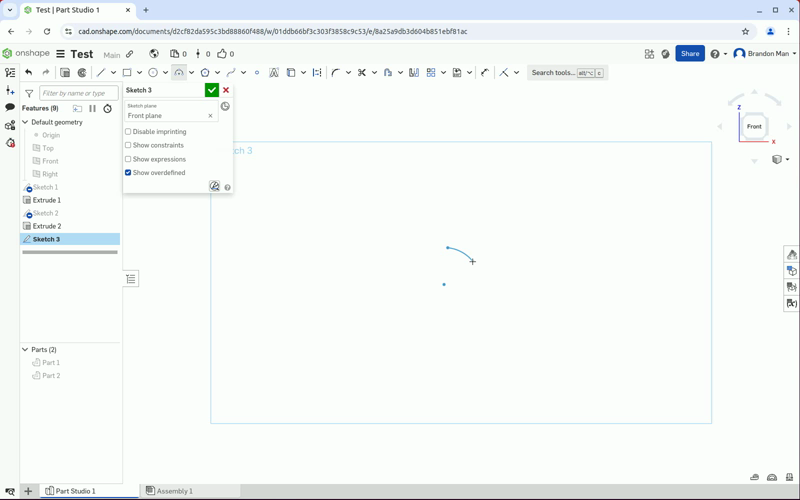
mouse_move(467, 241)
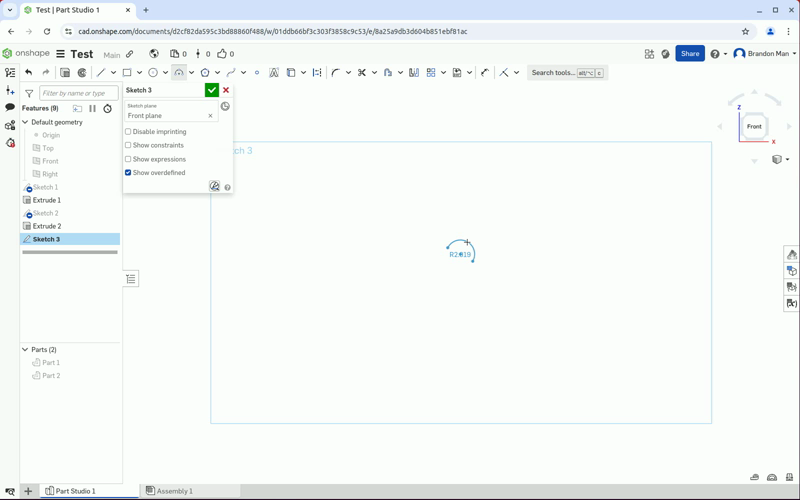
click(467, 241)
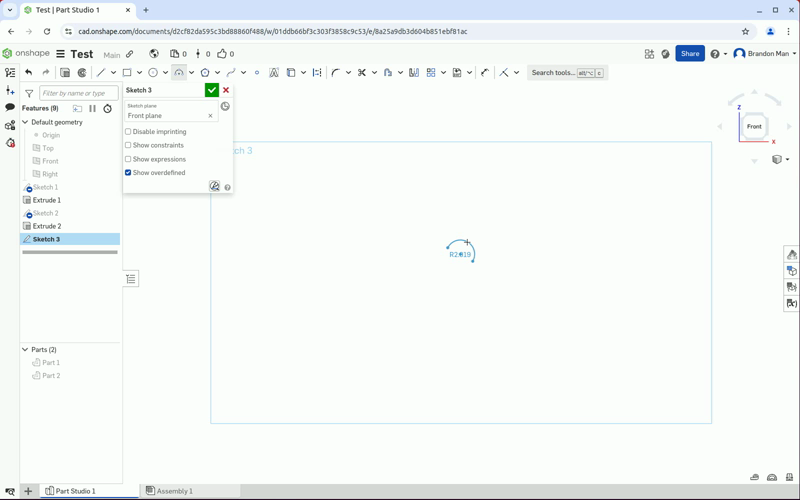
key_up(shift)
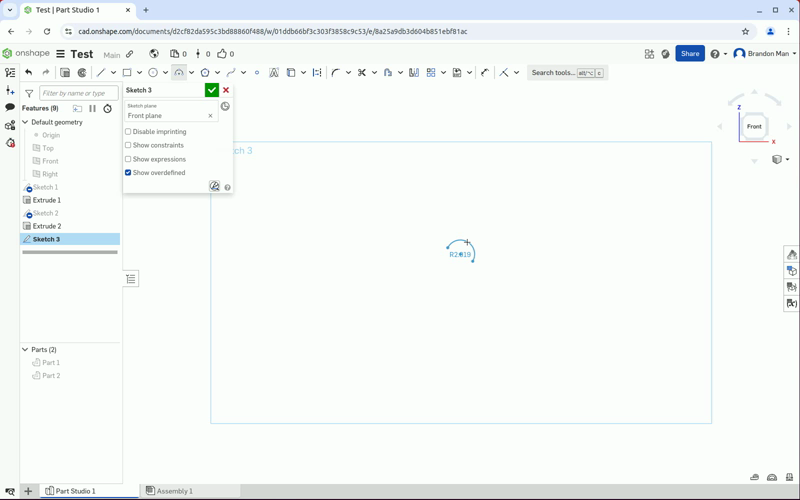
mouse_move(472, 261)
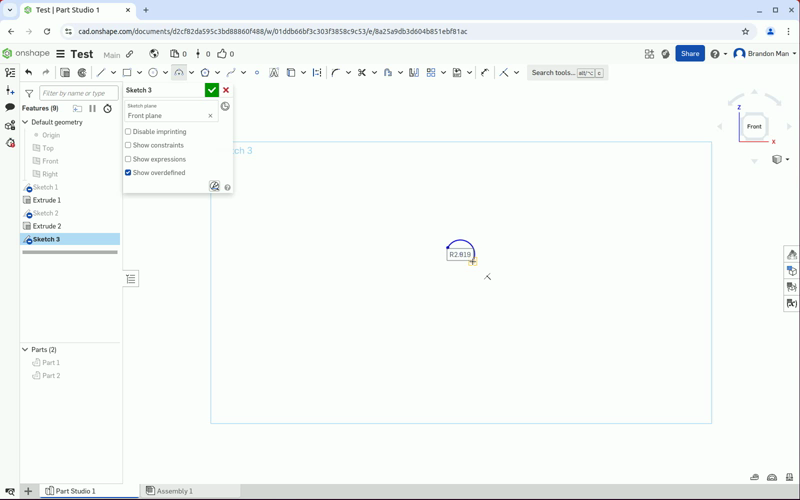
click(472, 261)
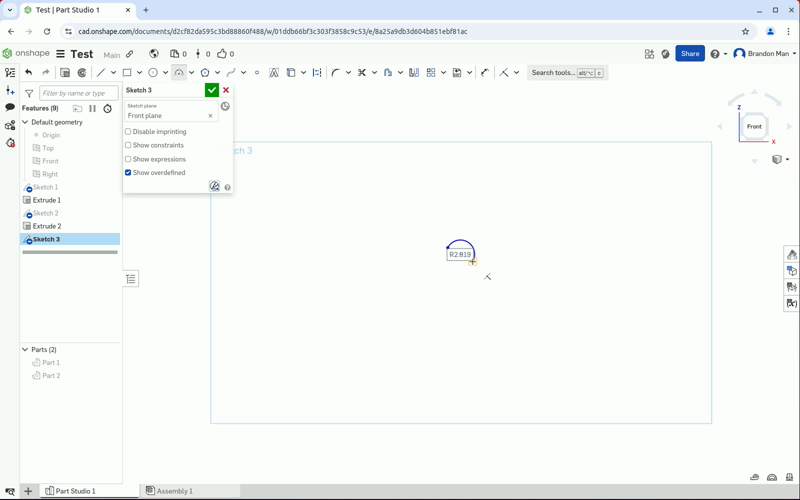
key_down(shift)
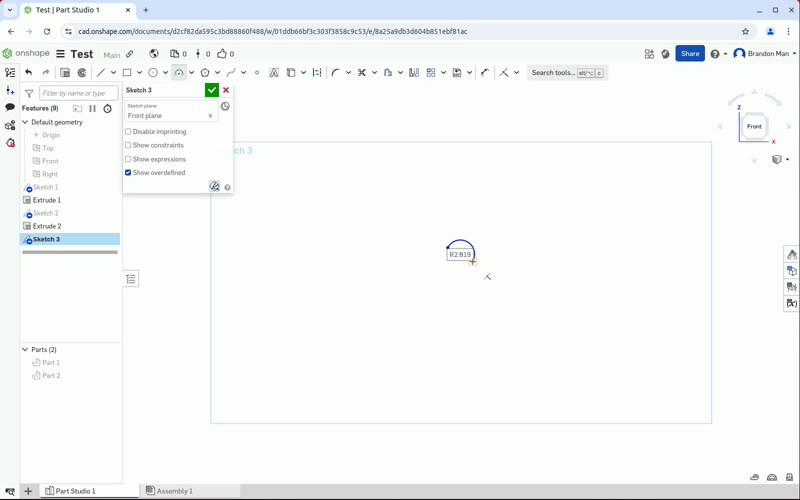
mouse_move(513, 235)
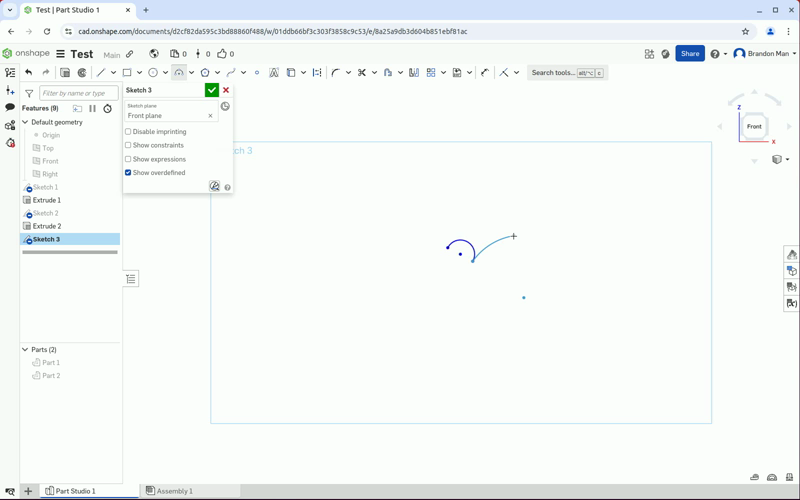
click(513, 235)
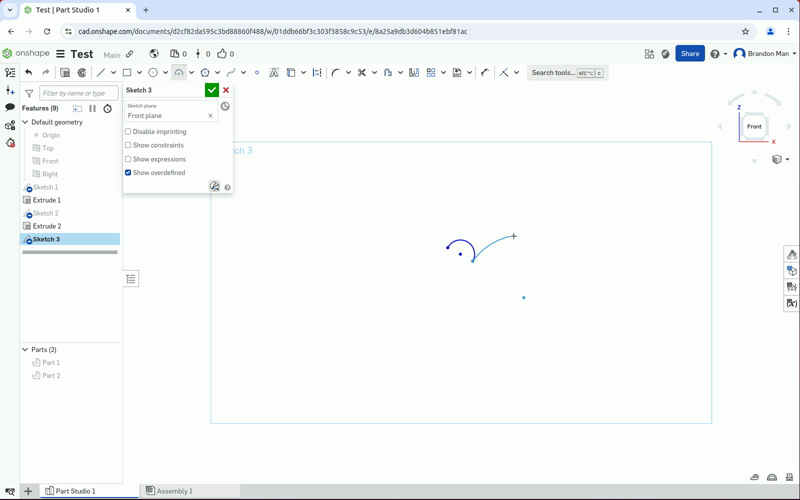
mouse_move(489, 242)
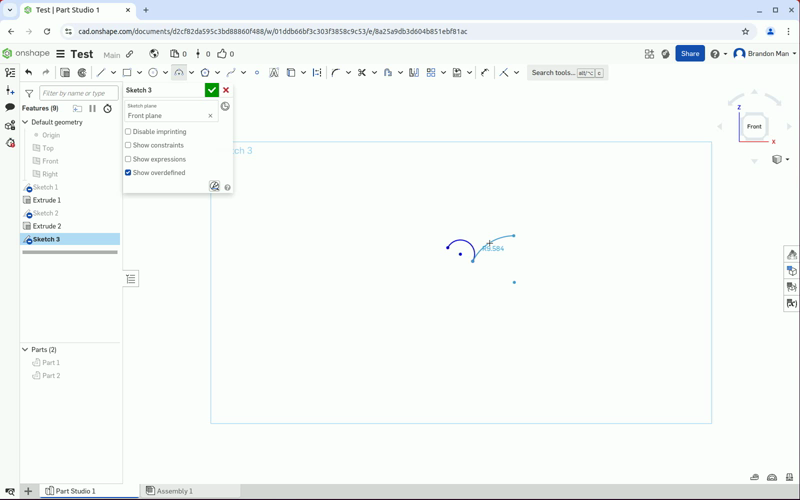
click(489, 242)
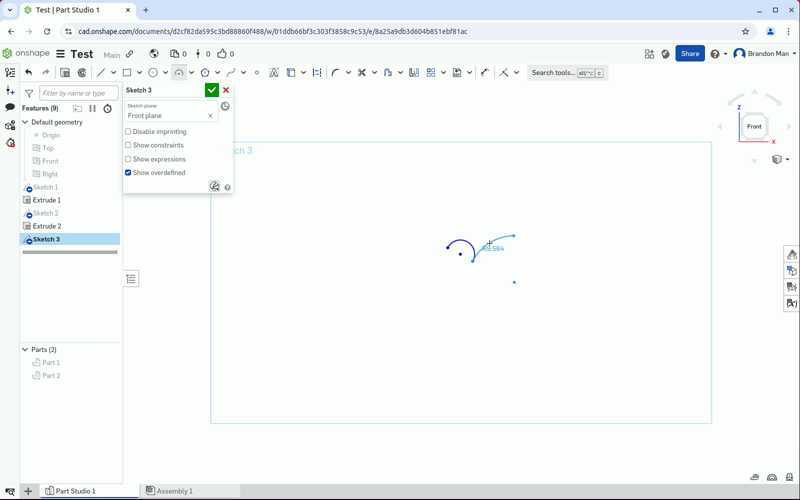
key_up(shift)
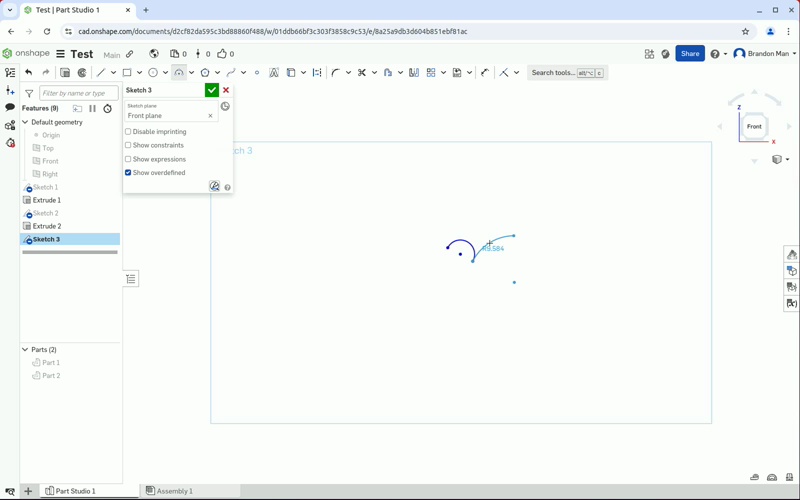
key(esc)
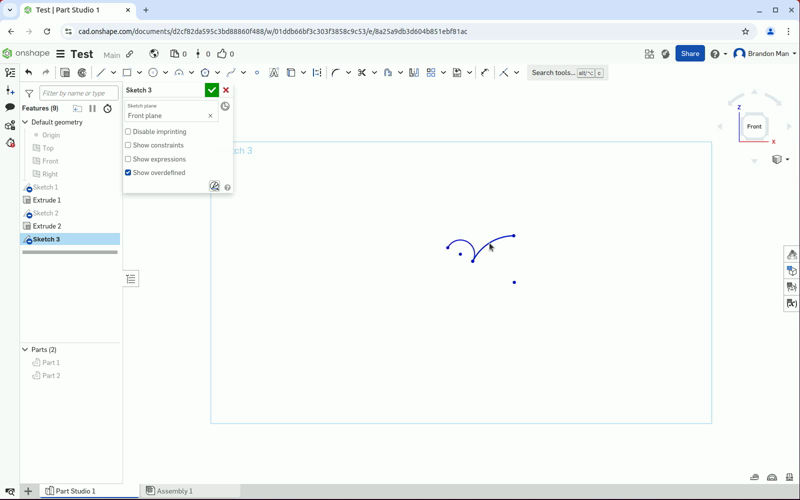
key(l)
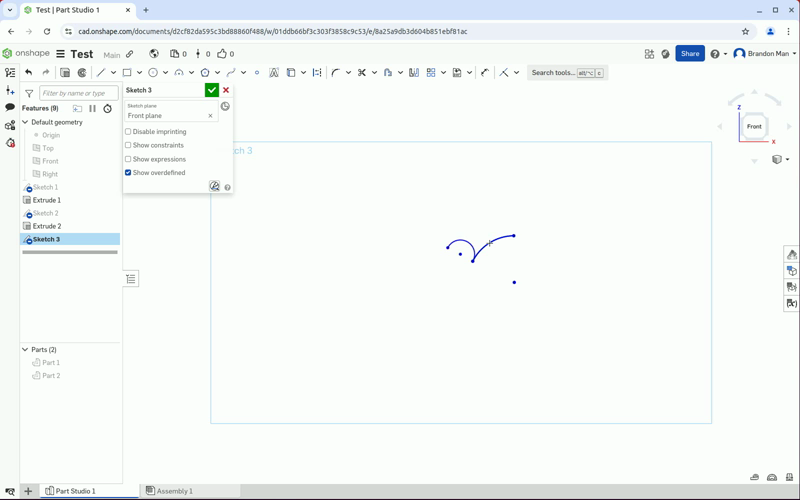
mouse_move(513, 235)
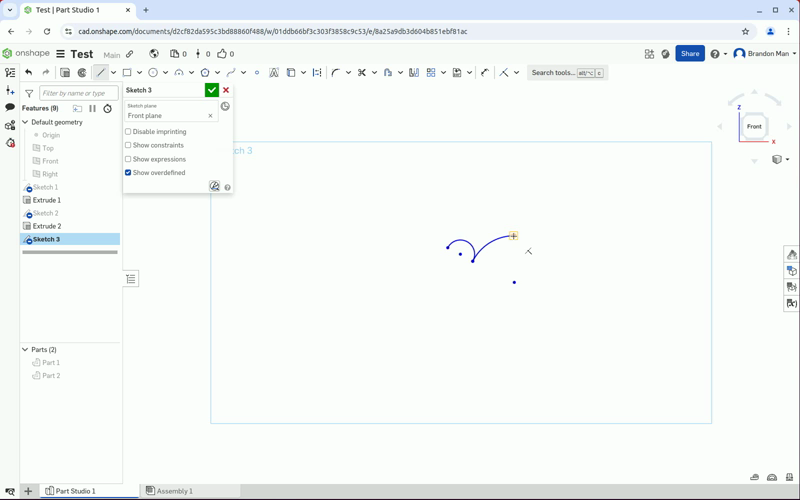
click(513, 235)
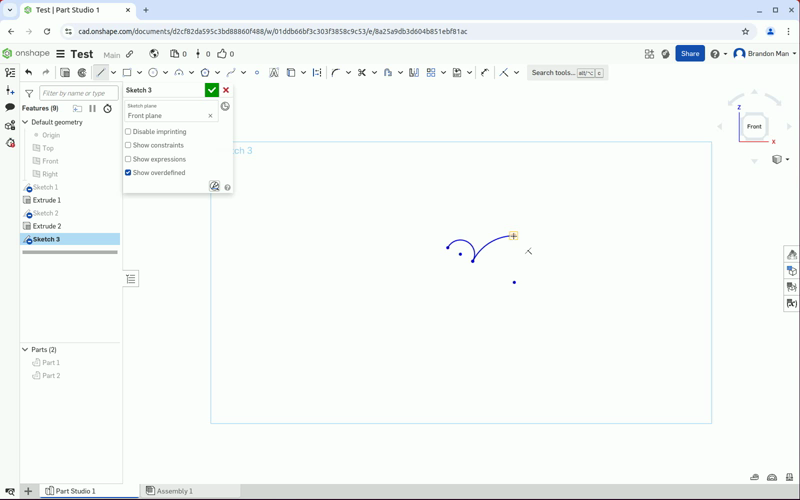
key_down(shift)
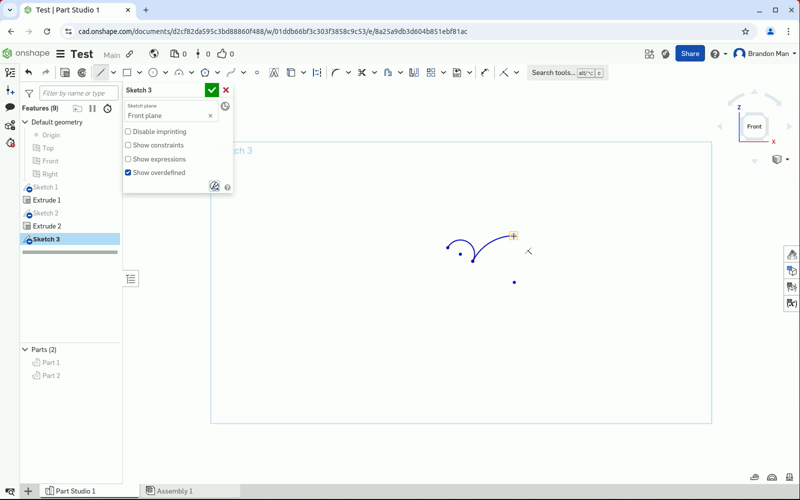
mouse_move(543, 235)
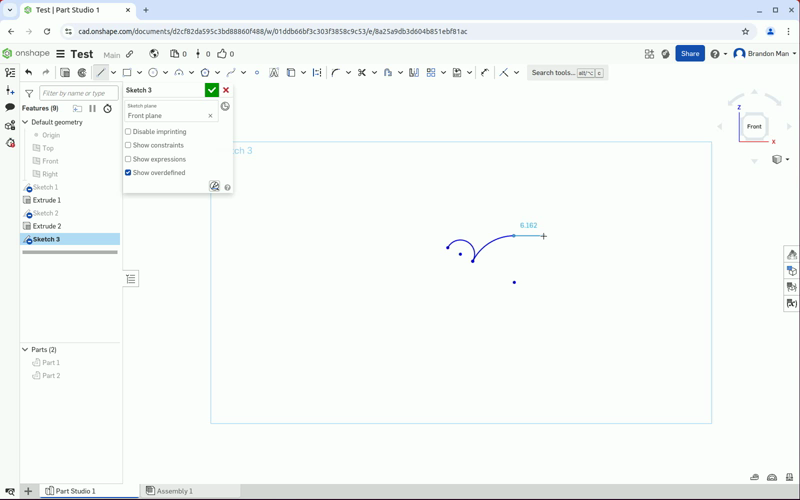
mouse_move(552, 234)
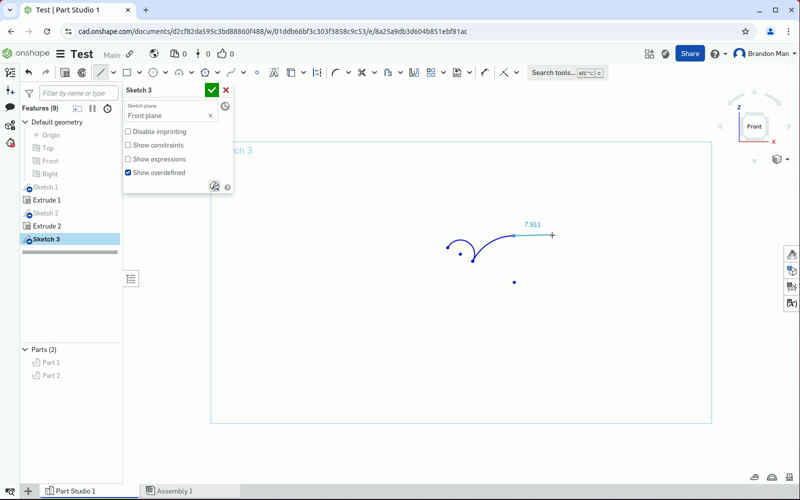
click(552, 234)
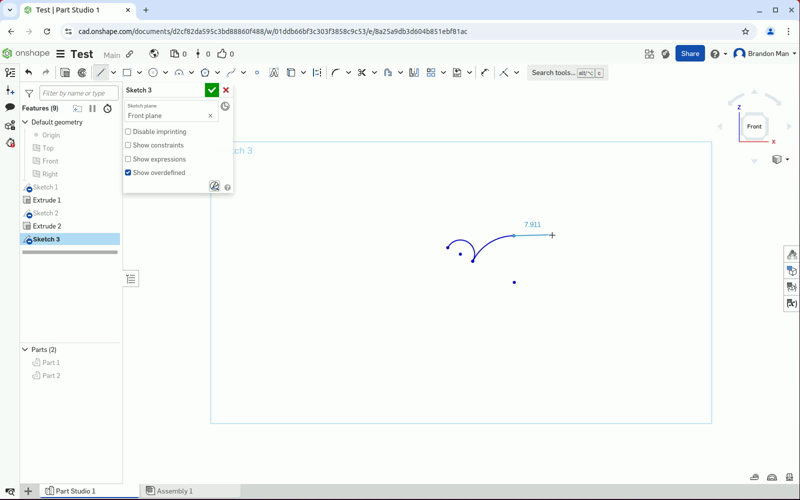
key_up(shift)
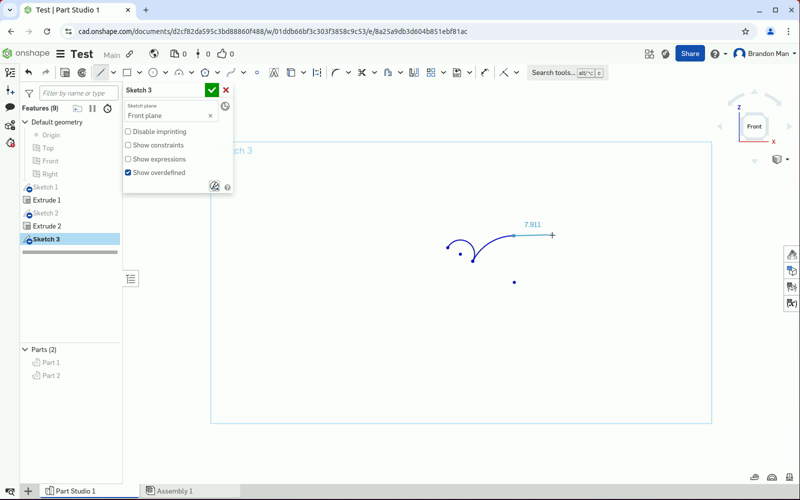
key_down(shift)
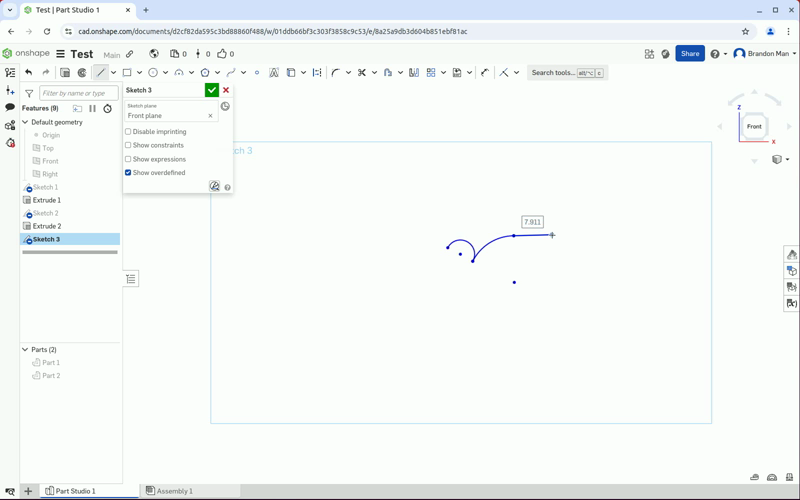
mouse_move(582, 234)
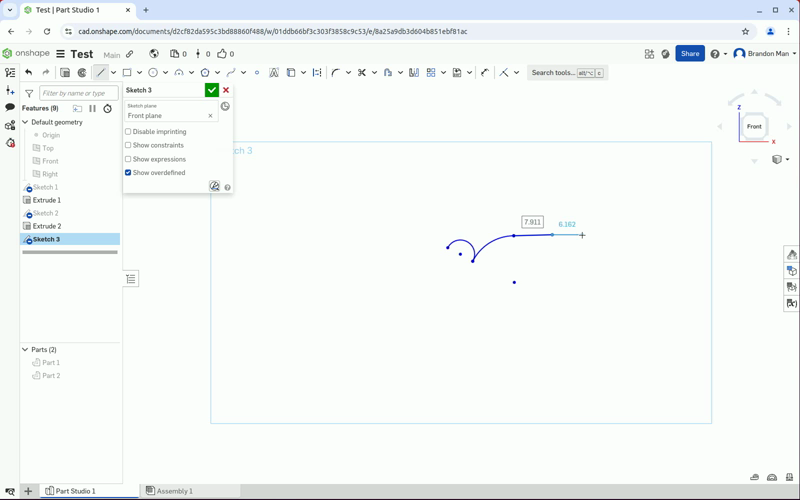
mouse_move(573, 220)
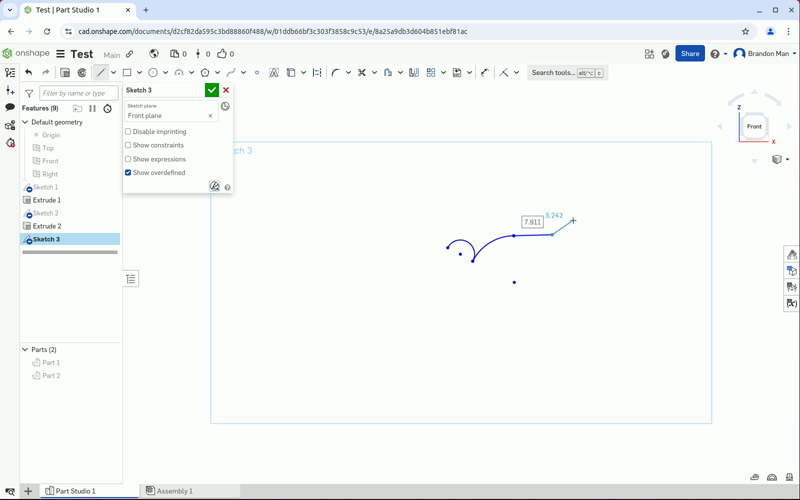
click(573, 220)
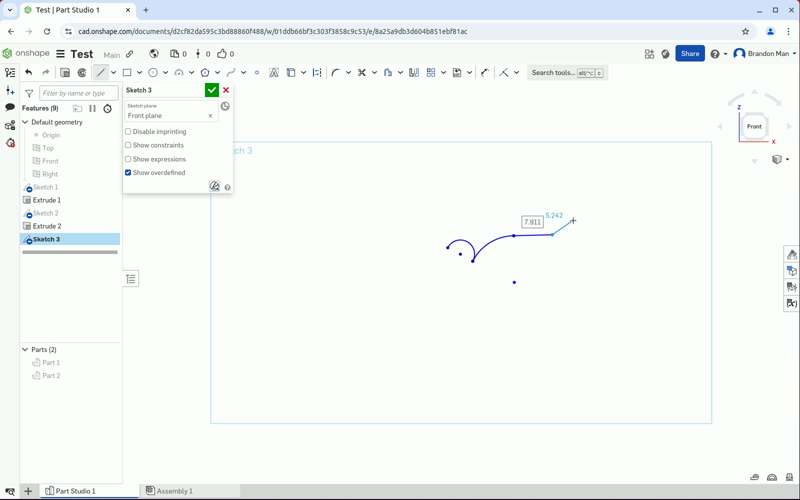
key_up(shift)
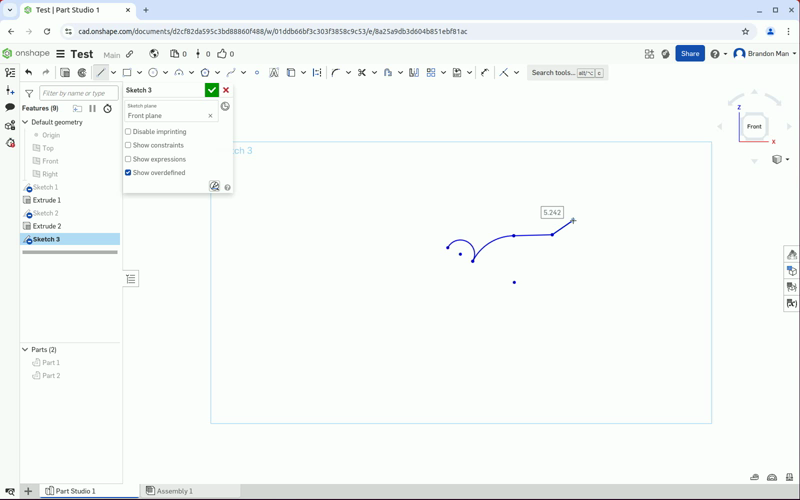
key_down(shift)
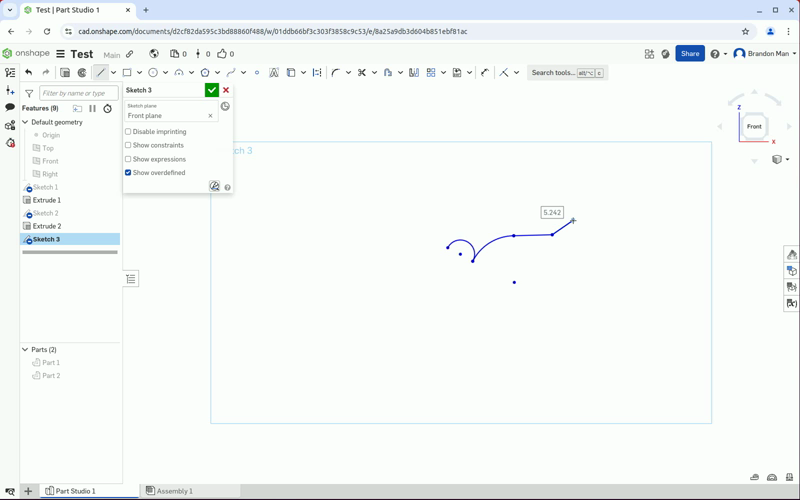
mouse_move(589, 220)
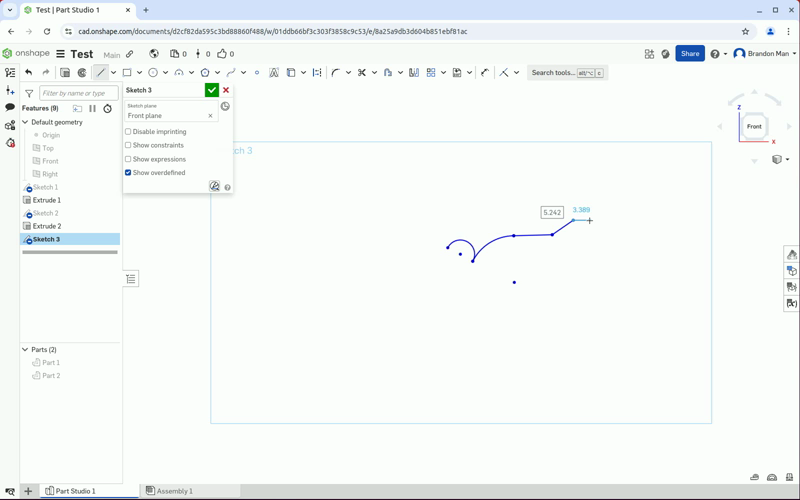
mouse_move(533, 209)
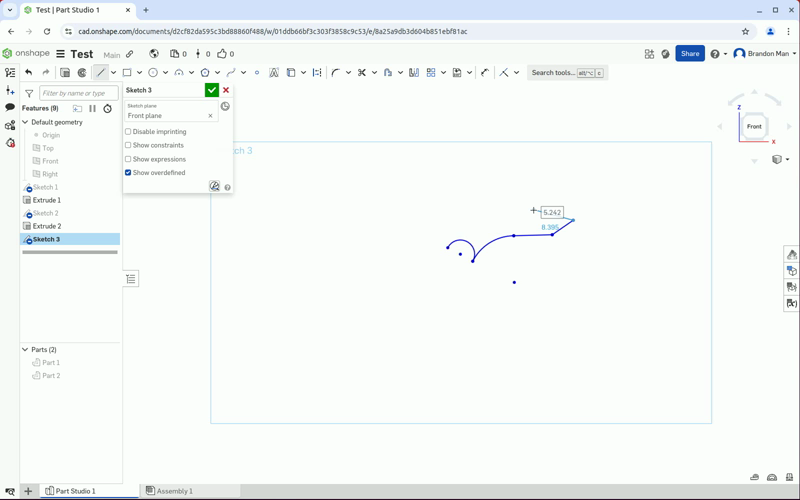
click(533, 209)
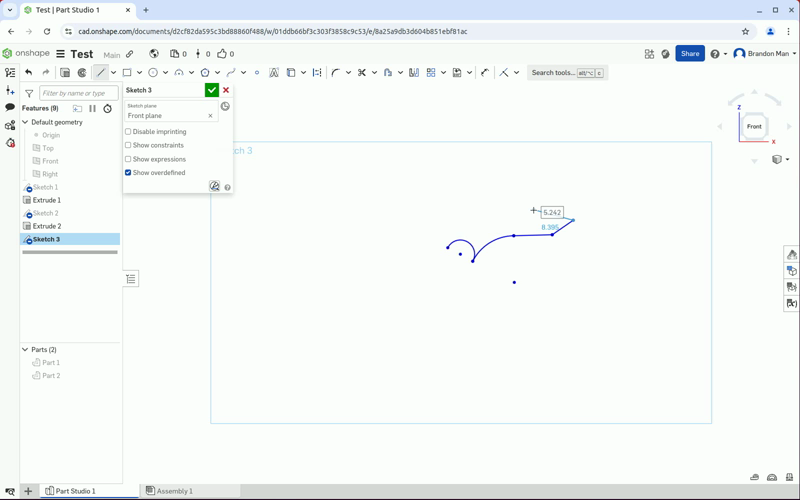
key_up(shift)
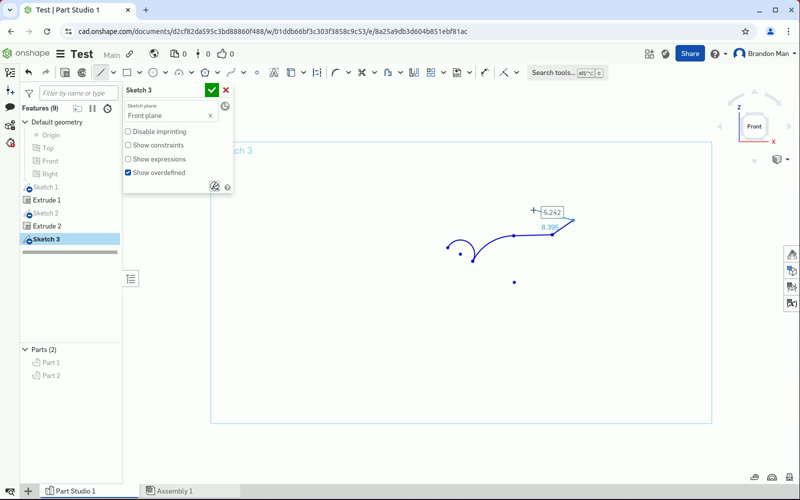
key(esc)
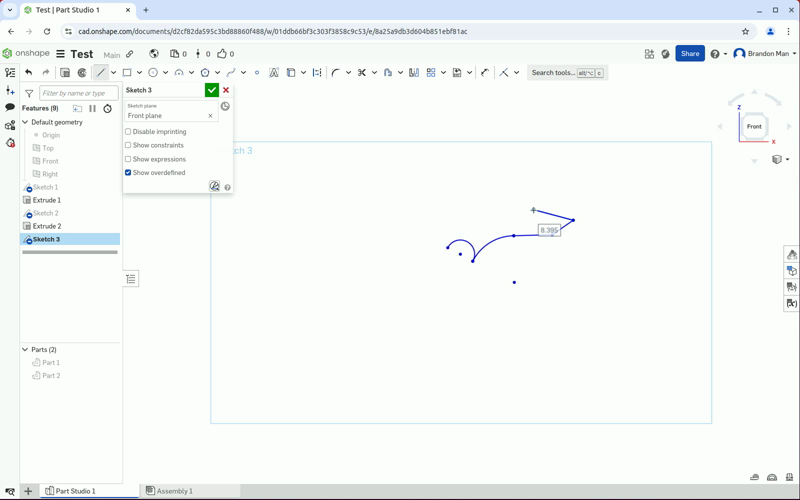
key(a)
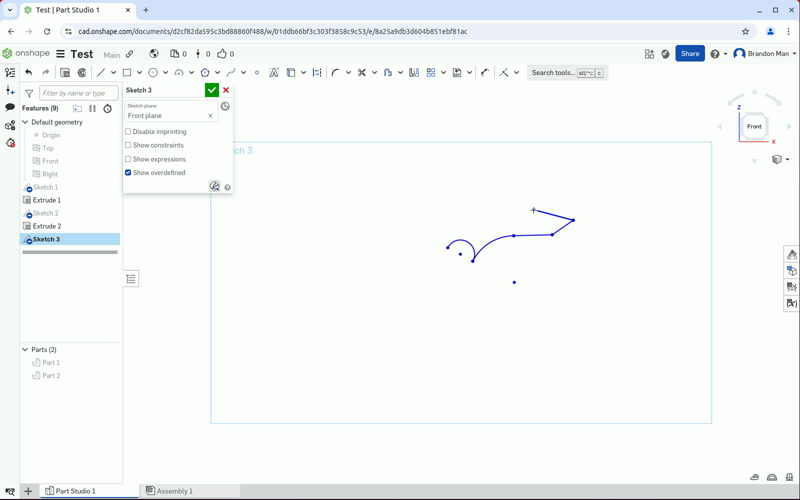
mouse_move(533, 209)
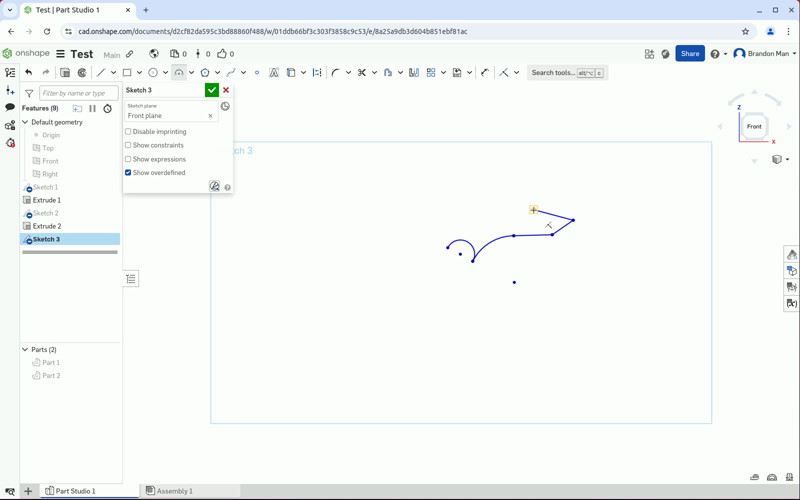
click(533, 209)
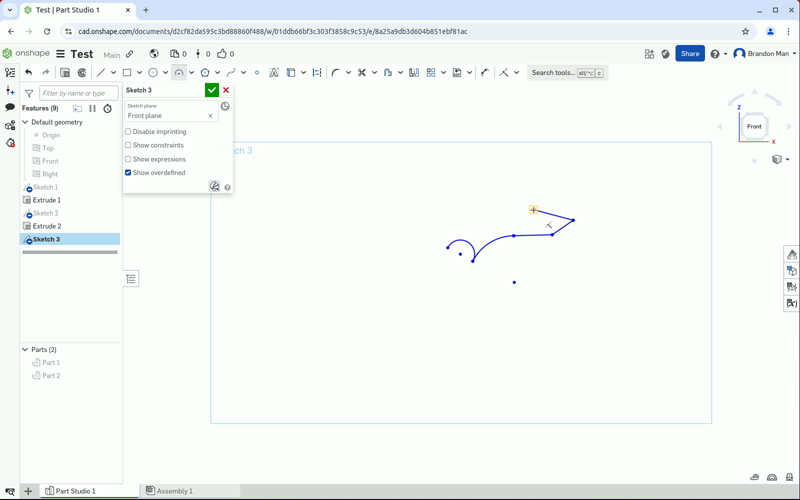
mouse_move(447, 247)
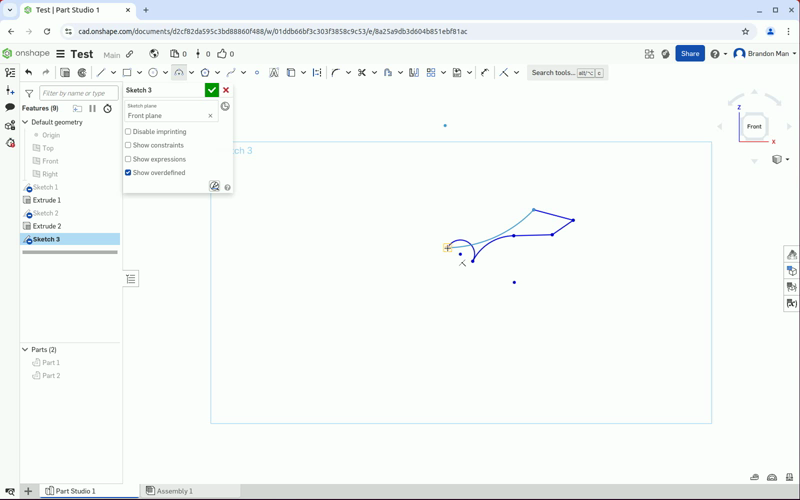
click(447, 247)
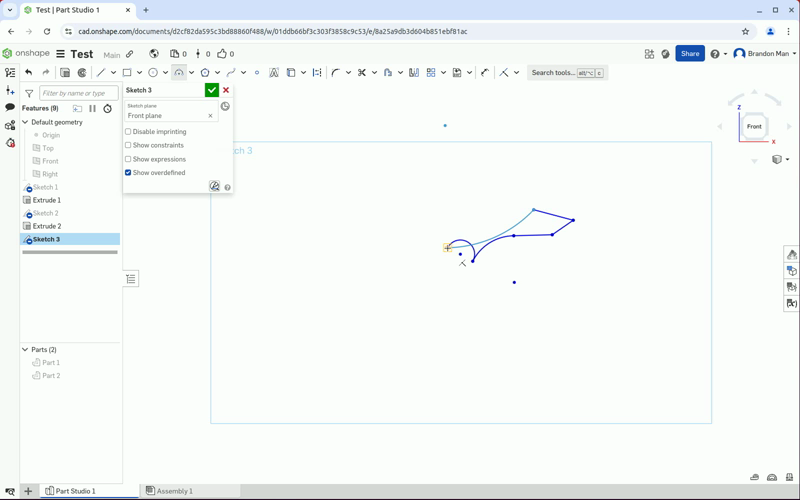
key_down(shift)
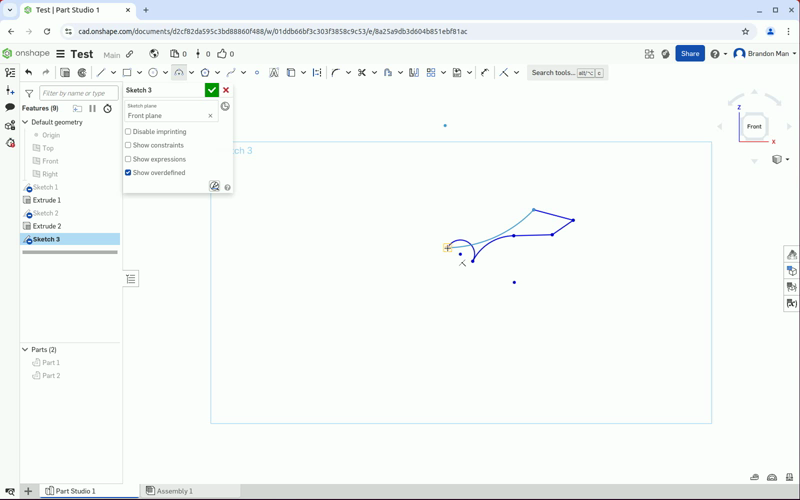
mouse_move(483, 213)
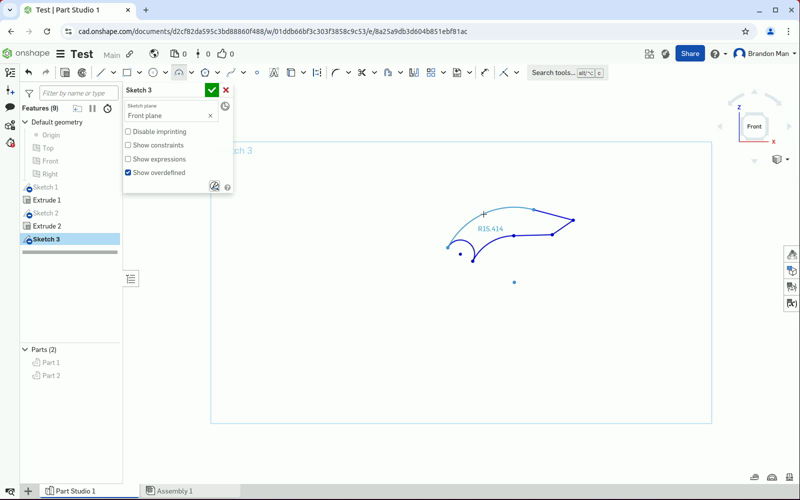
click(483, 213)
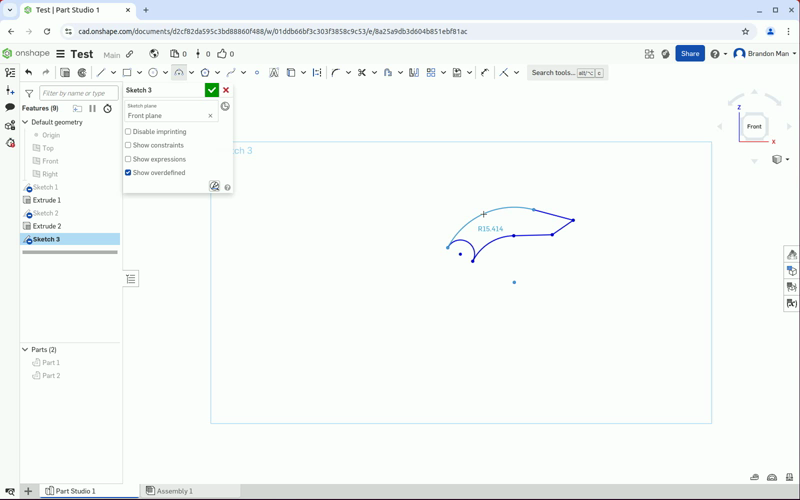
key_up(shift)
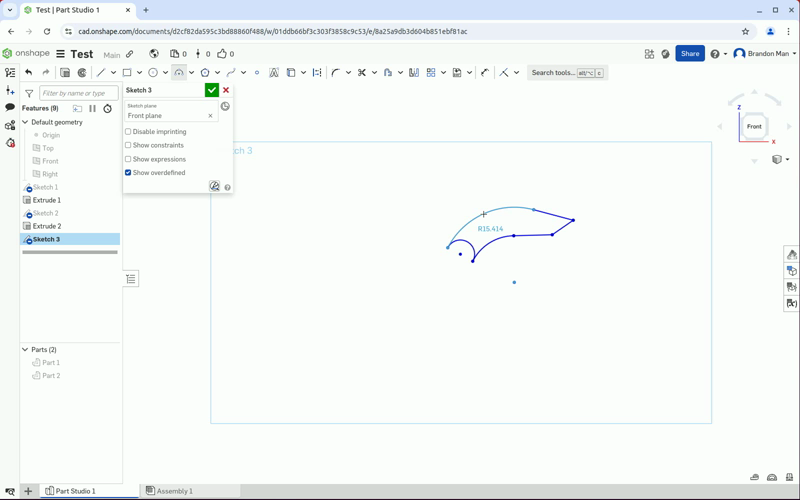
key(esc)
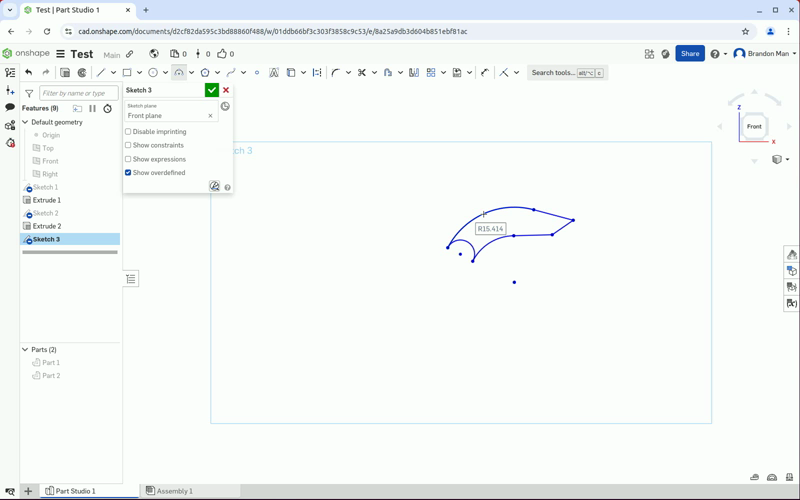
key(l)
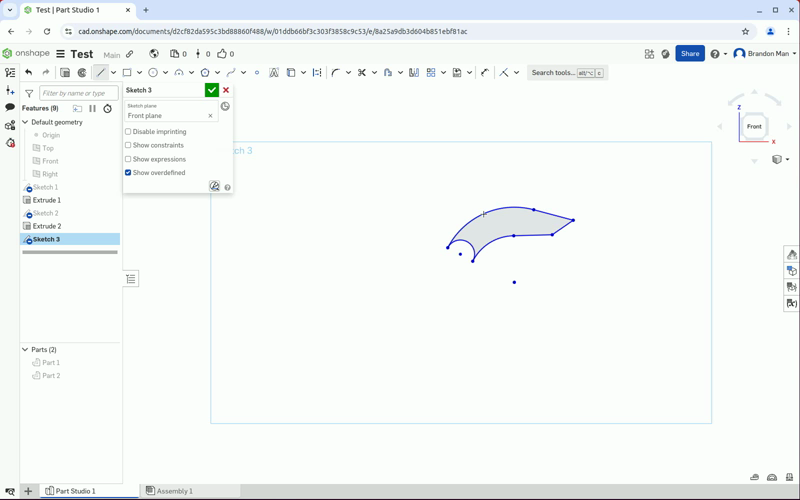
key_down(shift)
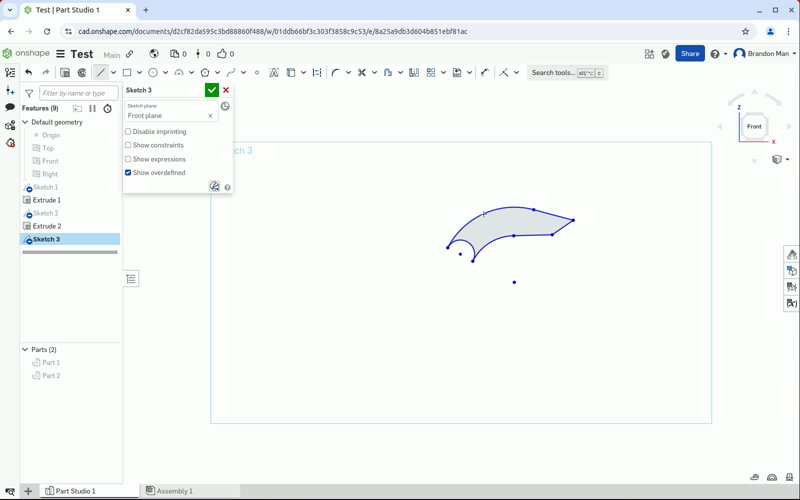
mouse_move(503, 221)
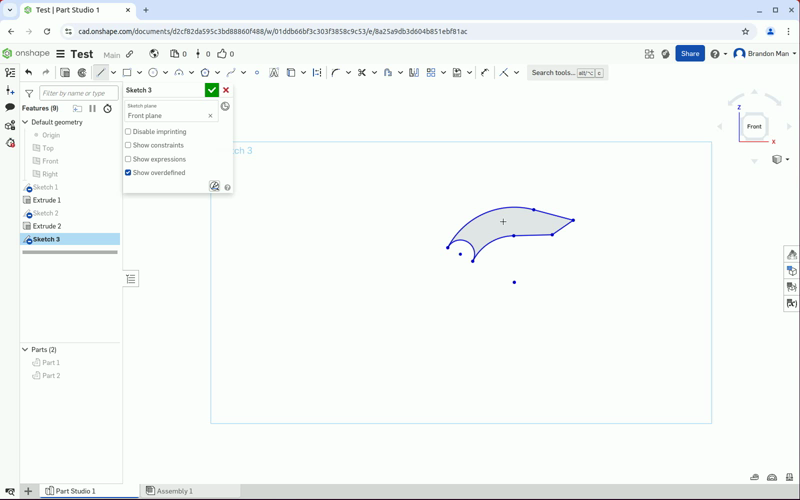
click(503, 221)
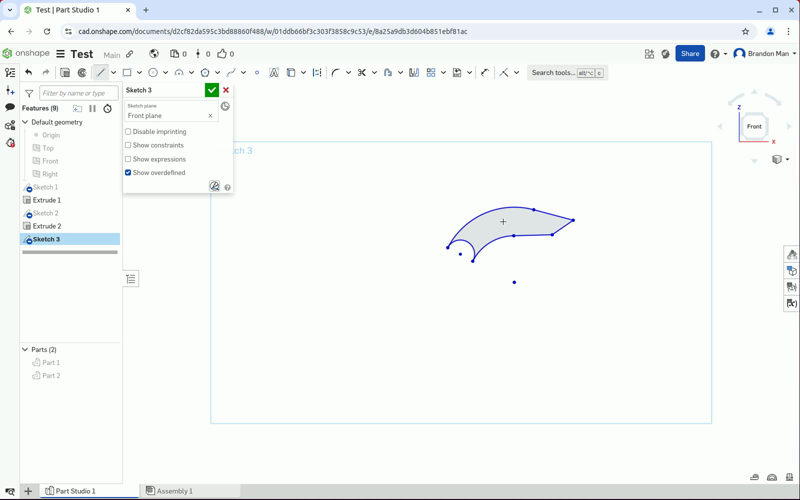
key_up(shift)
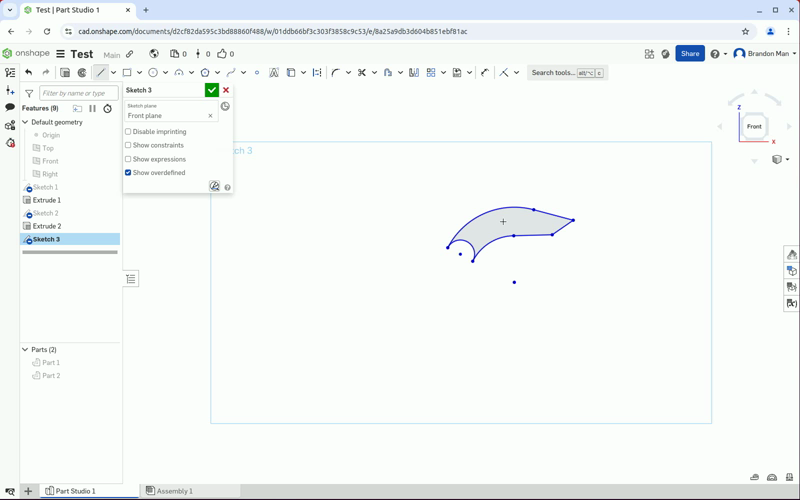
key_down(shift)
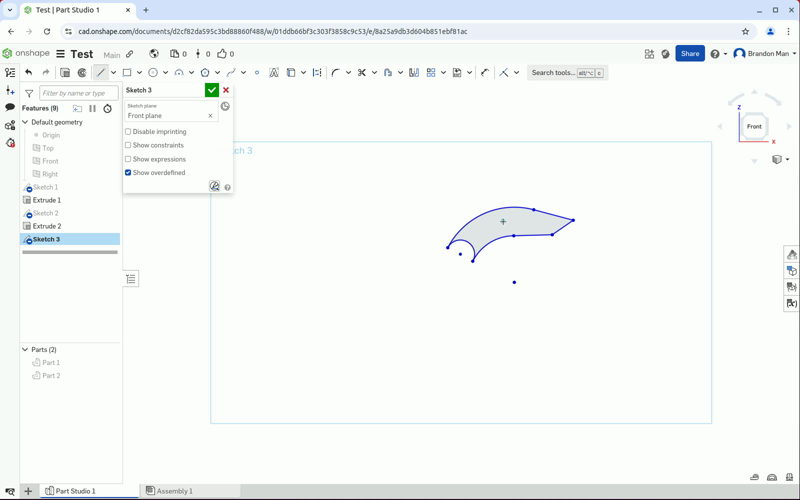
mouse_move(533, 221)
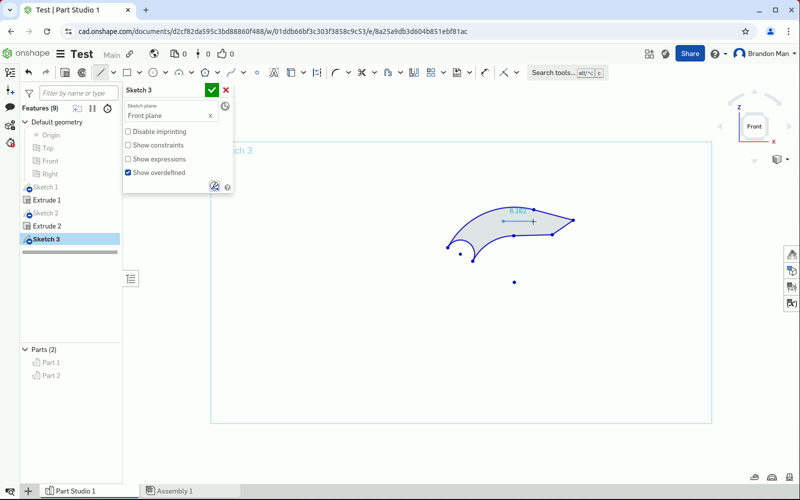
mouse_move(529, 229)
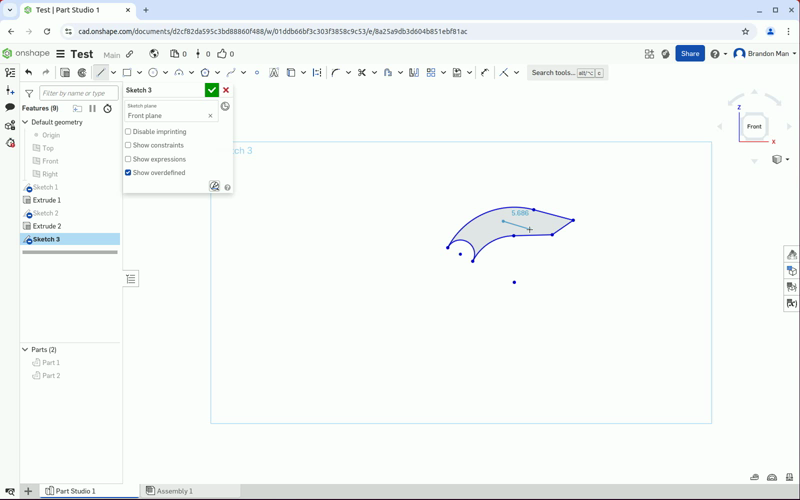
click(529, 229)
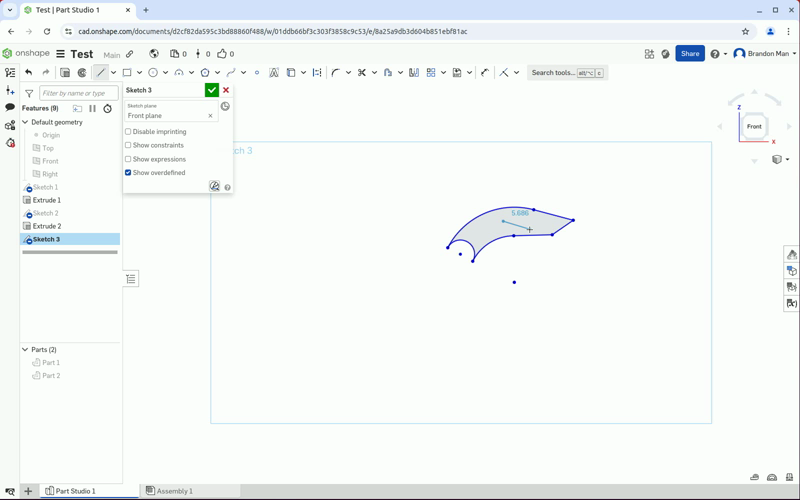
key_up(shift)
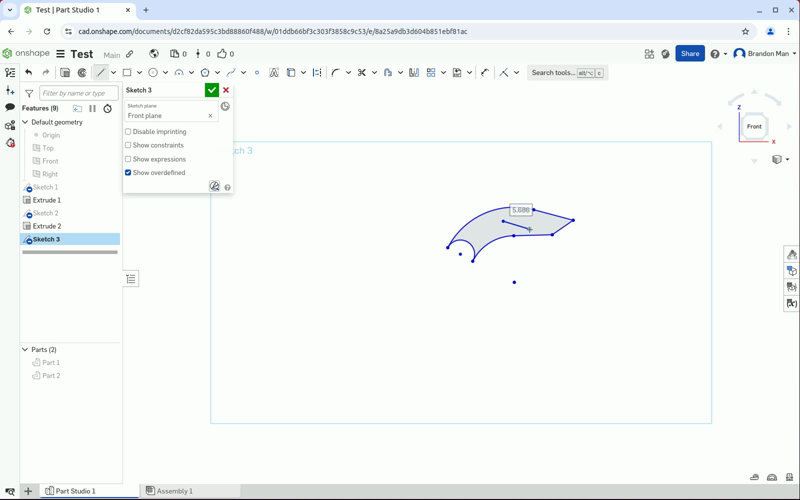
key(esc)
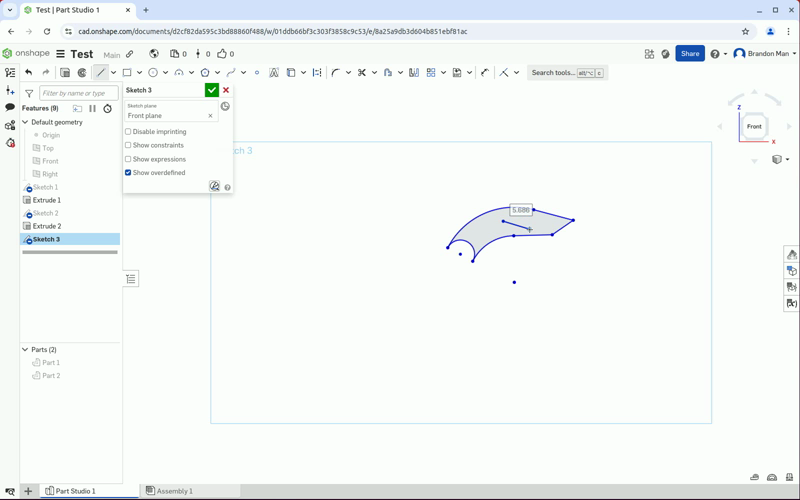
key(a)
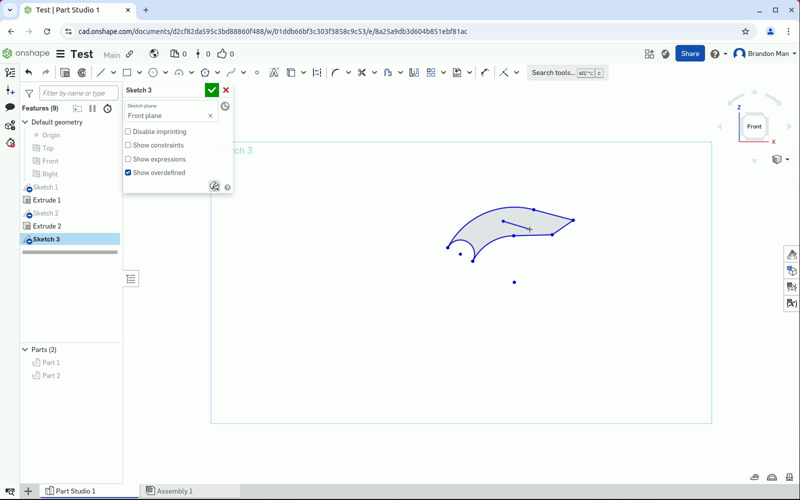
mouse_move(529, 229)
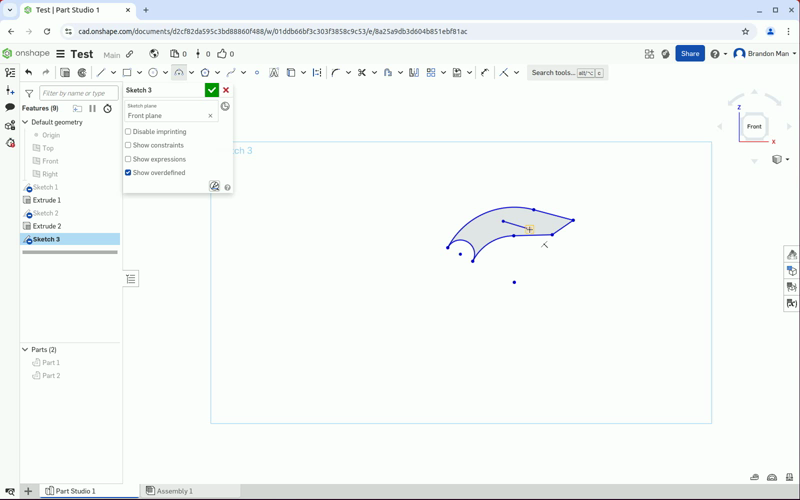
click(529, 229)
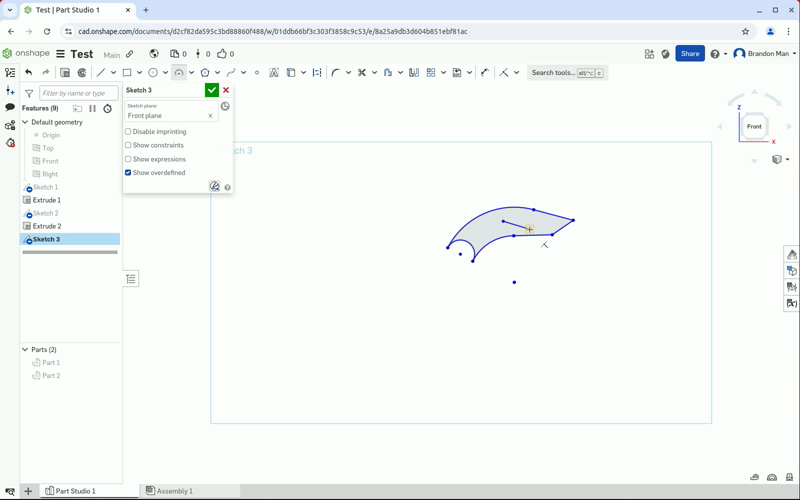
key_down(shift)
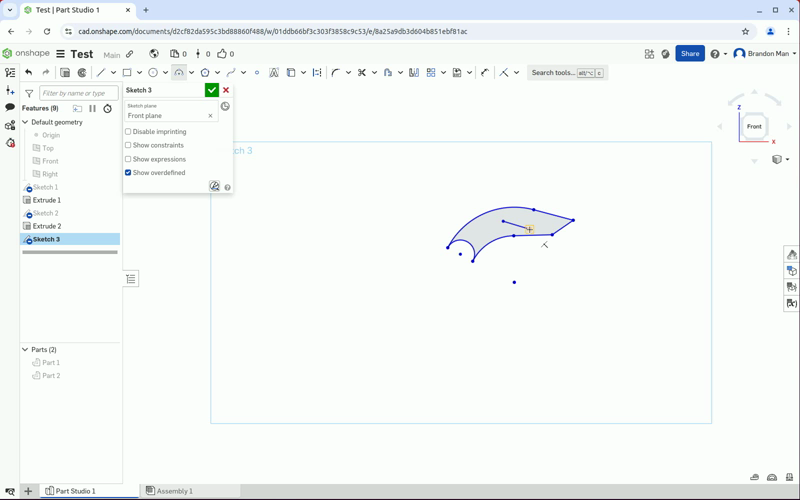
mouse_move(532, 221)
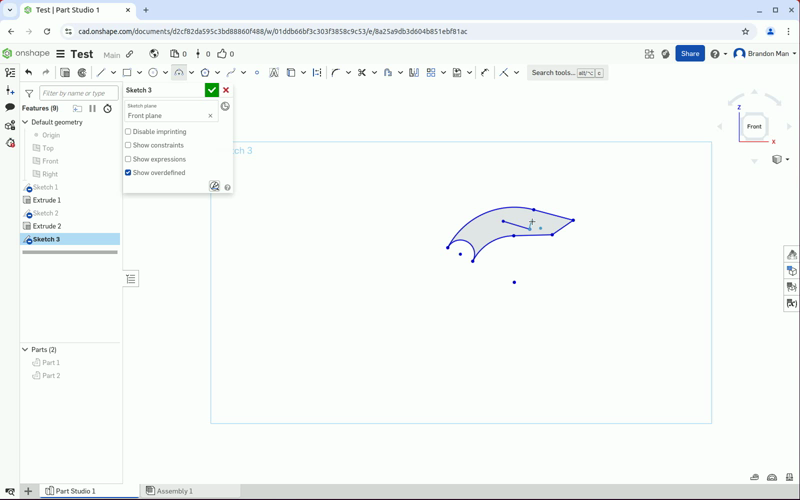
click(532, 221)
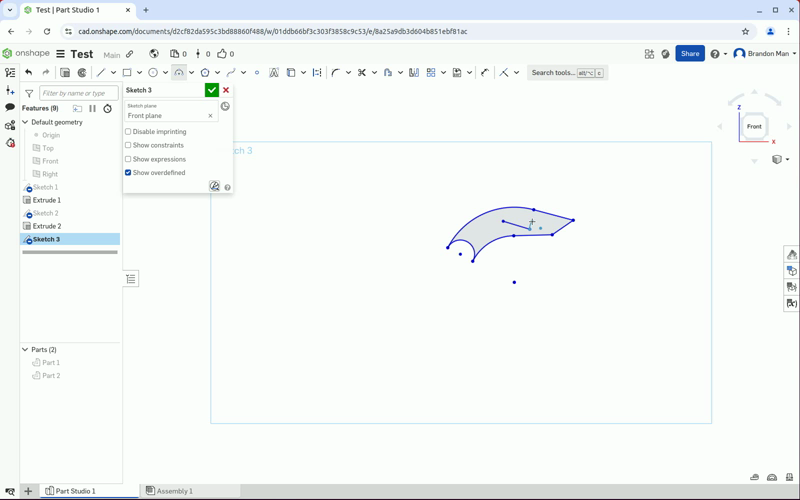
mouse_move(534, 226)
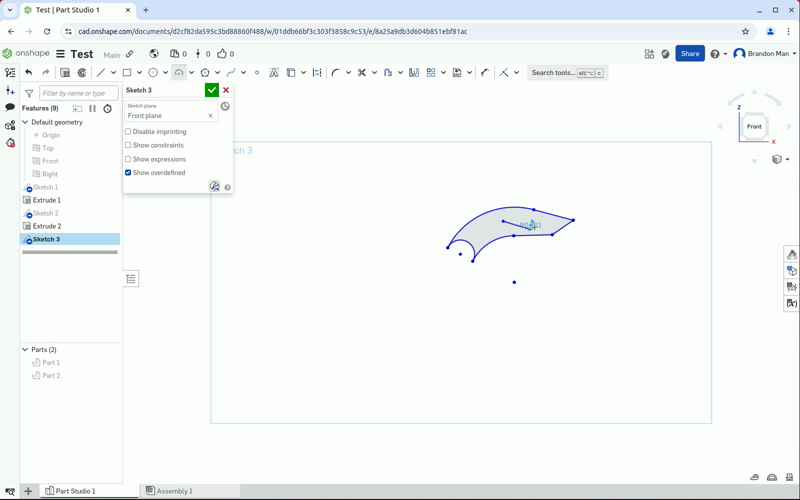
click(534, 226)
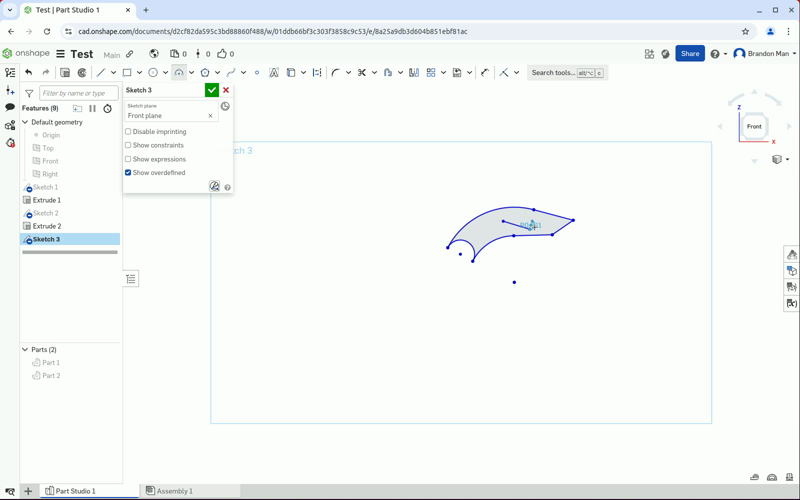
key_up(shift)
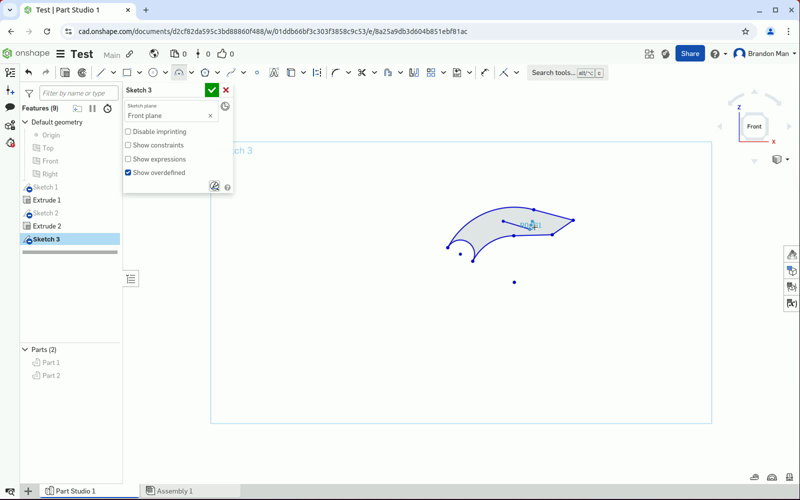
key(esc)
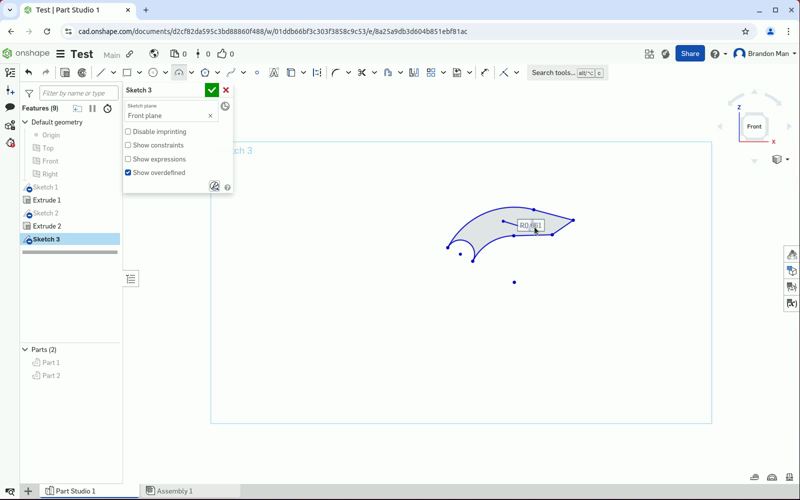
key(l)
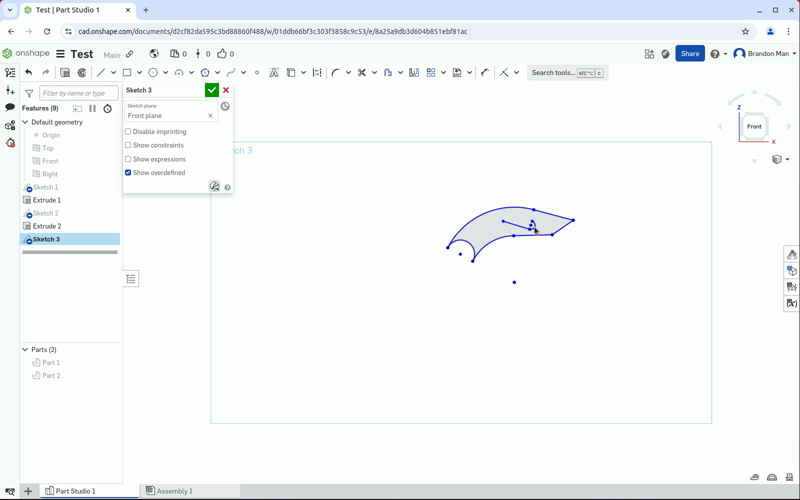
mouse_move(532, 221)
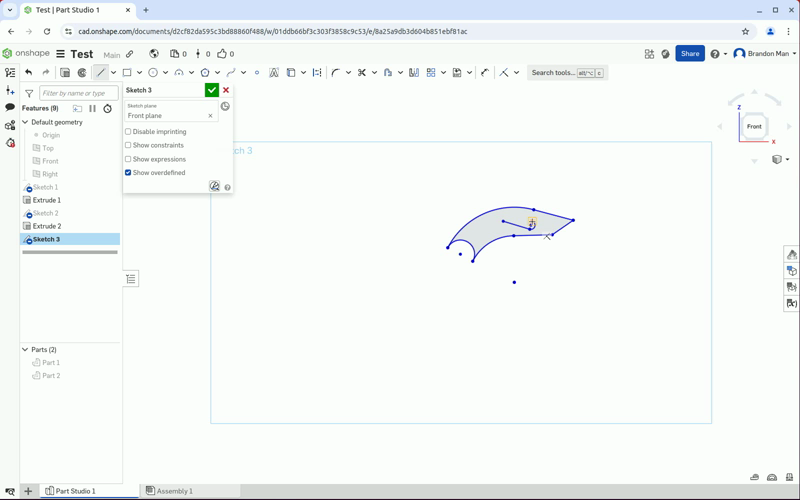
scroll(6)
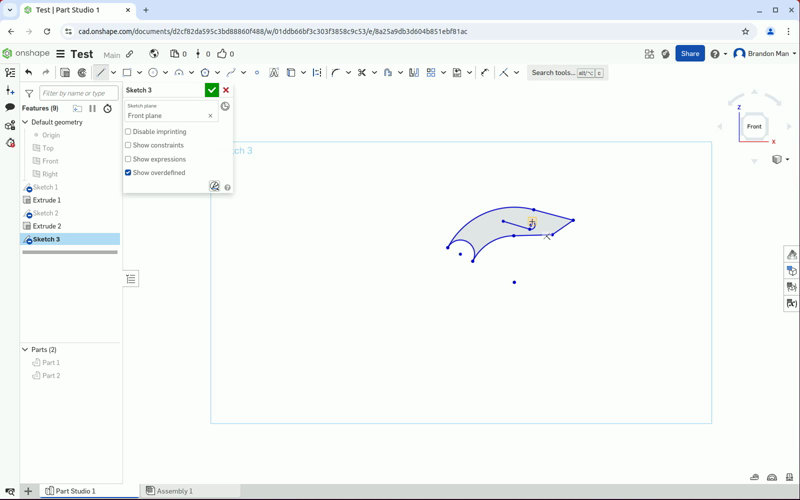
scroll(6)
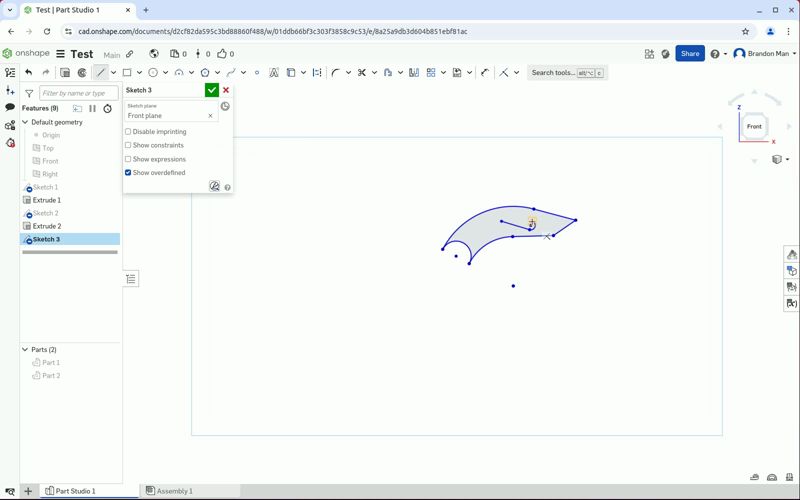
scroll(6)
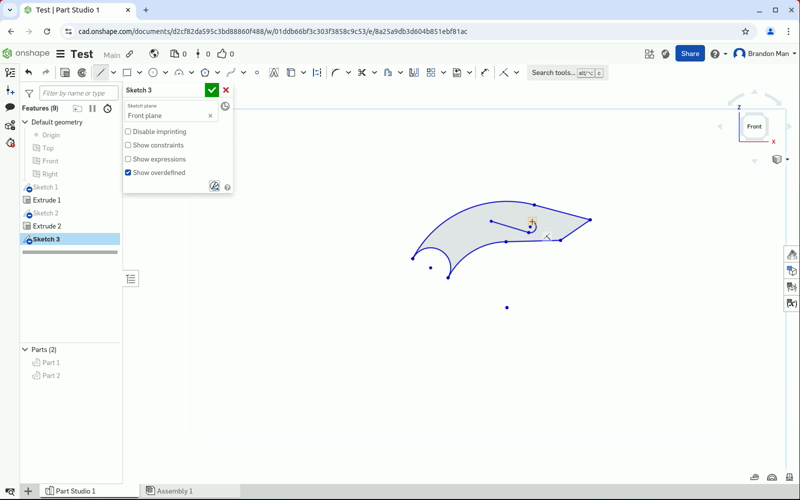
scroll(6)
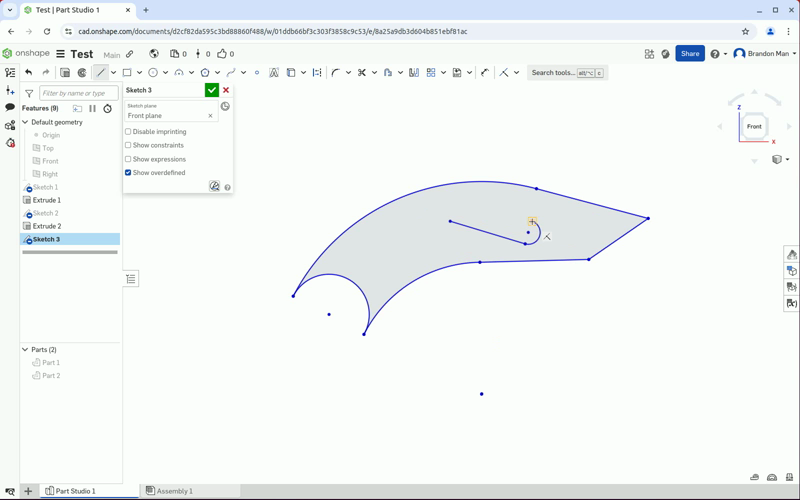
scroll(6)
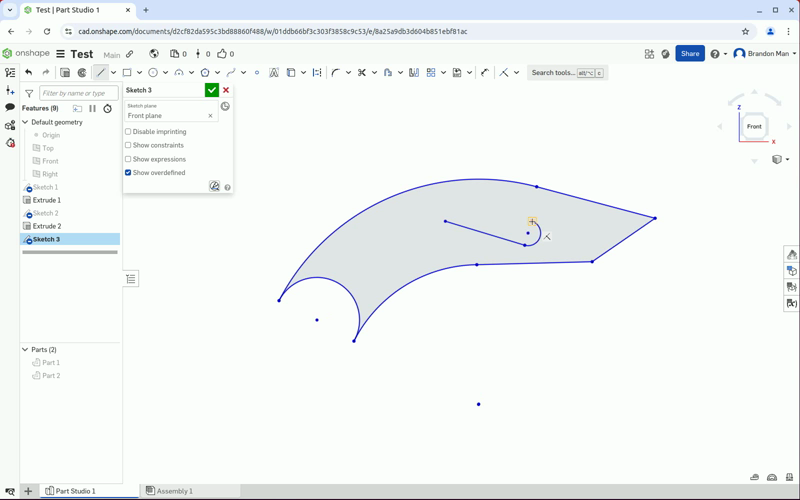
scroll(6)
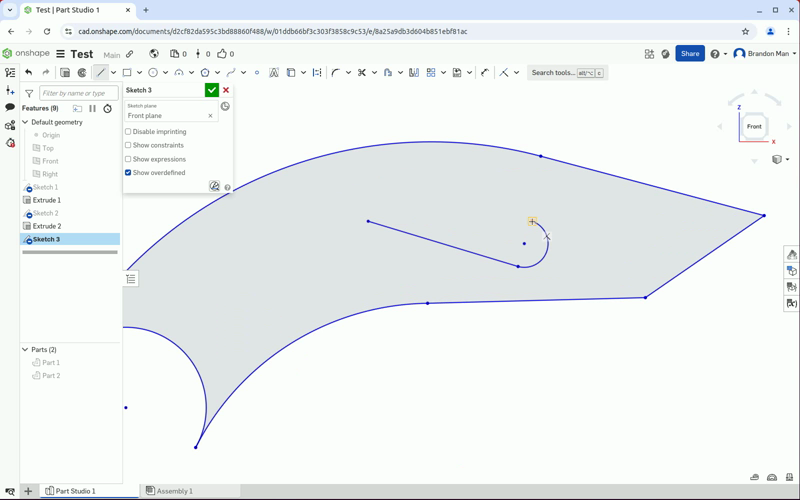
scroll(6)
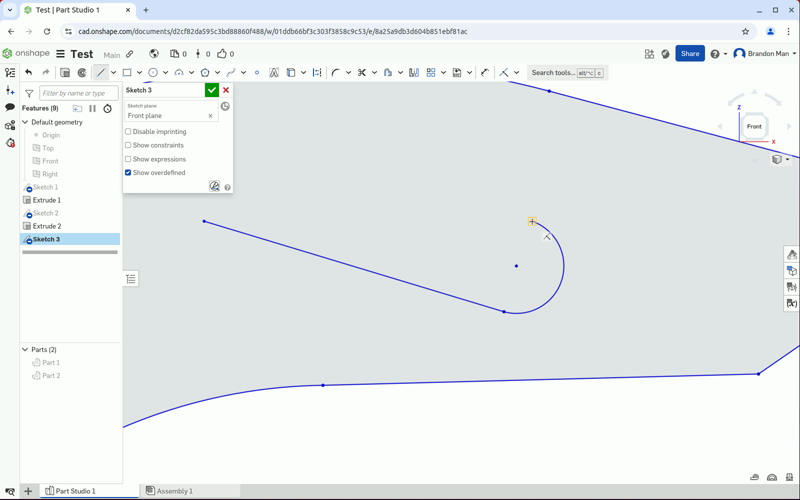
click(532, 221)
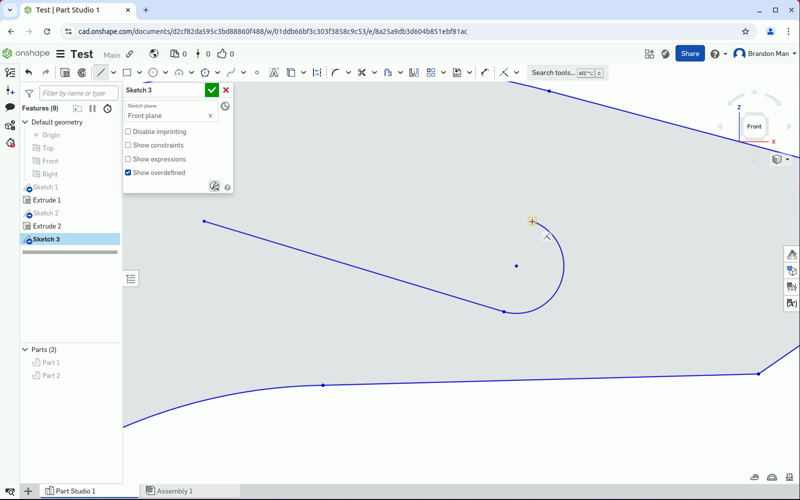
scroll(-6)
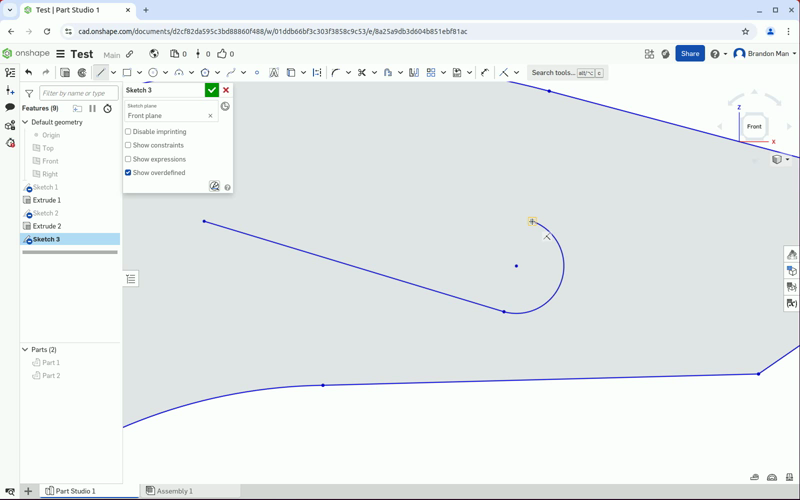
scroll(-6)
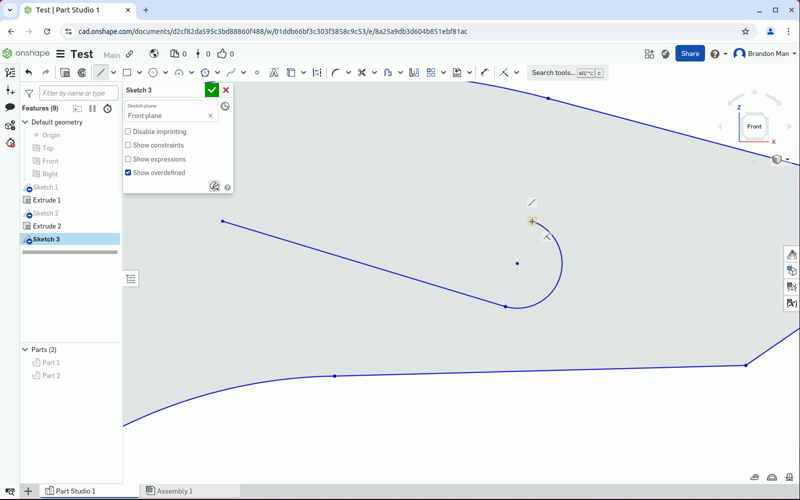
scroll(-6)
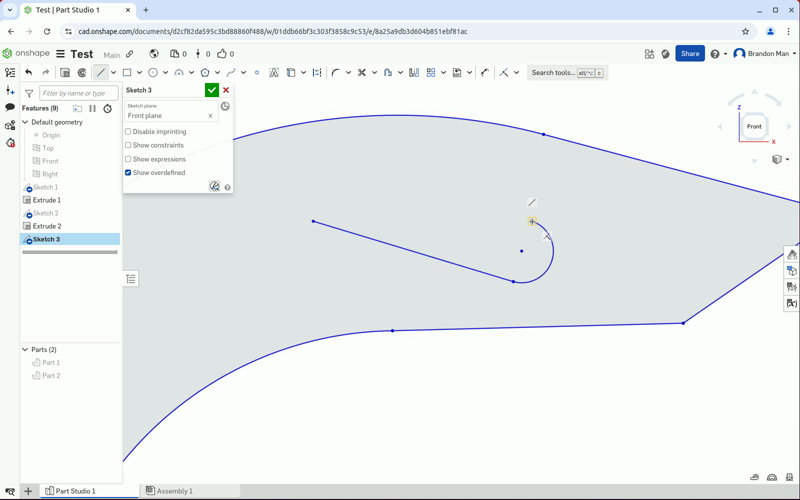
scroll(-6)
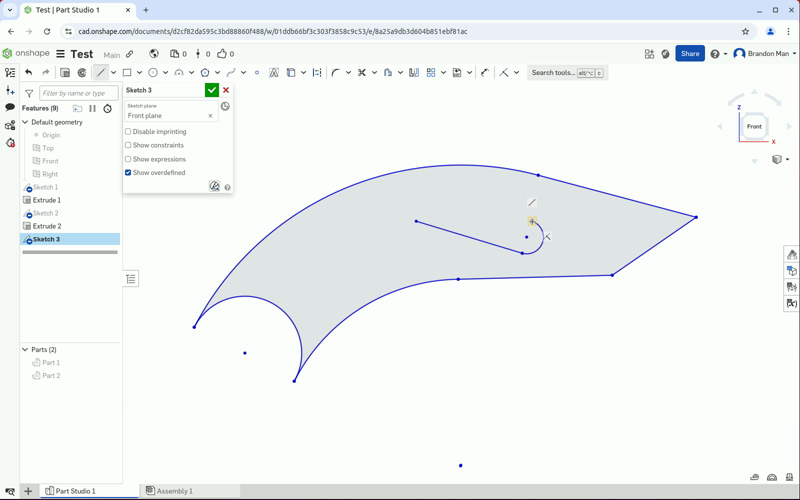
scroll(-6)
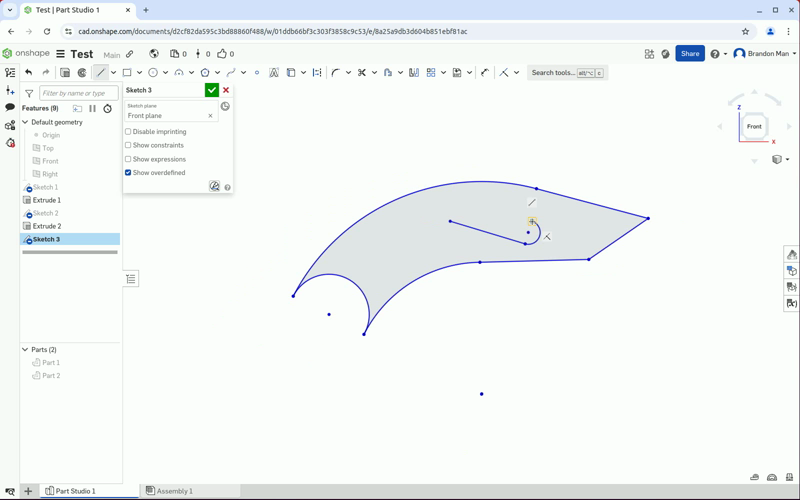
scroll(-6)
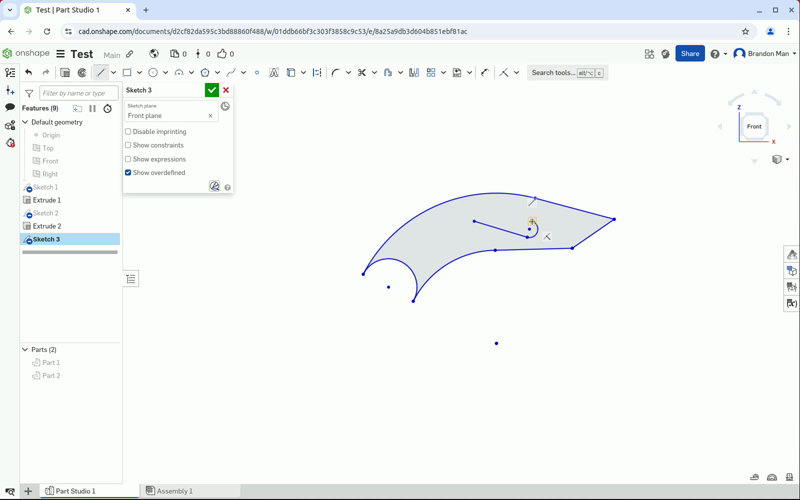
scroll(-6)
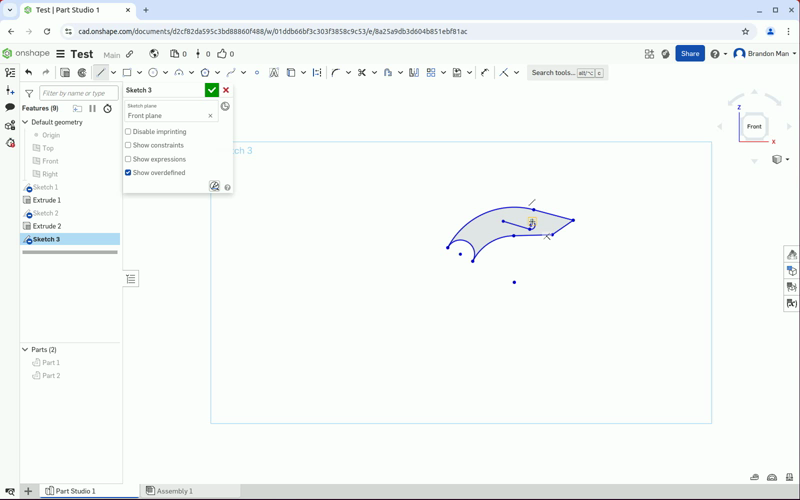
key_down(shift)
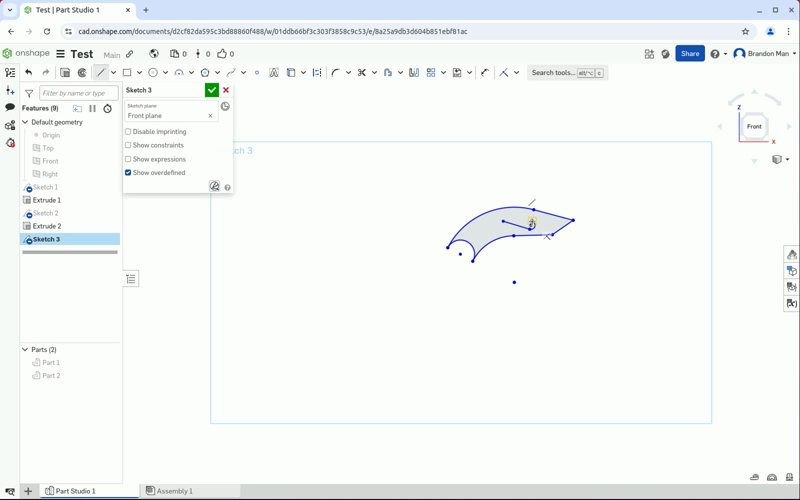
mouse_move(562, 221)
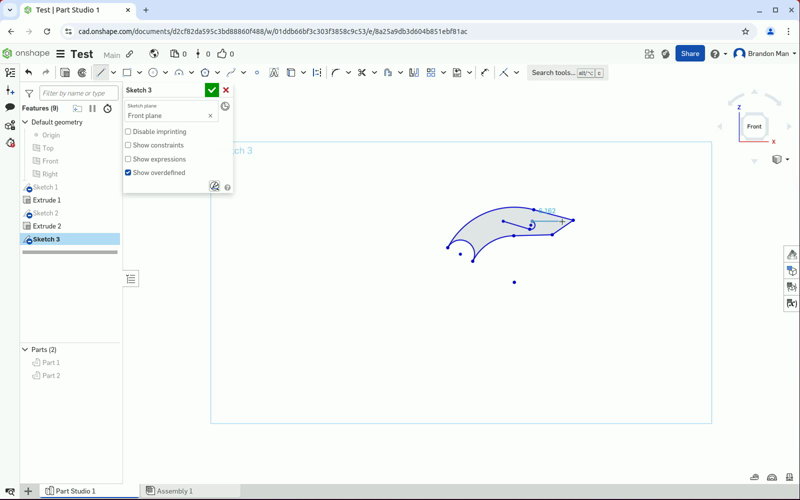
mouse_move(504, 214)
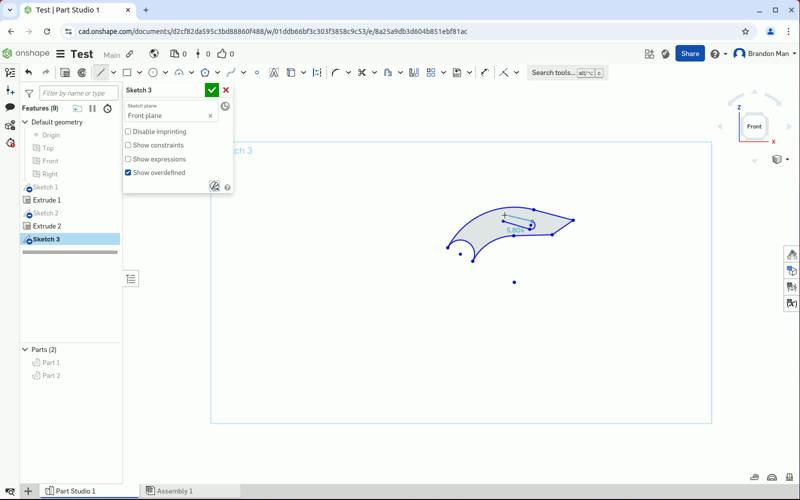
click(504, 214)
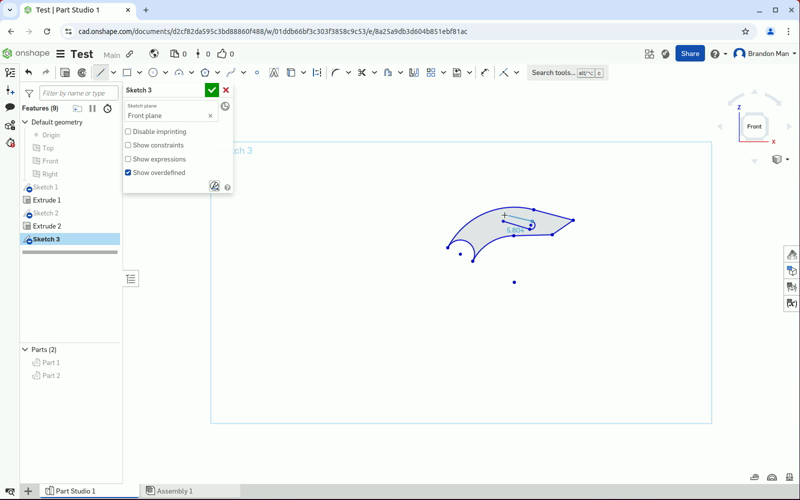
key_up(shift)
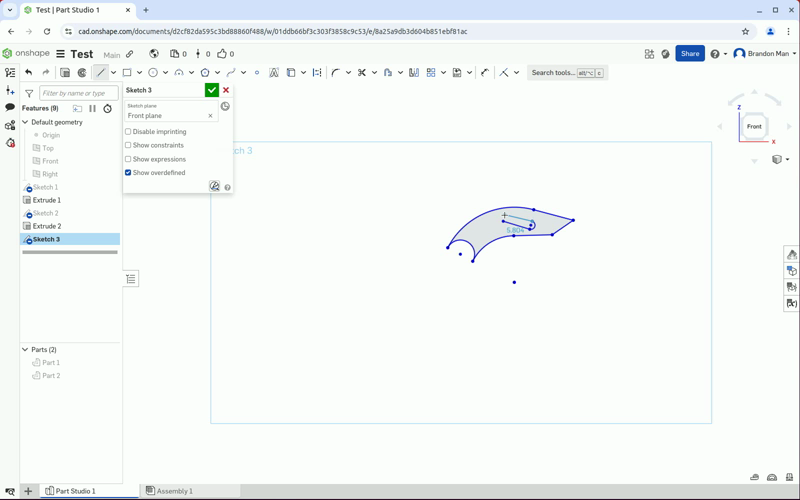
key(esc)
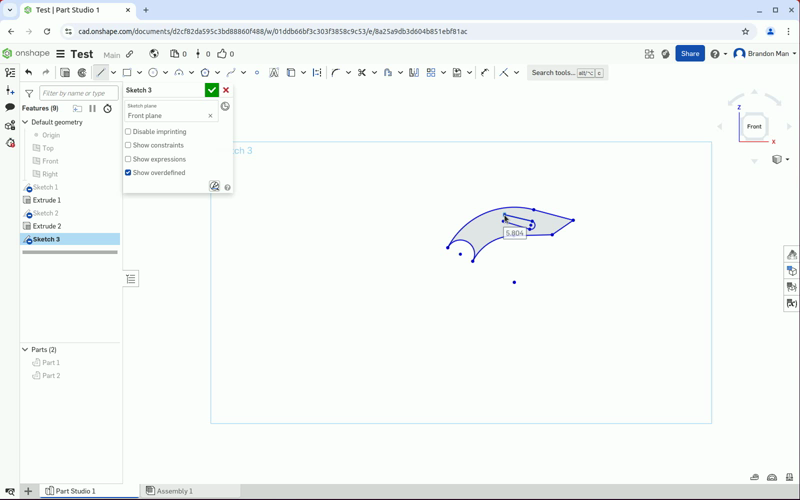
key(a)
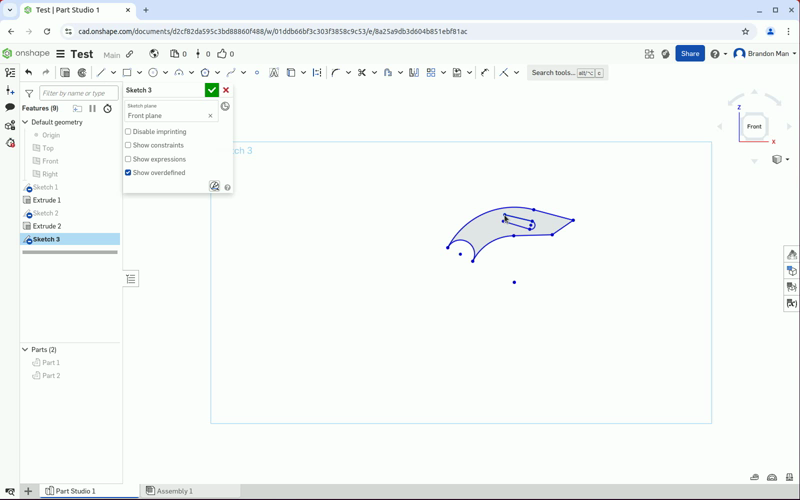
mouse_move(504, 214)
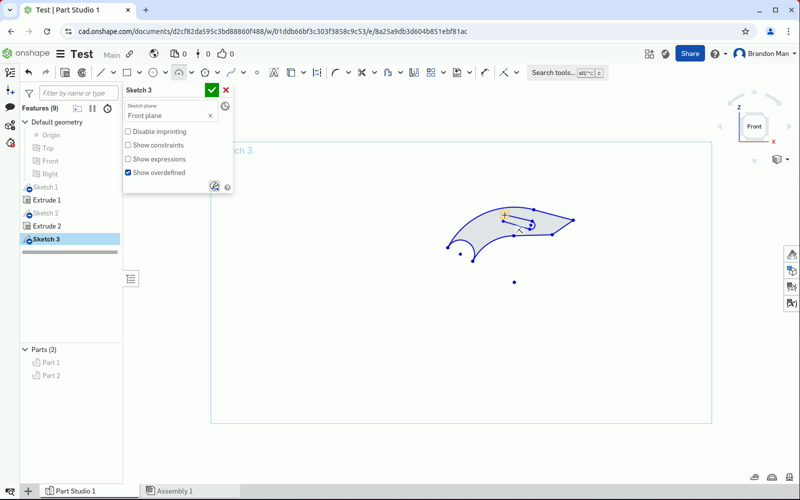
click(504, 214)
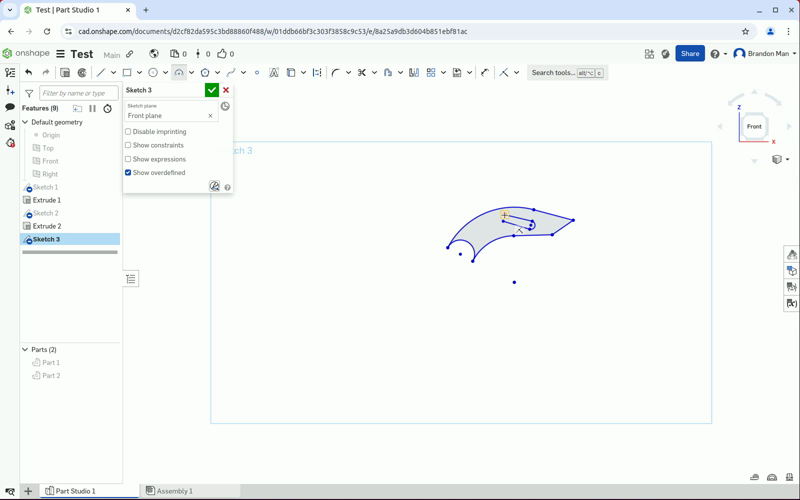
mouse_move(503, 221)
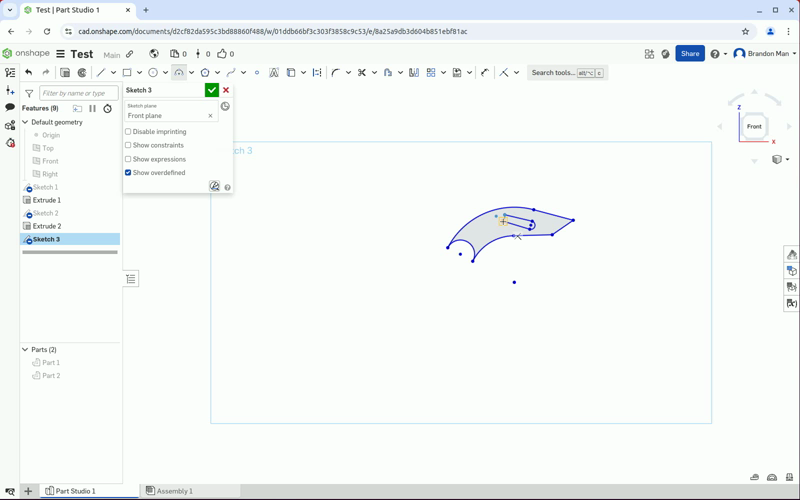
scroll(6)
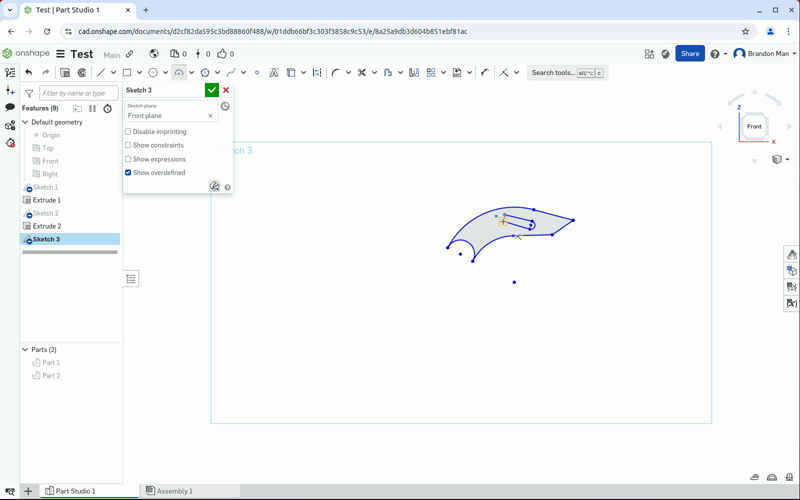
scroll(6)
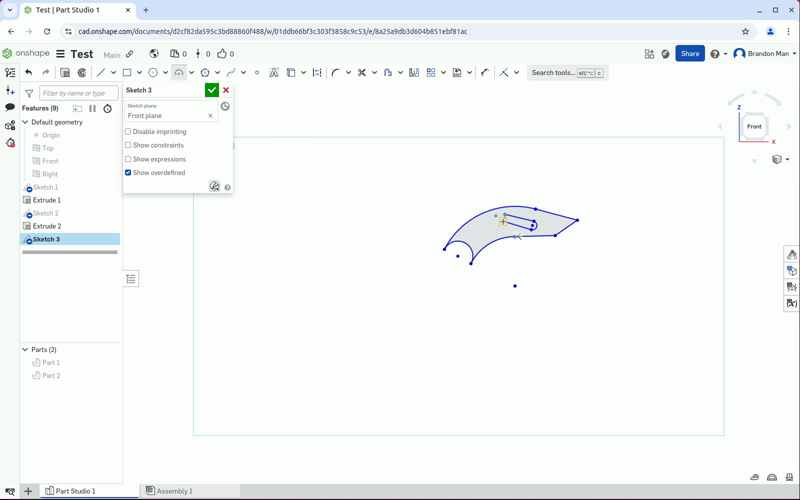
scroll(6)
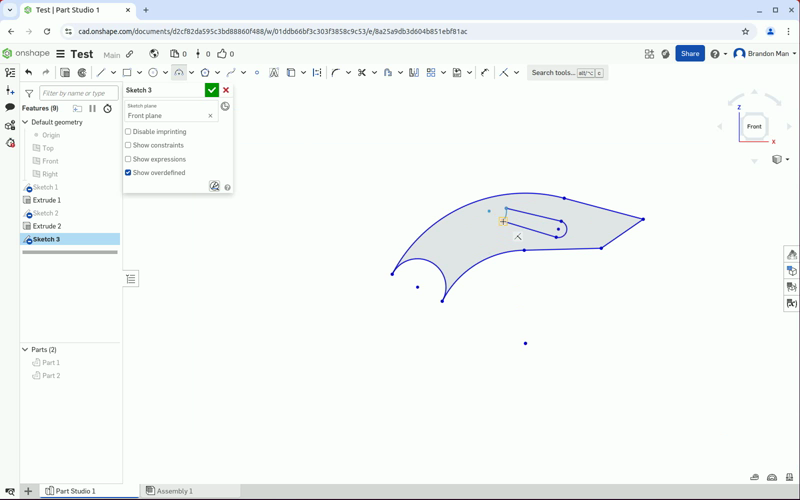
scroll(6)
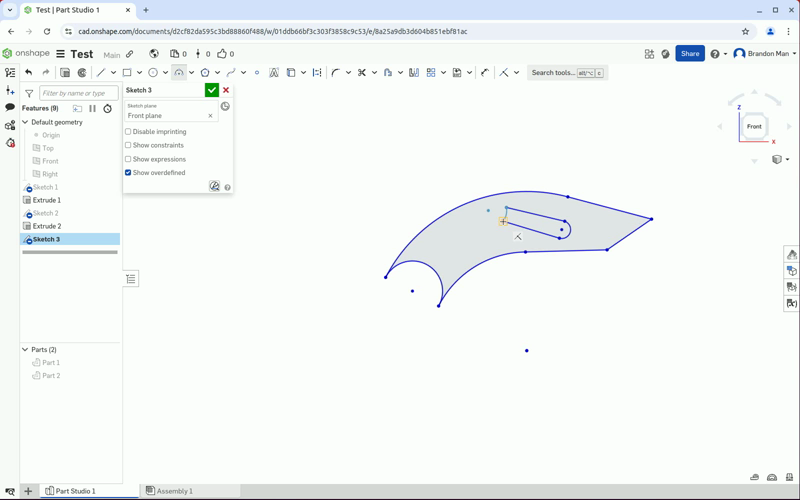
scroll(6)
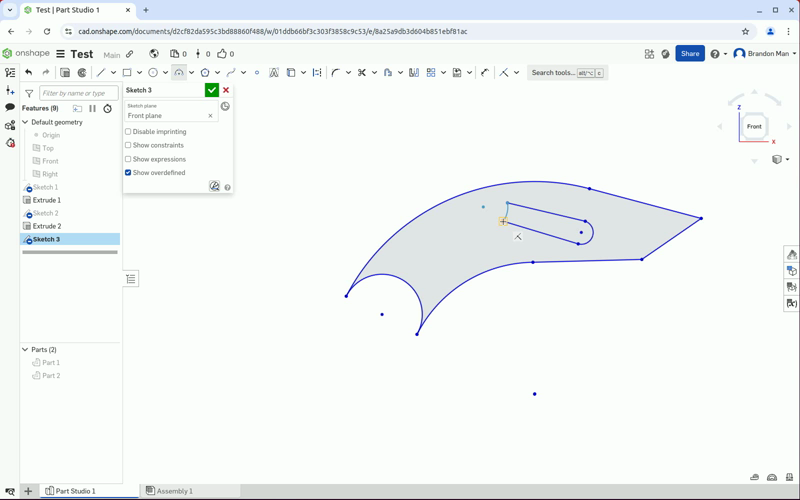
scroll(6)
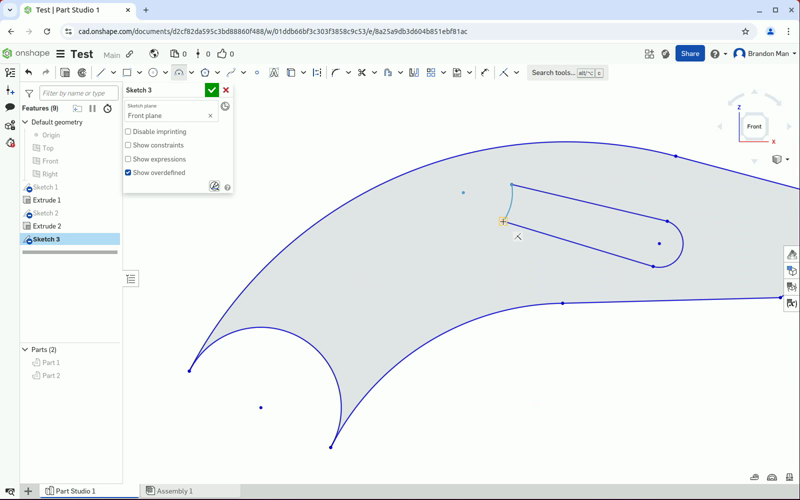
scroll(6)
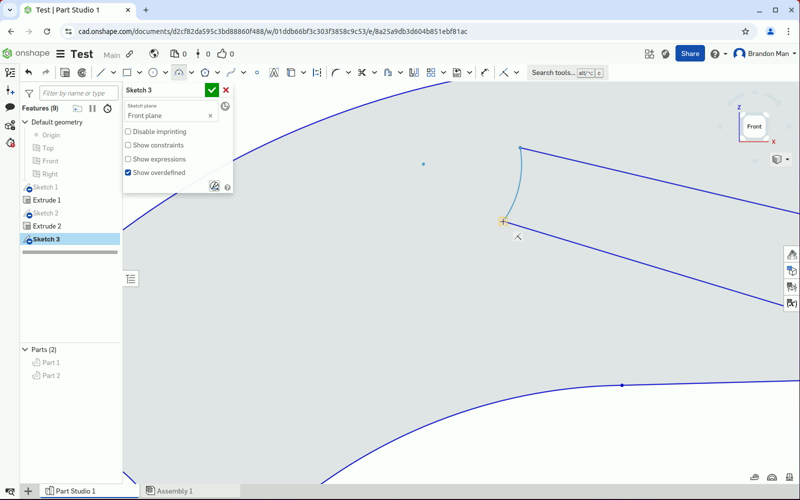
click(503, 221)
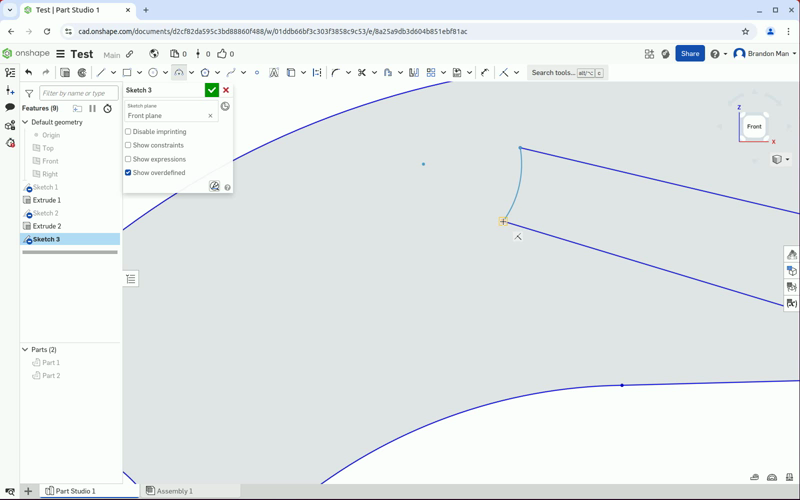
scroll(-6)
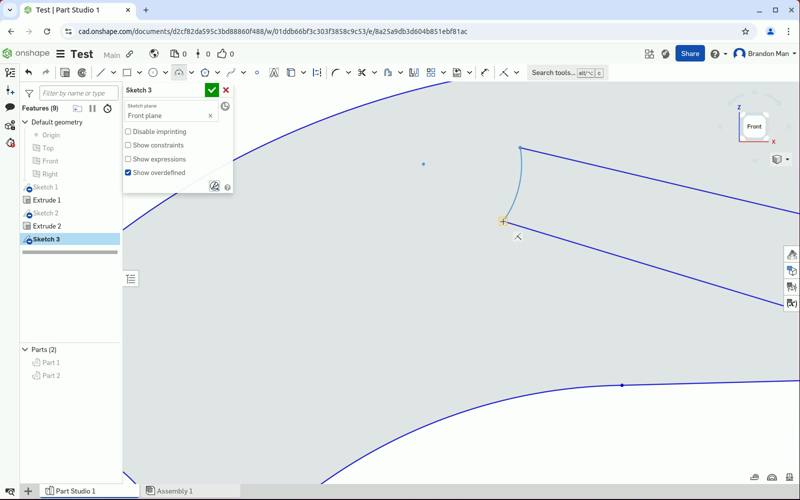
scroll(-6)
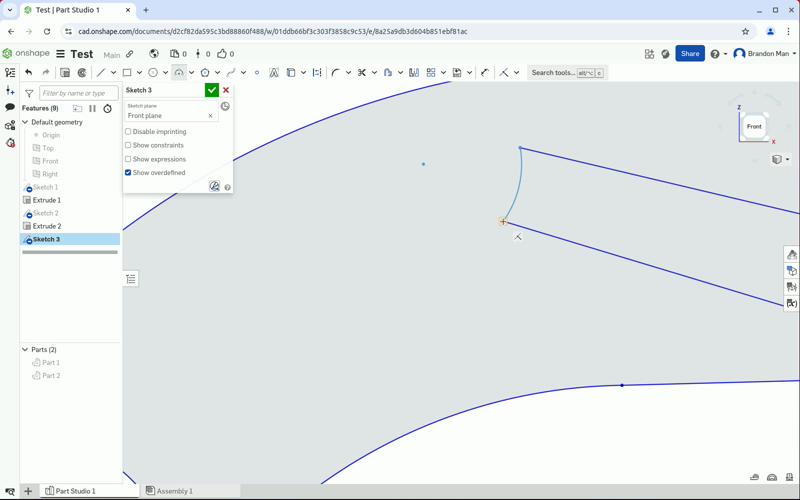
scroll(-6)
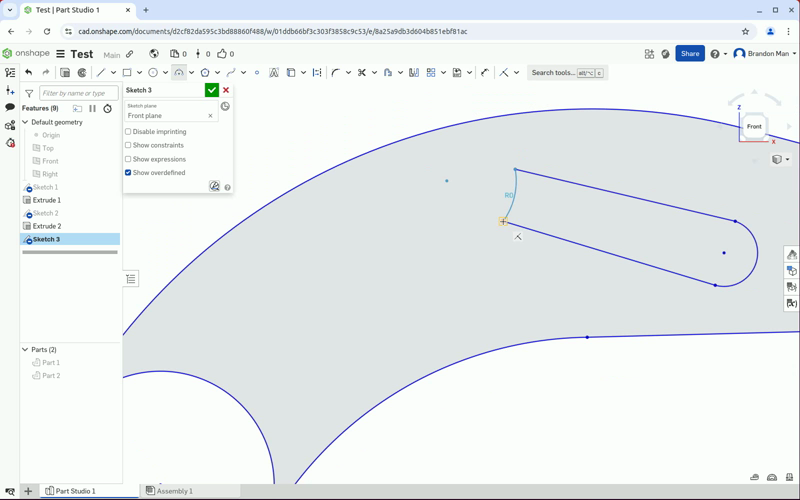
scroll(-6)
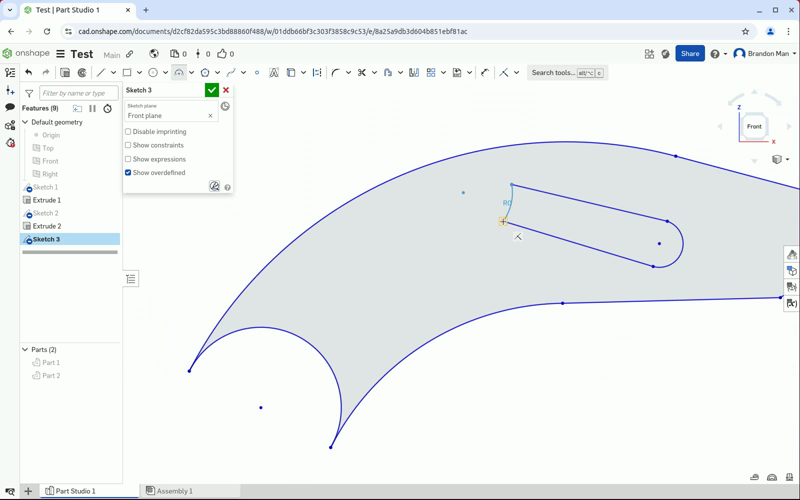
scroll(-6)
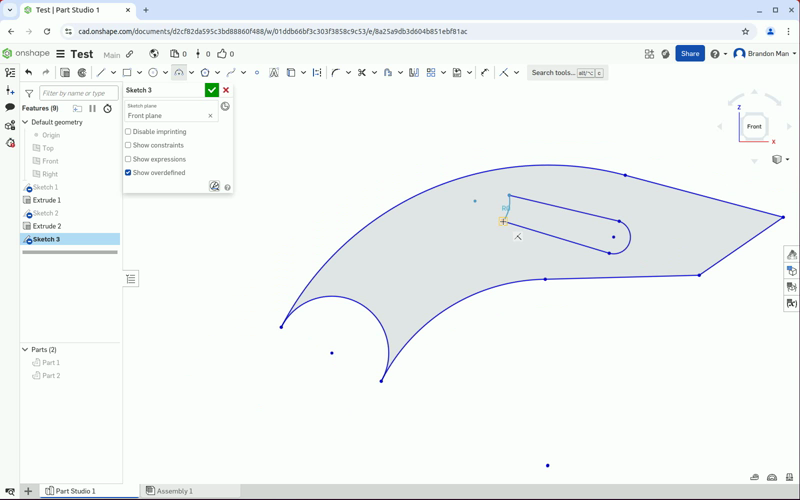
scroll(-6)
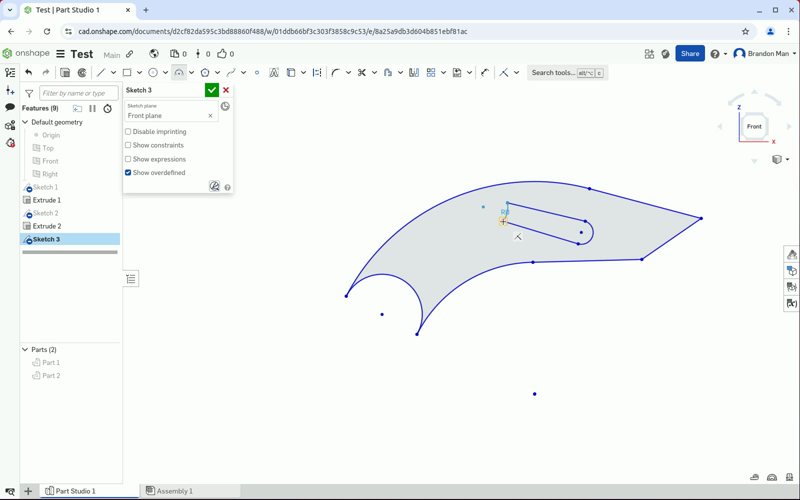
scroll(-6)
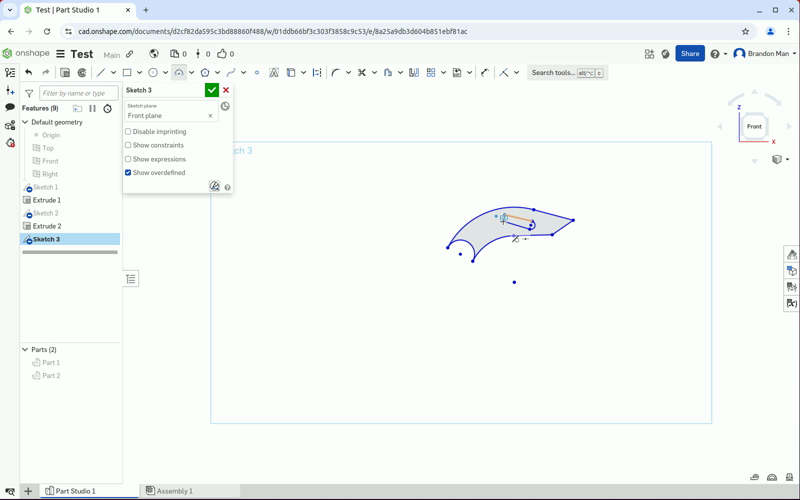
key_down(shift)
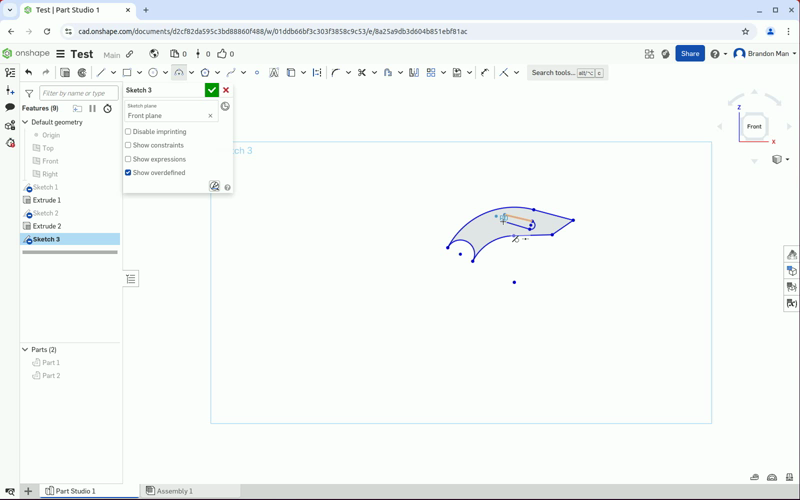
mouse_move(500, 217)
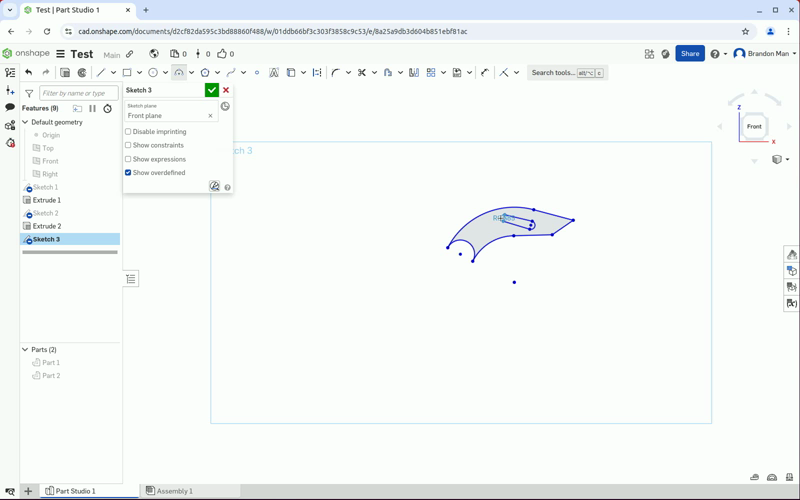
scroll(6)
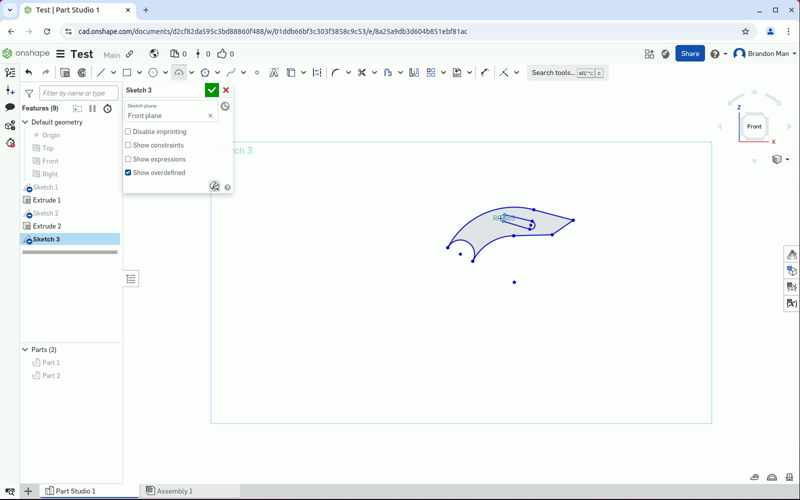
scroll(6)
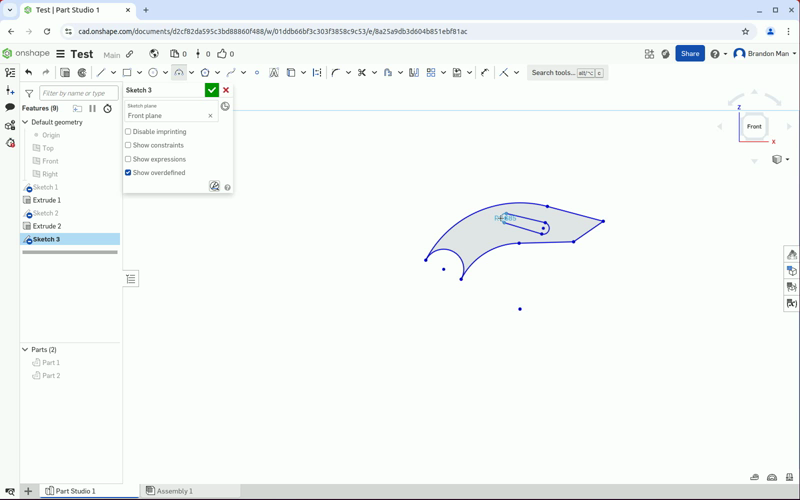
scroll(6)
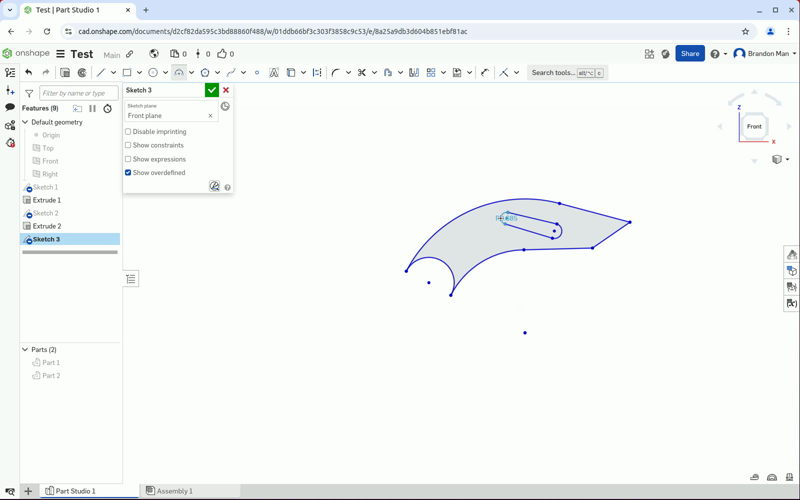
scroll(6)
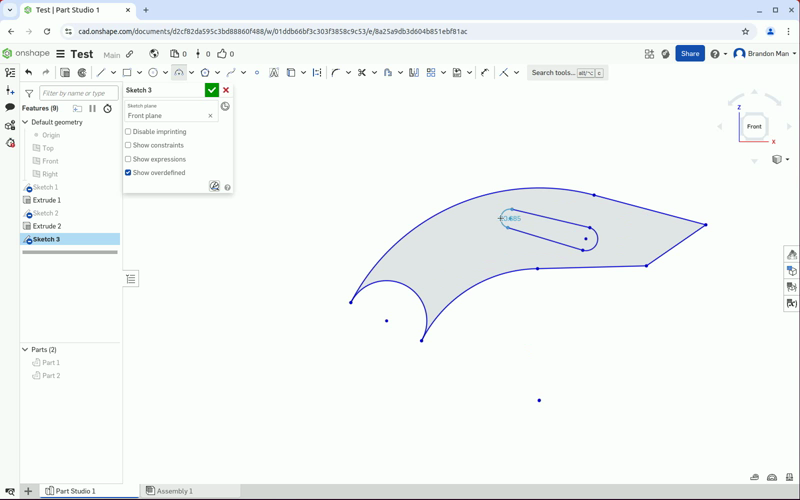
scroll(6)
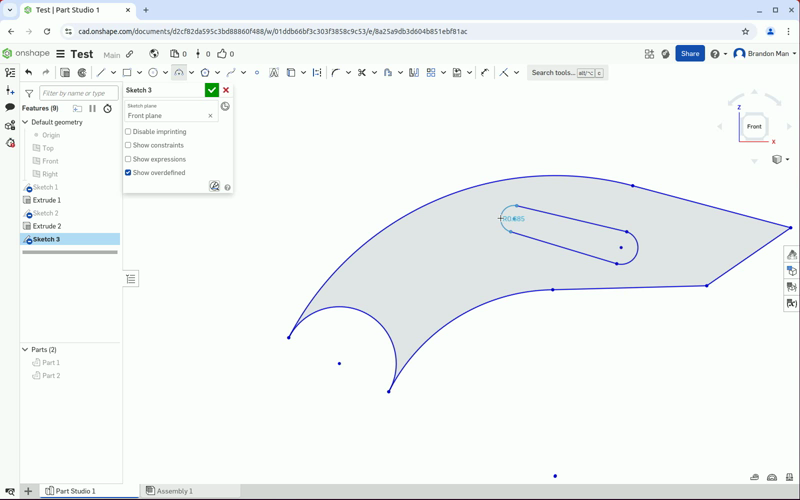
scroll(6)
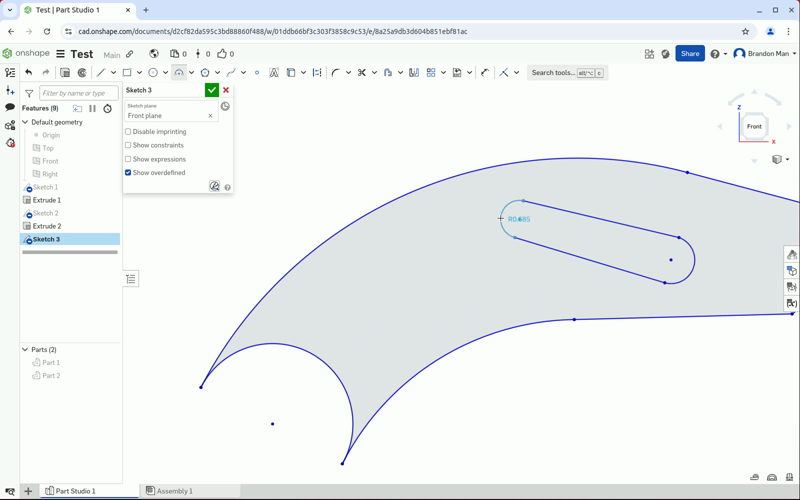
scroll(6)
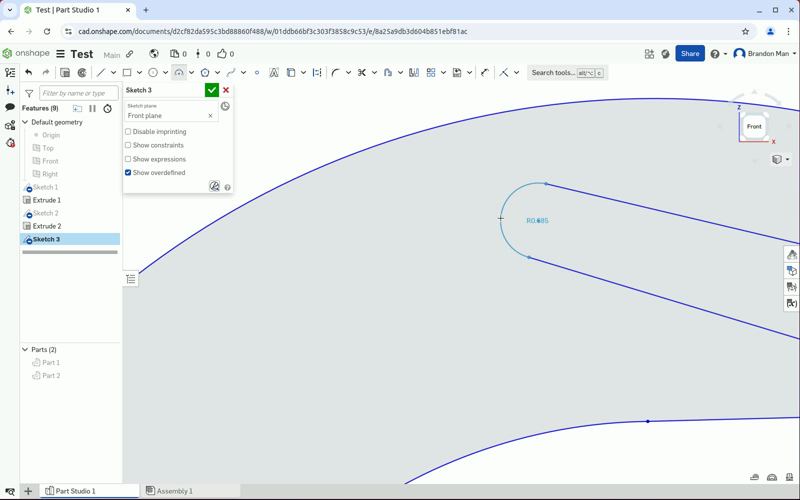
click(500, 217)
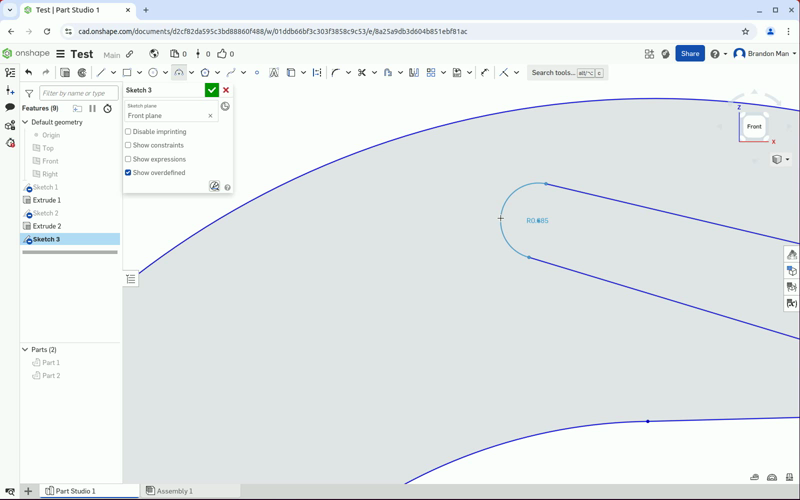
scroll(-6)
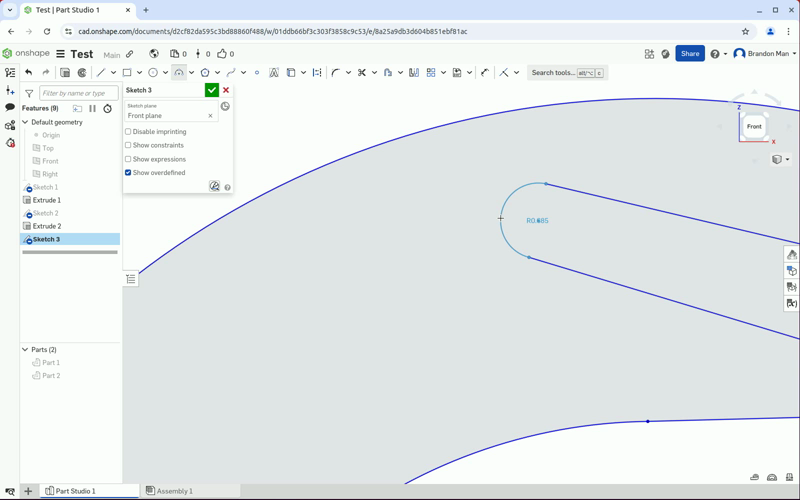
scroll(-6)
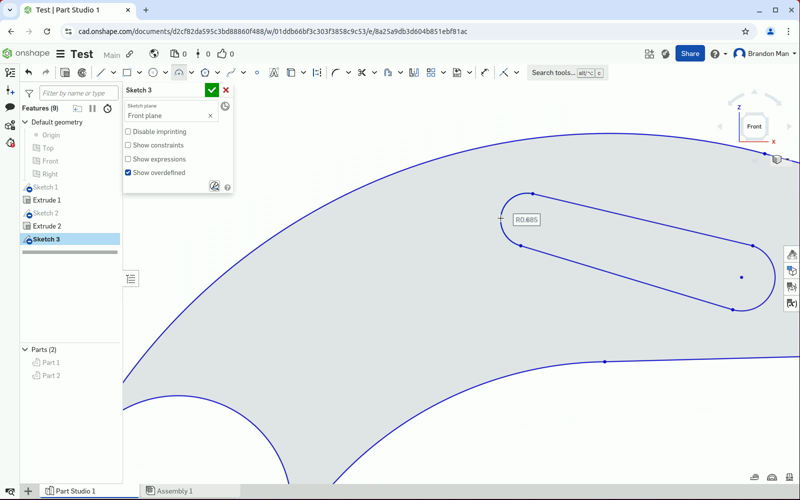
scroll(-6)
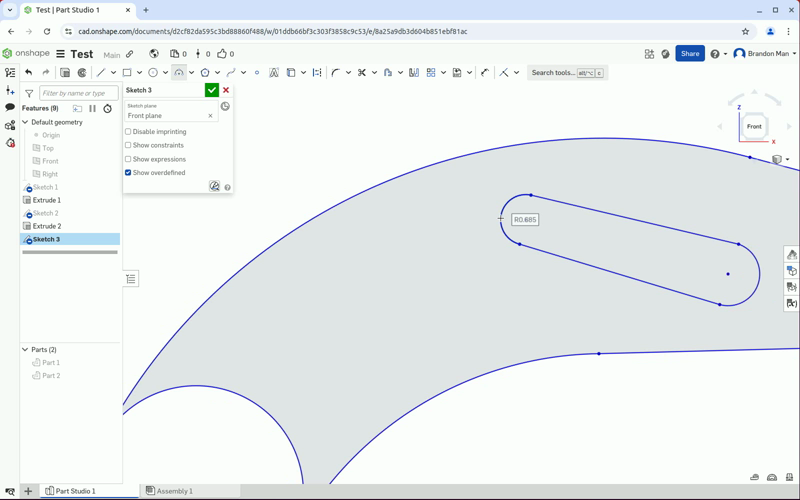
scroll(-6)
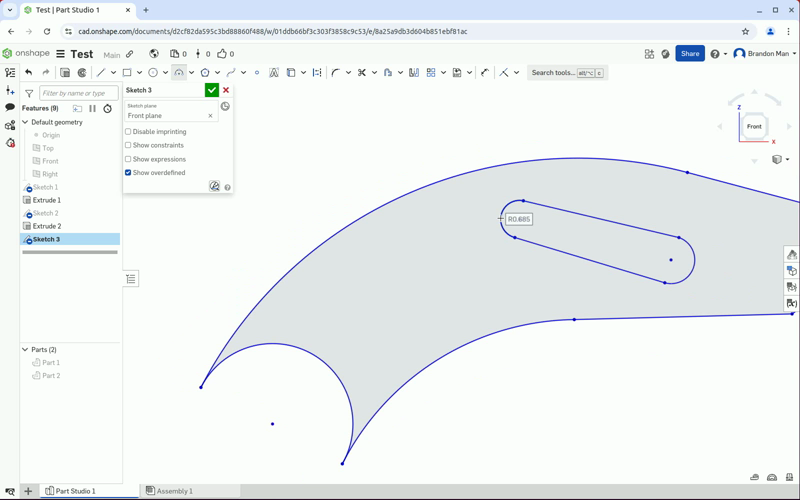
scroll(-6)
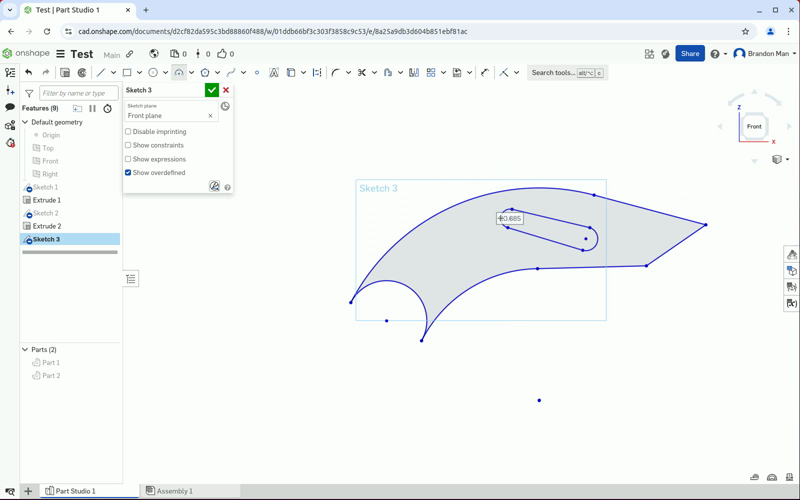
scroll(-6)
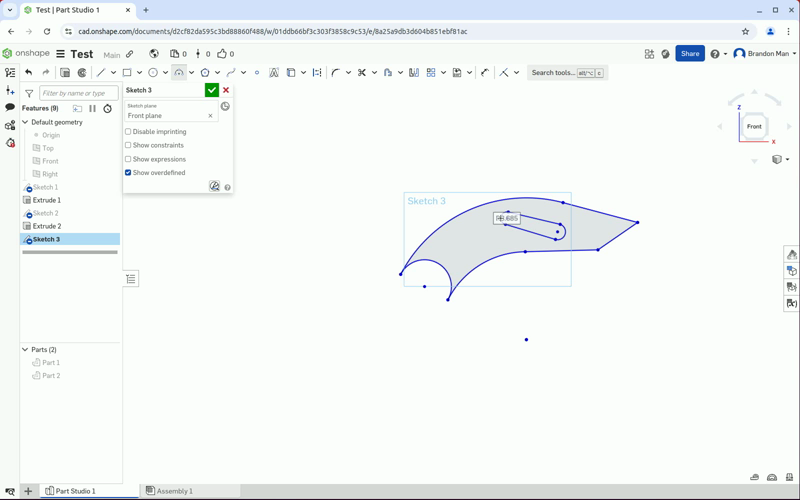
scroll(-6)
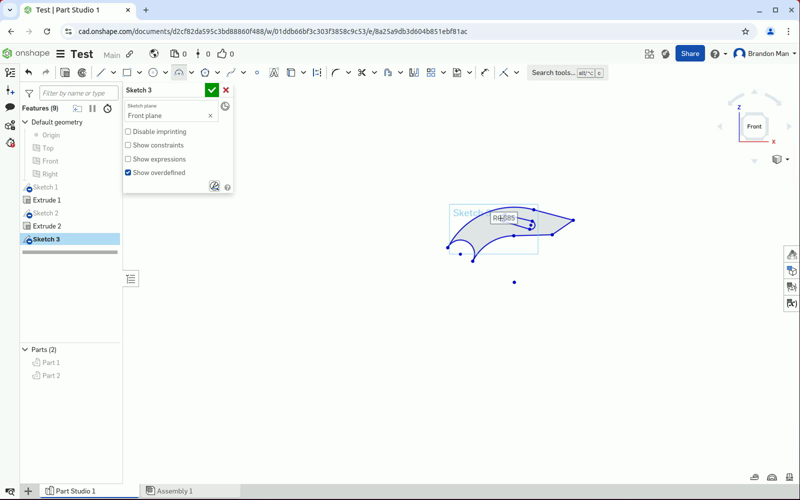
key_up(shift)
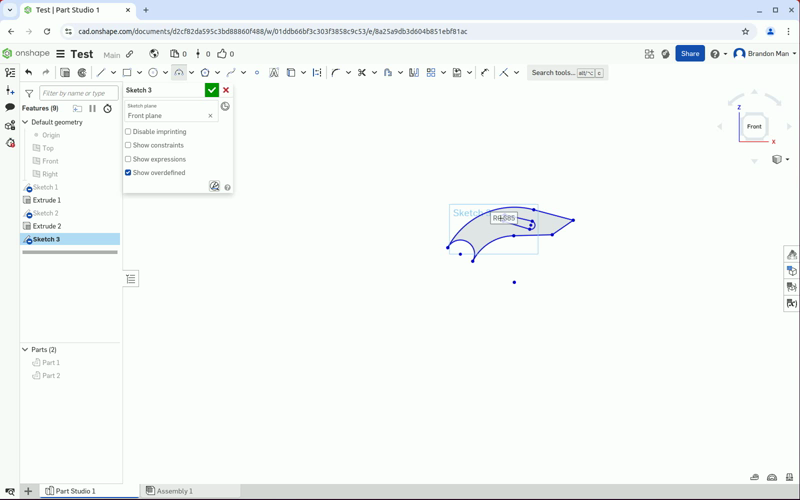
key(esc)
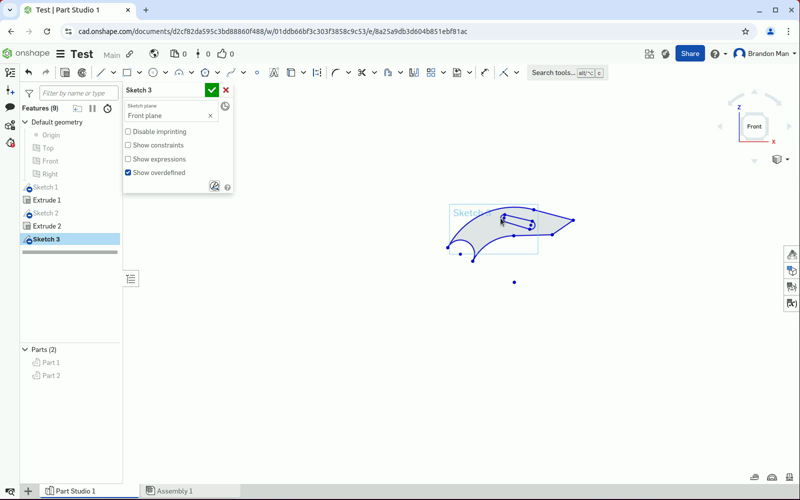
mouse_move(531, 217)
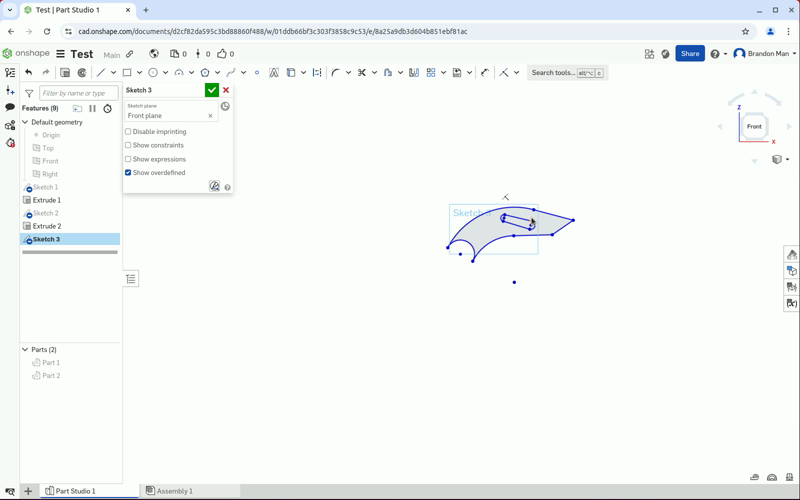
click(531, 217)
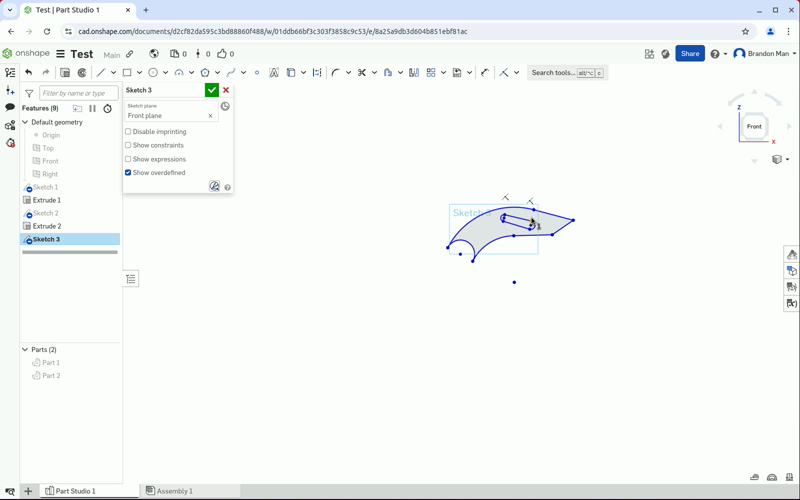
mouse_move(73, 352)
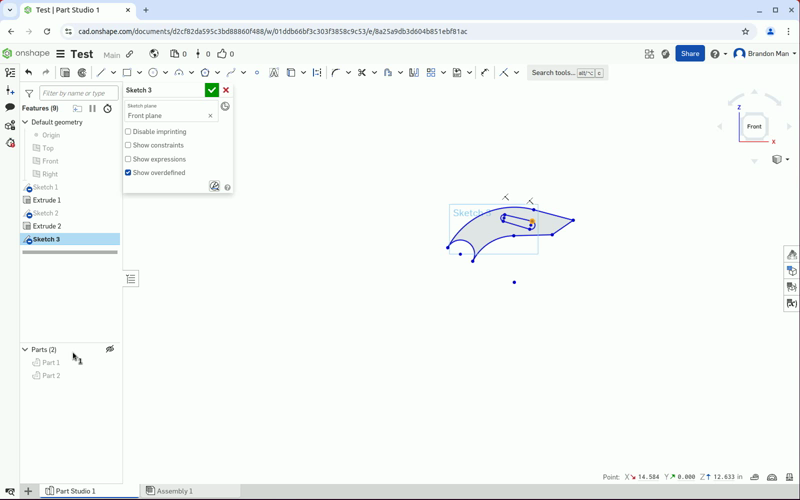
key(shift+y)
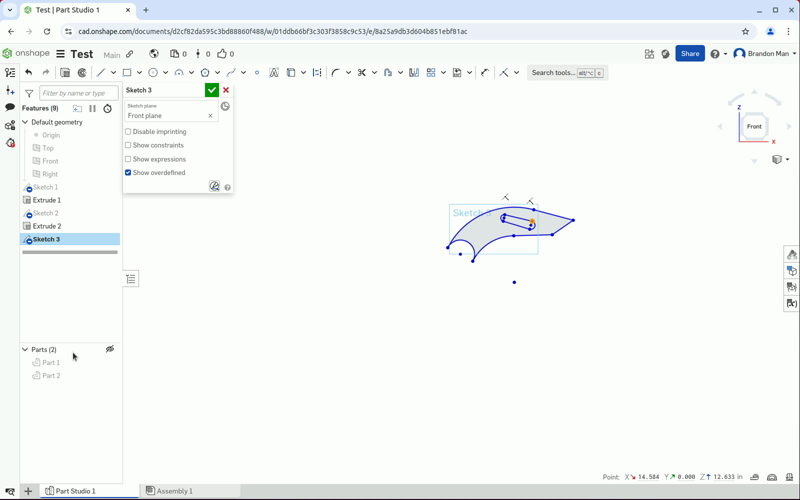
key(shift+e)
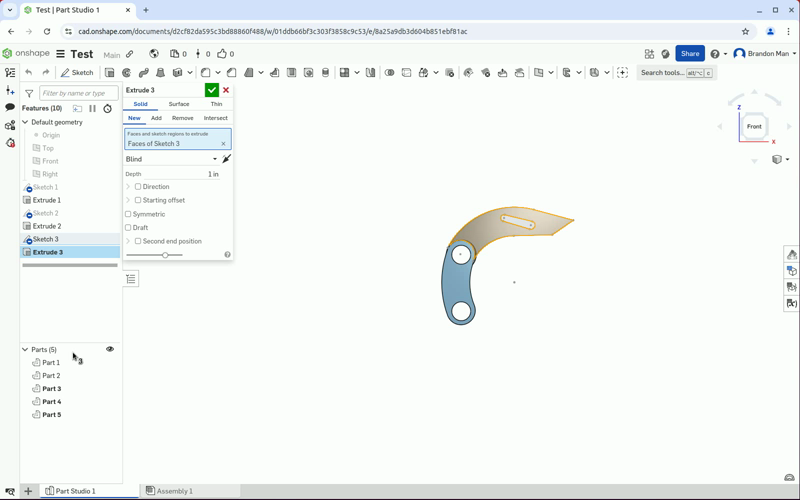
mouse_move(143, 106)
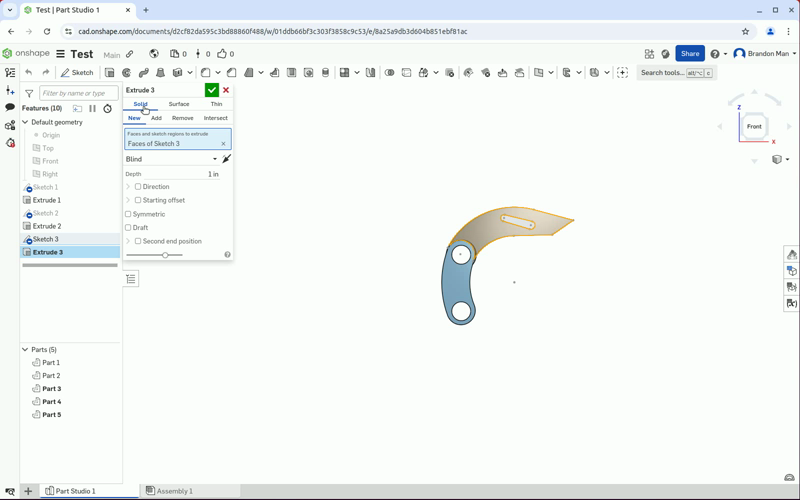
click(143, 106)
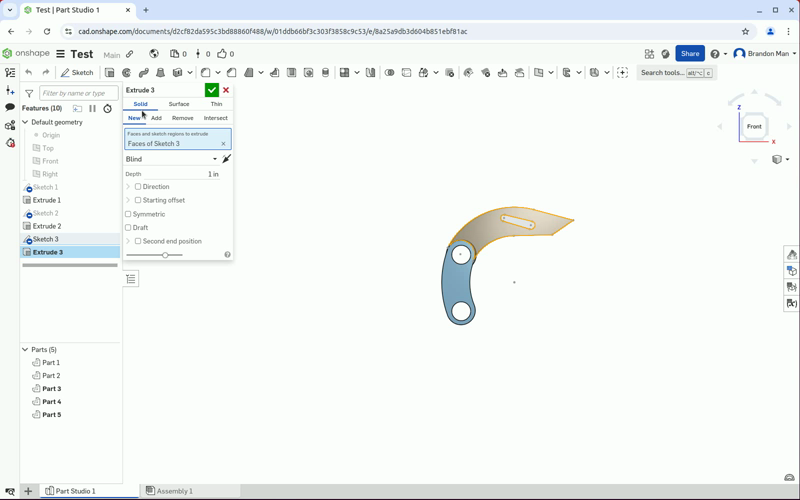
mouse_move(137, 120)
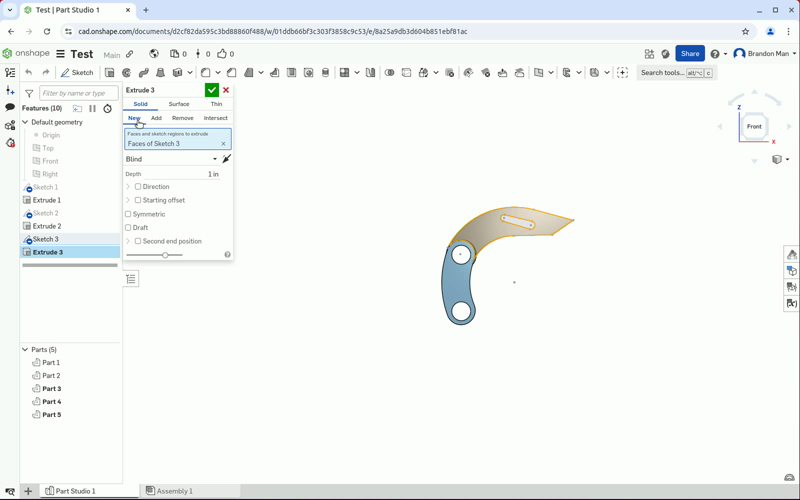
click(137, 120)
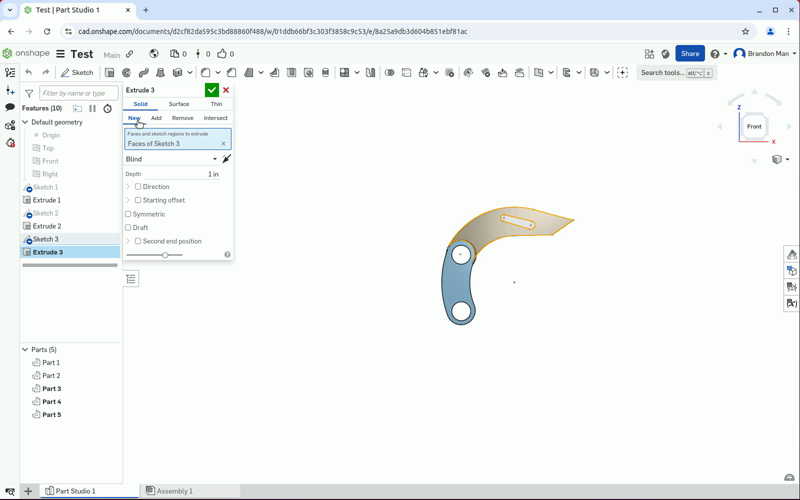
key(tab, 4)
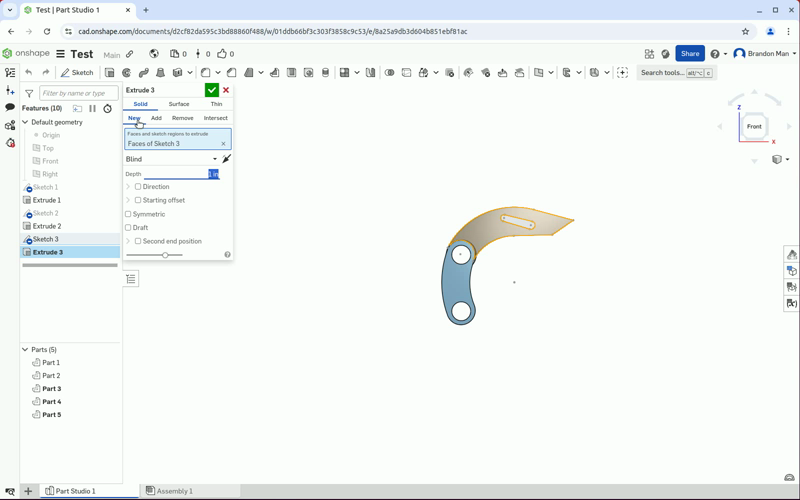
text(3.852)
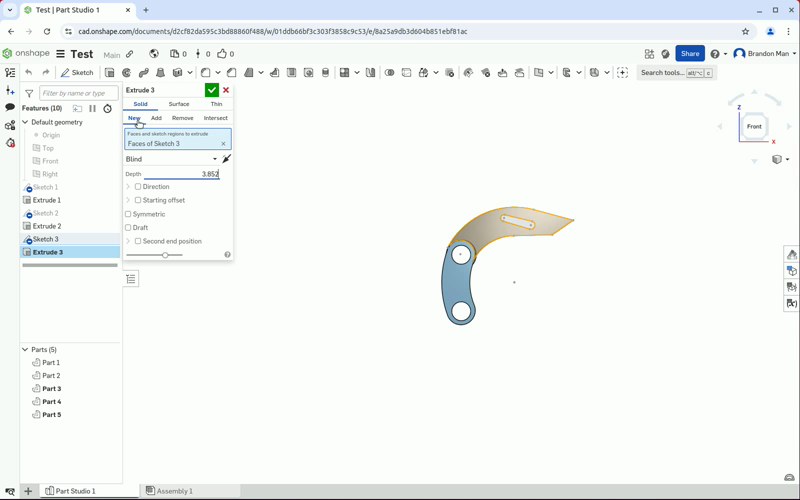
key(tab, 3)
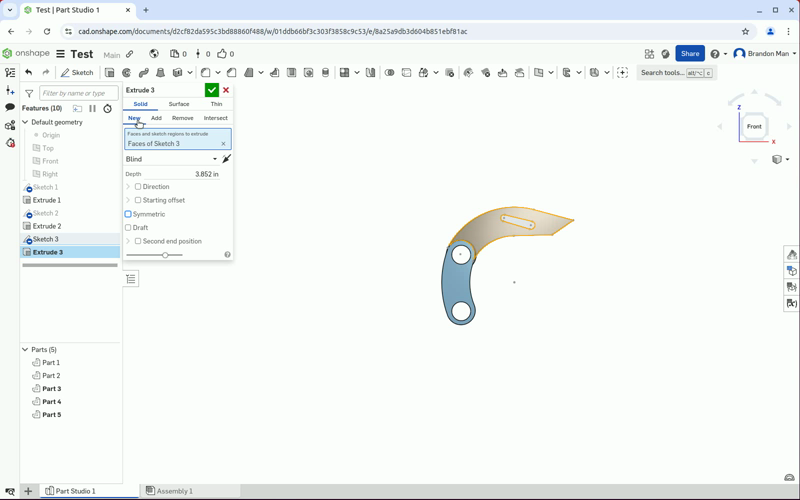
key(space)
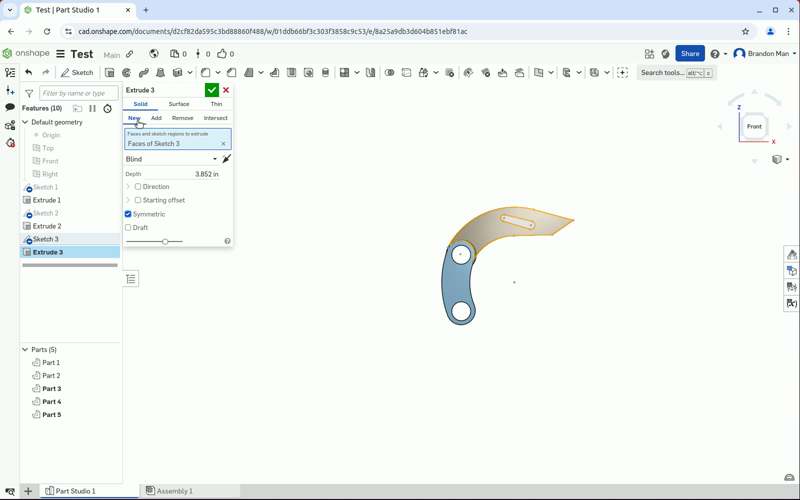
key(enter)
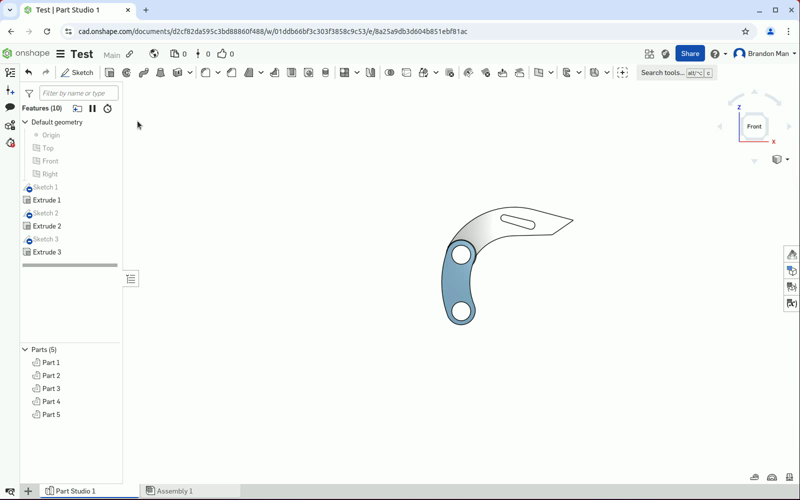
key(shift+h)
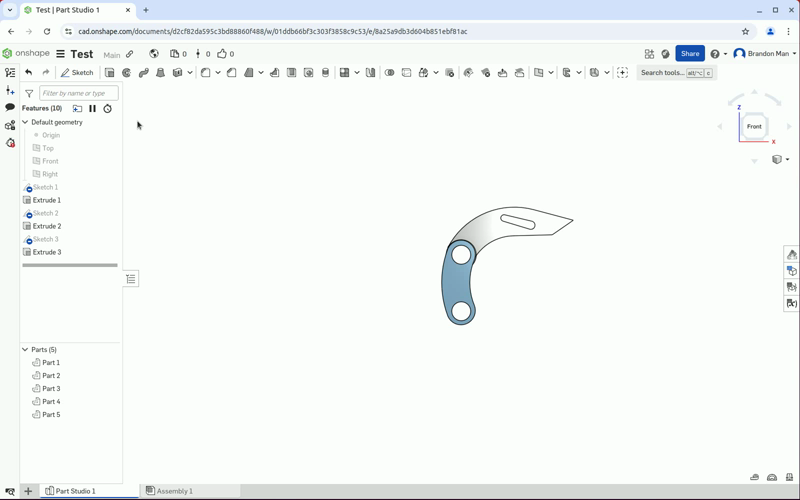
key(shift+h)
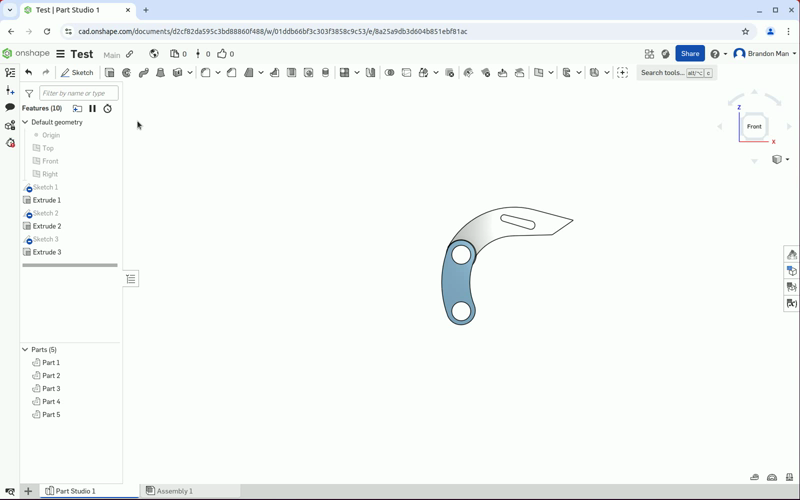
mouse_move(73, 189)
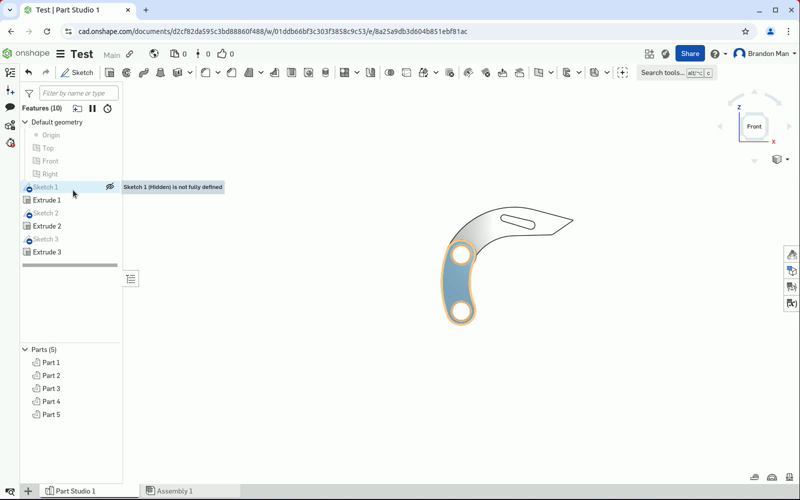
click(73, 189)
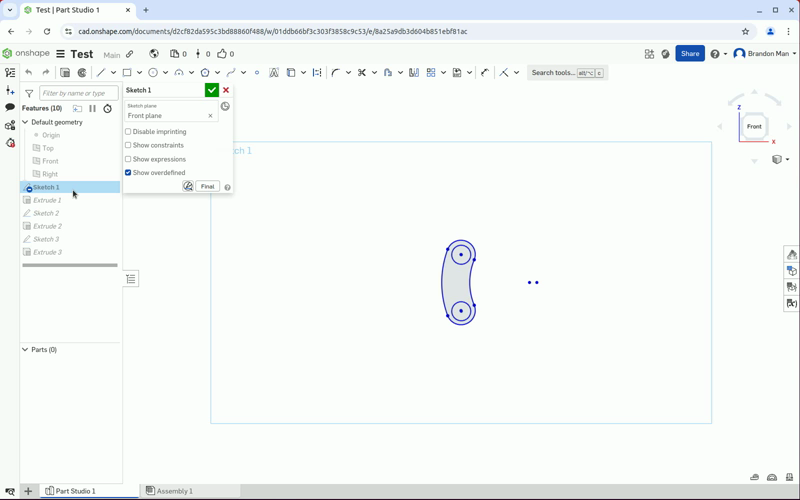
mouse_move(229, 92)
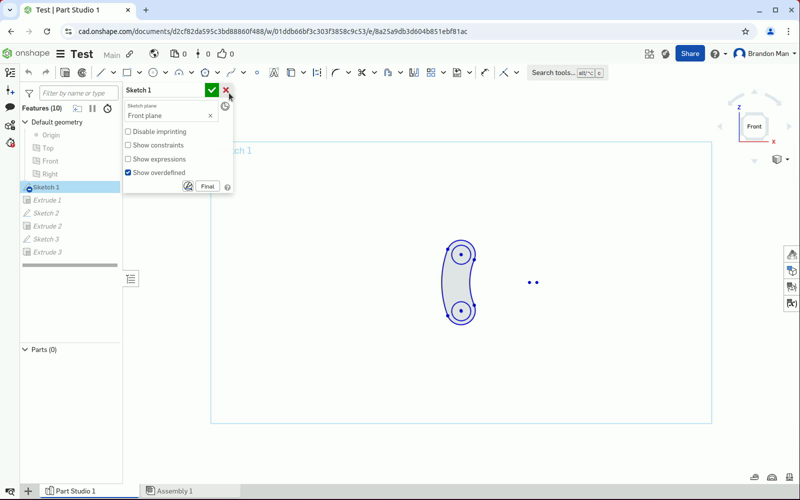
click(229, 92)
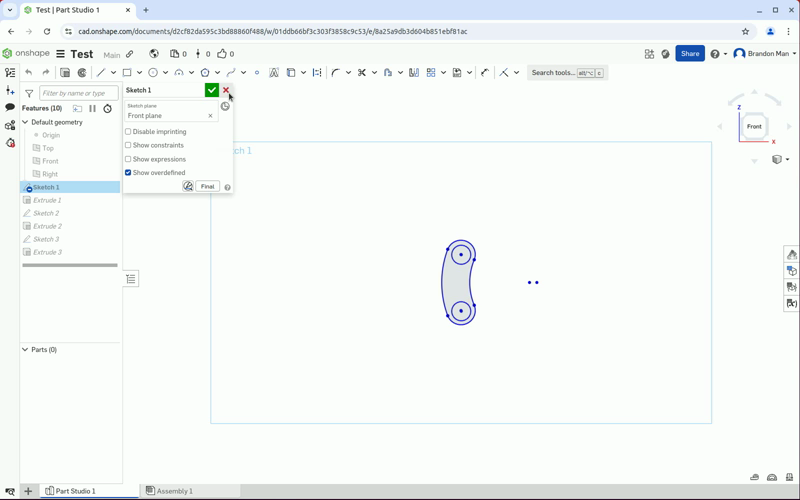
key(shift+s)
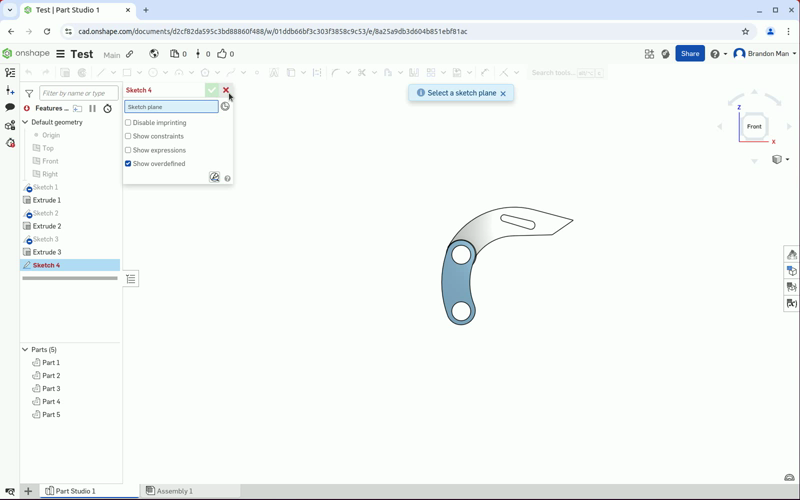
mouse_move(73, 163)
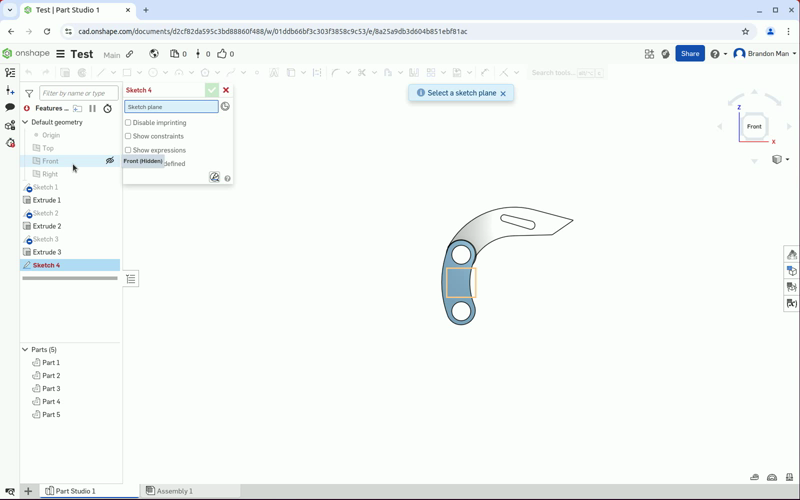
click(73, 163)
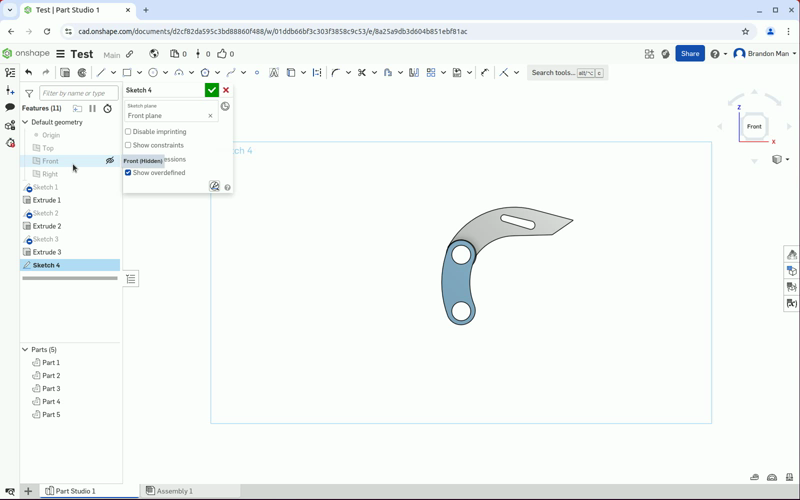
mouse_move(73, 352)
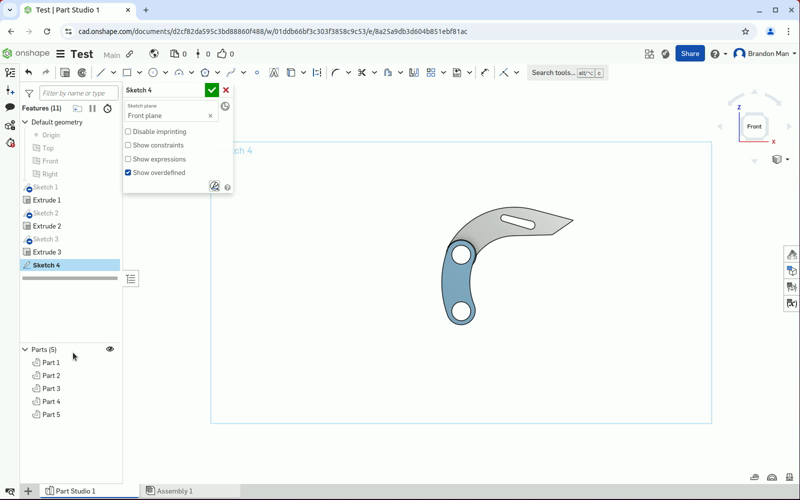
key(y)
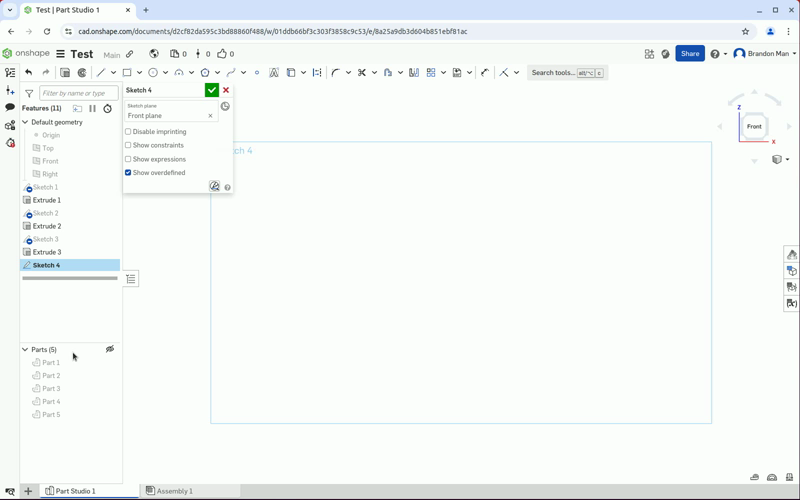
key(a)
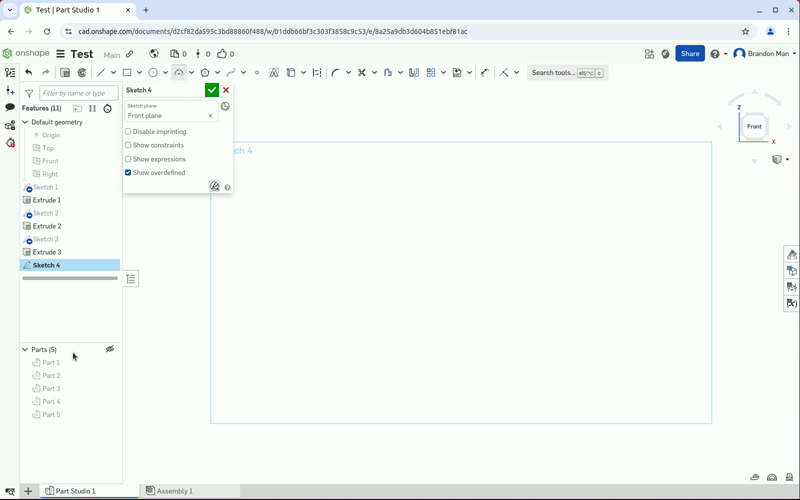
key_down(shift)
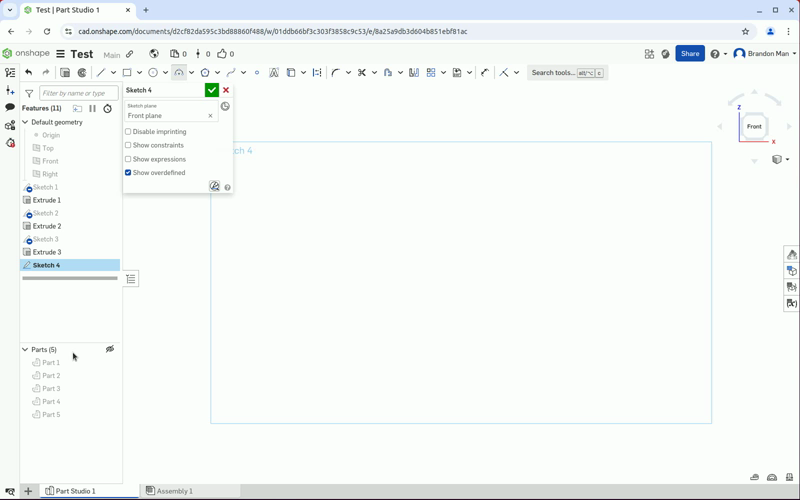
mouse_move(447, 318)
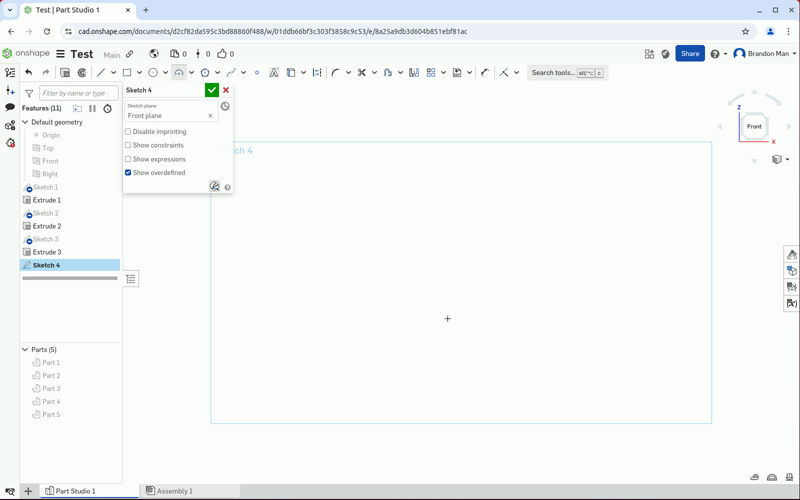
click(447, 318)
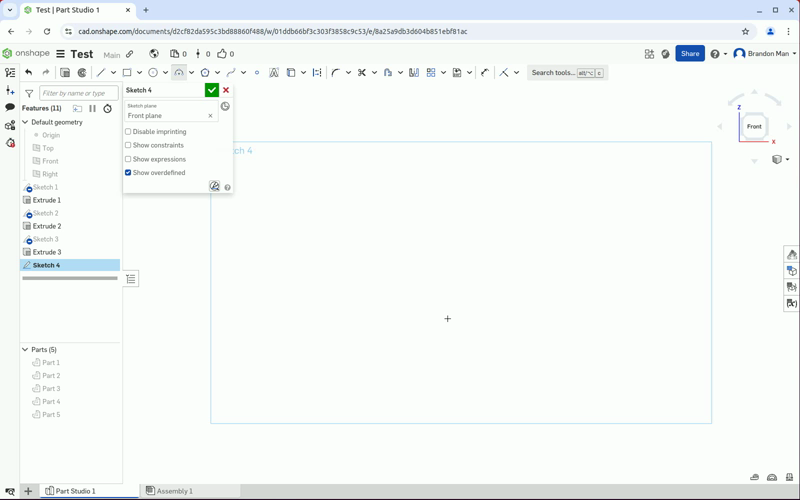
key_up(shift)
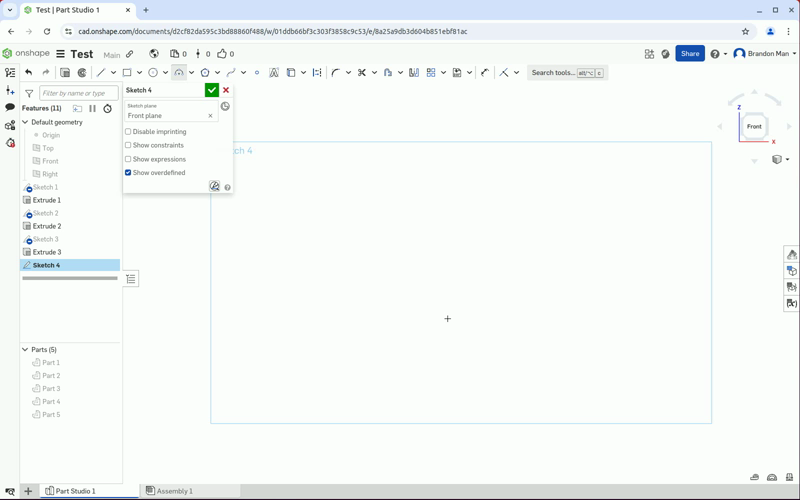
key_down(shift)
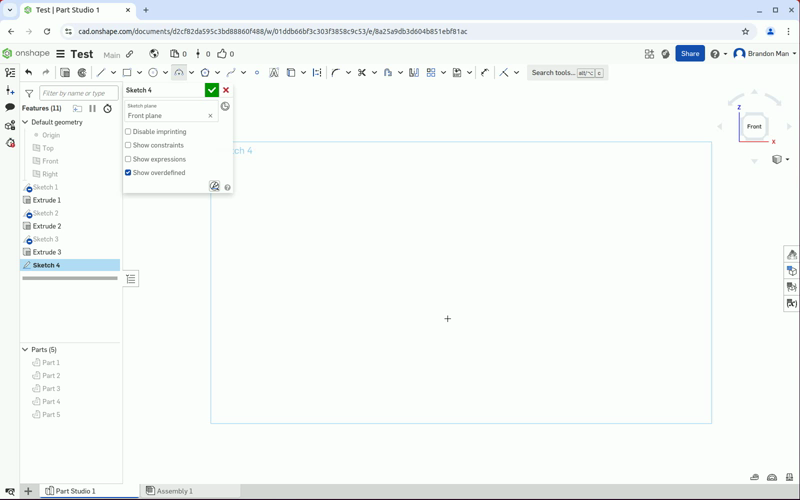
mouse_move(533, 356)
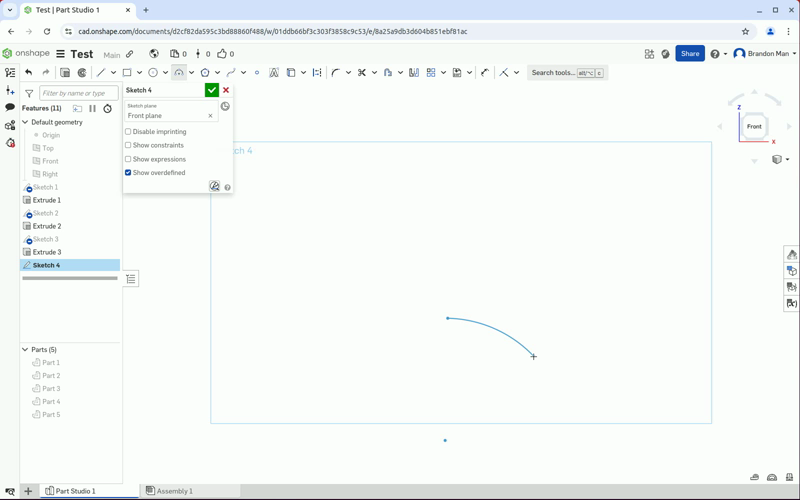
click(533, 356)
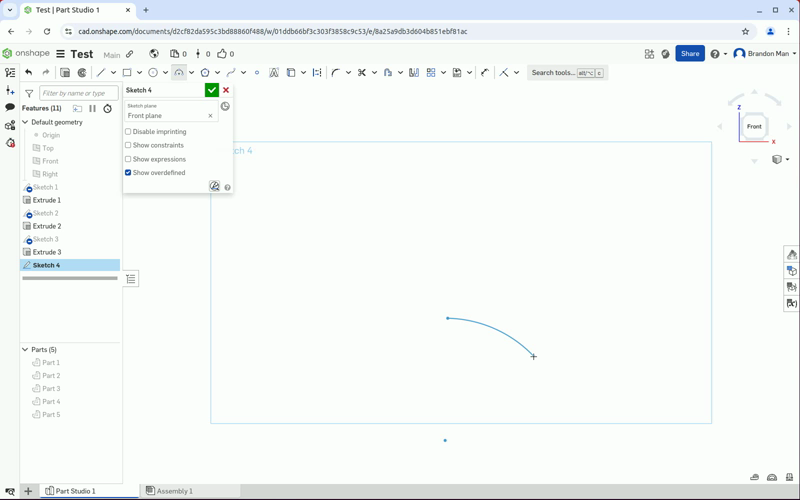
mouse_move(483, 352)
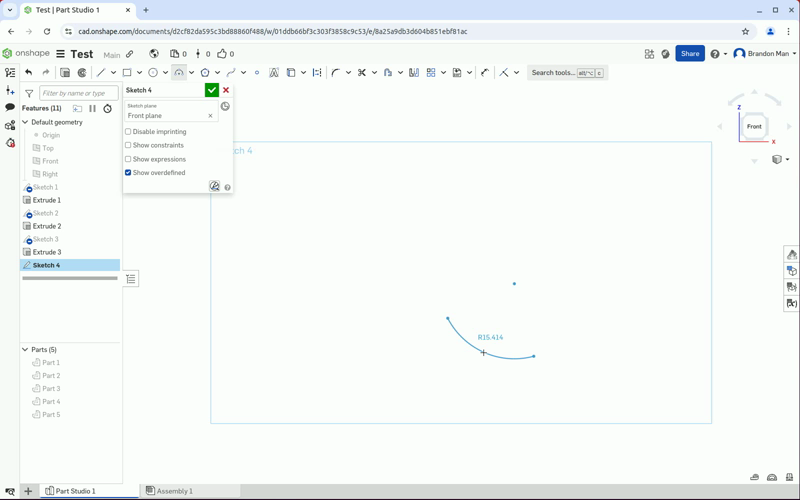
click(483, 352)
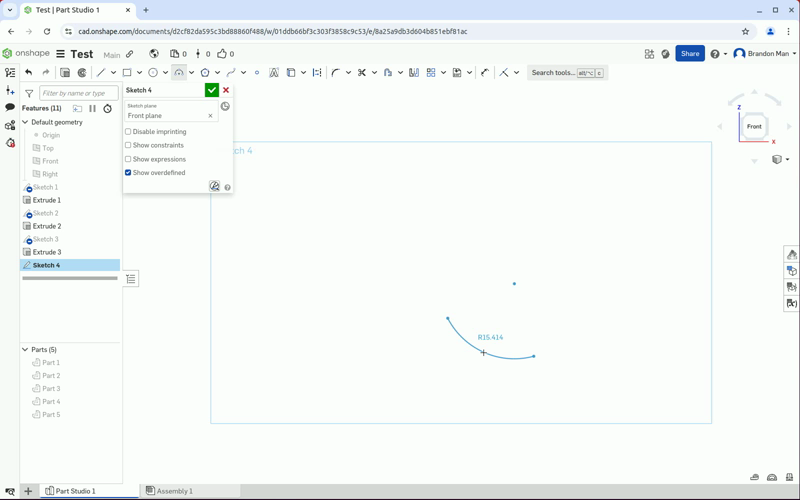
key_up(shift)
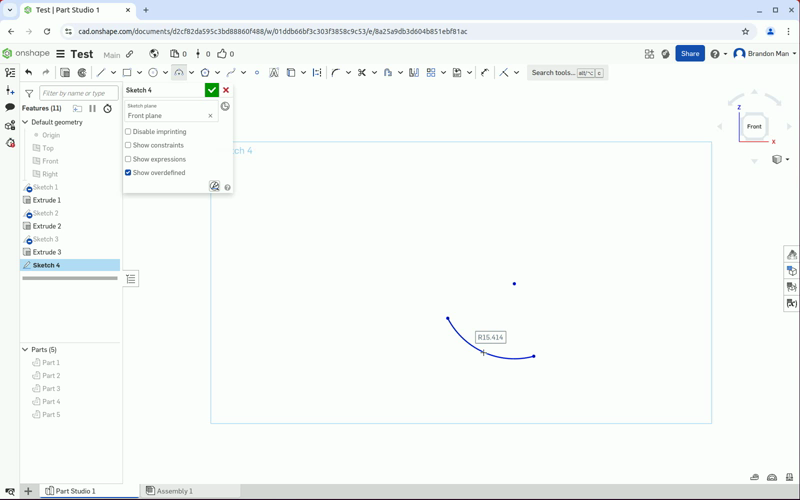
key(esc)
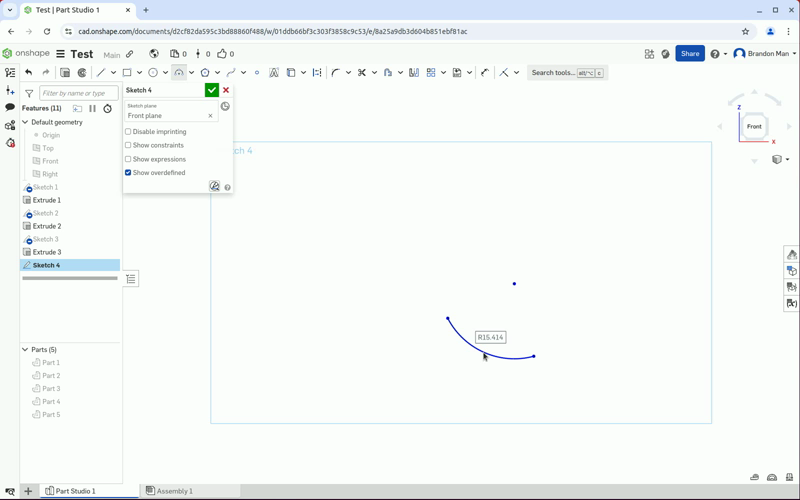
key(l)
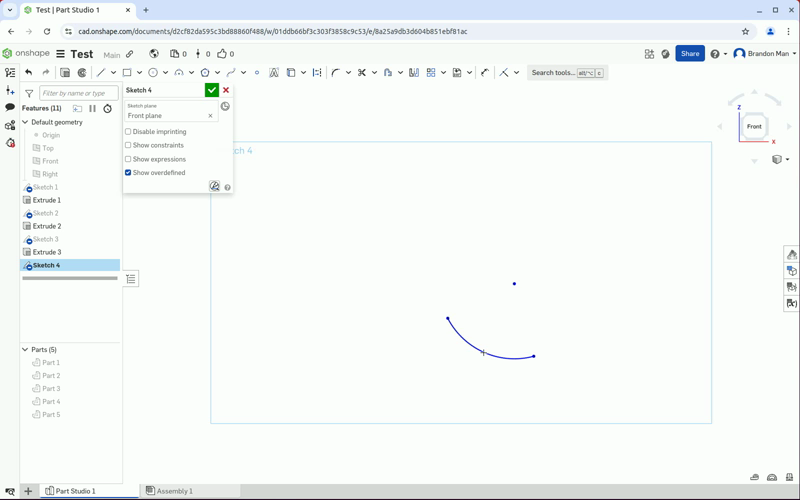
mouse_move(533, 356)
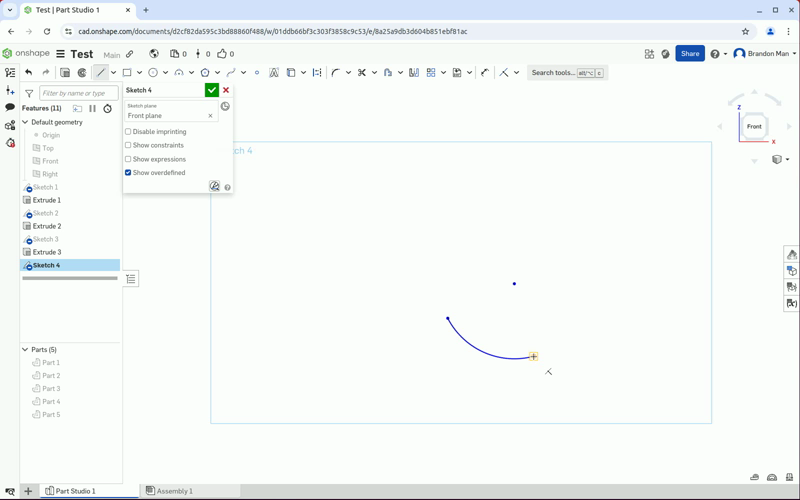
click(533, 356)
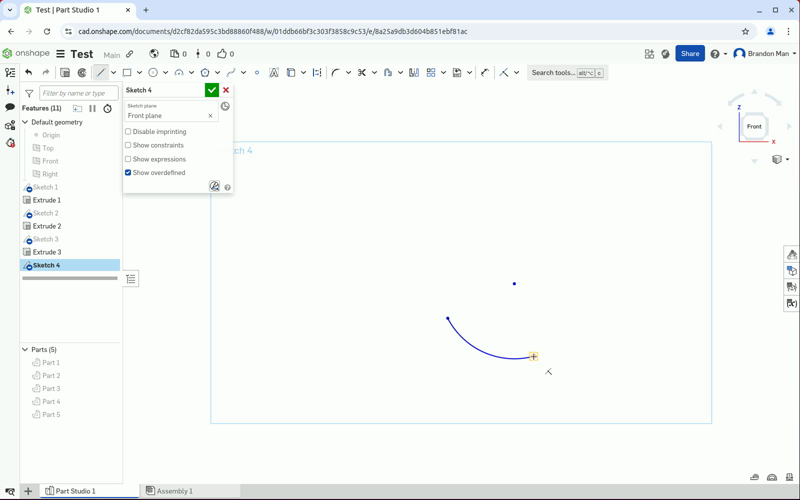
key_down(shift)
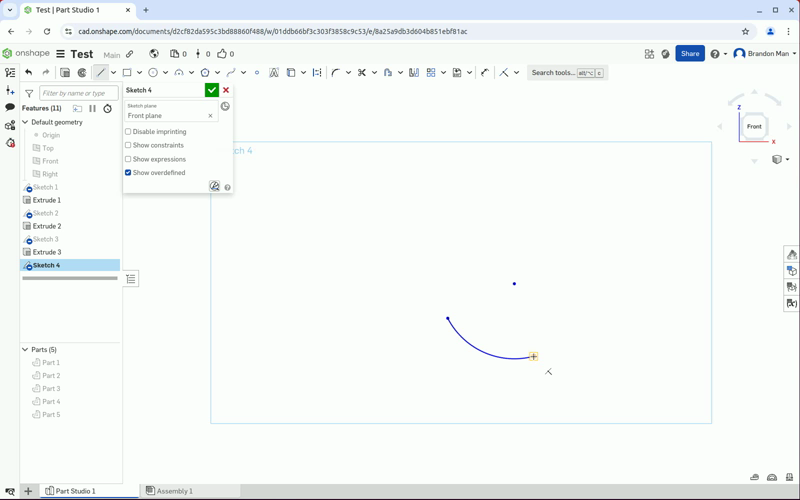
mouse_move(563, 356)
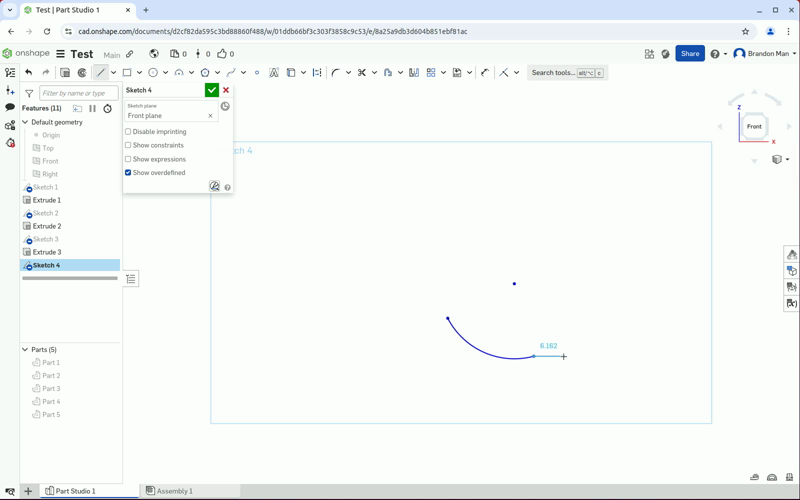
mouse_move(573, 345)
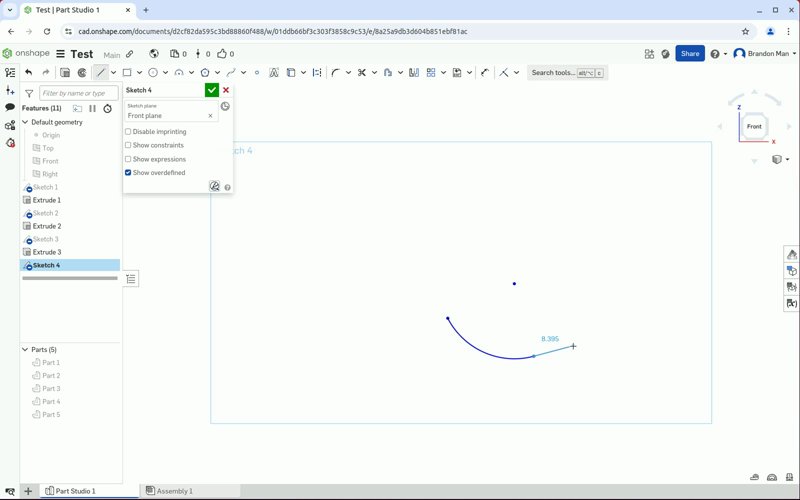
click(573, 345)
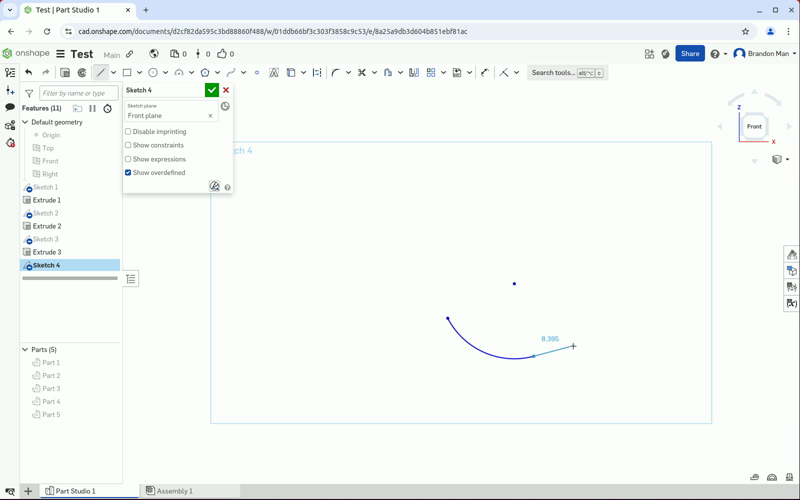
key_up(shift)
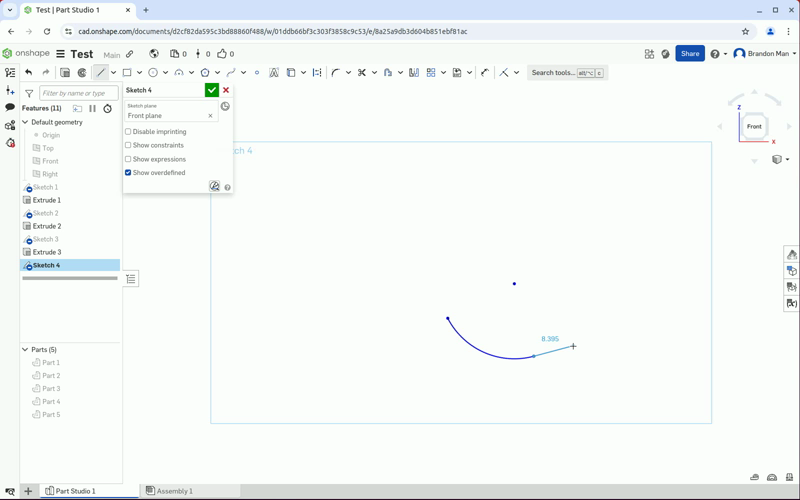
key_down(shift)
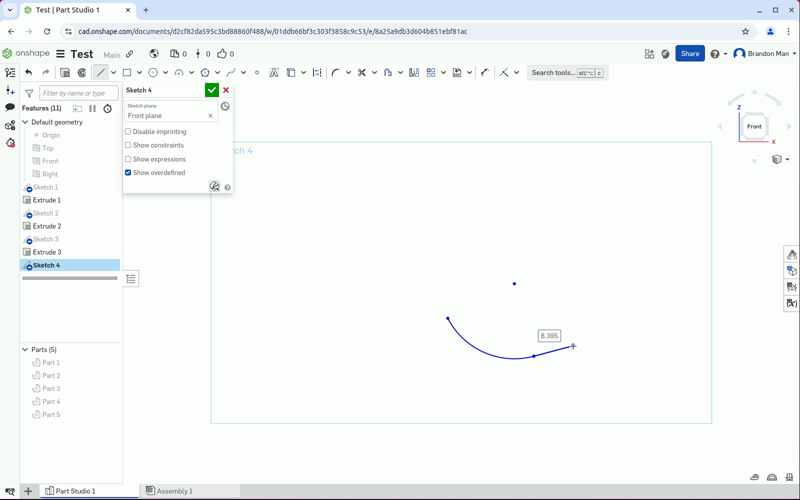
mouse_move(589, 345)
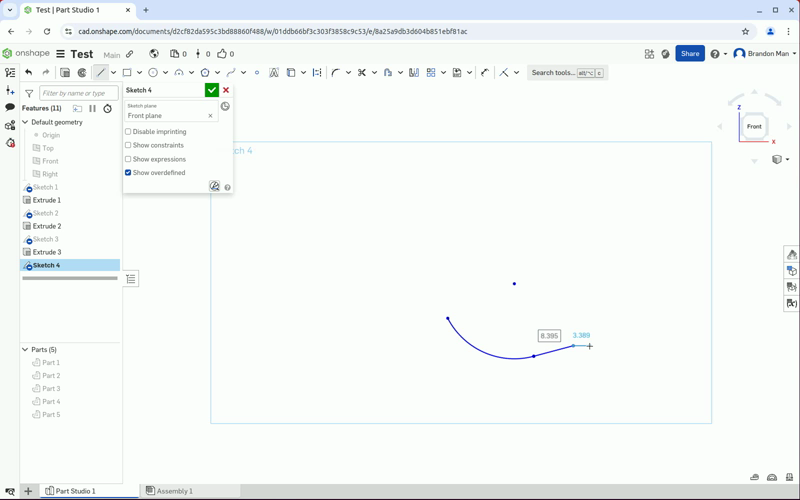
mouse_move(552, 331)
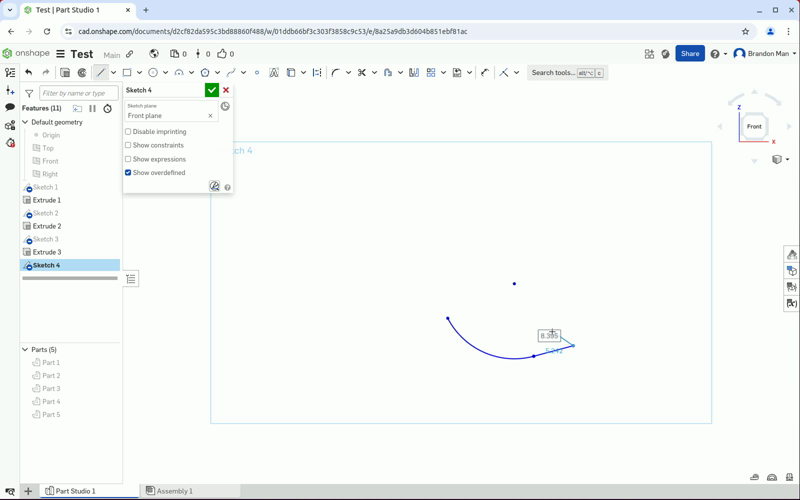
click(552, 331)
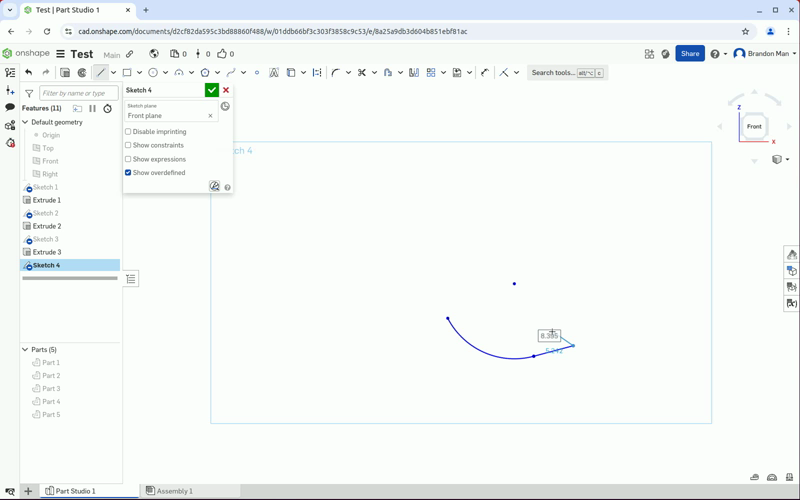
key_up(shift)
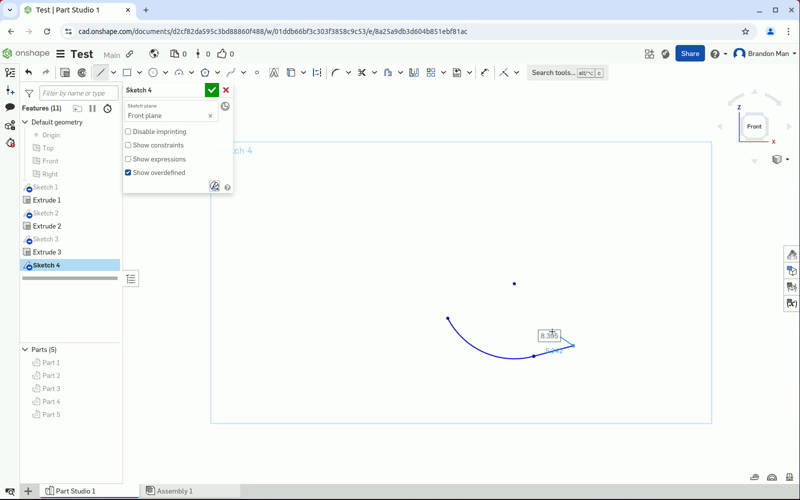
key_down(shift)
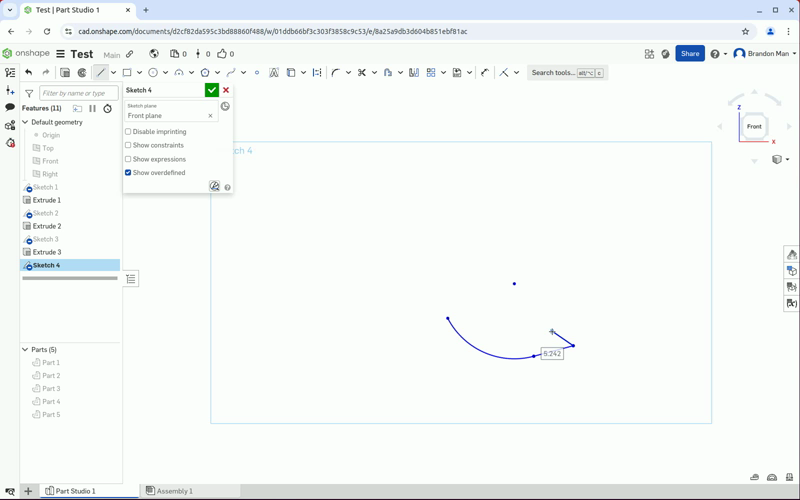
mouse_move(582, 331)
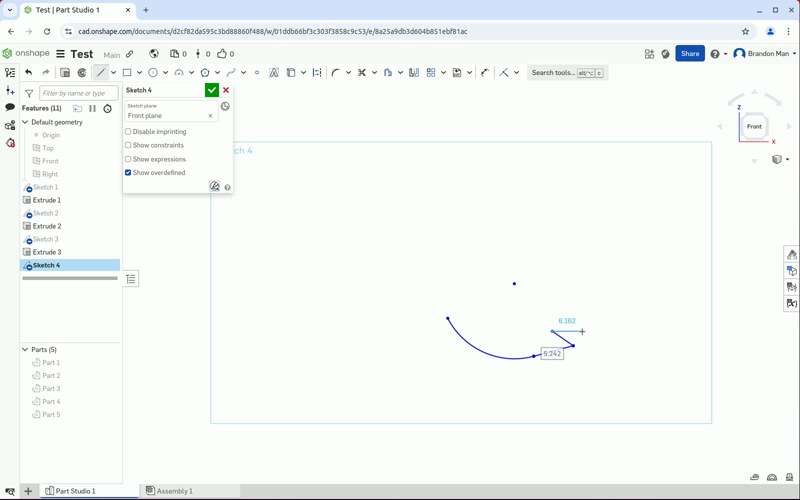
mouse_move(513, 330)
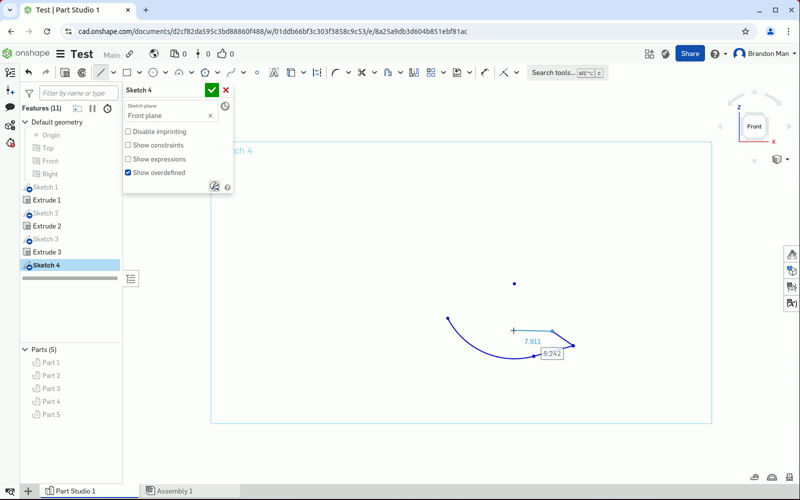
click(513, 330)
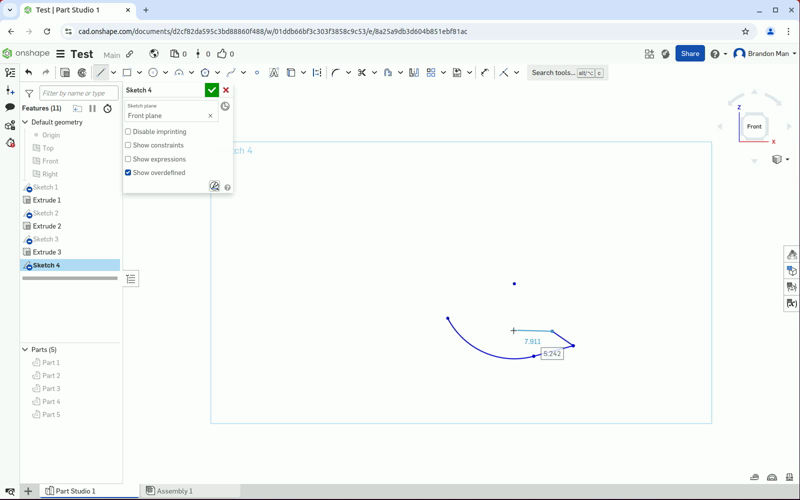
key_up(shift)
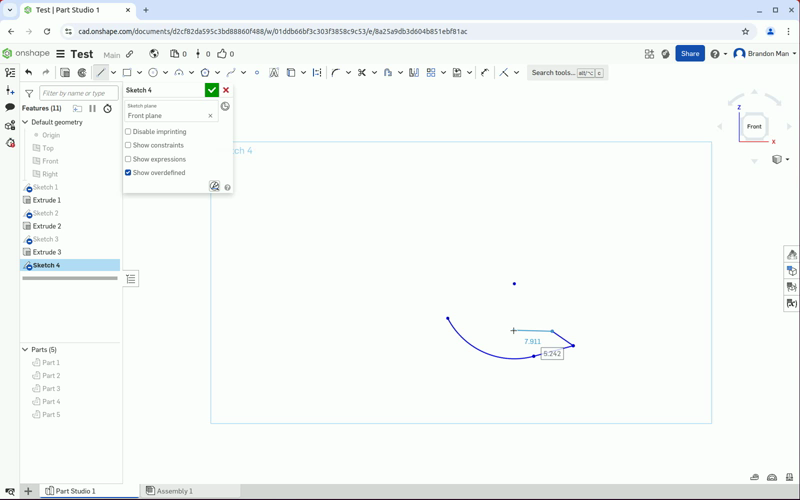
key(esc)
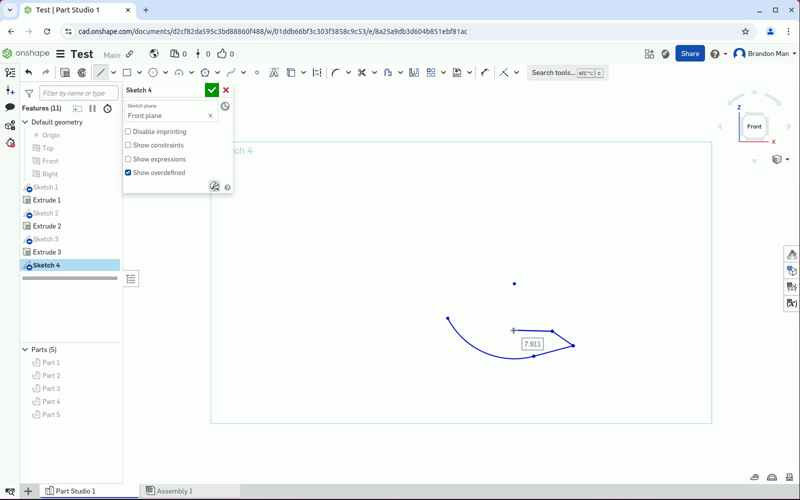
key(a)
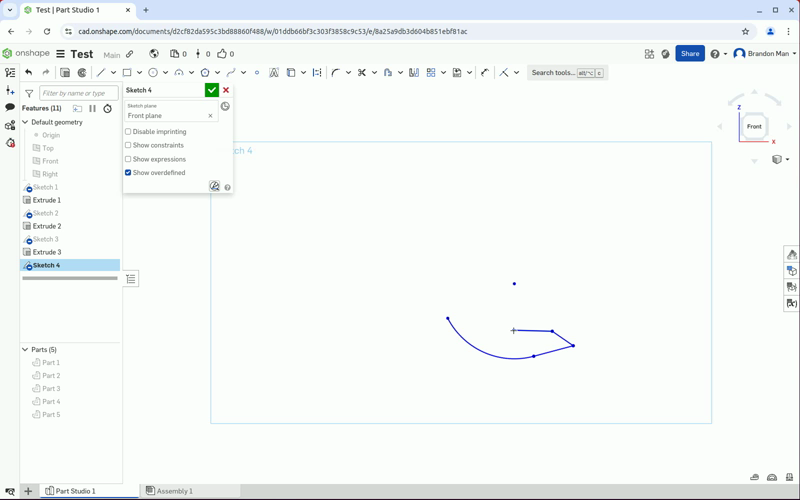
mouse_move(513, 330)
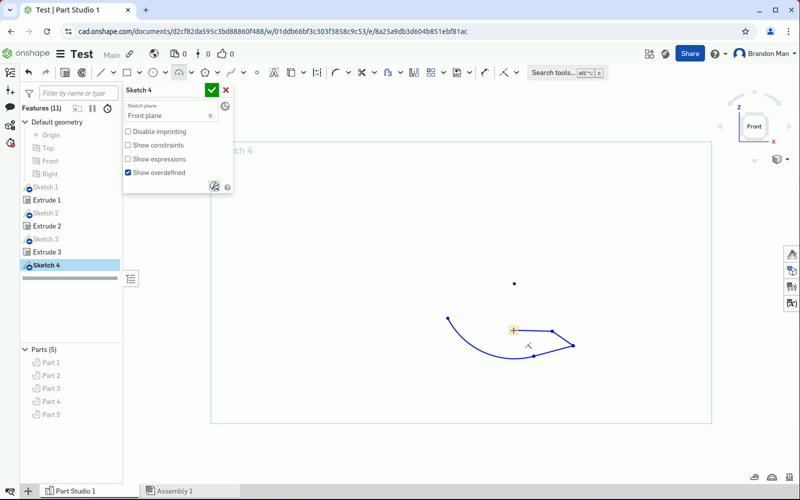
click(513, 330)
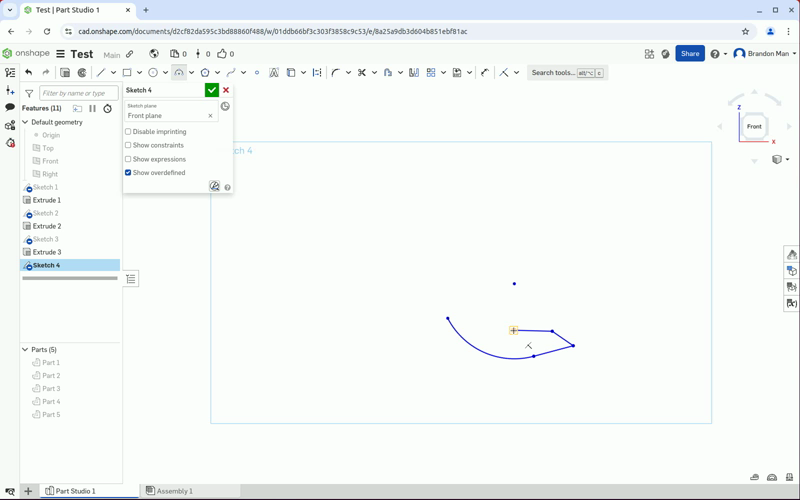
key_down(shift)
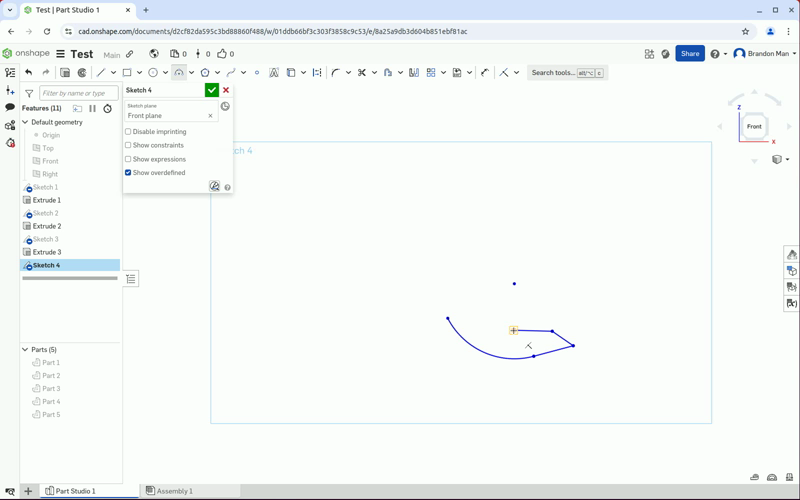
mouse_move(472, 304)
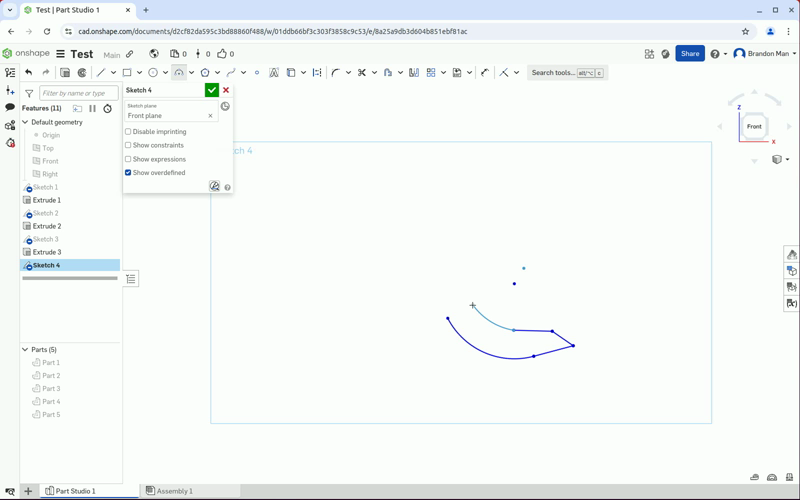
click(472, 304)
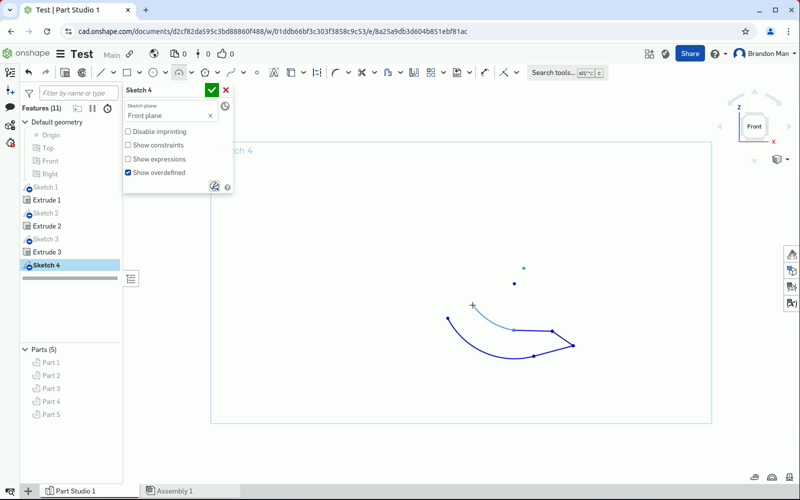
mouse_move(489, 323)
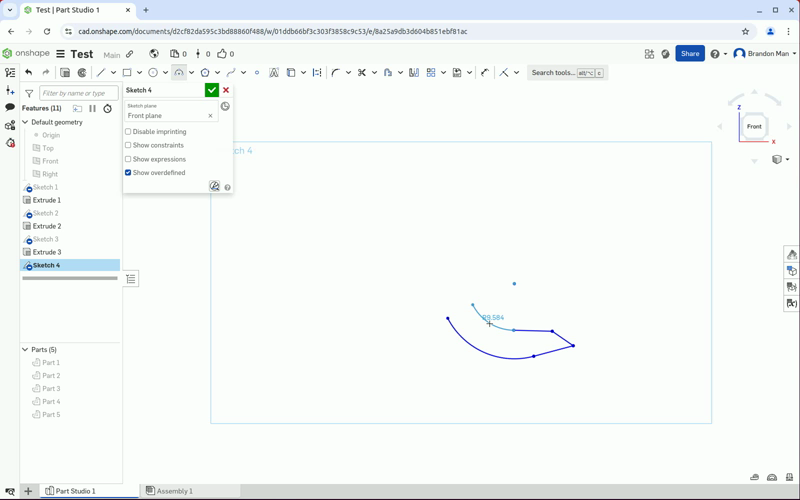
click(489, 323)
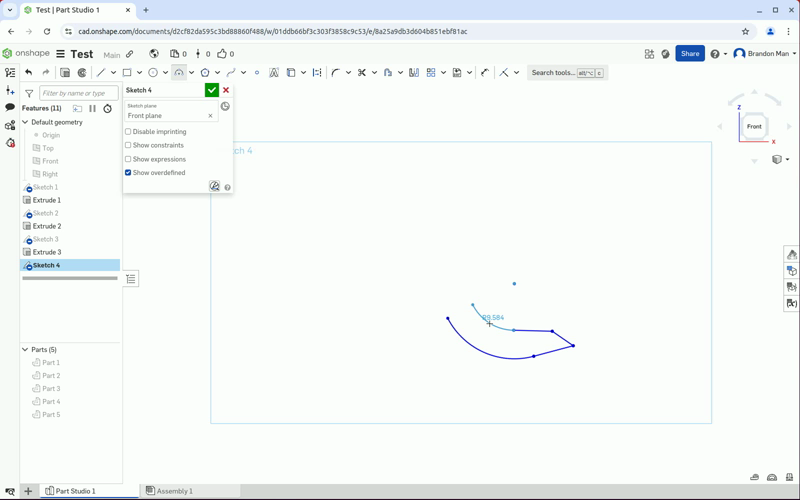
key_up(shift)
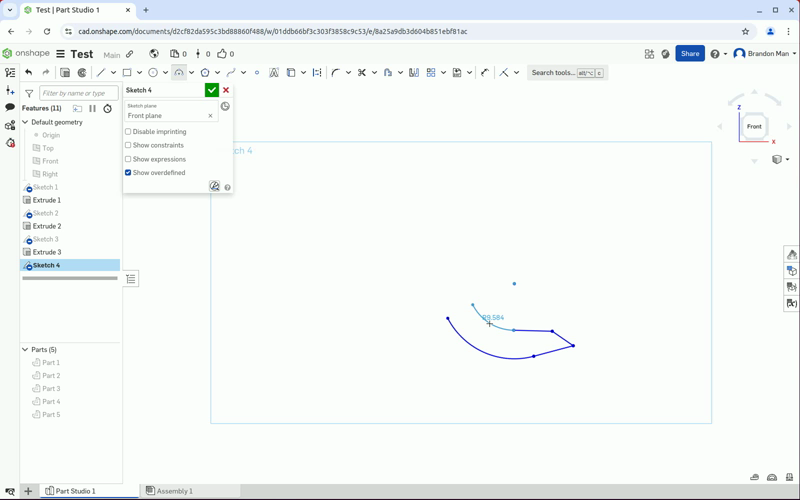
mouse_move(472, 304)
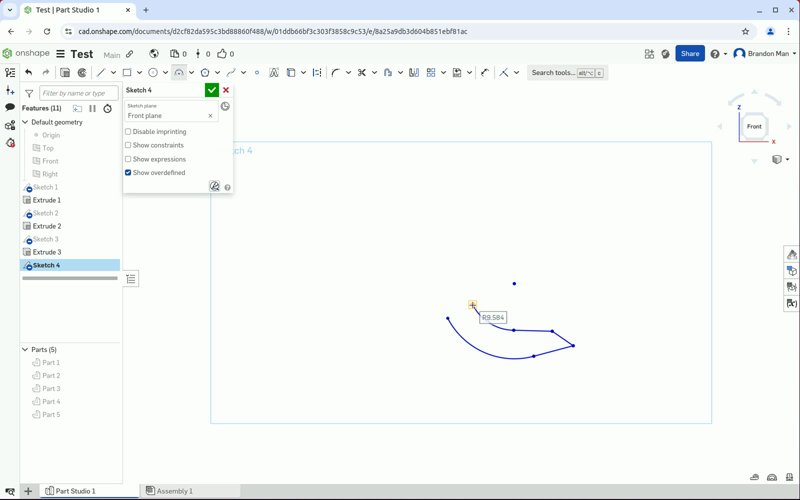
click(472, 304)
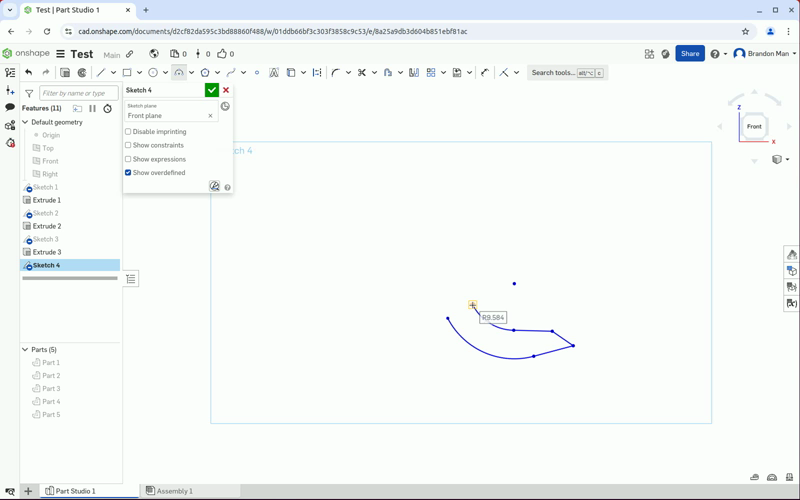
mouse_move(447, 318)
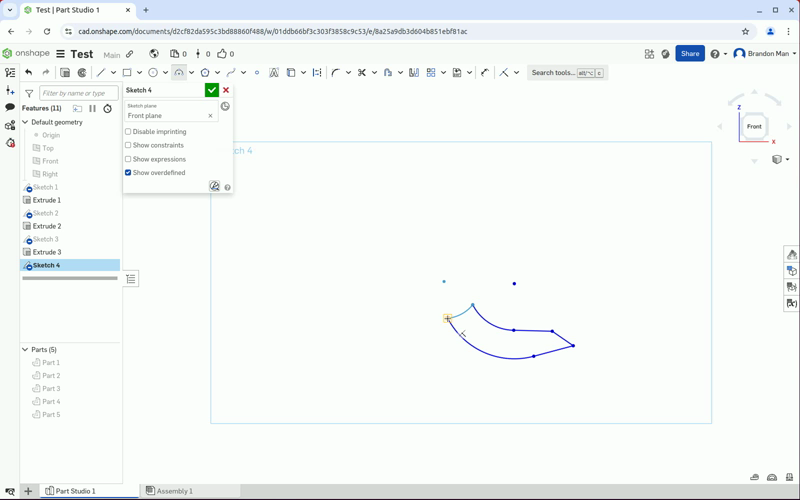
click(447, 318)
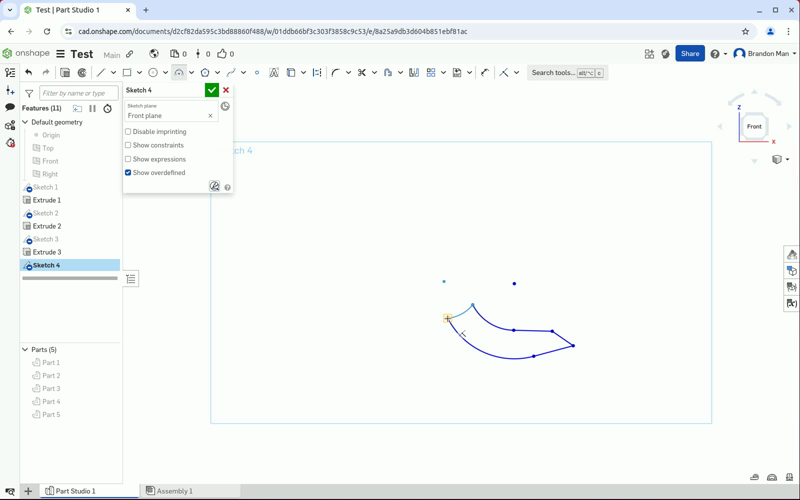
key_down(shift)
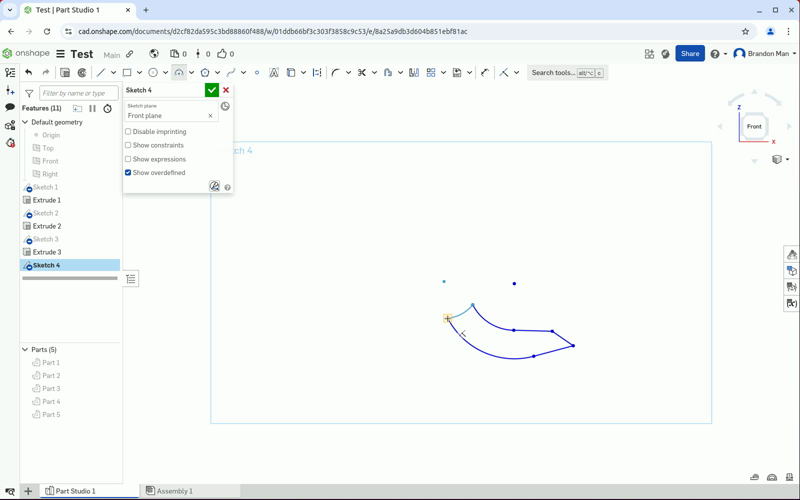
mouse_move(467, 324)
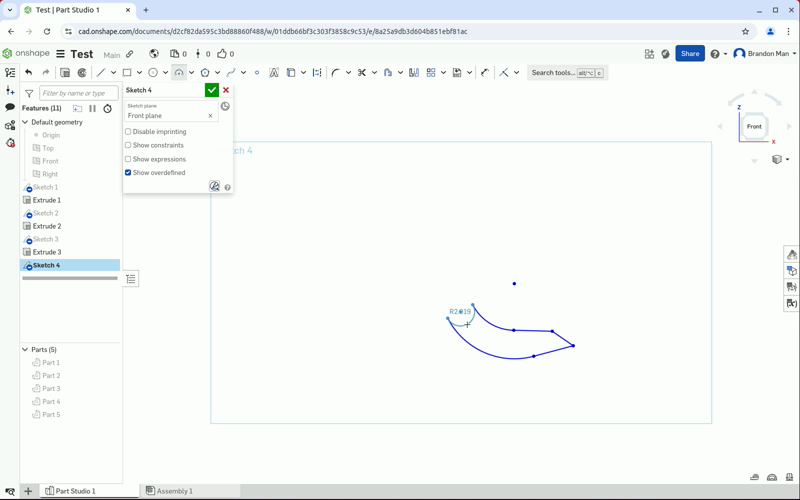
click(467, 324)
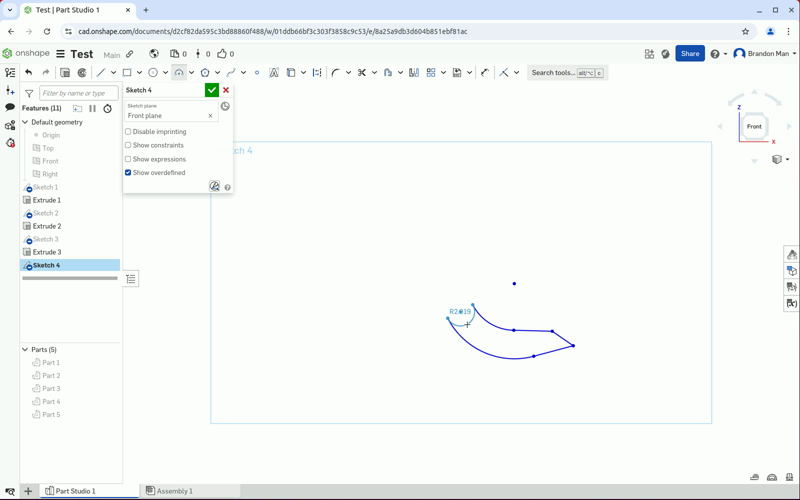
key_up(shift)
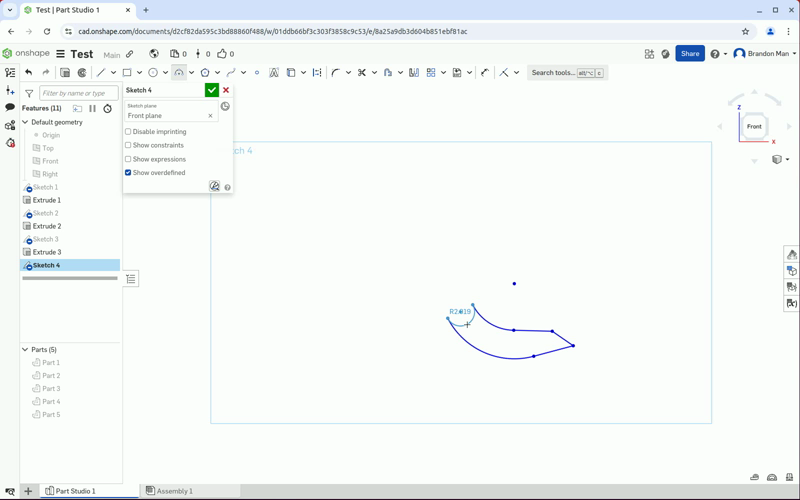
key(esc)
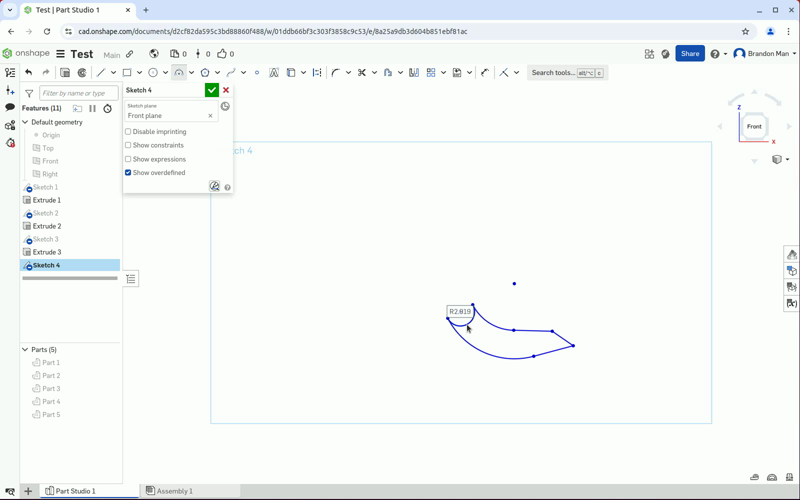
key(a)
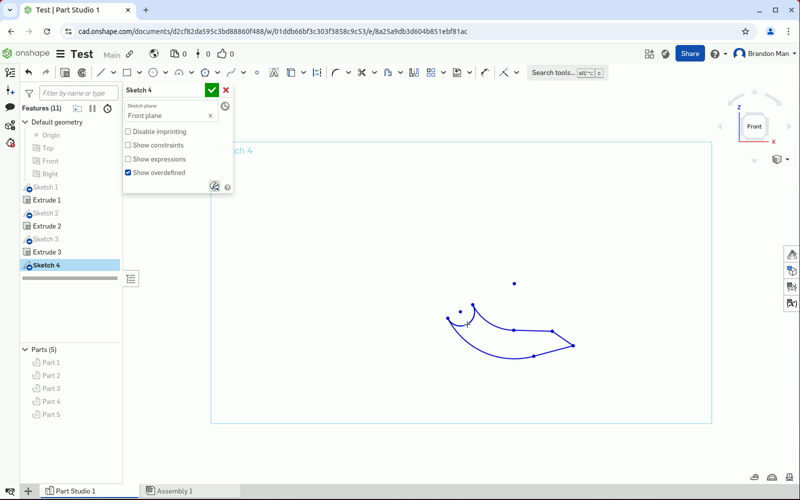
key_down(shift)
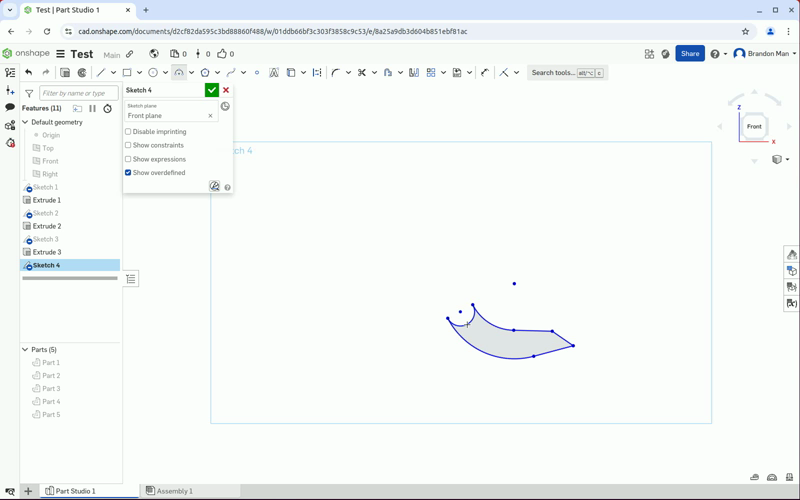
mouse_move(503, 344)
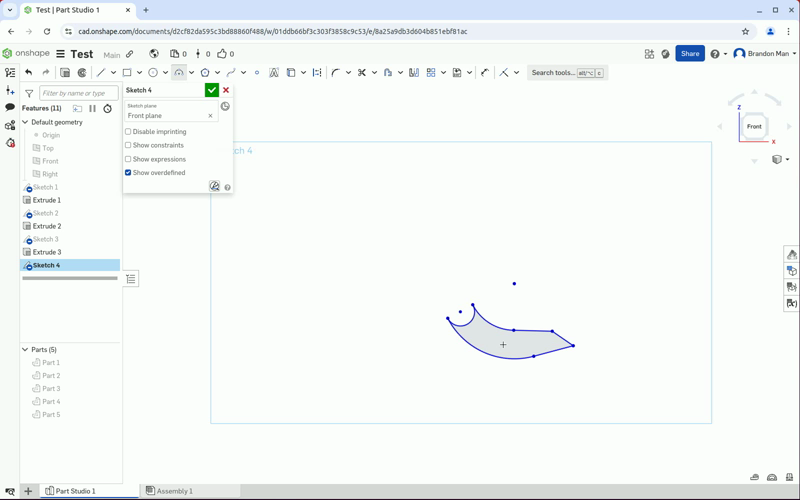
click(503, 344)
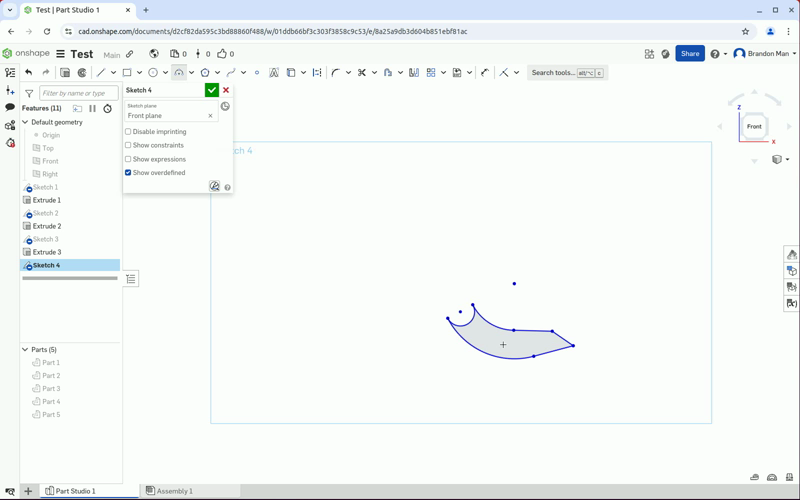
key_up(shift)
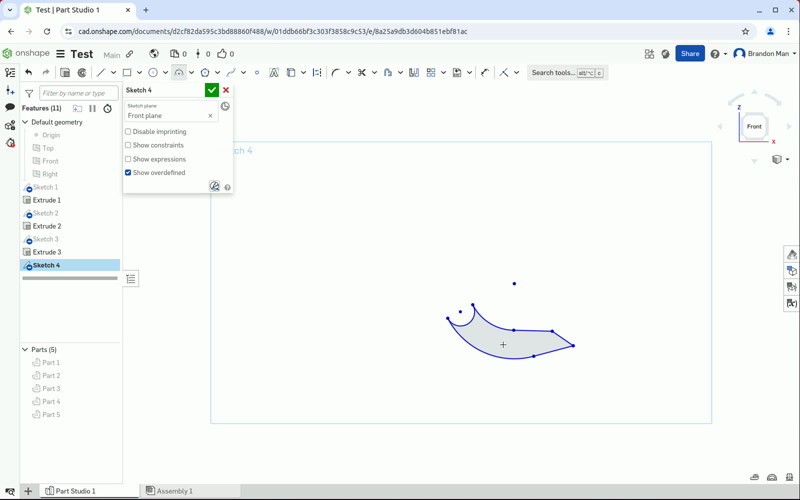
key_down(shift)
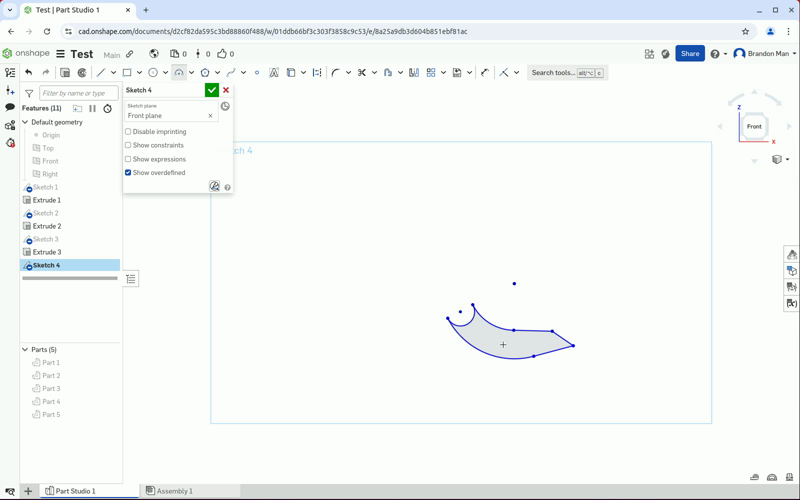
mouse_move(504, 351)
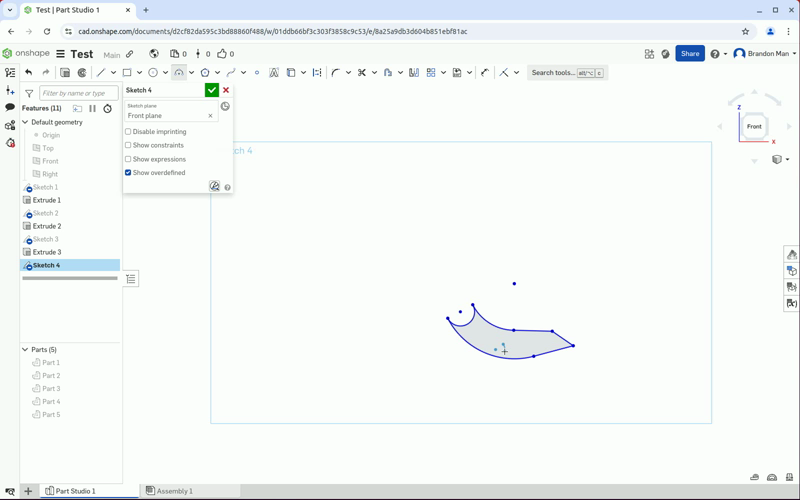
scroll(6)
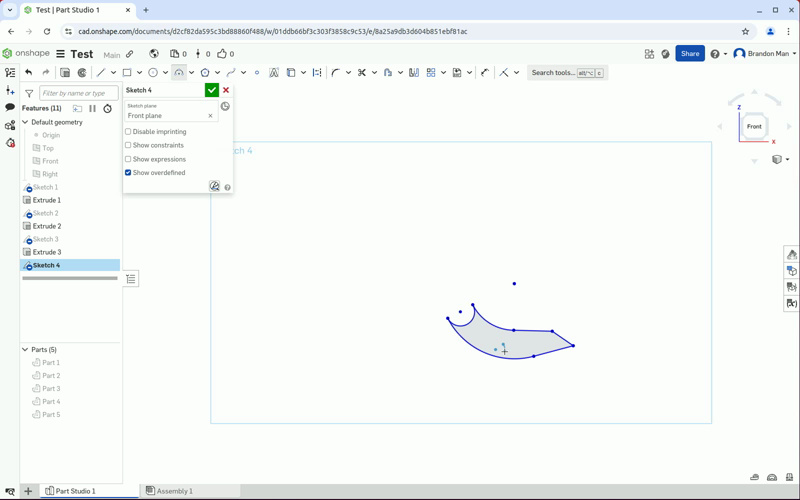
scroll(6)
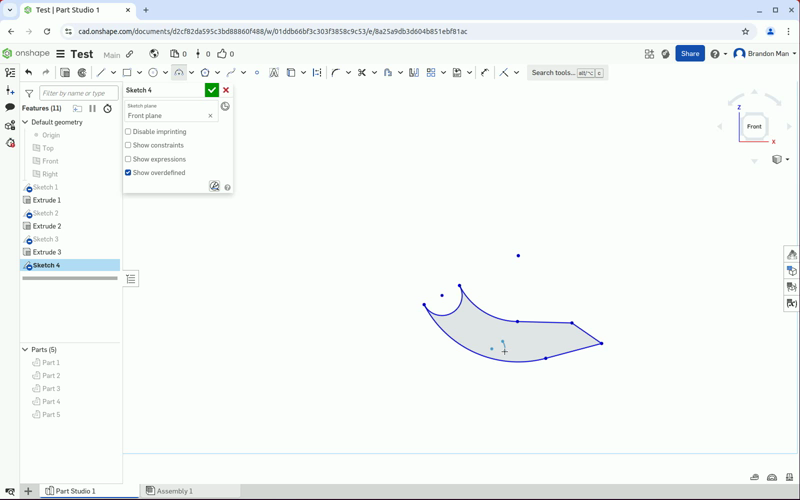
scroll(6)
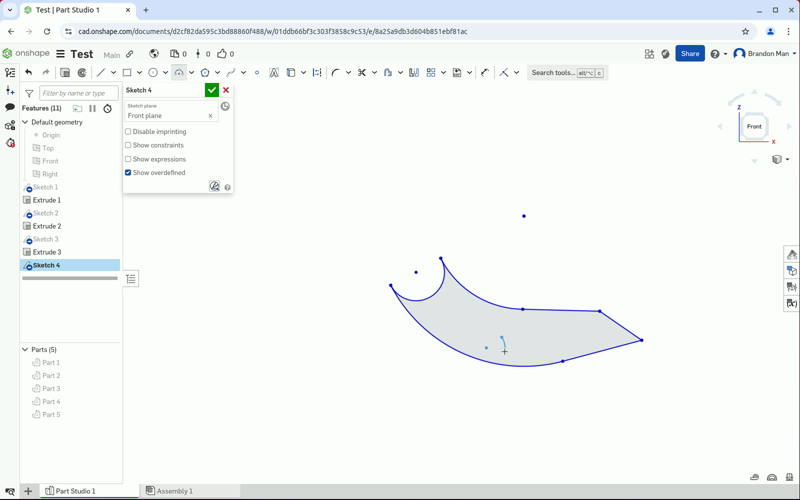
scroll(6)
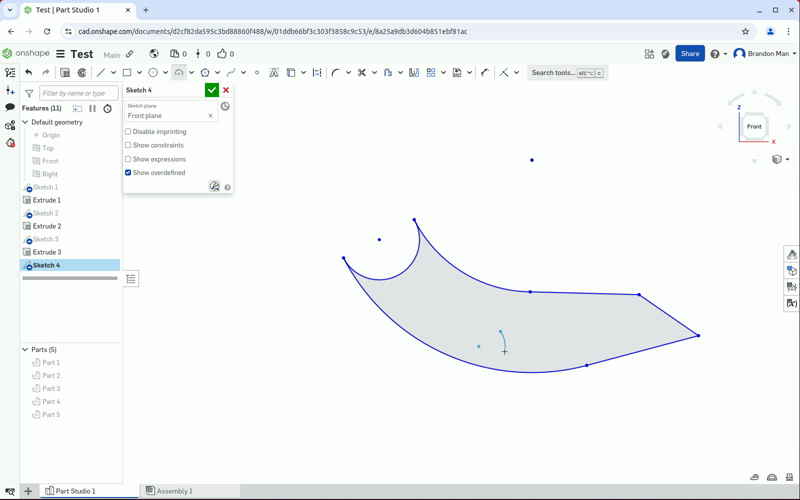
scroll(6)
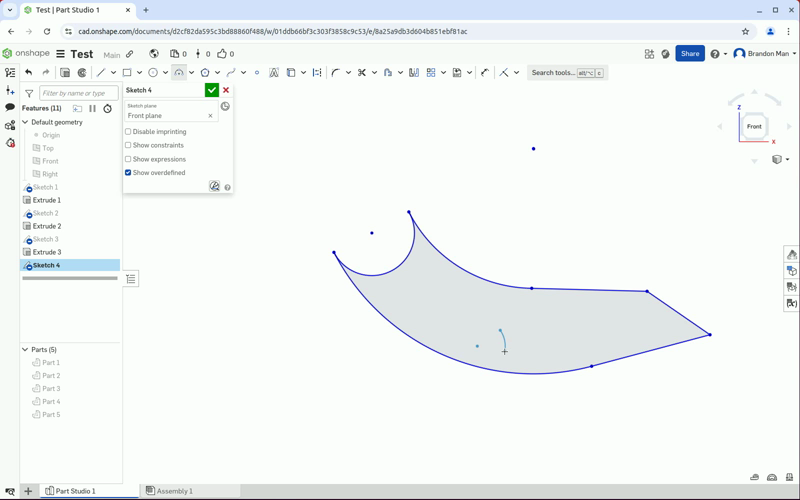
scroll(6)
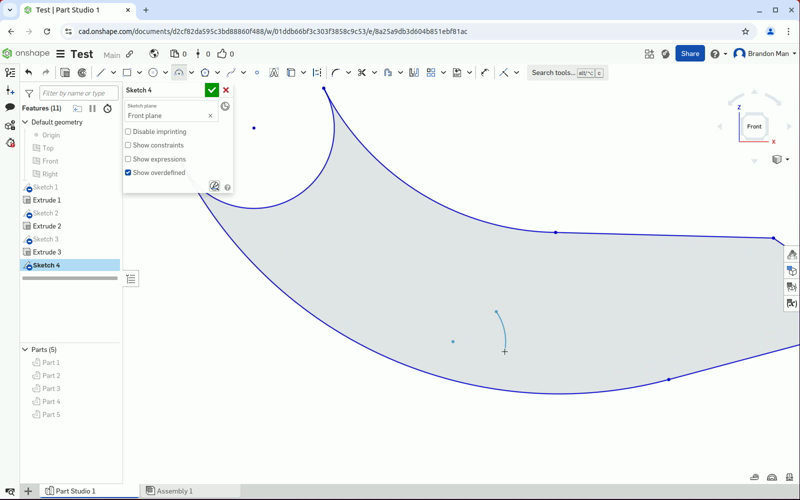
scroll(6)
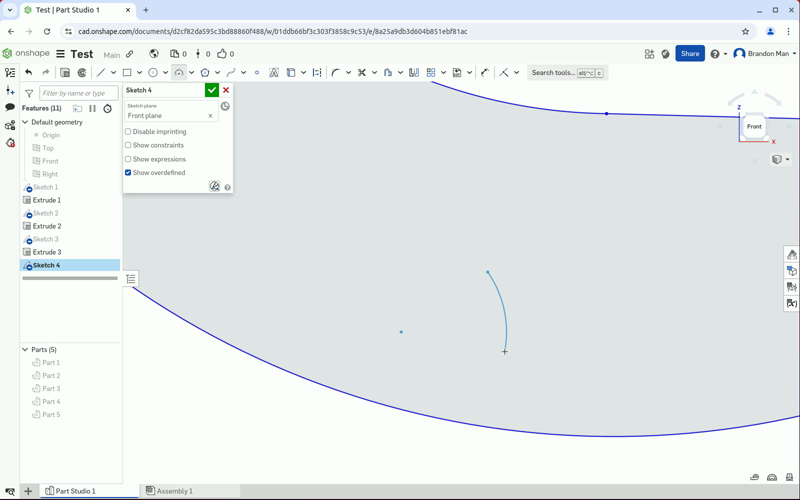
click(504, 351)
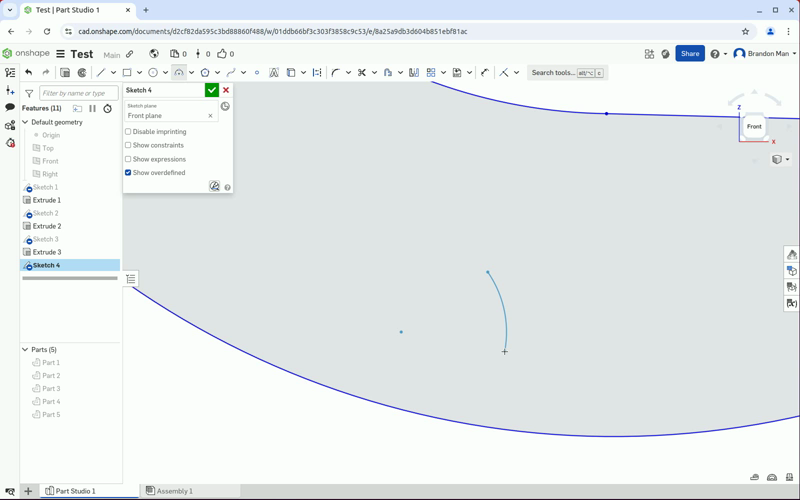
scroll(-6)
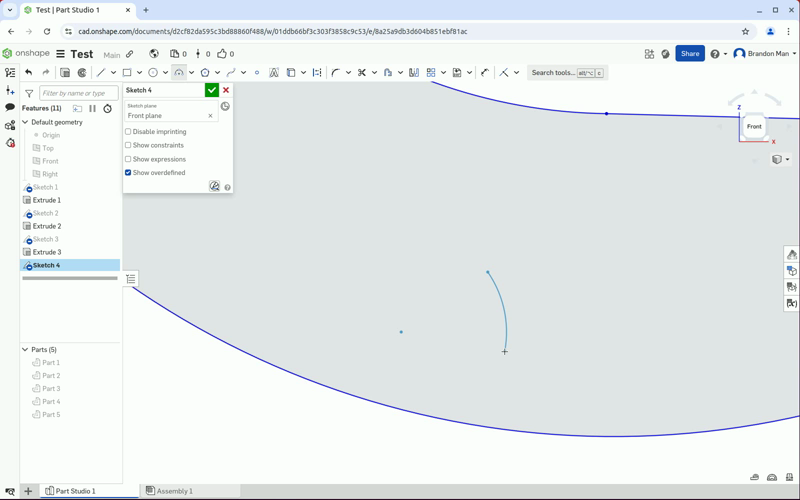
scroll(-6)
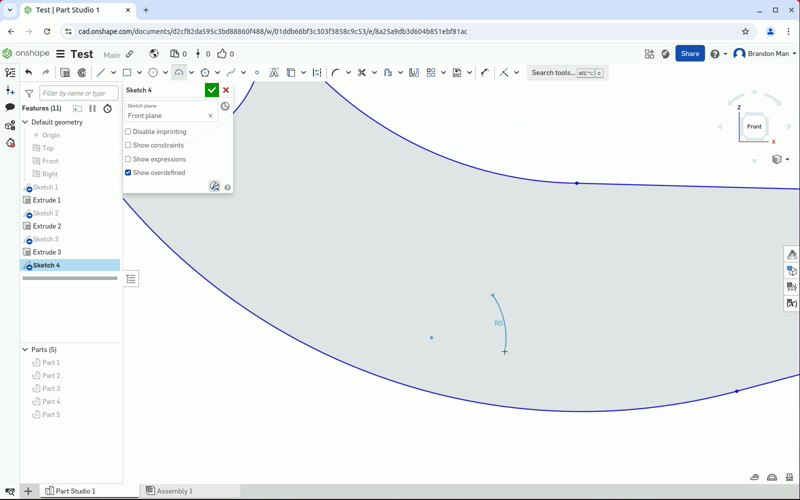
scroll(-6)
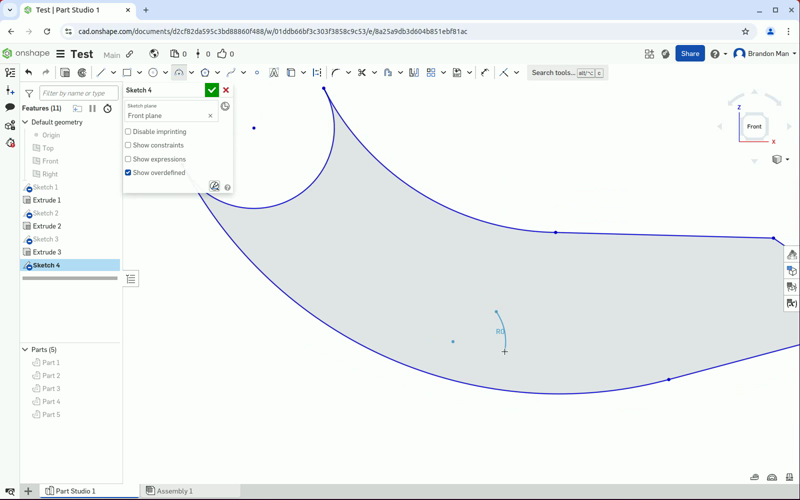
scroll(-6)
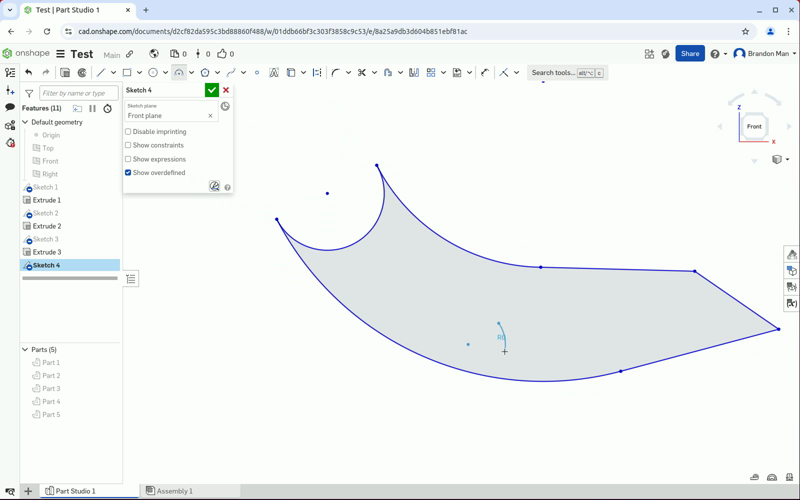
scroll(-6)
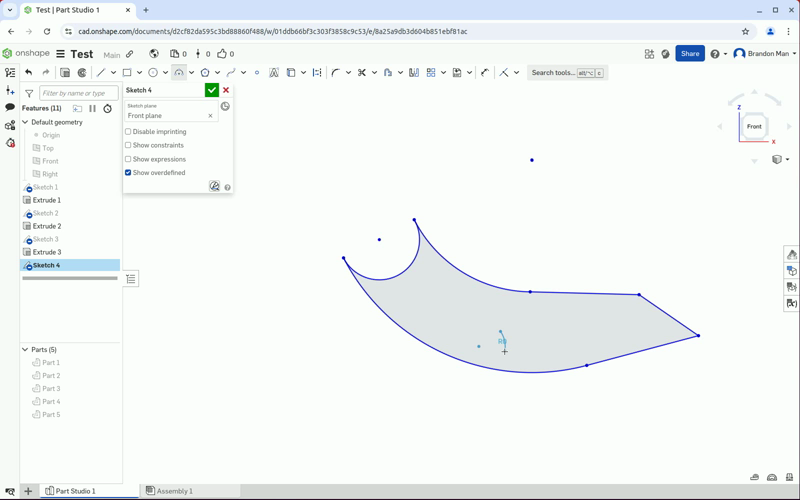
scroll(-6)
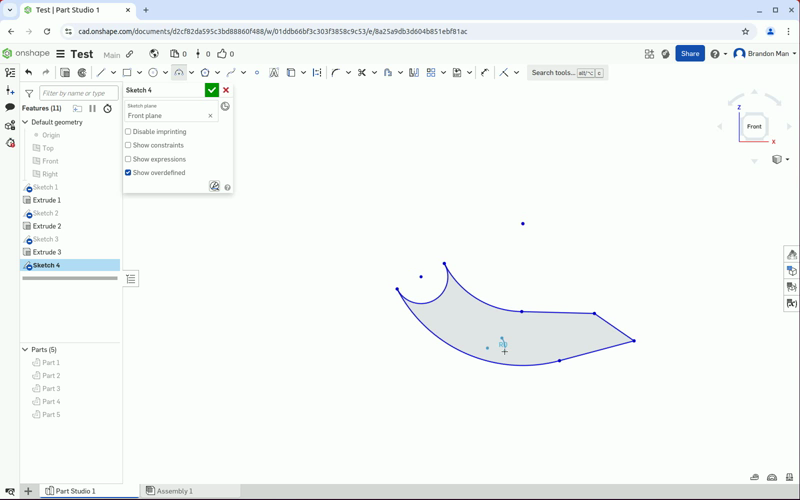
scroll(-6)
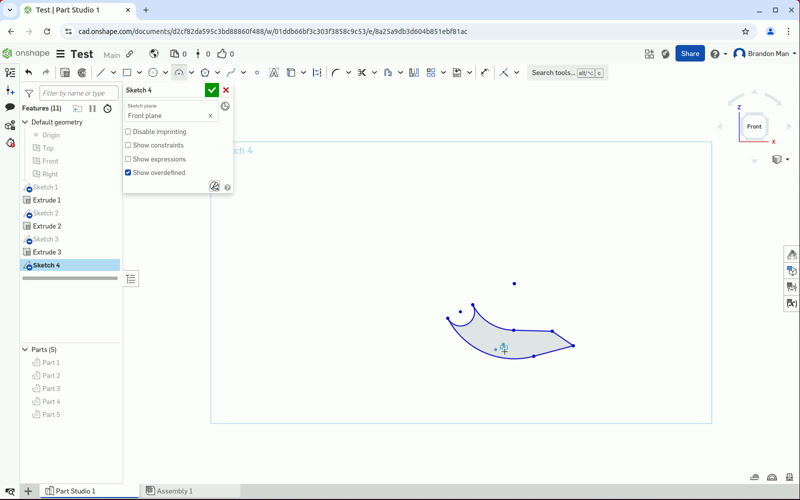
mouse_move(500, 348)
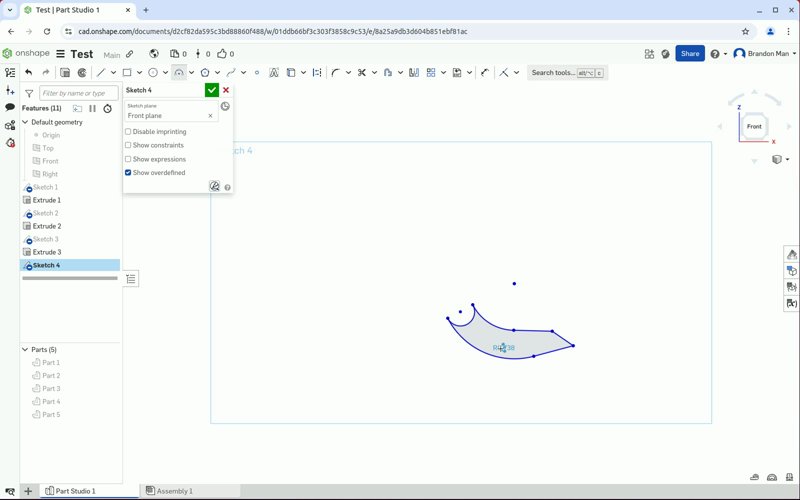
scroll(6)
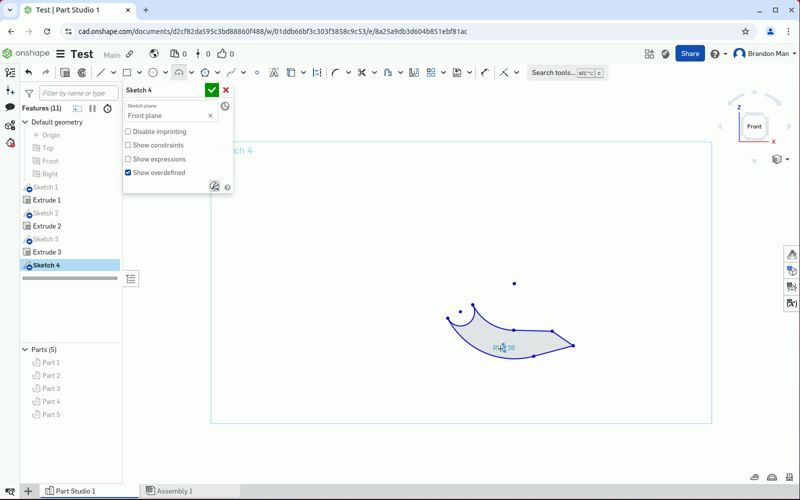
scroll(6)
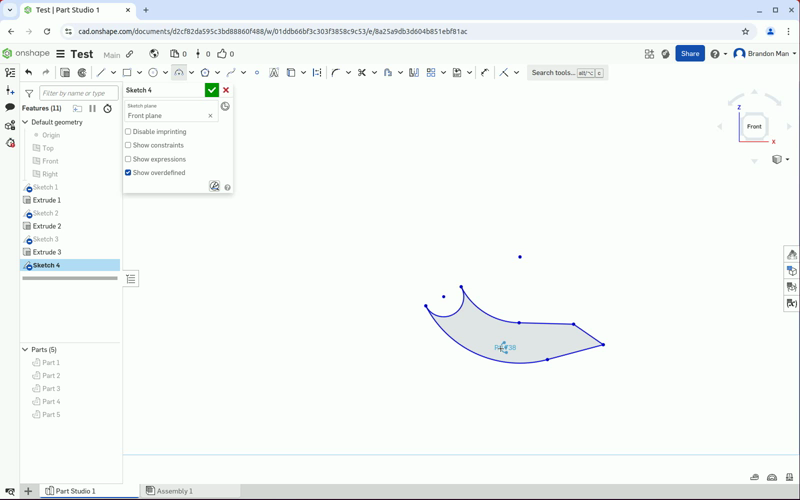
scroll(6)
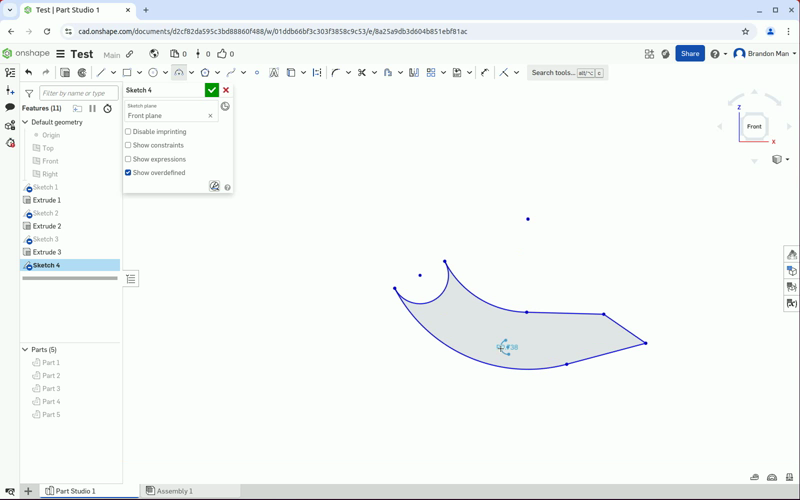
scroll(6)
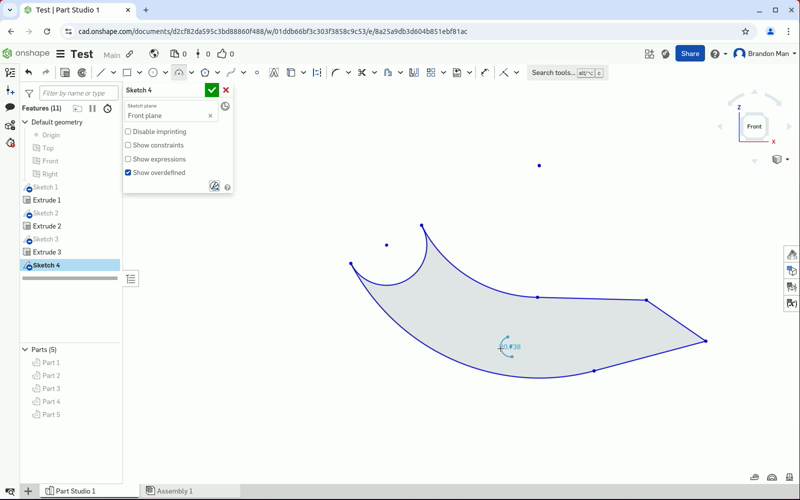
scroll(6)
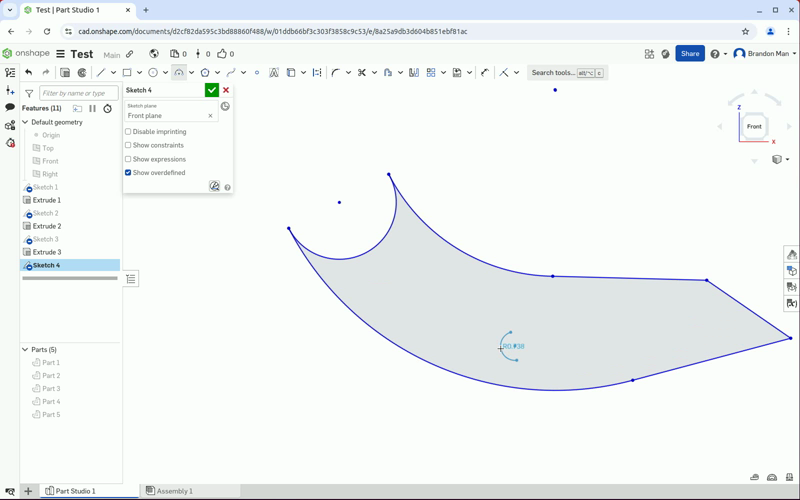
scroll(6)
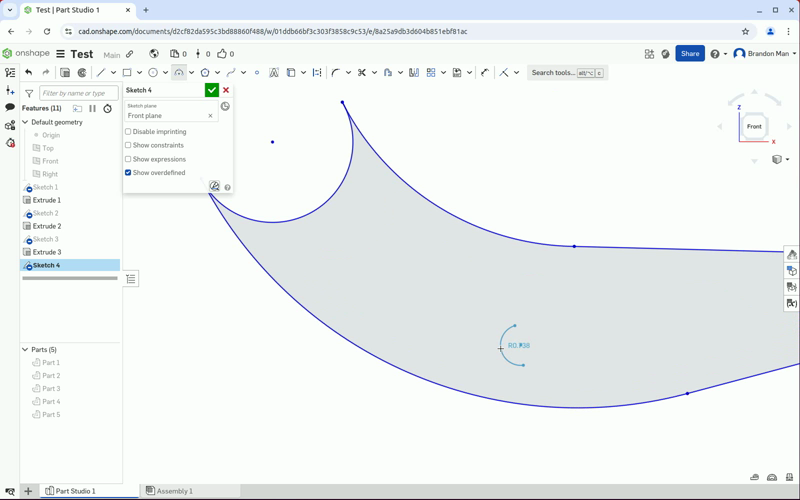
scroll(6)
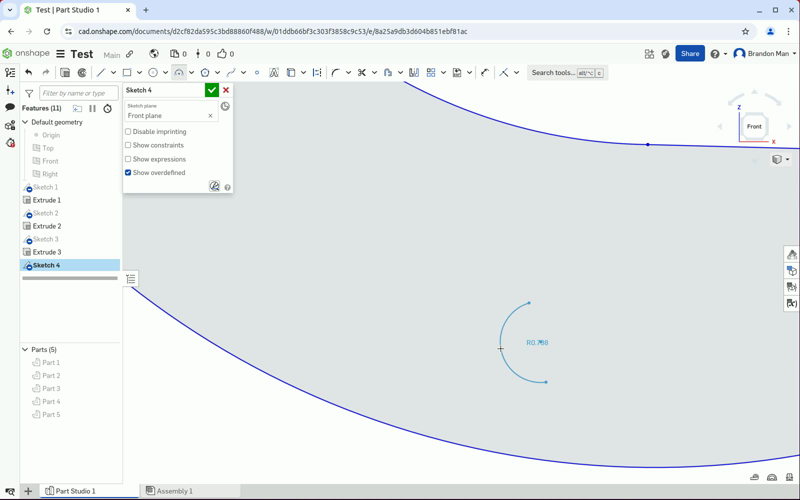
click(500, 348)
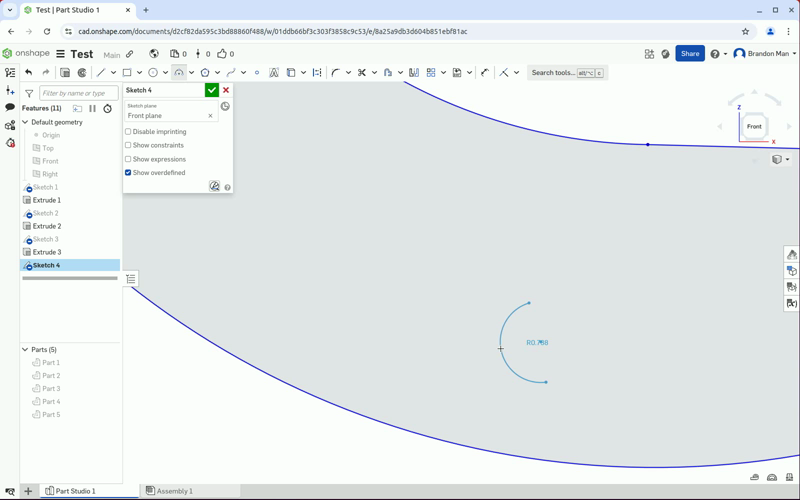
scroll(-6)
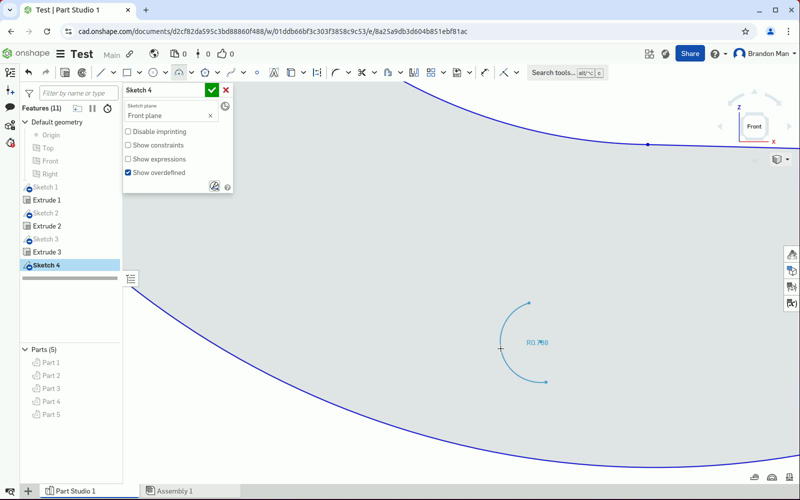
scroll(-6)
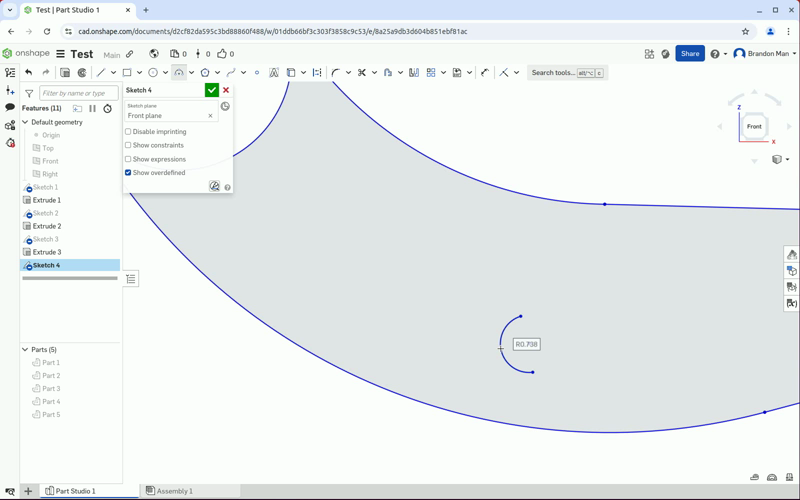
scroll(-6)
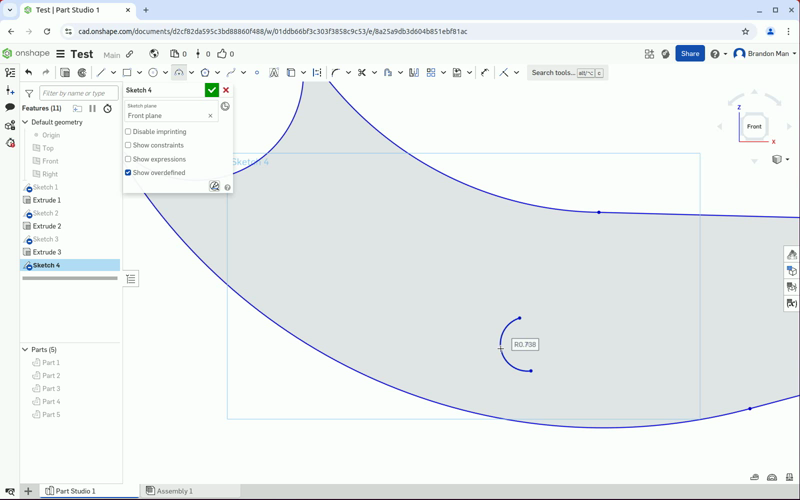
scroll(-6)
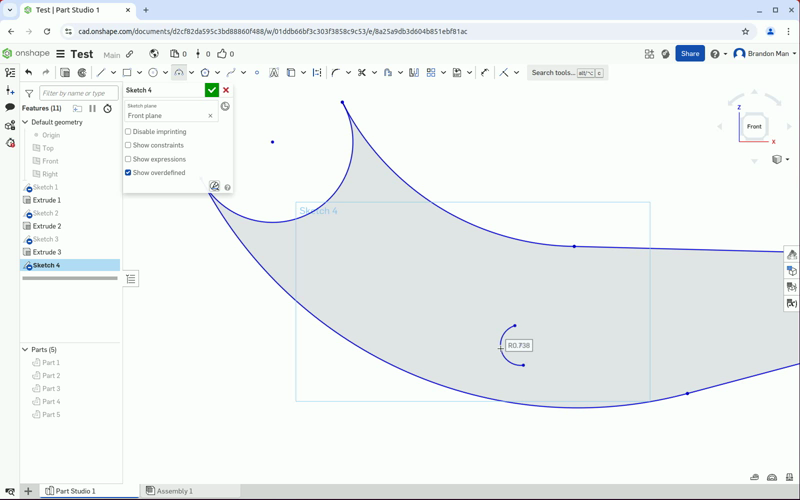
scroll(-6)
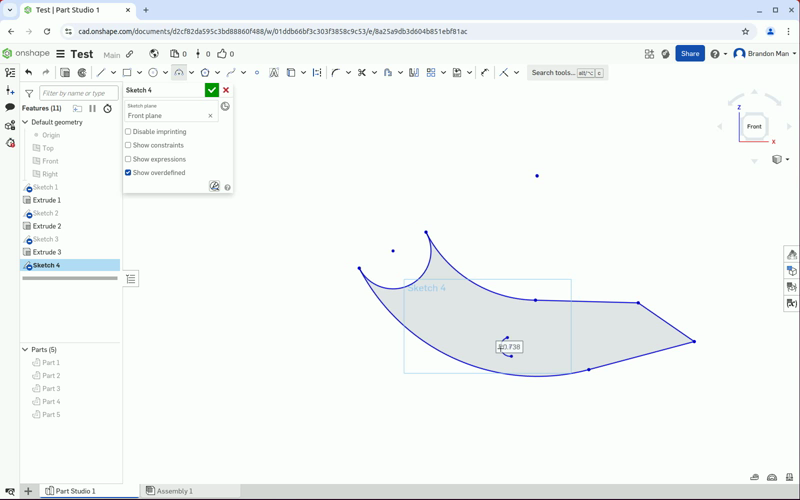
scroll(-6)
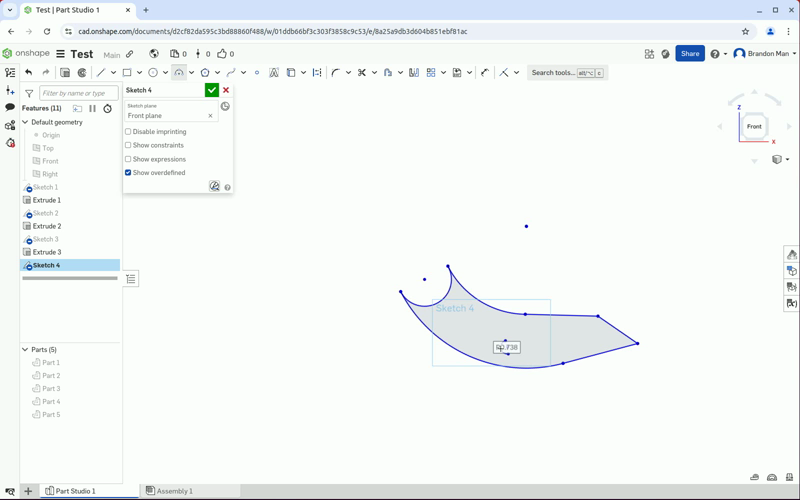
scroll(-6)
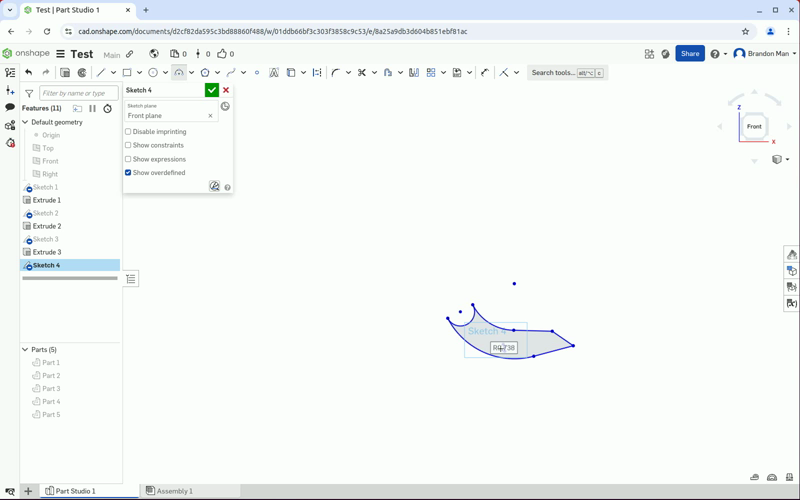
key_up(shift)
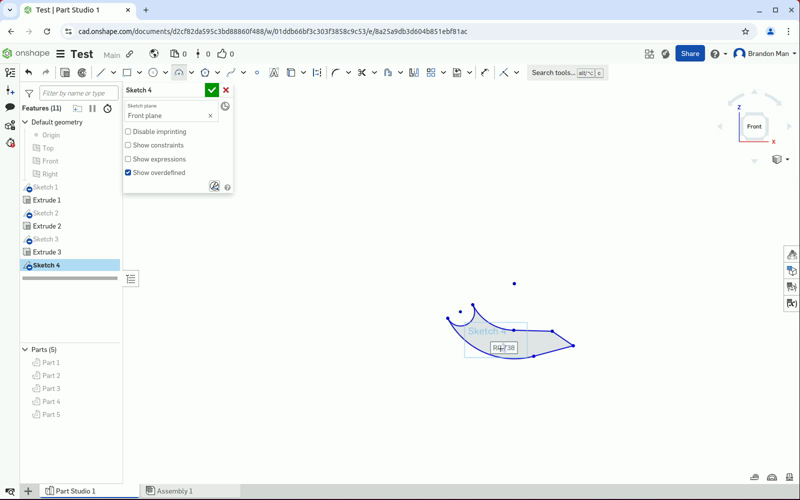
key(esc)
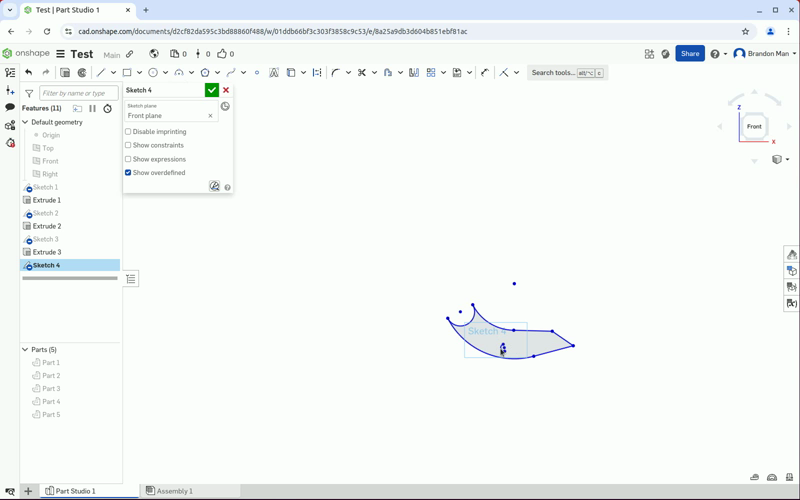
key(l)
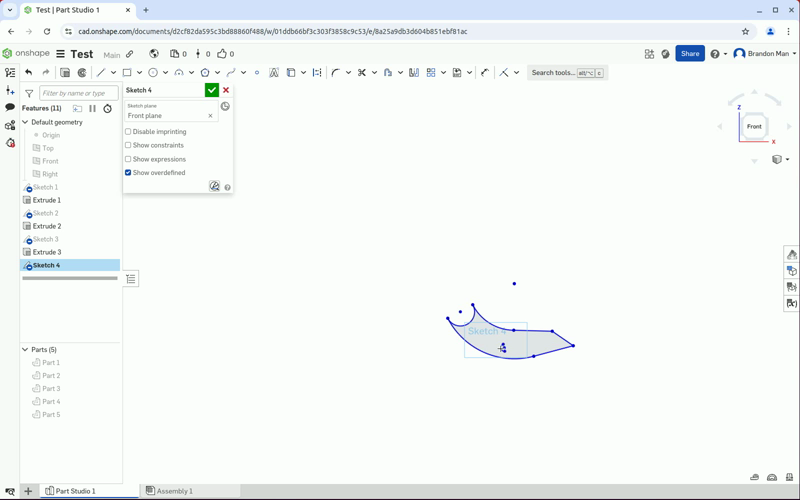
mouse_move(504, 351)
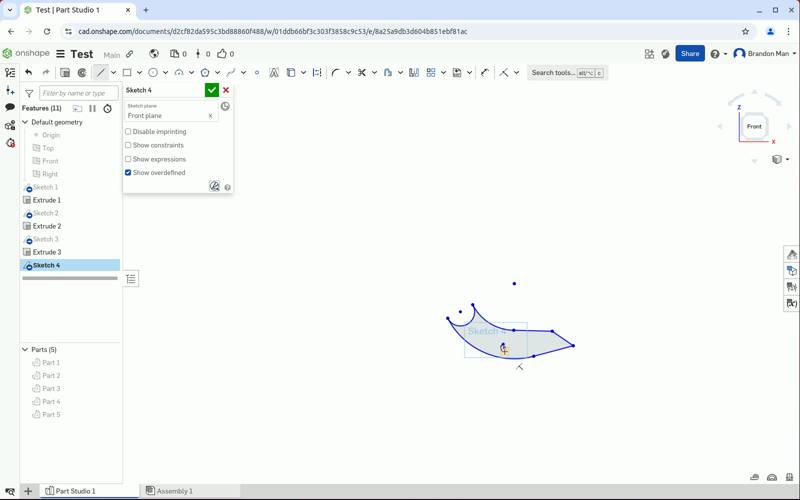
scroll(6)
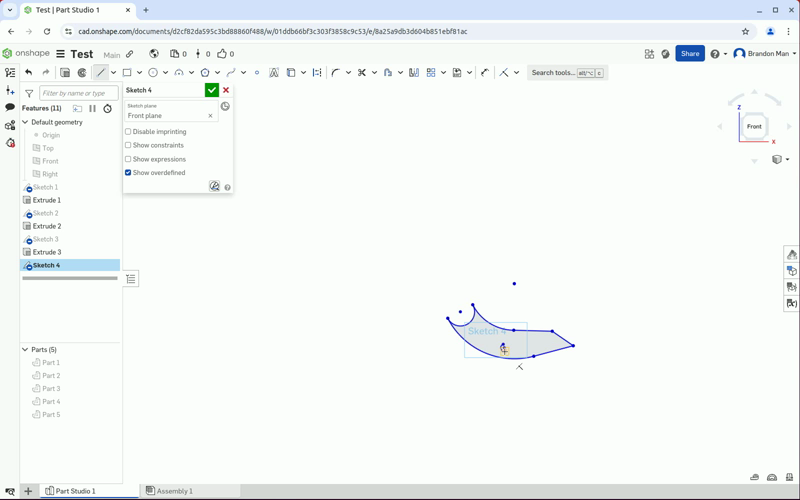
scroll(6)
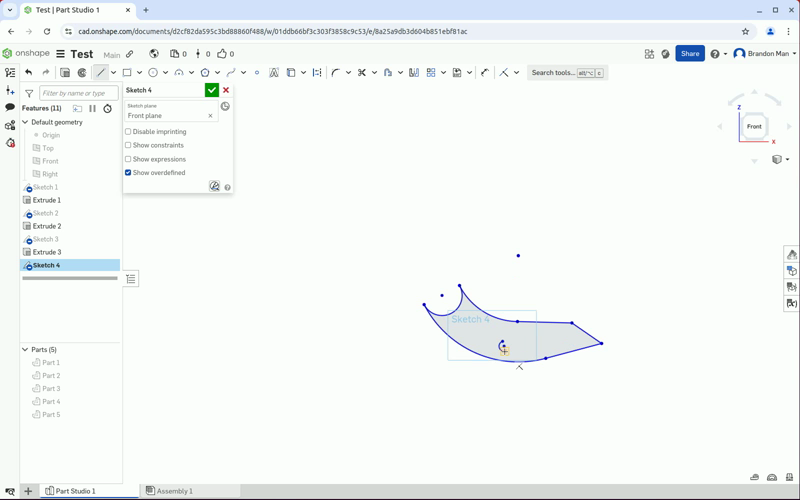
scroll(6)
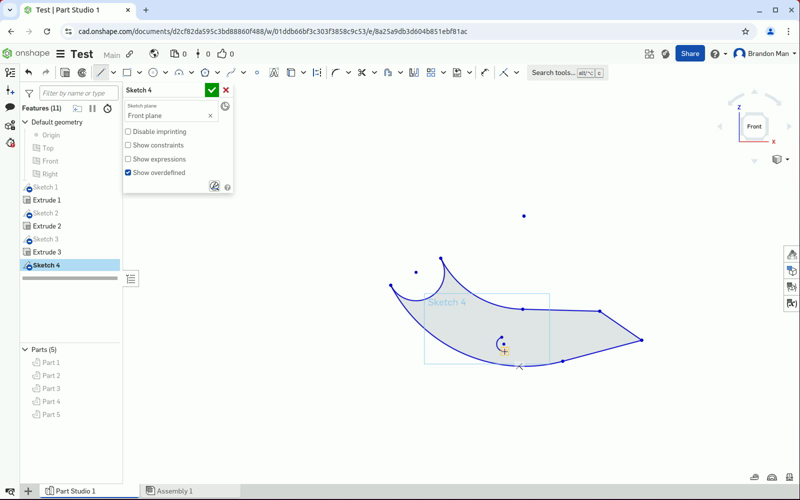
scroll(6)
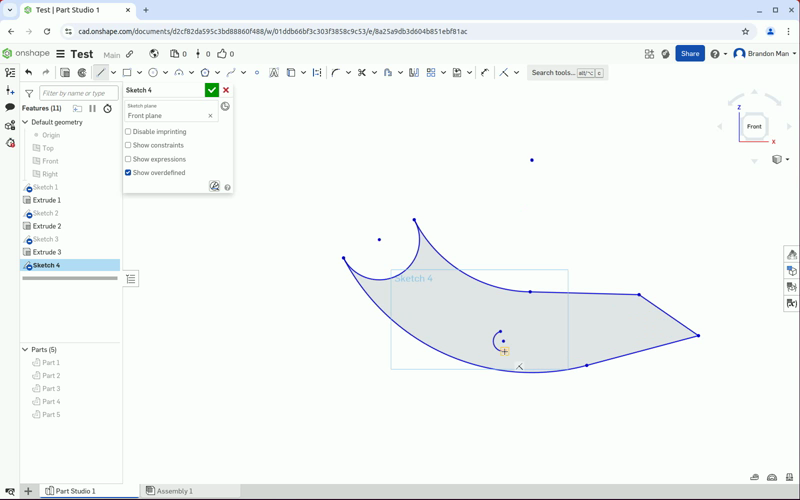
scroll(6)
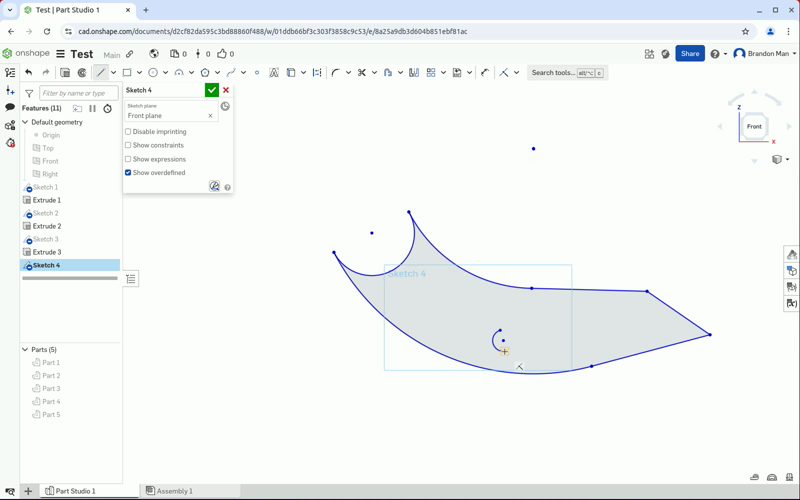
scroll(6)
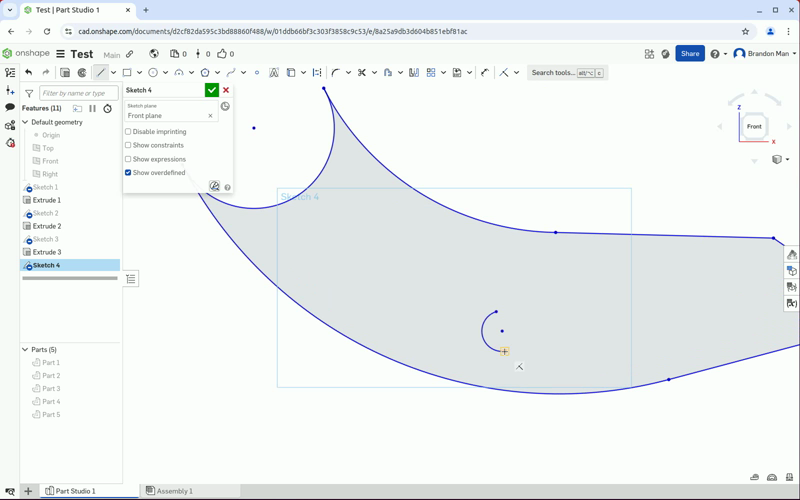
scroll(6)
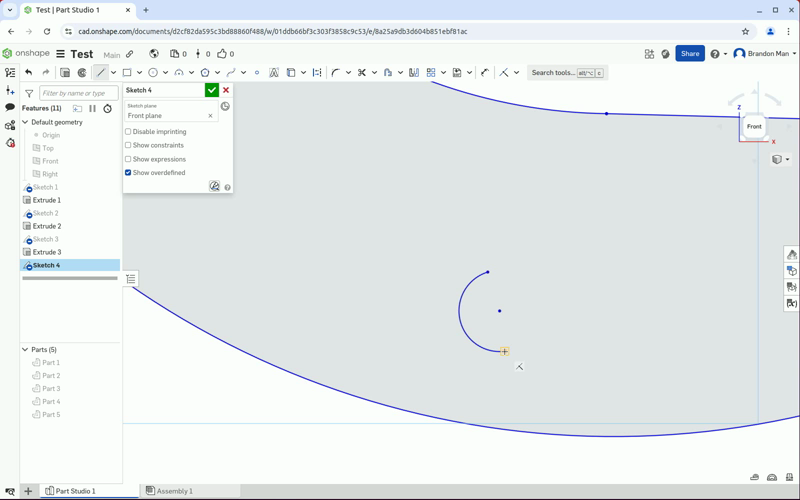
click(504, 351)
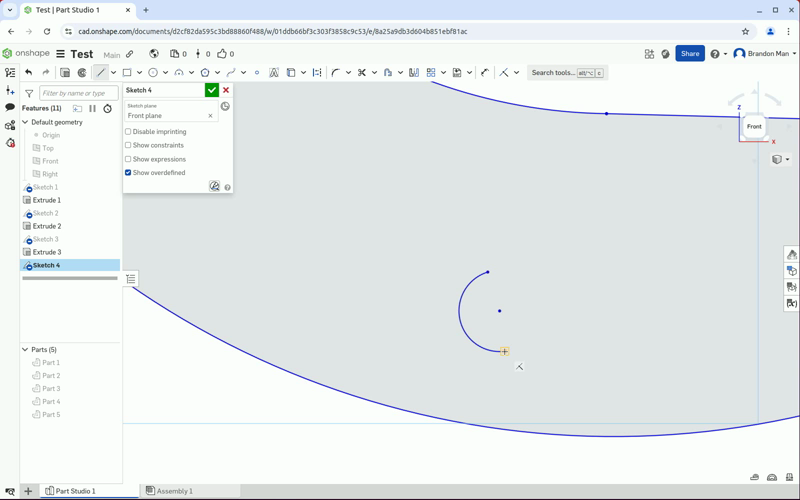
scroll(-6)
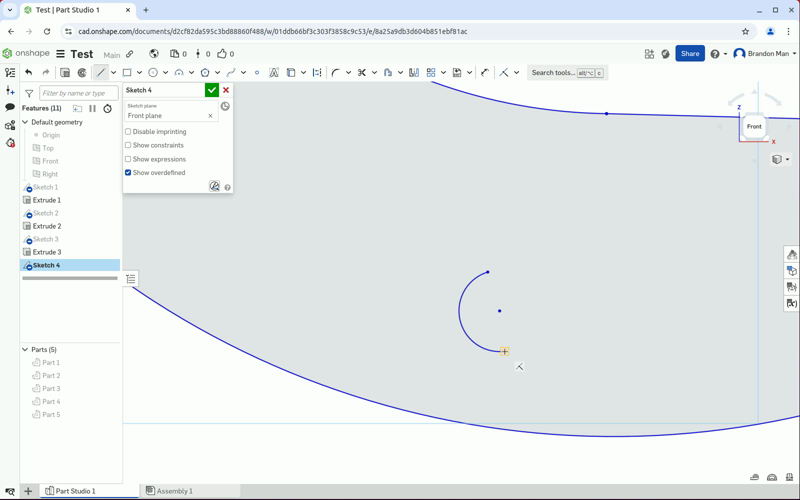
scroll(-6)
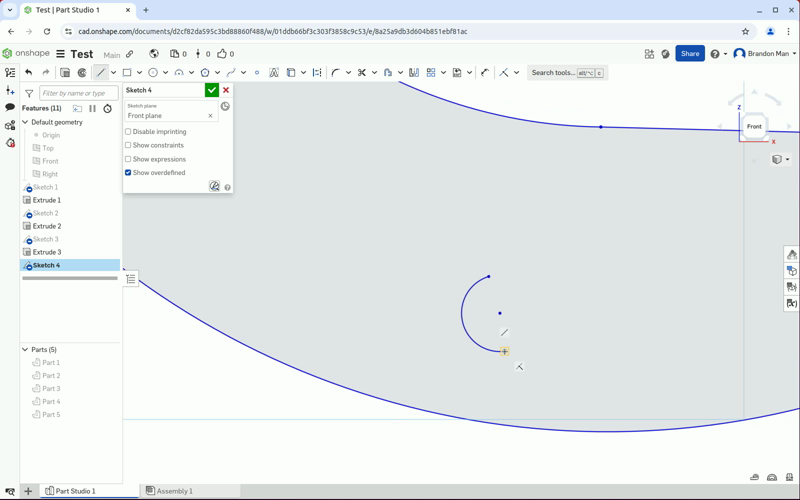
scroll(-6)
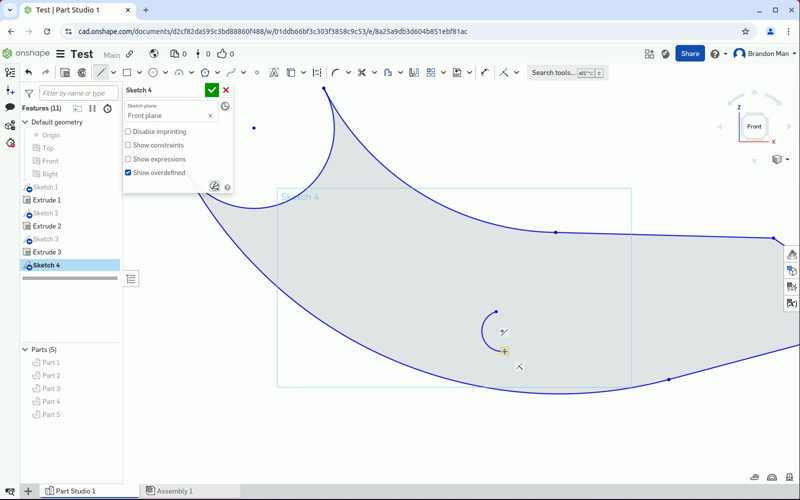
scroll(-6)
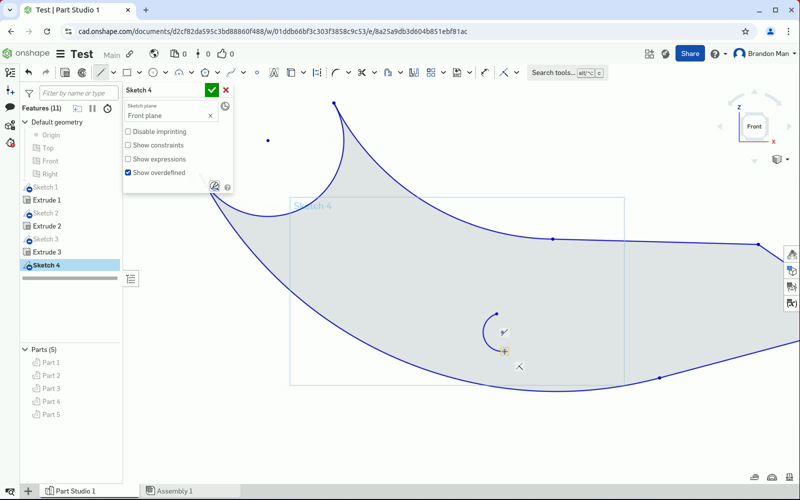
scroll(-6)
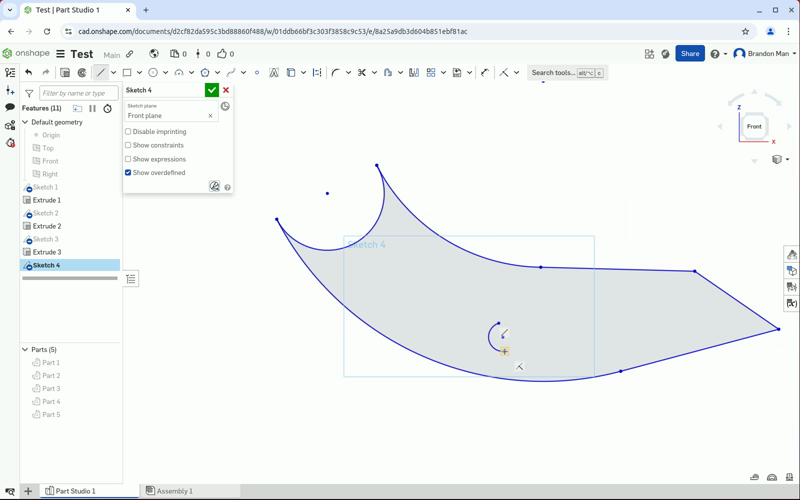
scroll(-6)
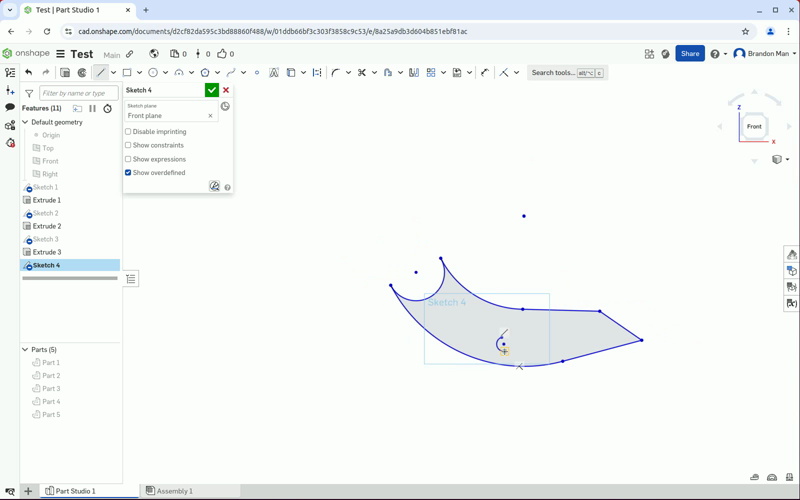
scroll(-6)
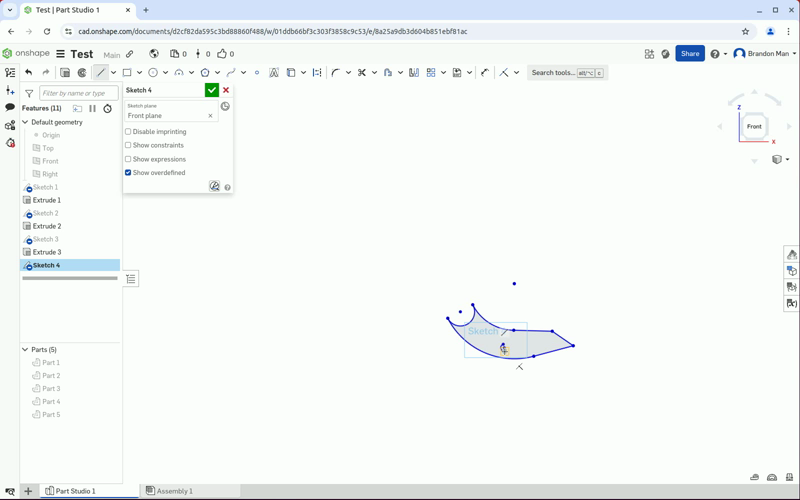
key_down(shift)
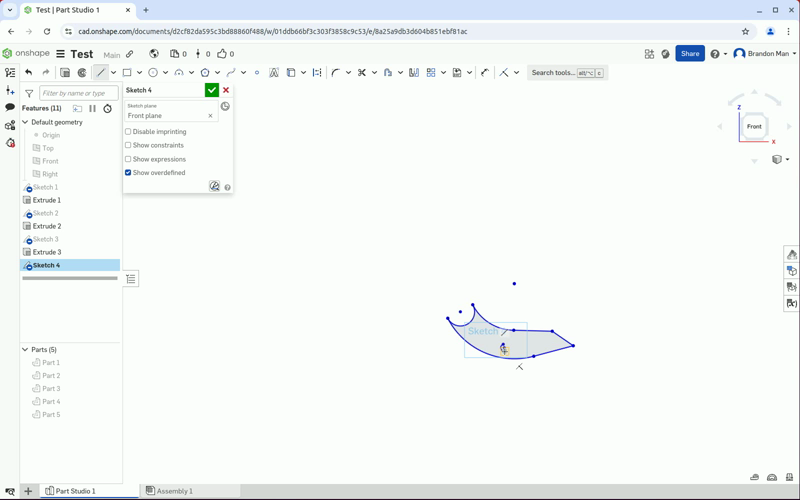
mouse_move(534, 351)
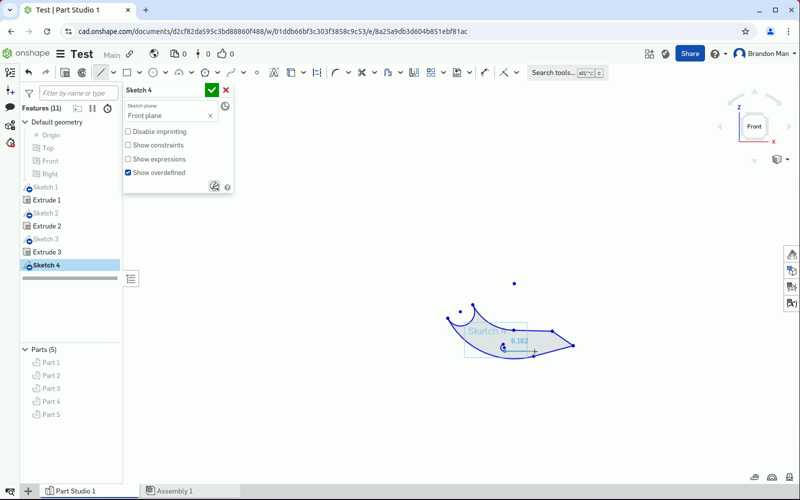
mouse_move(532, 344)
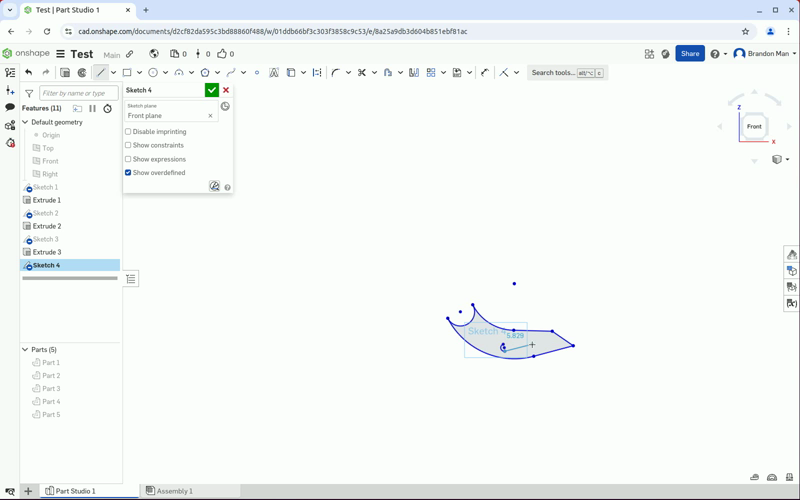
click(532, 344)
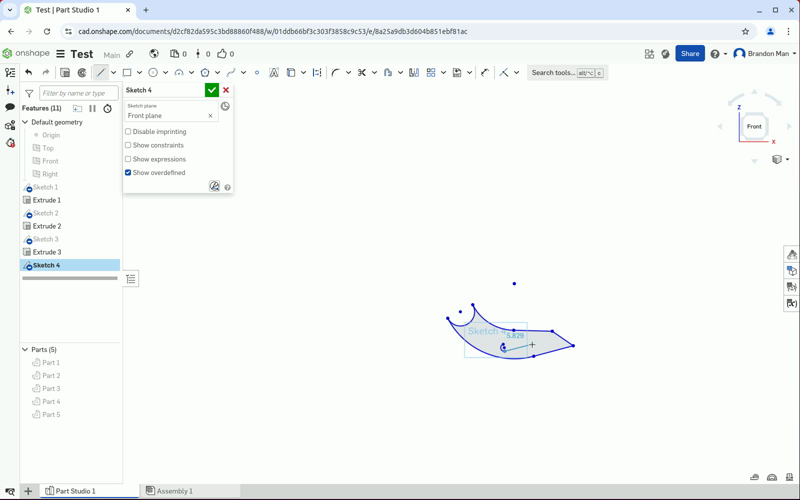
key_up(shift)
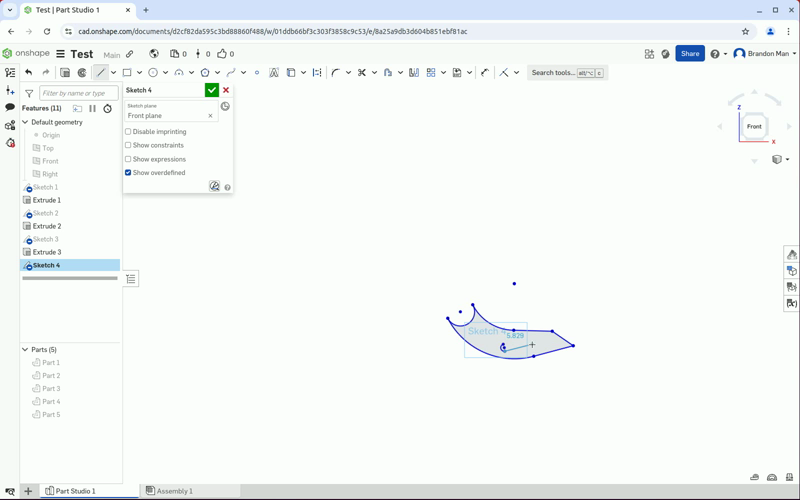
key(esc)
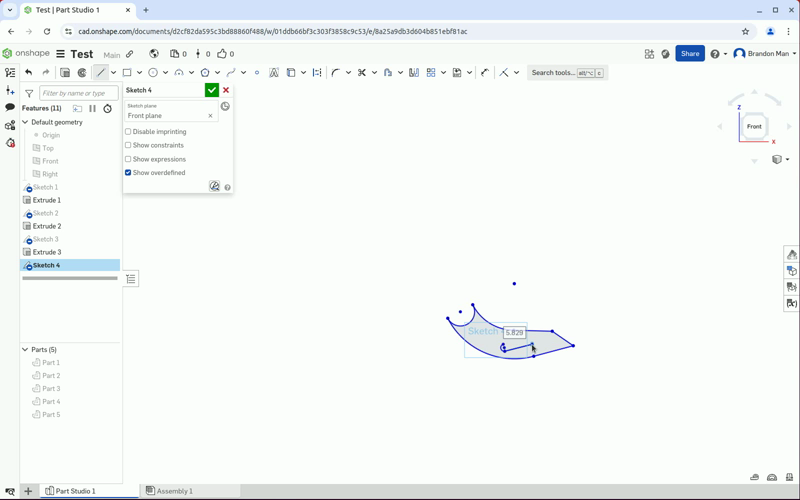
key(a)
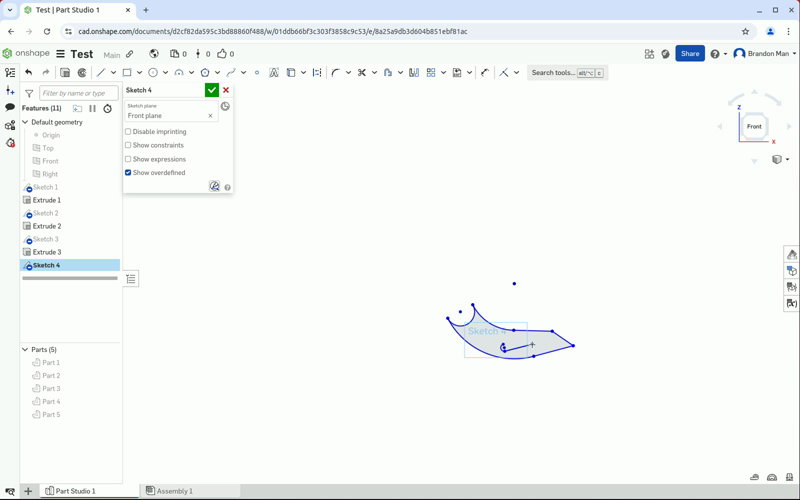
mouse_move(532, 344)
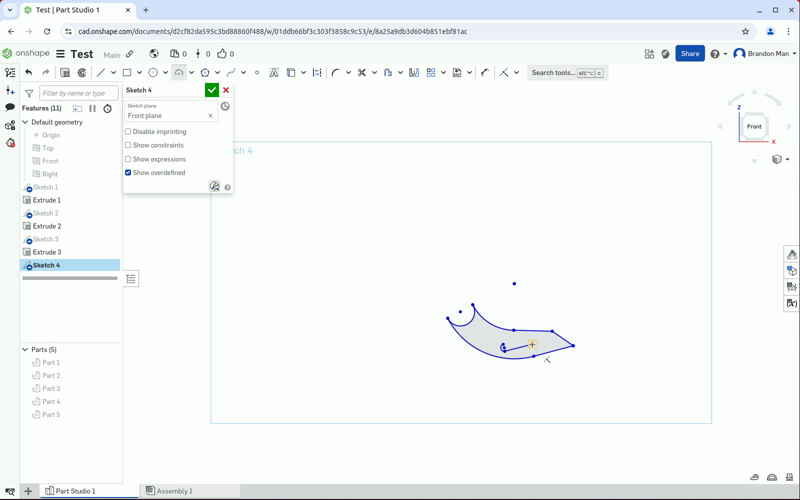
click(532, 344)
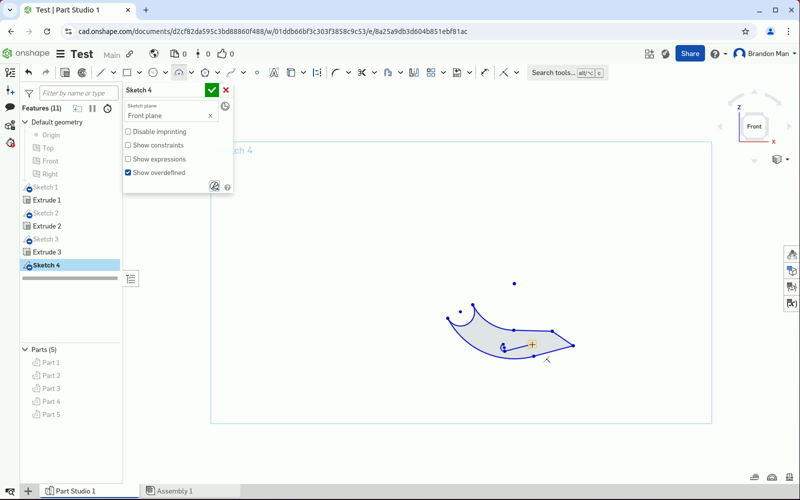
key_down(shift)
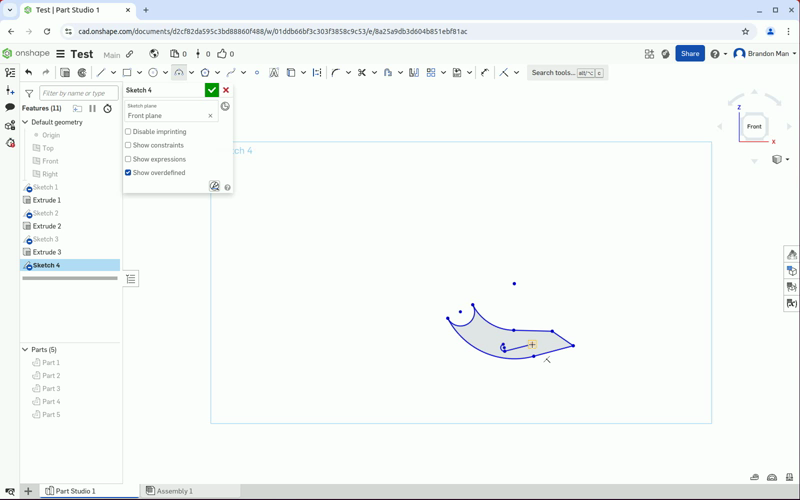
mouse_move(529, 336)
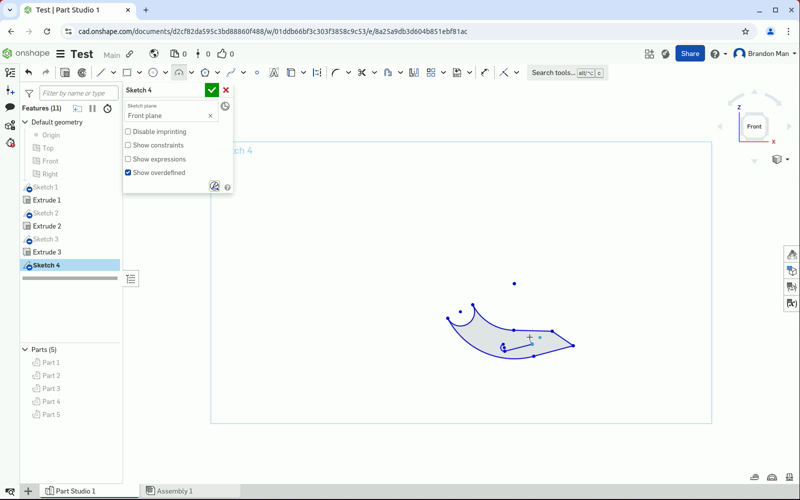
click(529, 336)
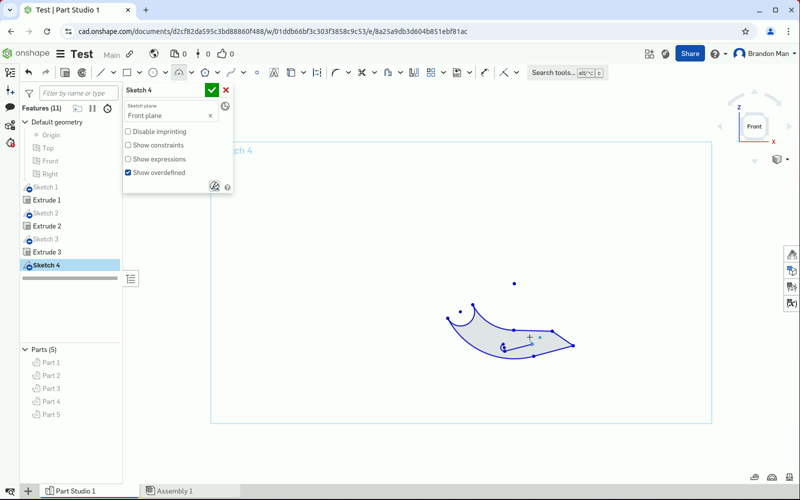
mouse_move(534, 339)
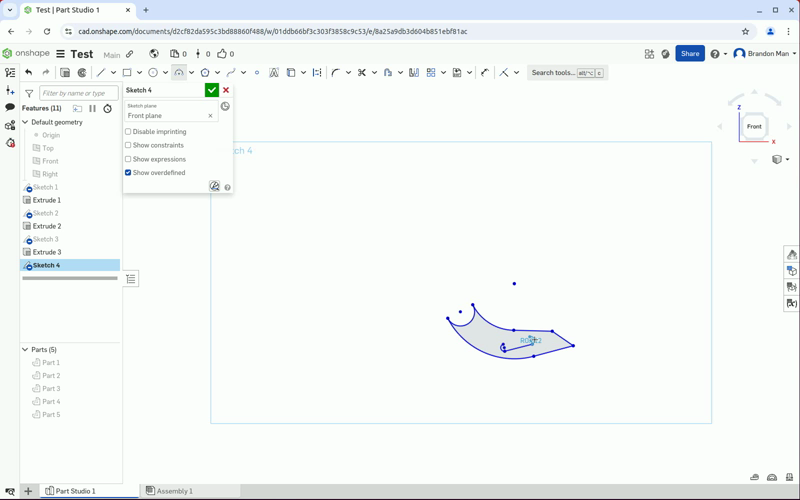
click(534, 339)
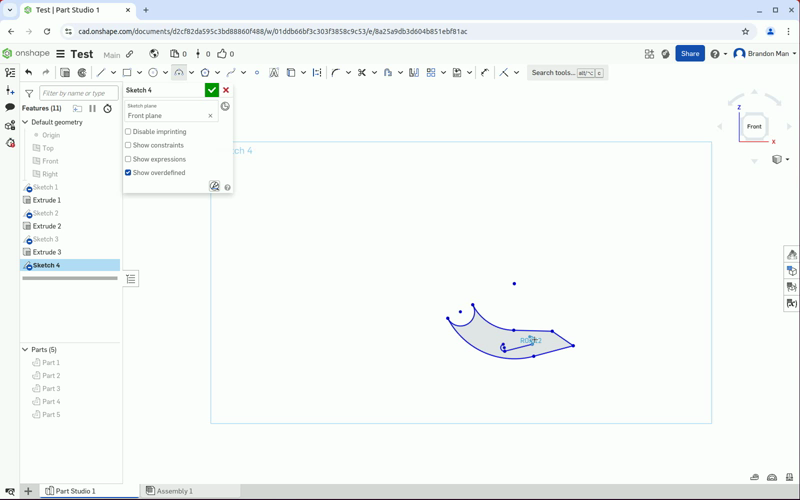
key_up(shift)
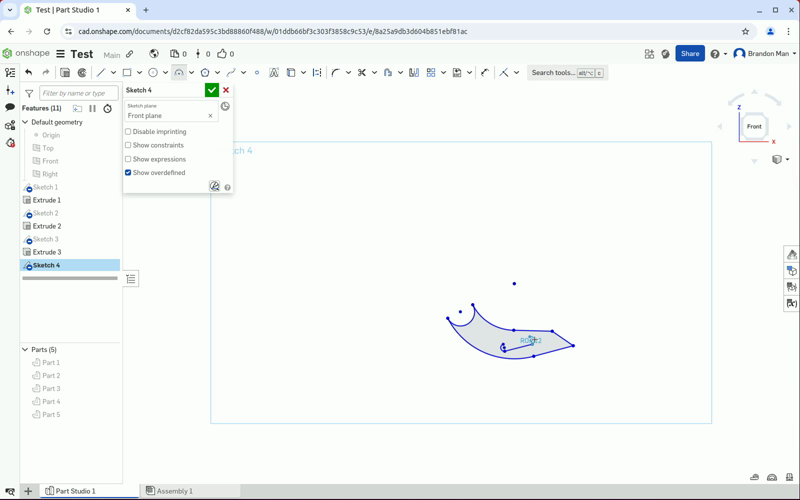
key(esc)
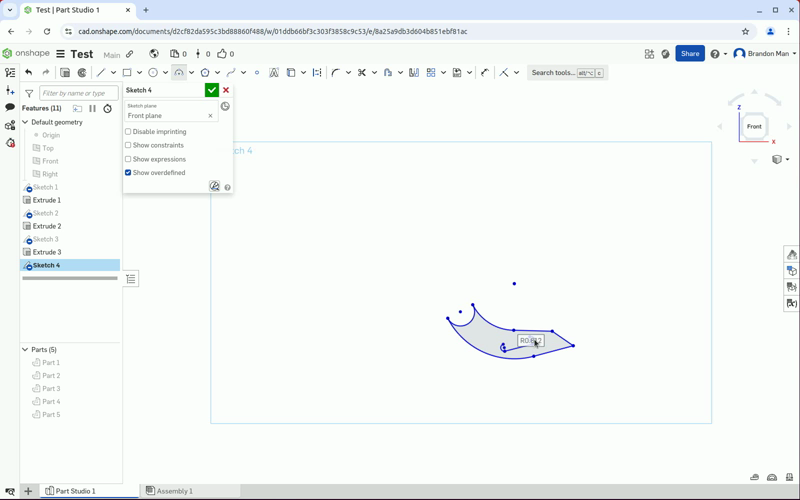
key(l)
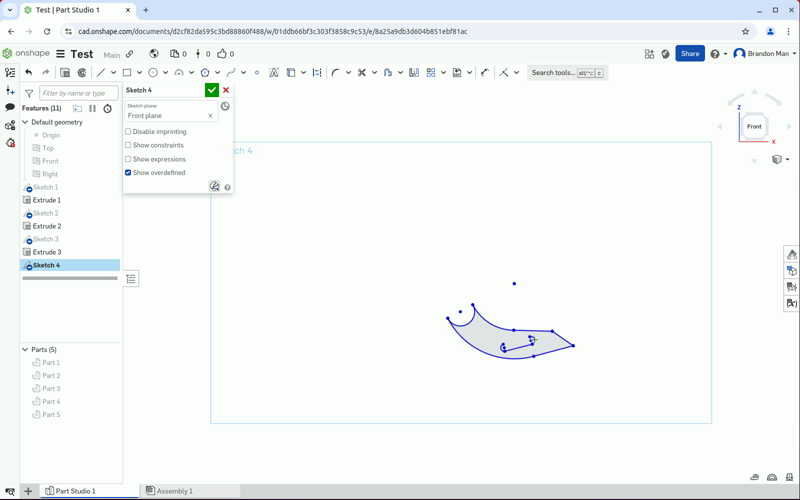
mouse_move(529, 336)
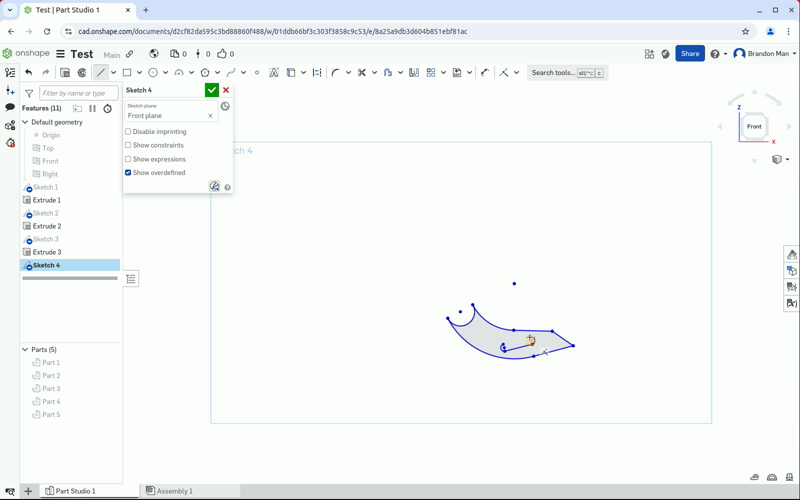
scroll(6)
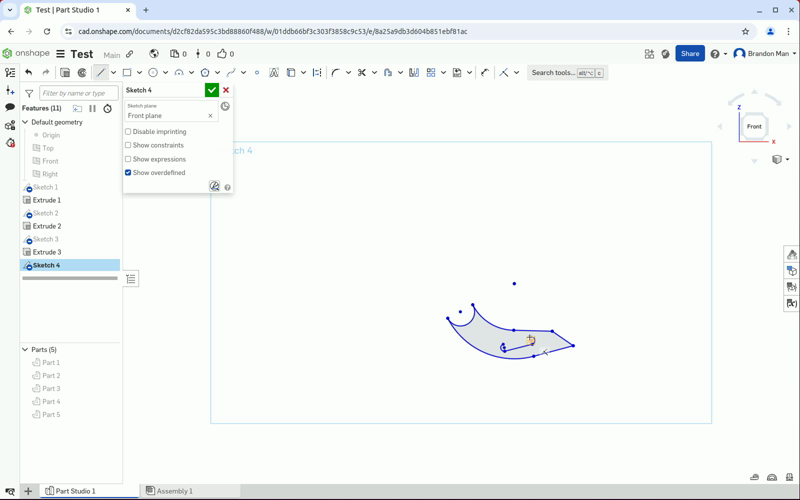
scroll(6)
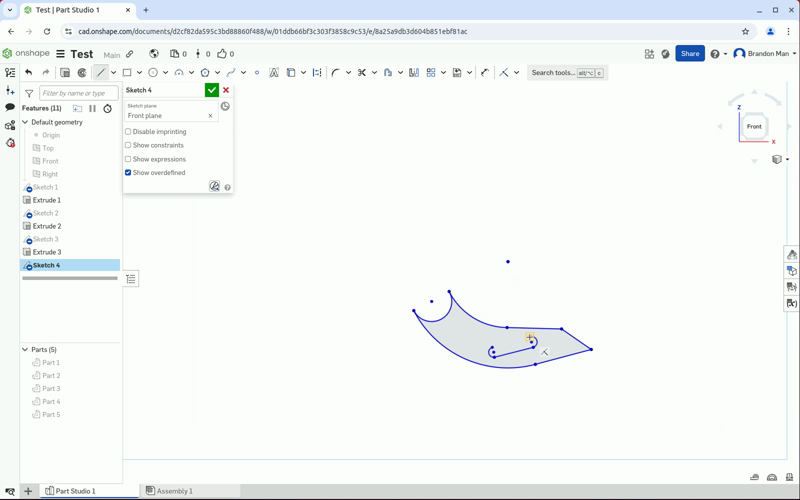
scroll(6)
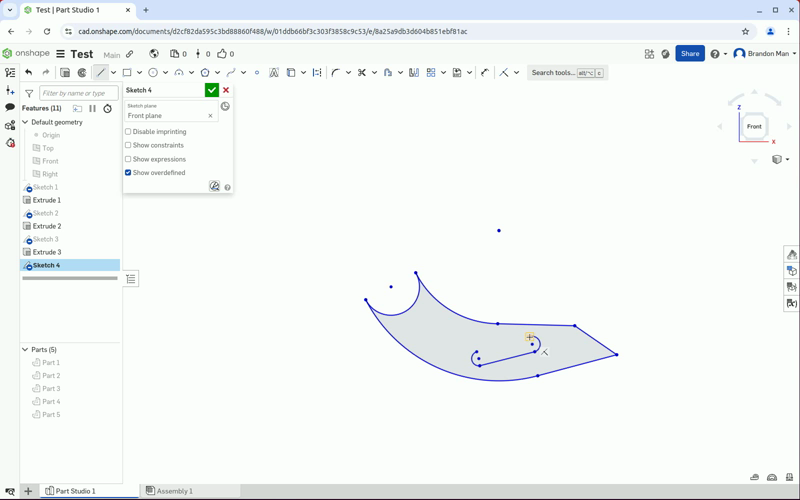
scroll(6)
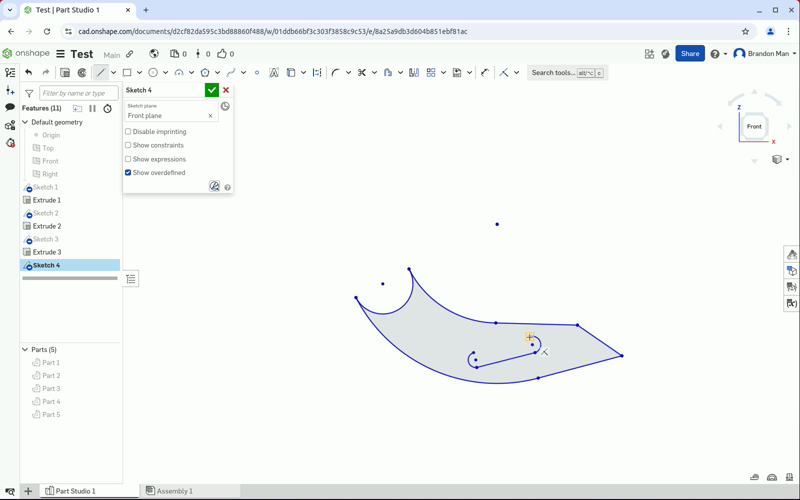
scroll(6)
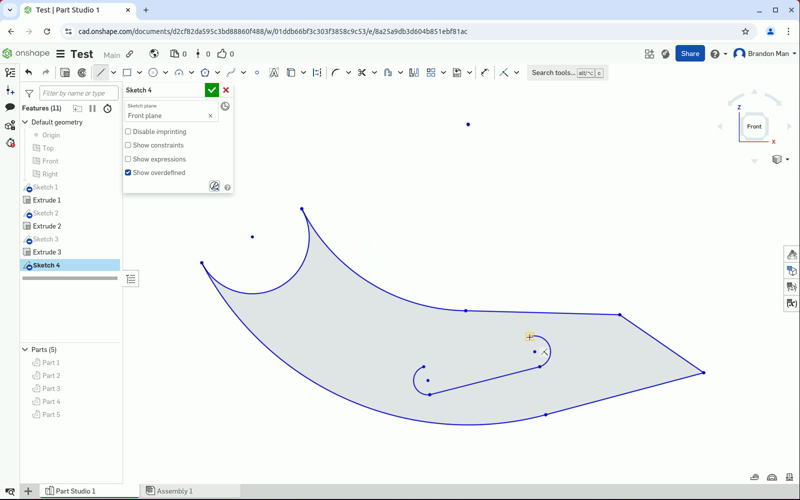
scroll(6)
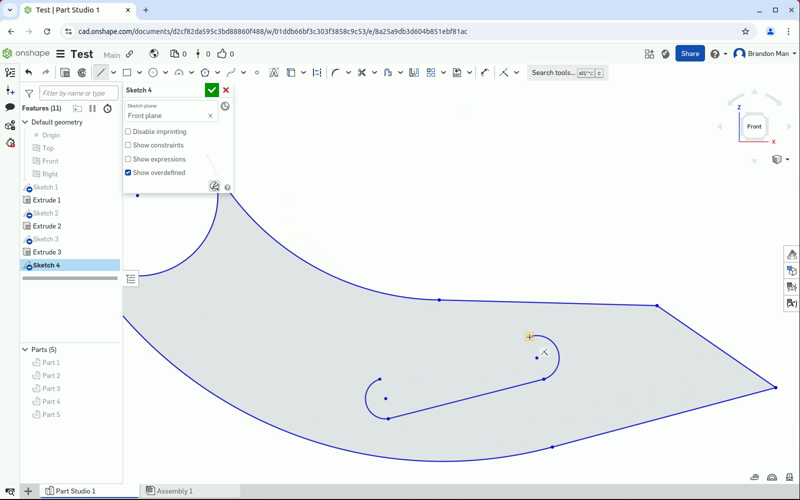
scroll(6)
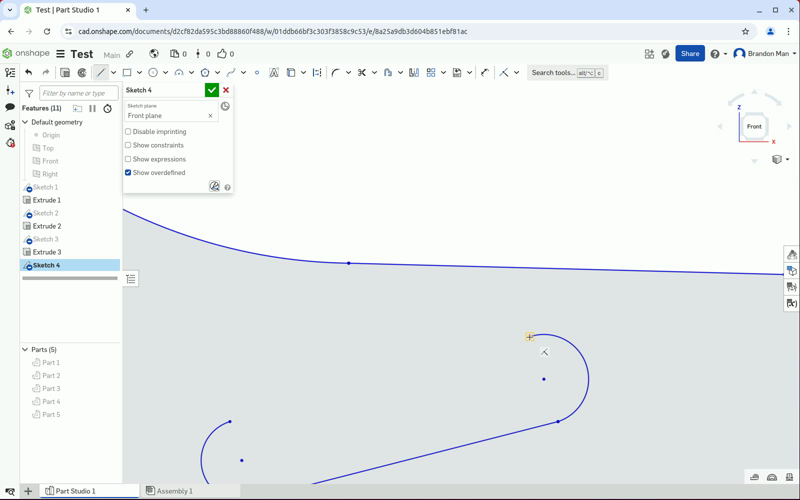
click(529, 336)
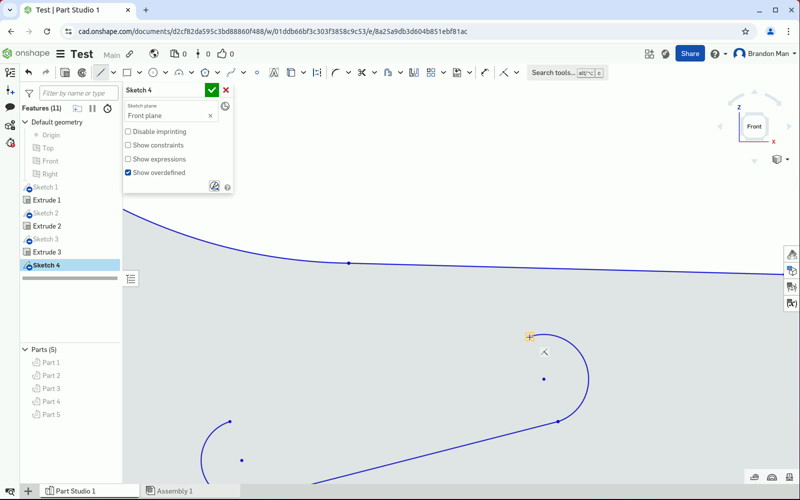
scroll(-6)
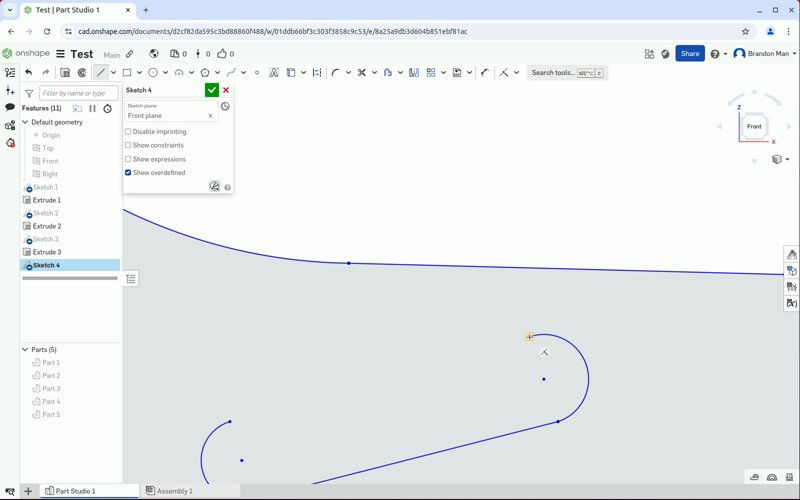
scroll(-6)
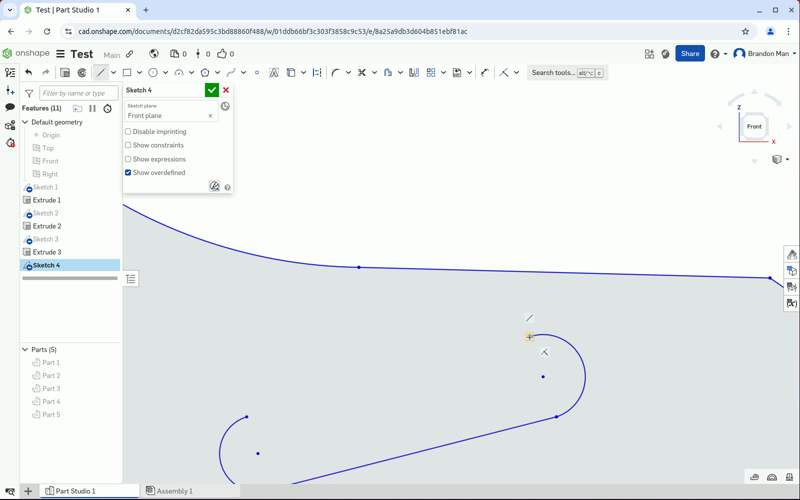
scroll(-6)
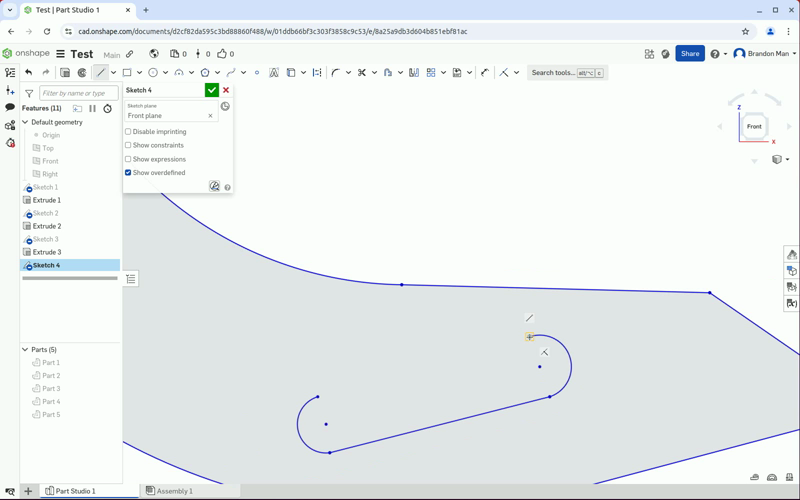
scroll(-6)
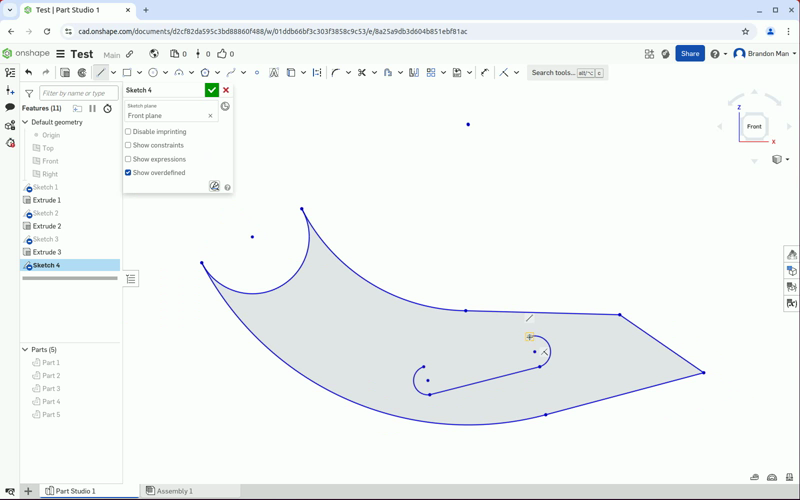
scroll(-6)
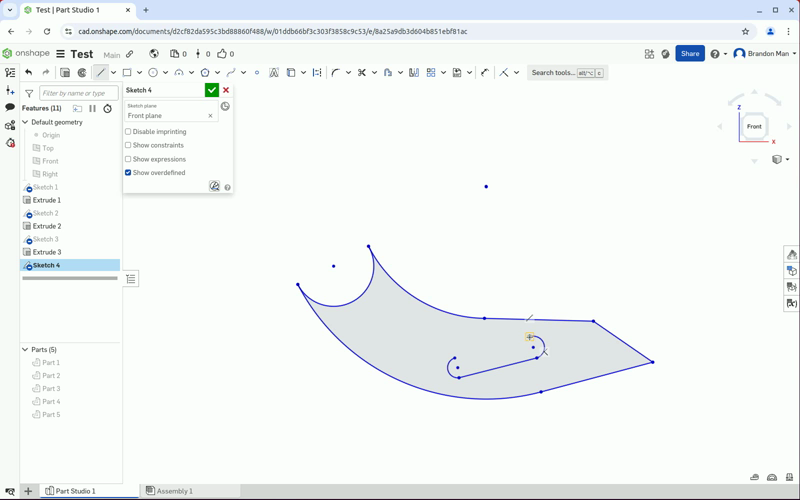
scroll(-6)
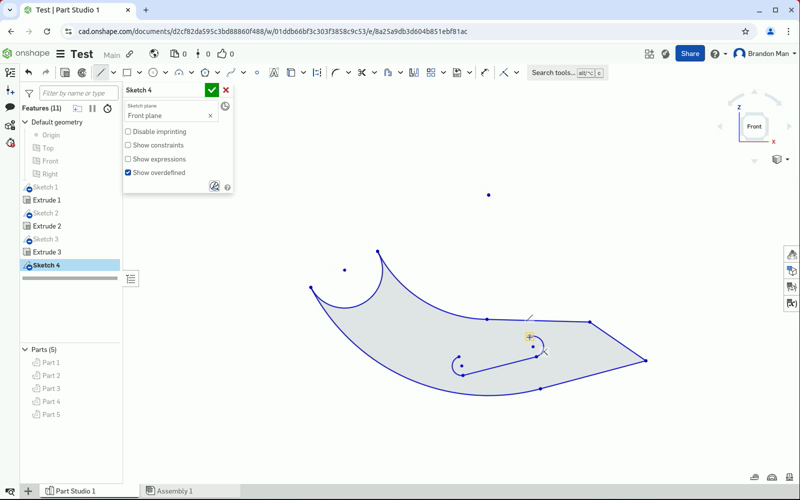
scroll(-6)
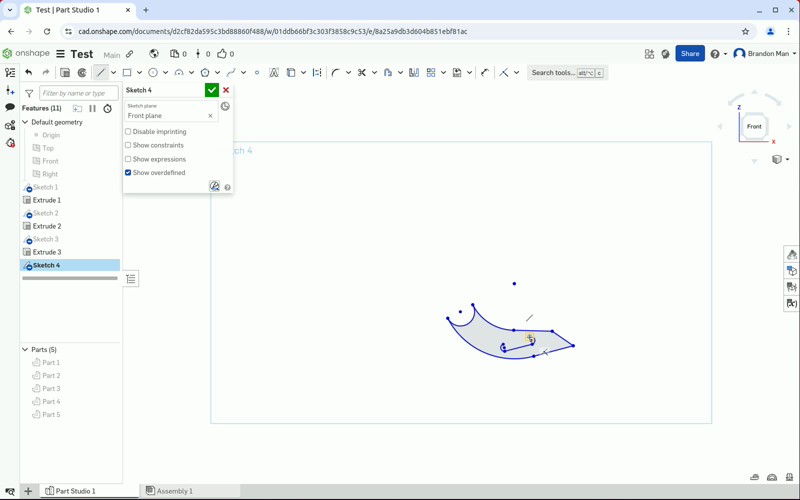
mouse_move(559, 336)
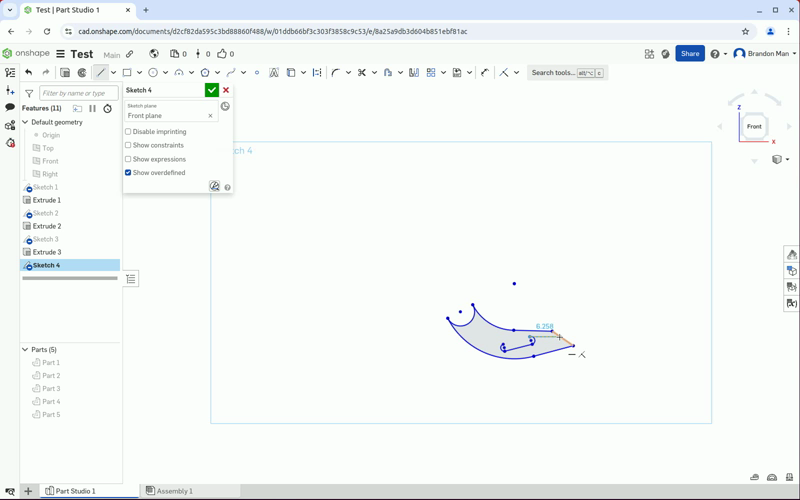
key_down(shift)
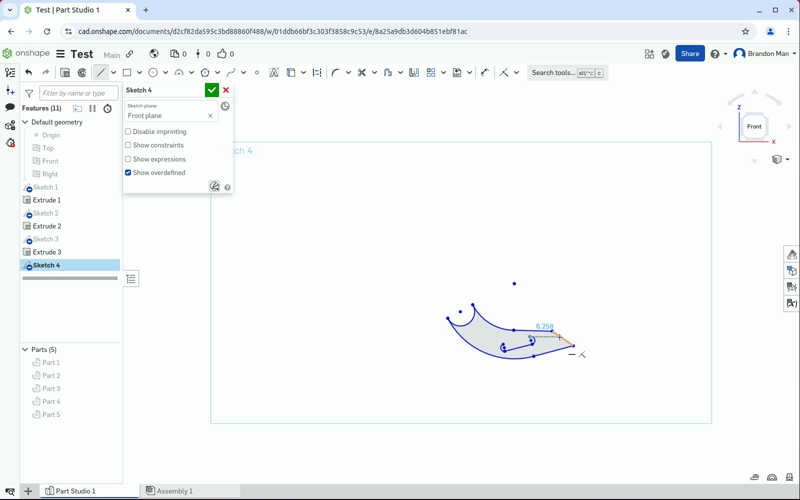
mouse_move(503, 344)
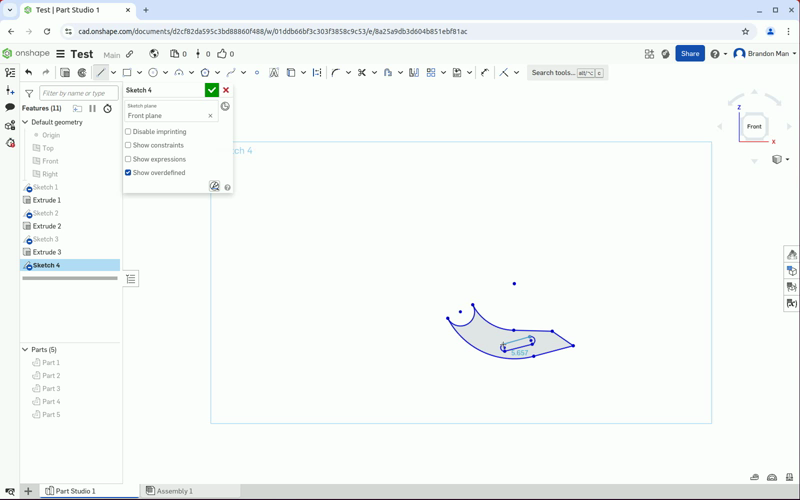
scroll(6)
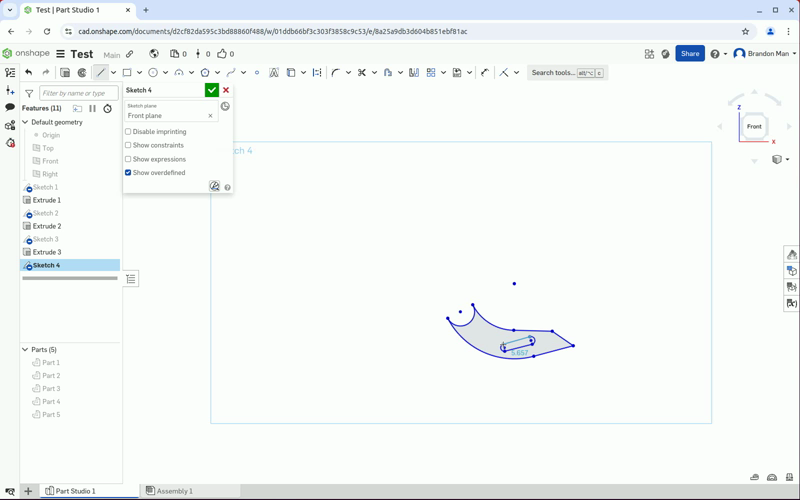
scroll(6)
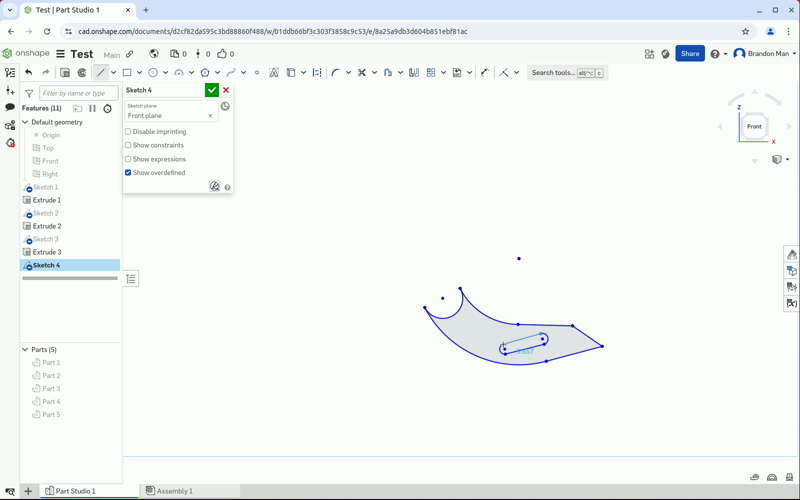
scroll(6)
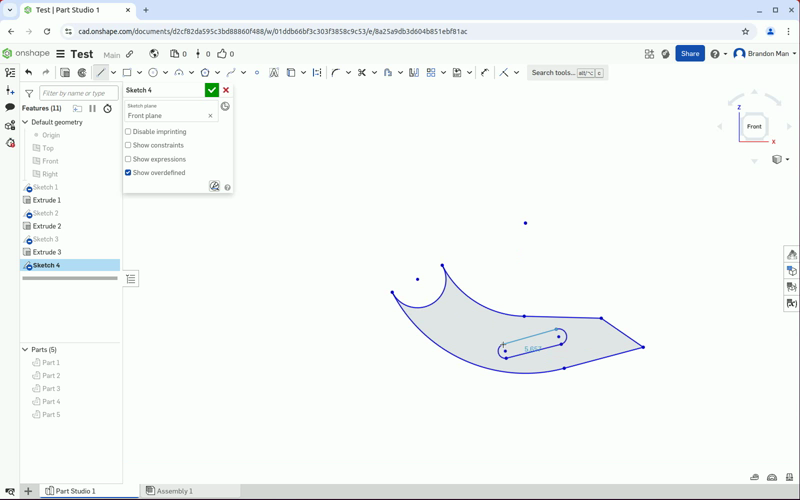
scroll(6)
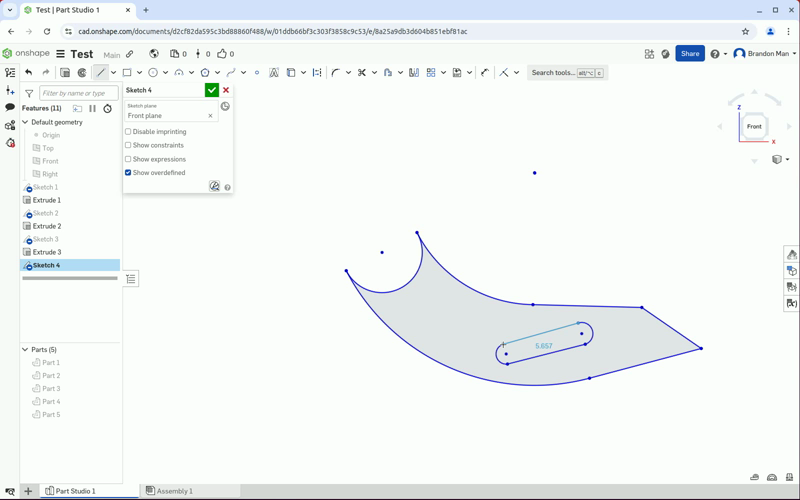
scroll(6)
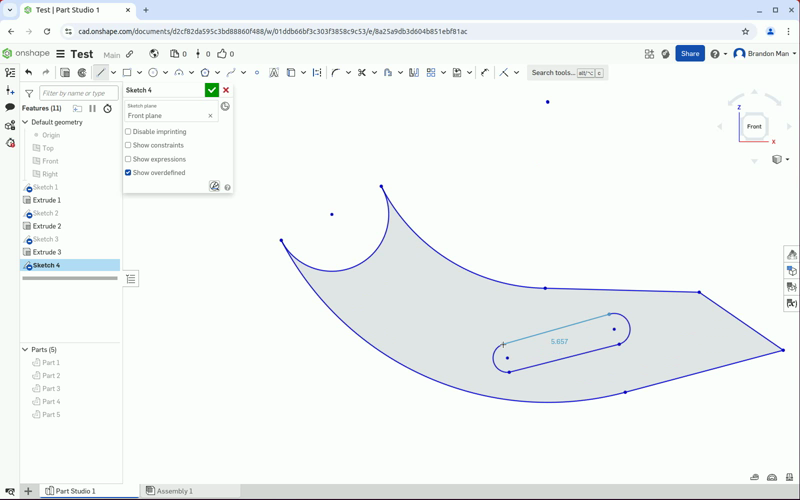
scroll(6)
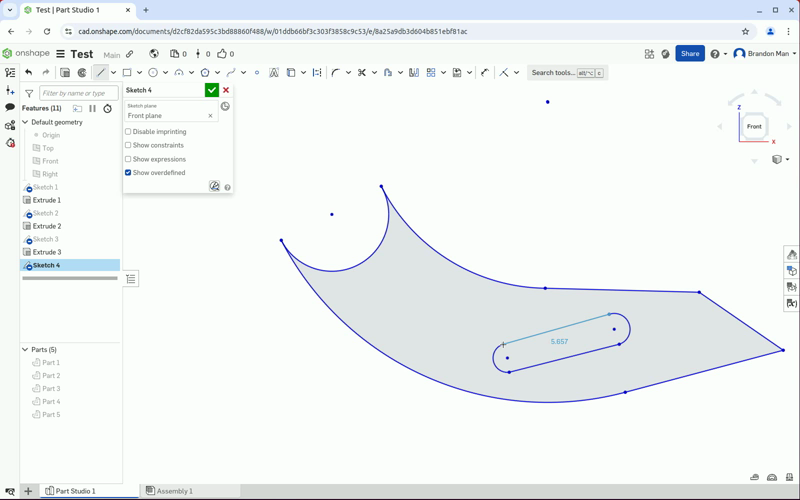
scroll(6)
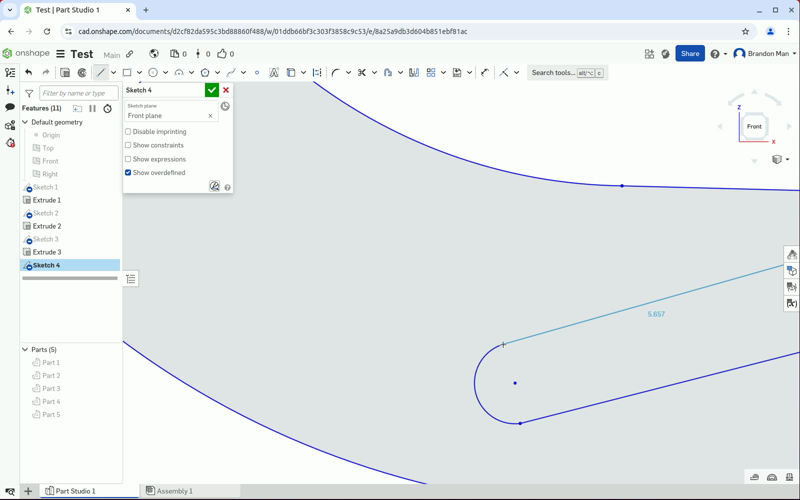
key_up(shift)
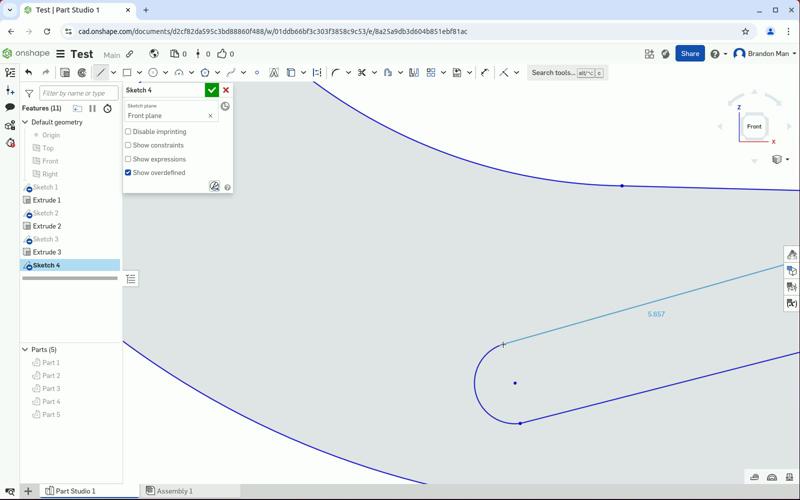
click(503, 344)
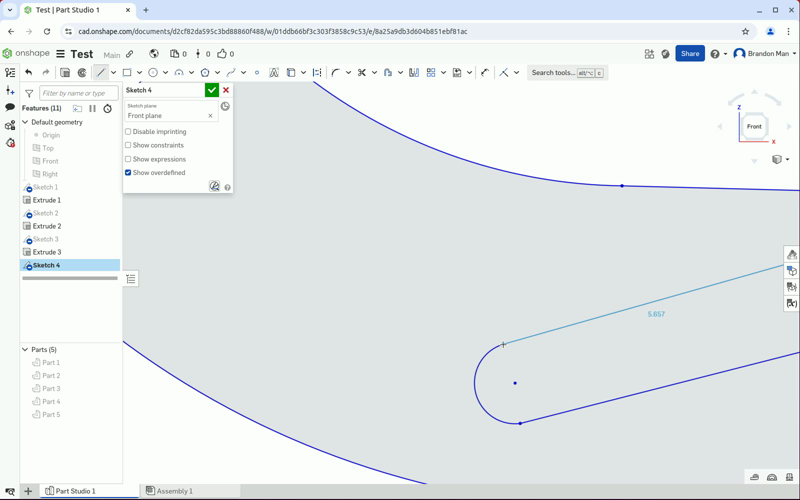
scroll(-6)
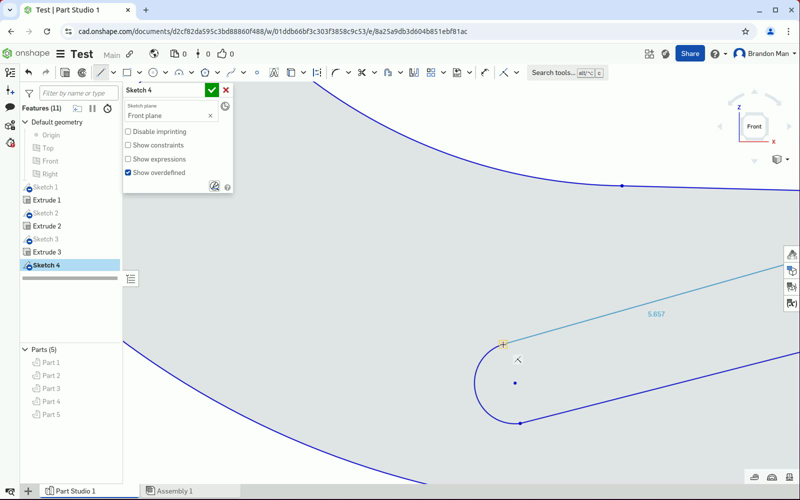
scroll(-6)
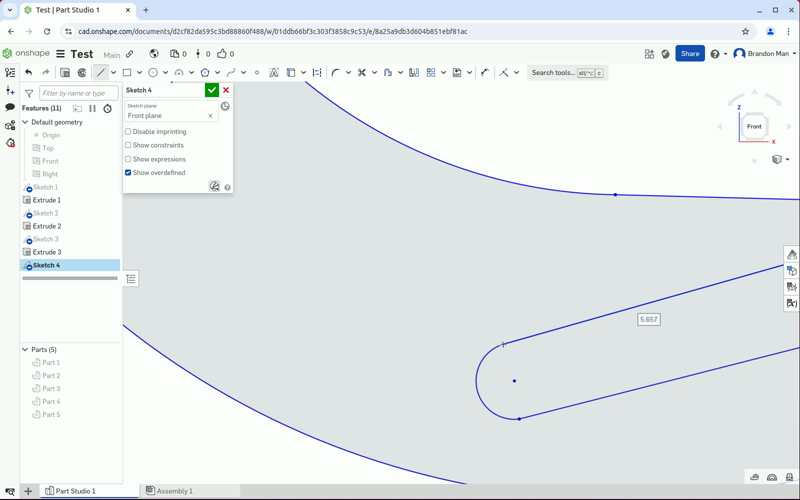
scroll(-6)
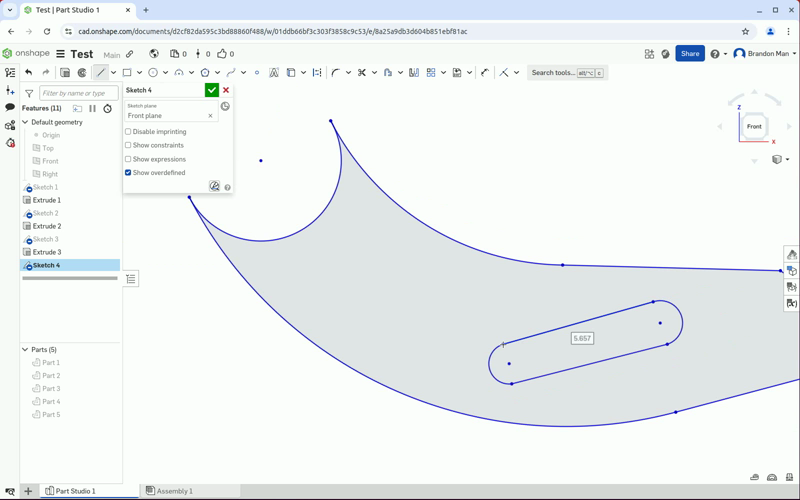
scroll(-6)
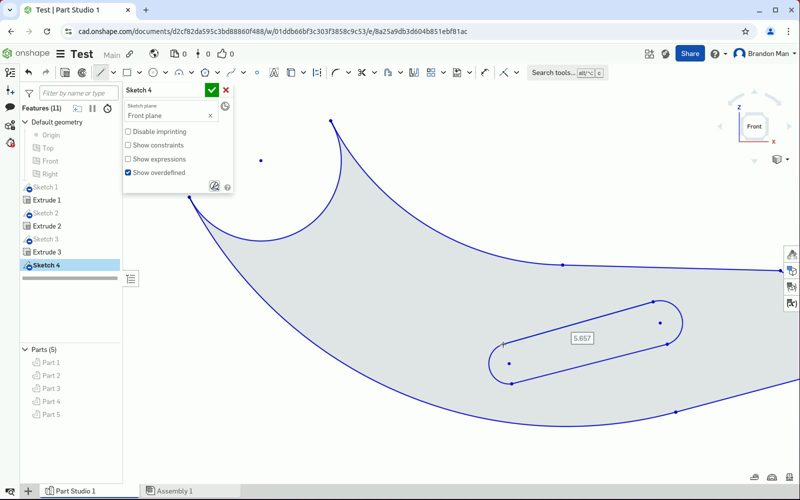
scroll(-6)
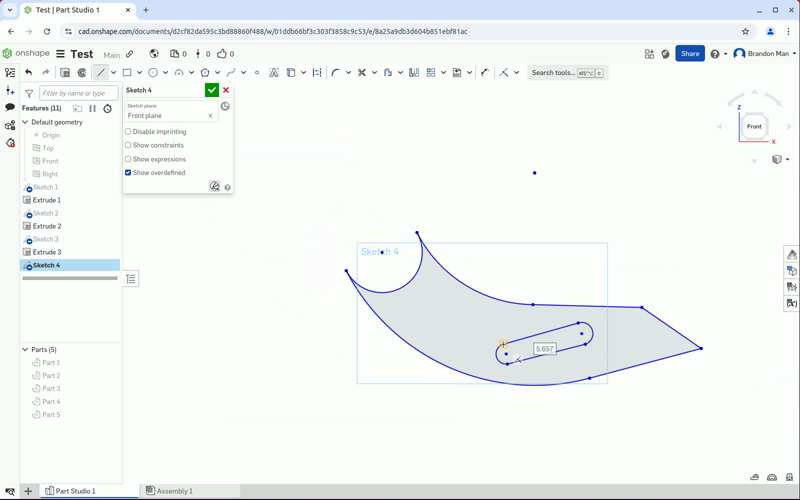
scroll(-6)
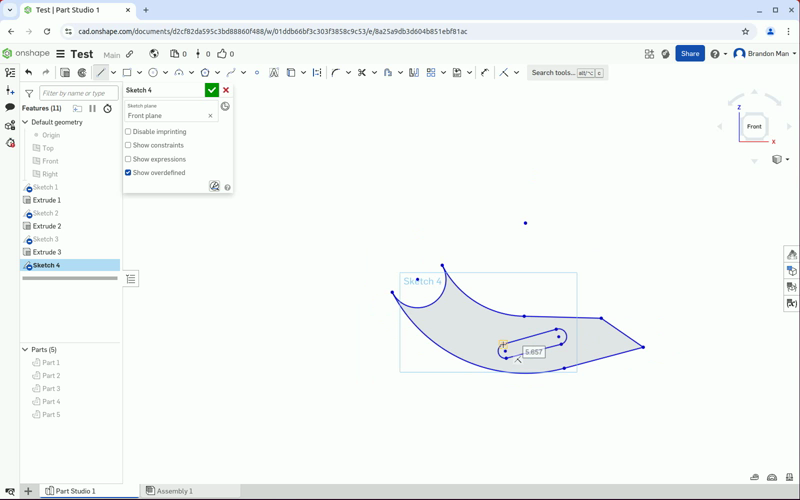
scroll(-6)
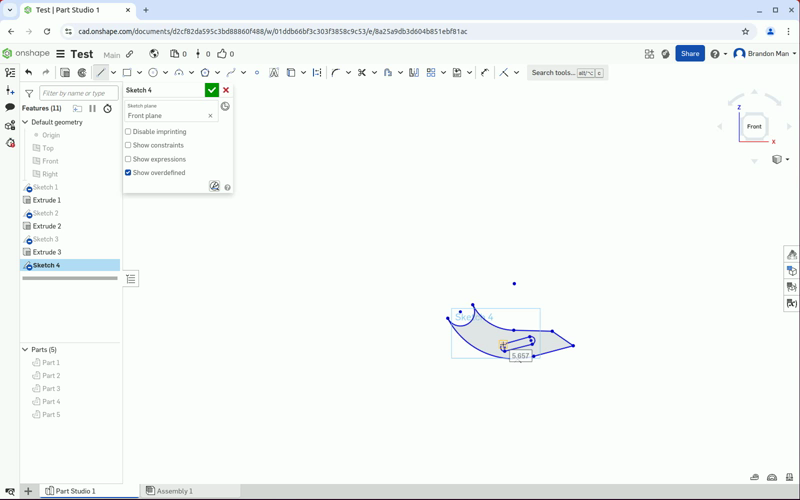
key(esc)
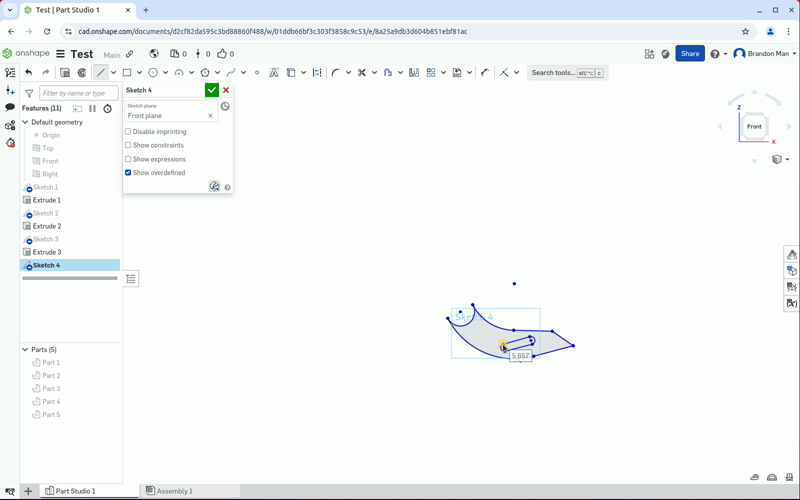
mouse_move(481, 344)
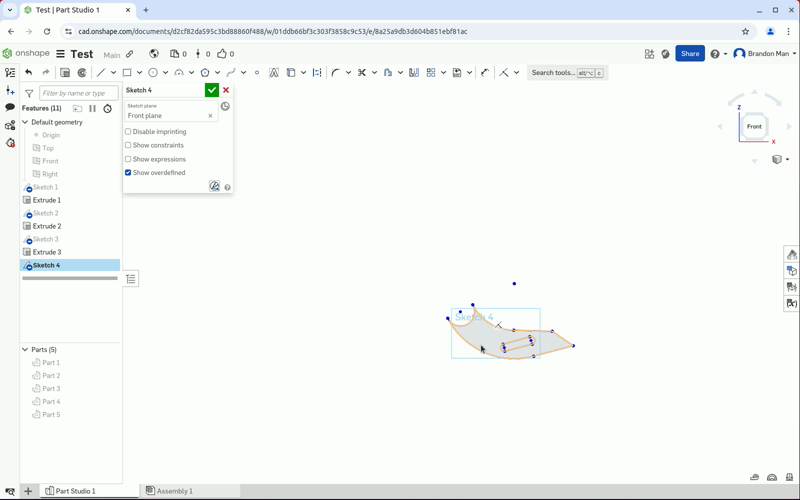
click(481, 344)
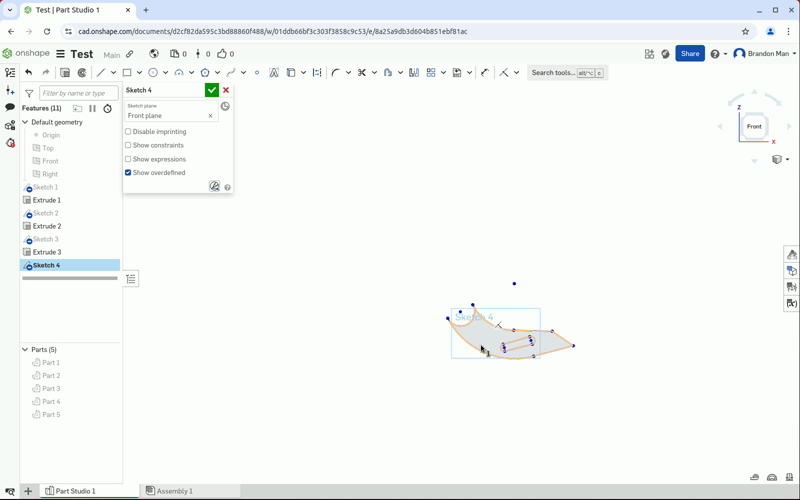
mouse_move(73, 352)
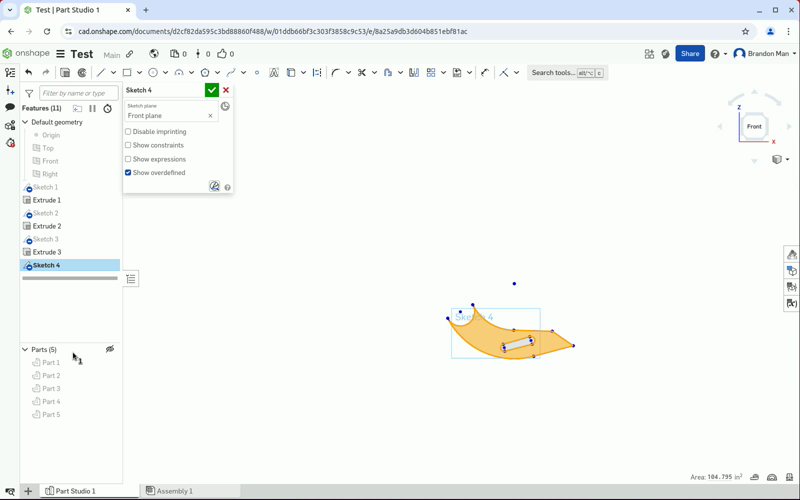
key(shift+y)
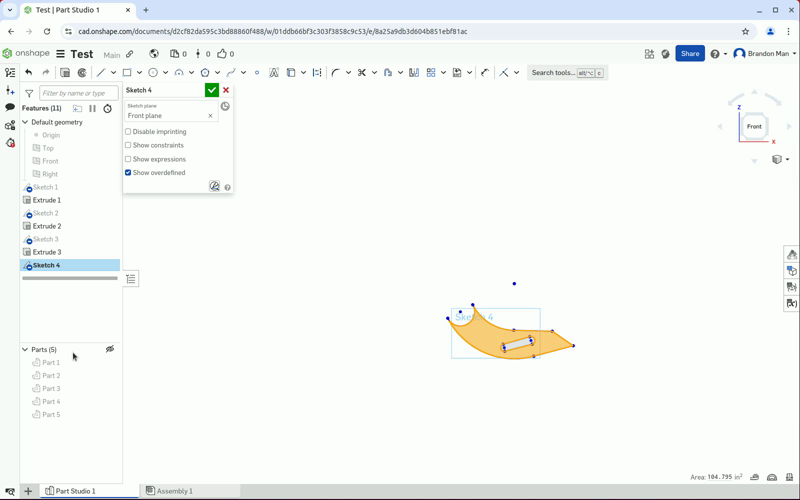
key(shift+e)
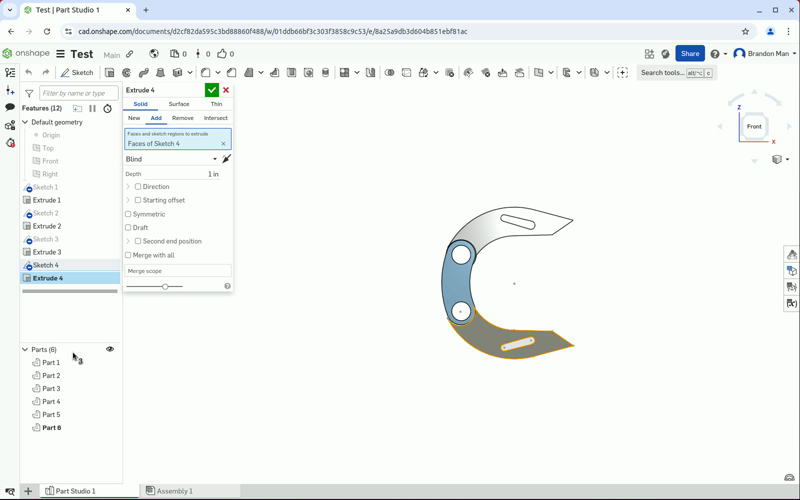
mouse_move(143, 106)
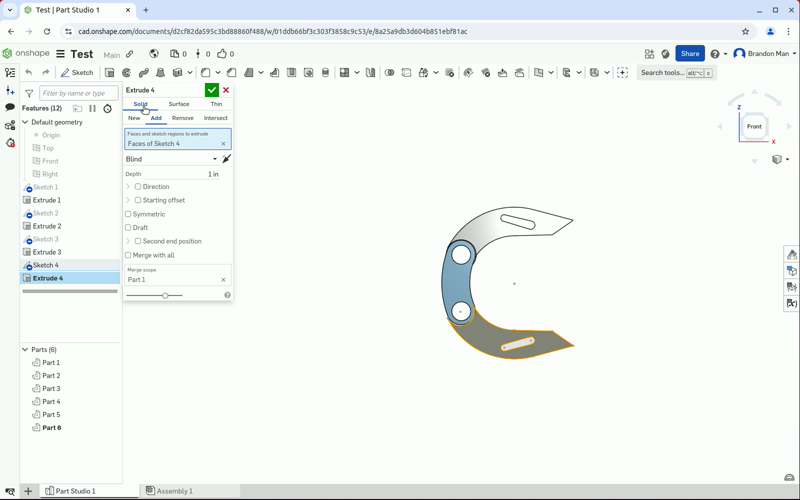
click(143, 106)
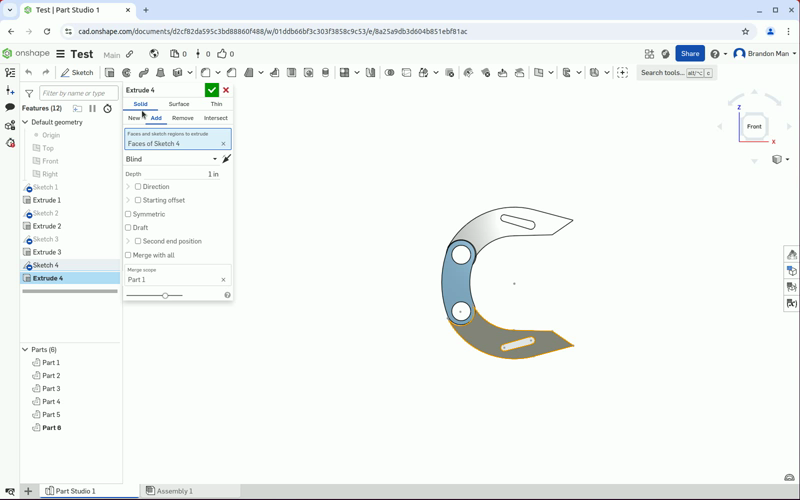
mouse_move(137, 120)
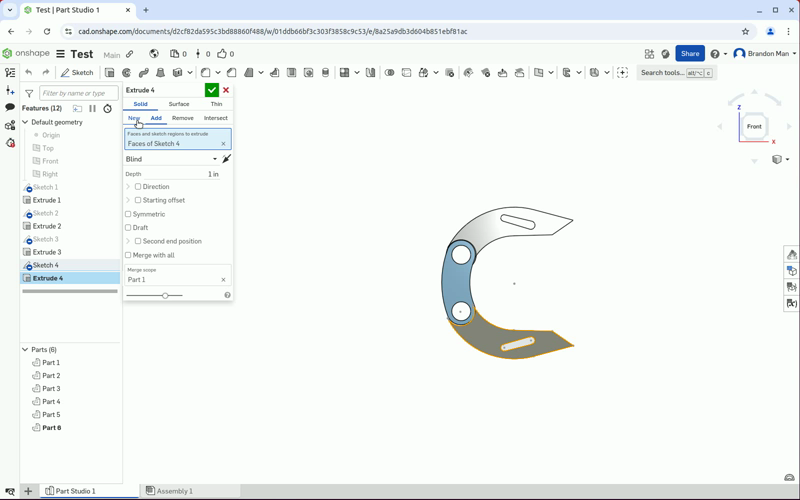
click(137, 120)
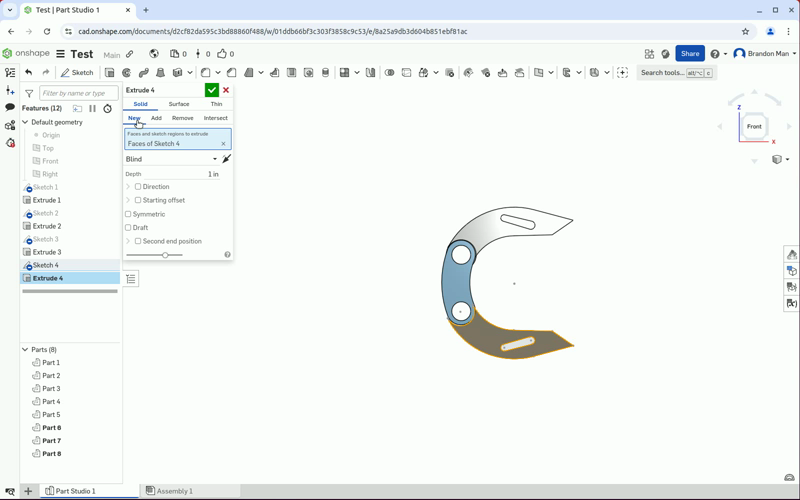
key(tab, 4)
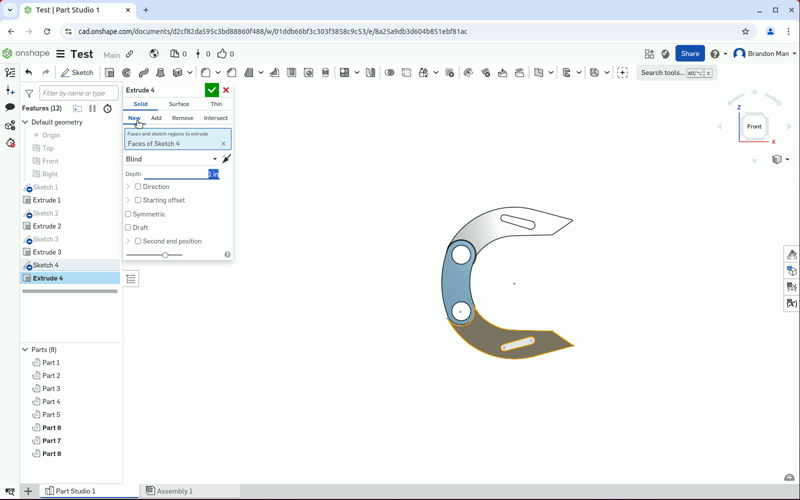
text(3.852)
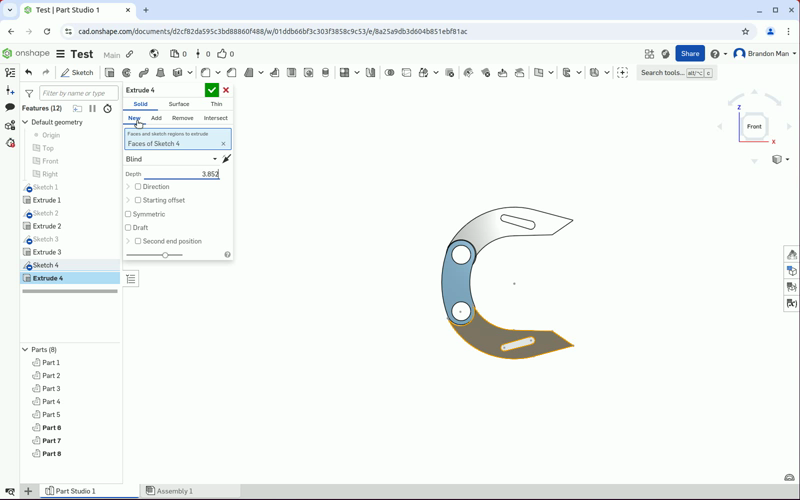
key(tab, 3)
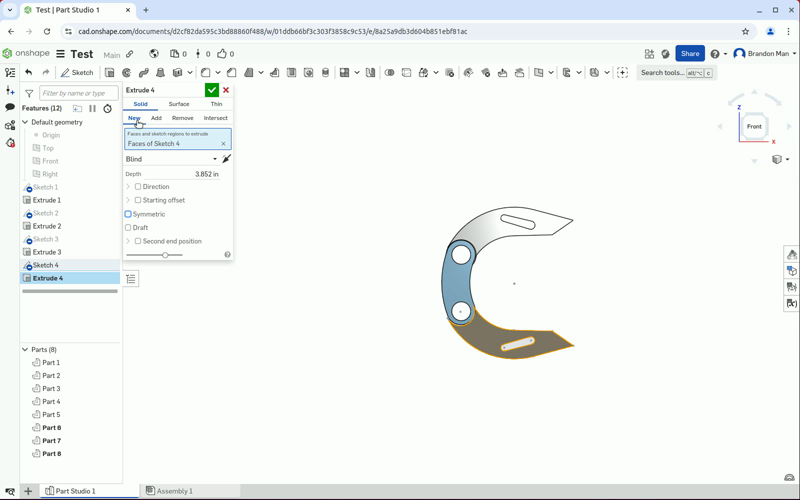
key(space)
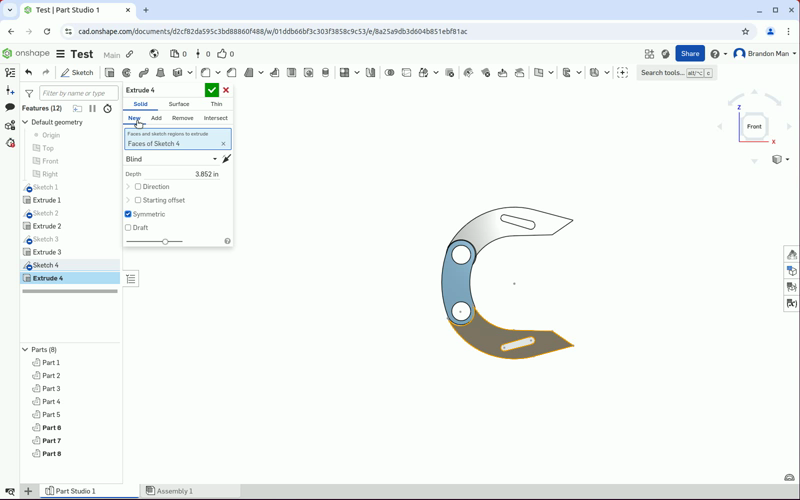
key(enter)
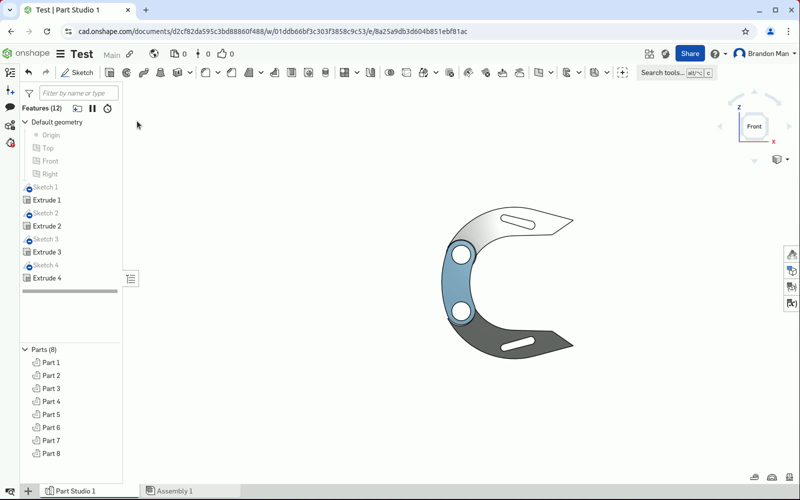
key(shift+h)
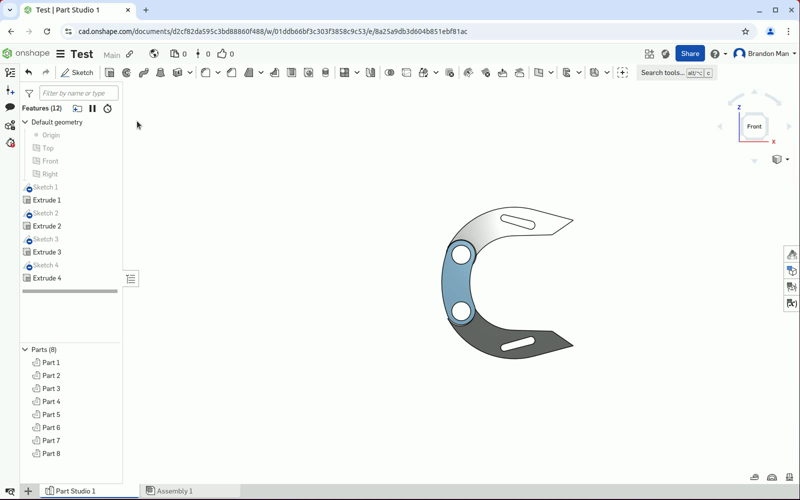
key(shift+h)
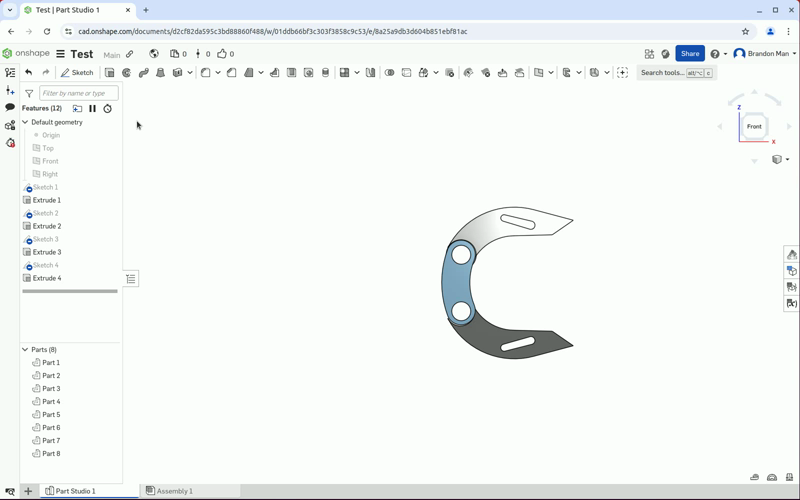
mouse_move(73, 189)
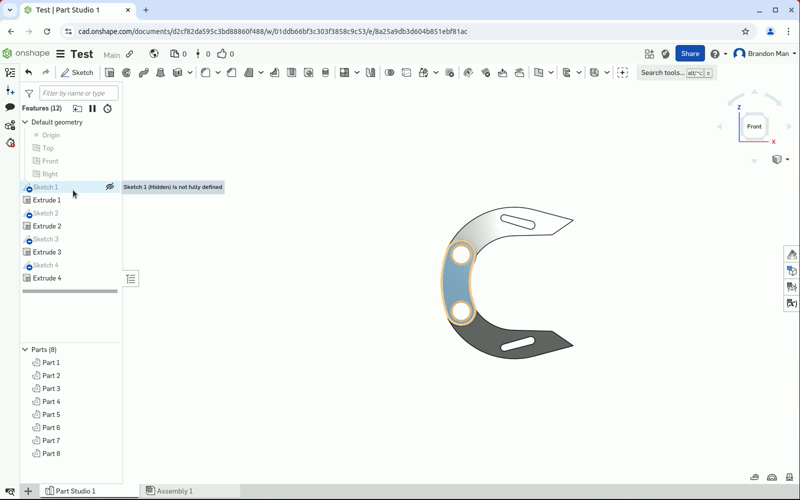
click(73, 189)
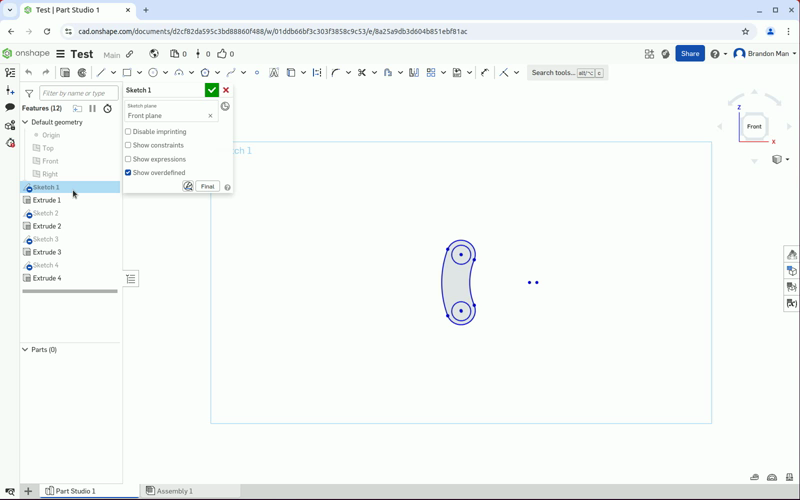
mouse_move(229, 92)
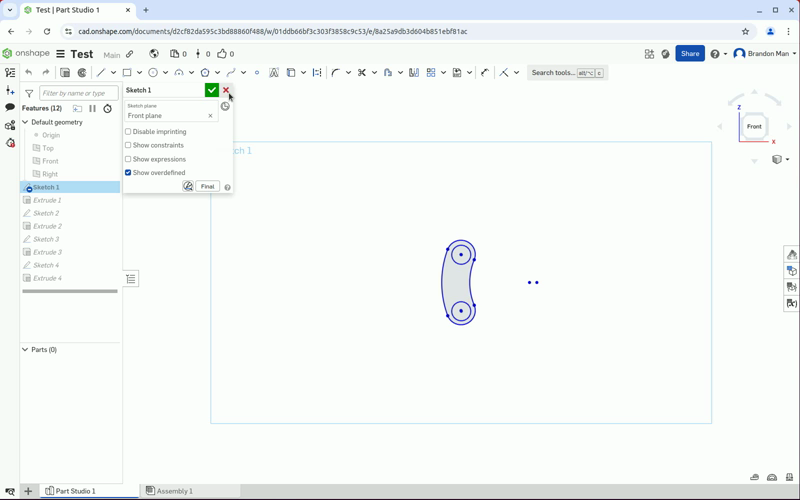
click(229, 92)
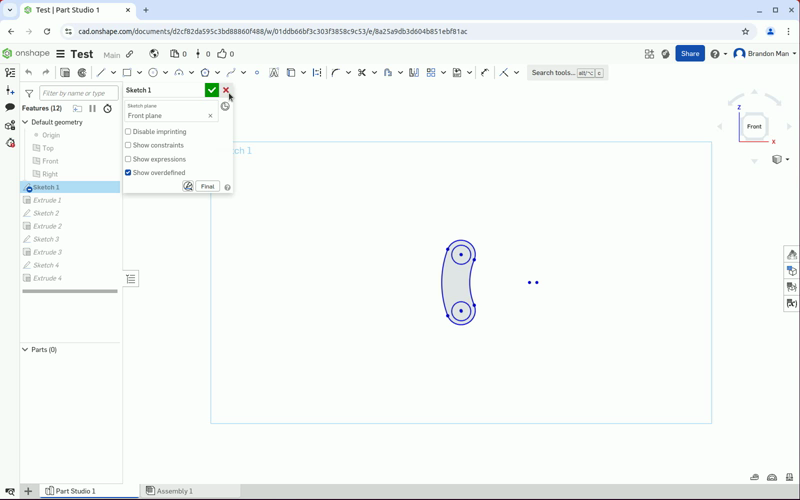
key(shift+s)
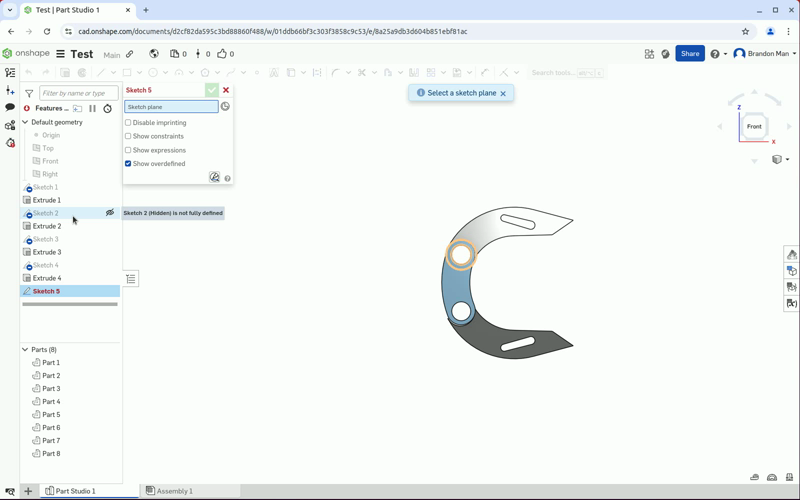
scroll(3)
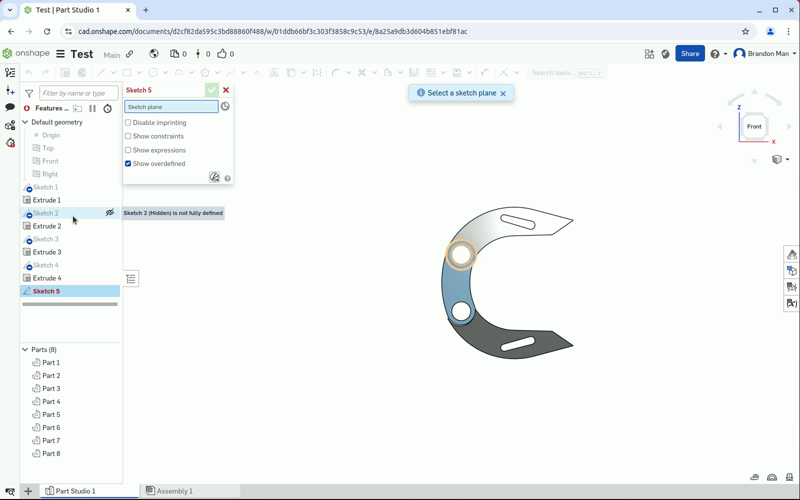
mouse_move(73, 163)
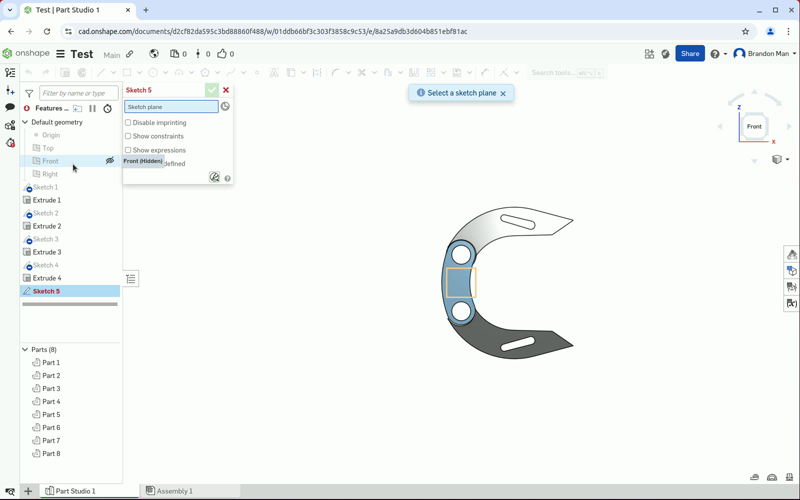
click(73, 163)
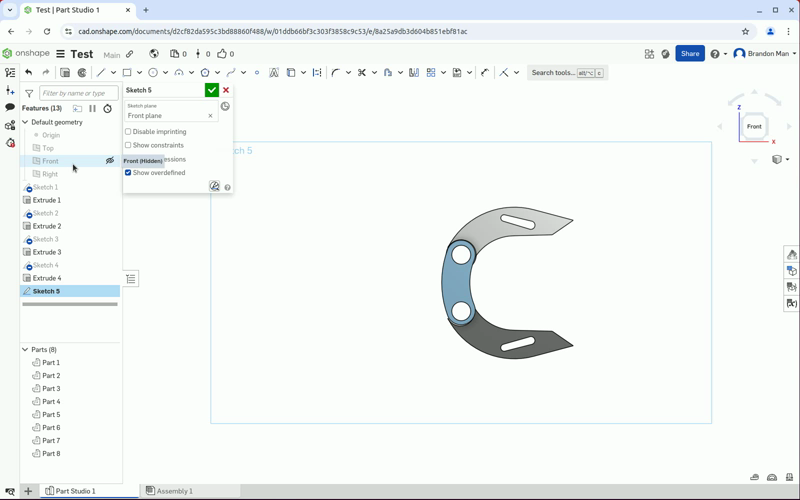
mouse_move(73, 352)
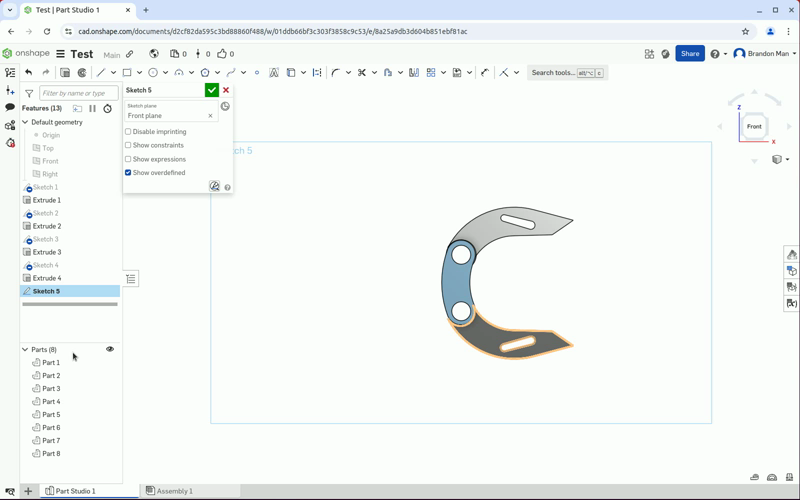
key(y)
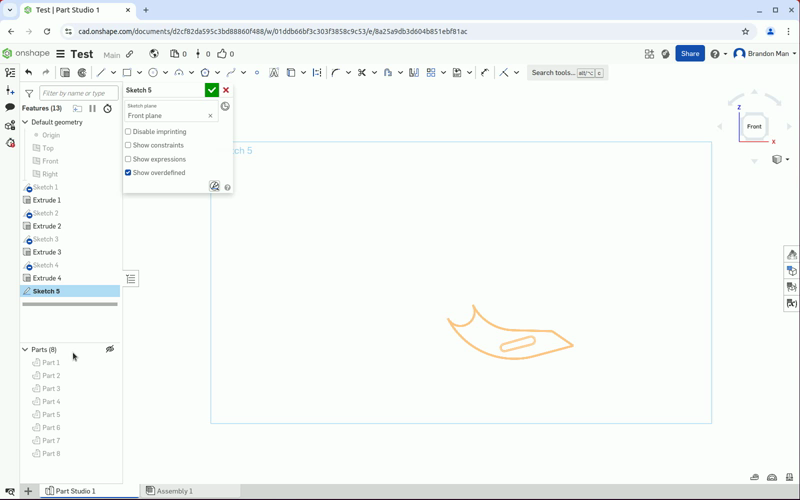
key(c)
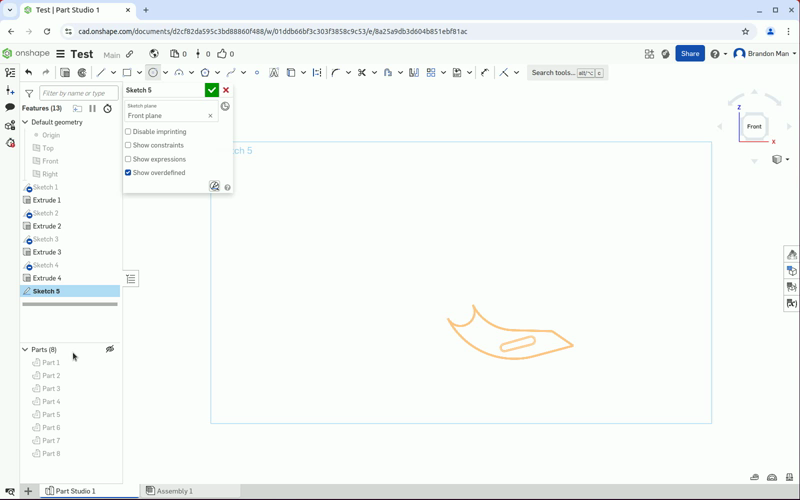
key_down(shift)
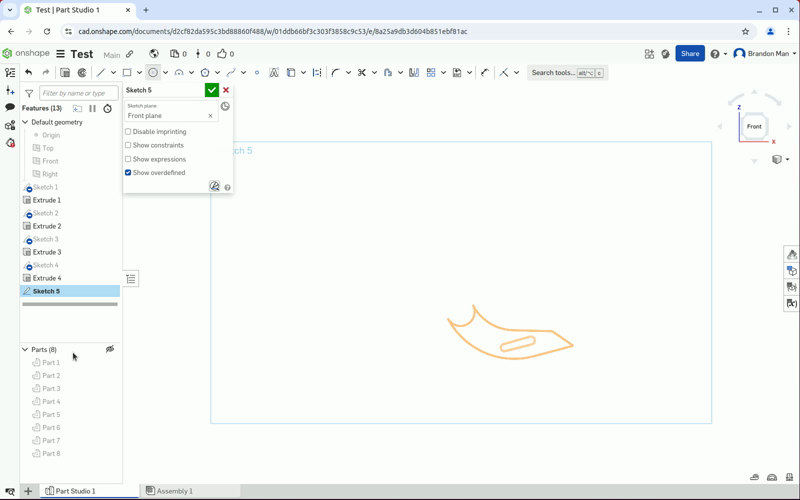
mouse_move(461, 311)
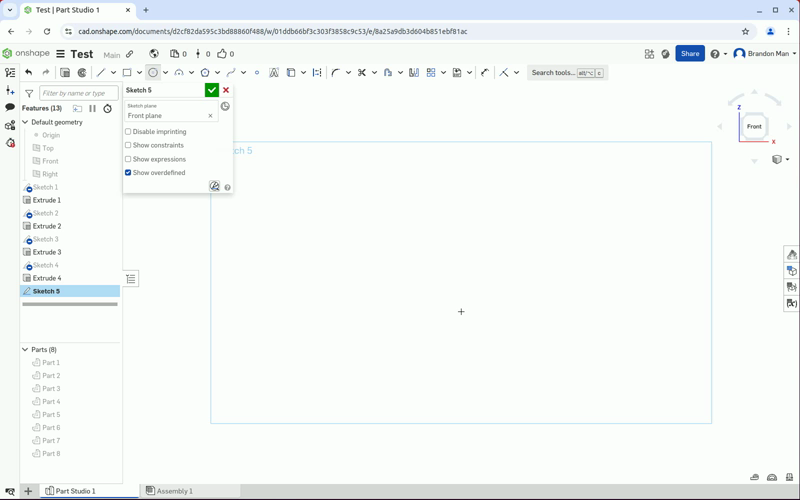
click(461, 311)
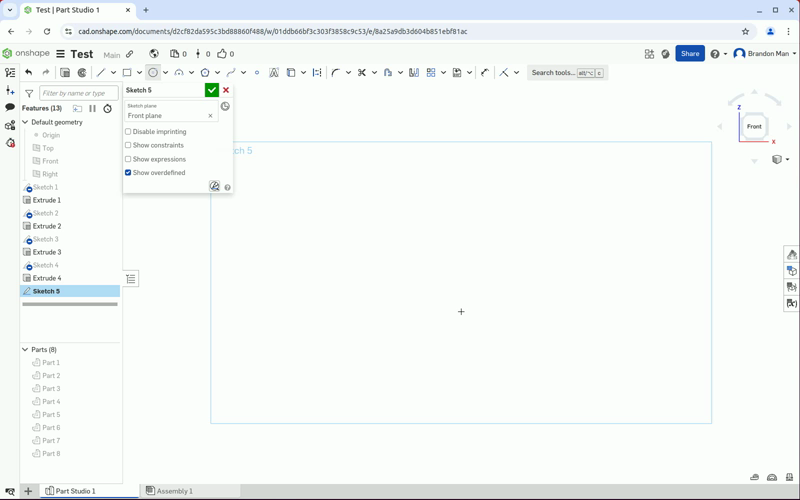
key_up(shift)
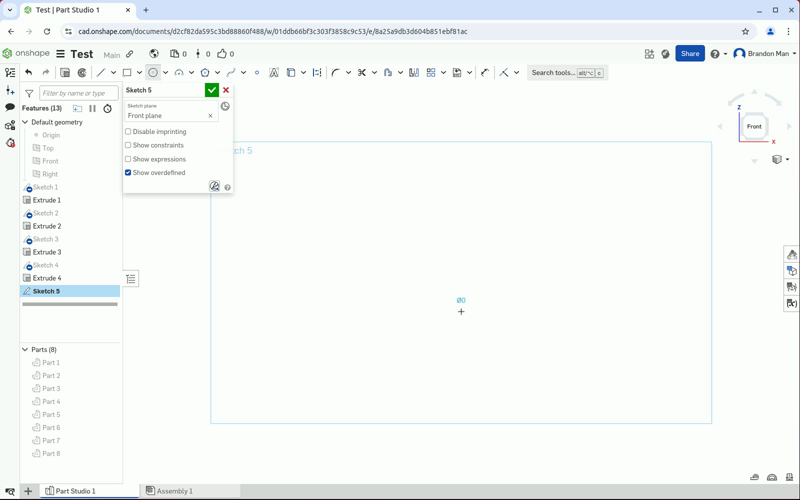
mouse_move(476, 311)
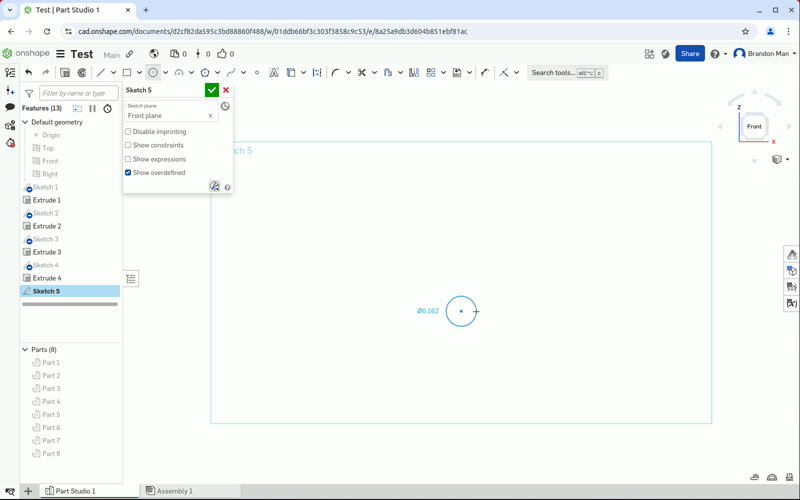
click(476, 311)
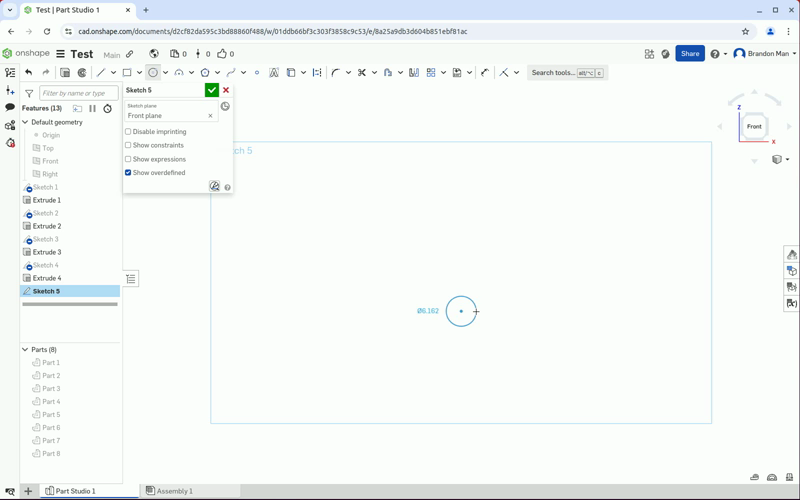
key(esc)
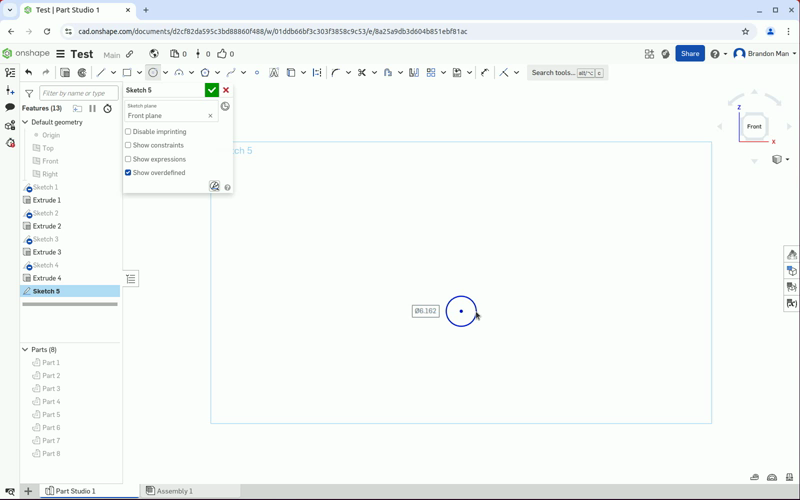
key(c)
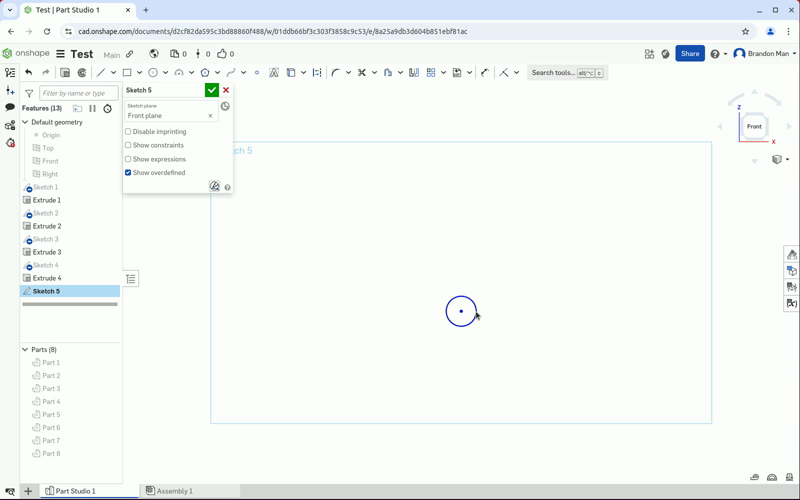
key_down(shift)
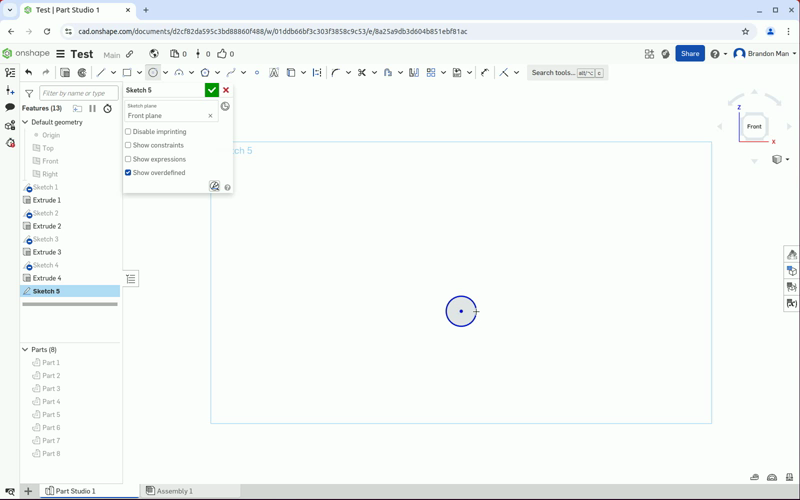
mouse_move(461, 311)
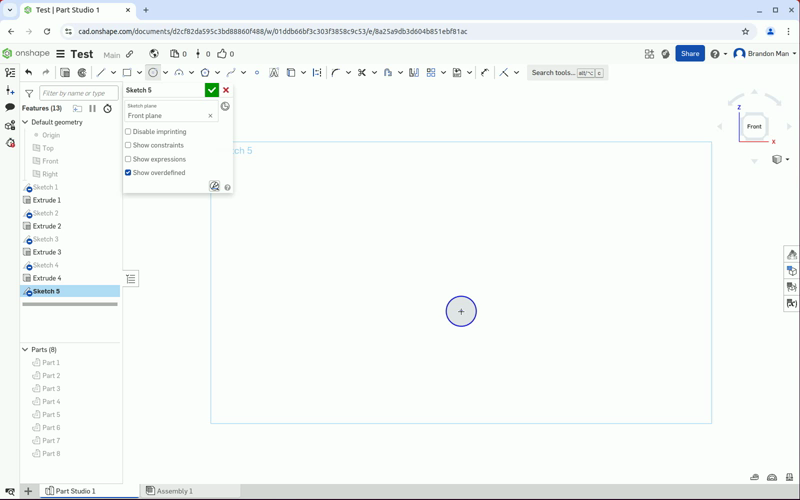
click(461, 311)
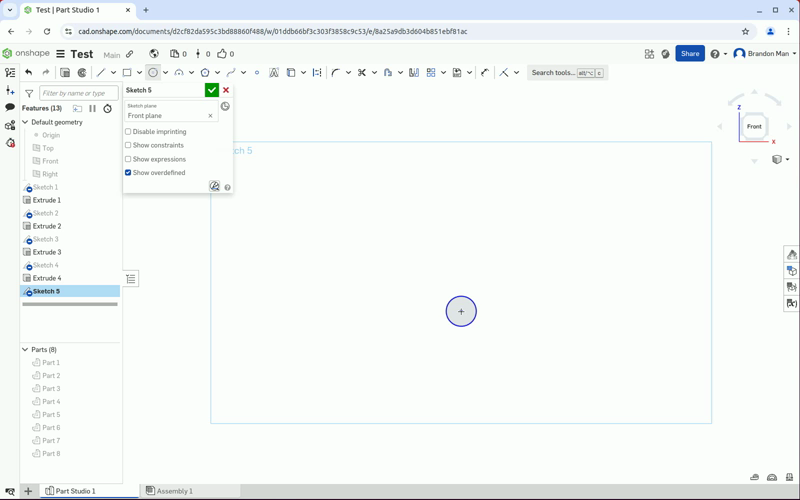
key_up(shift)
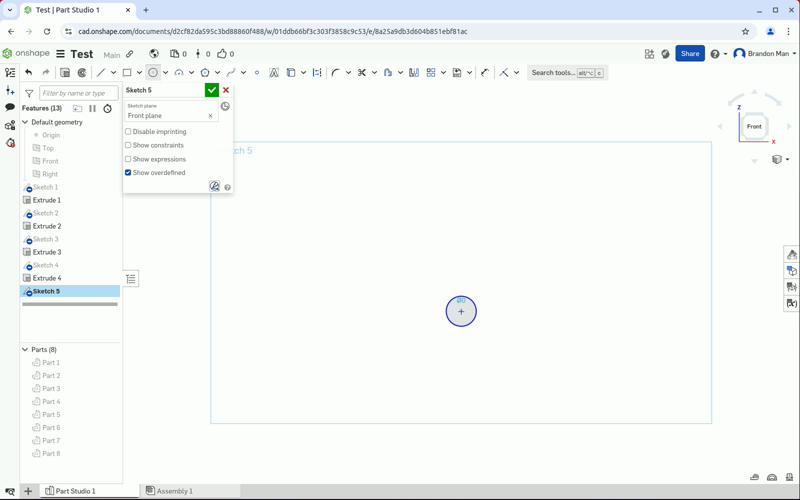
mouse_move(471, 311)
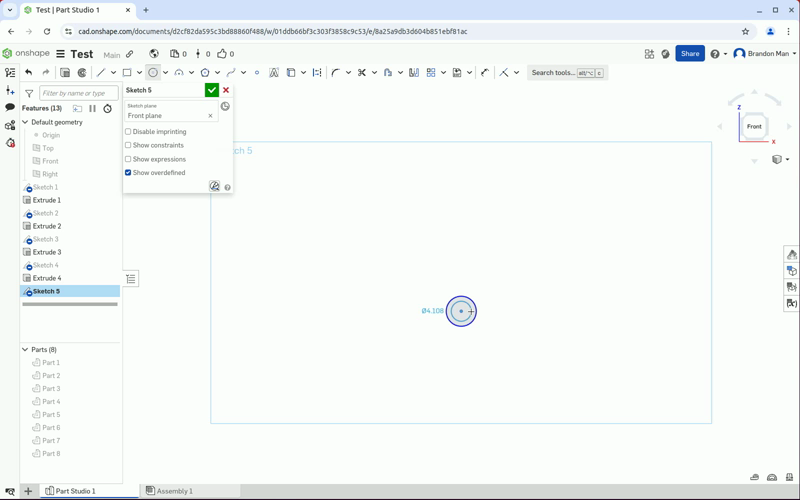
click(471, 311)
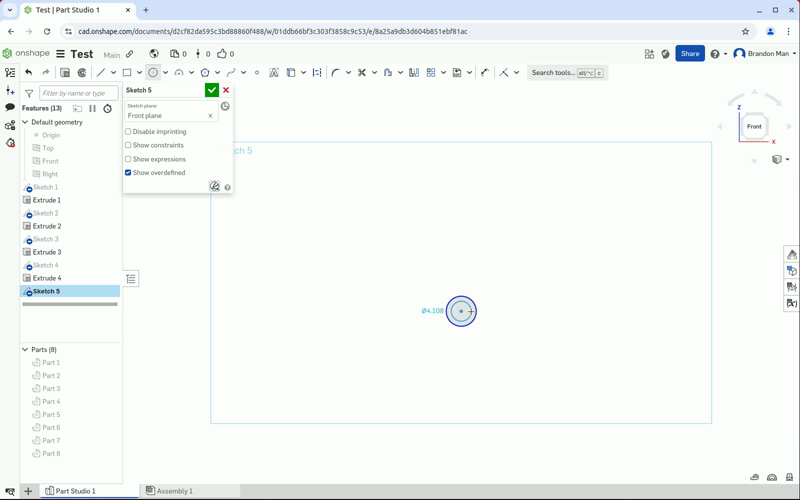
key(esc)
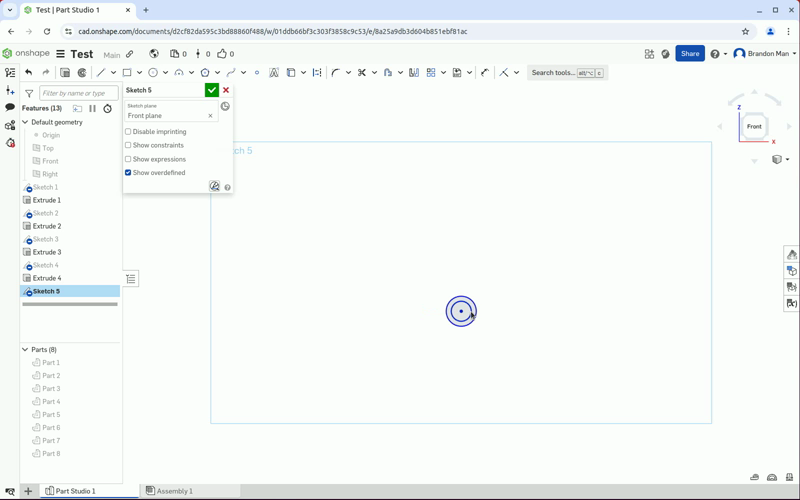
mouse_move(464, 323)
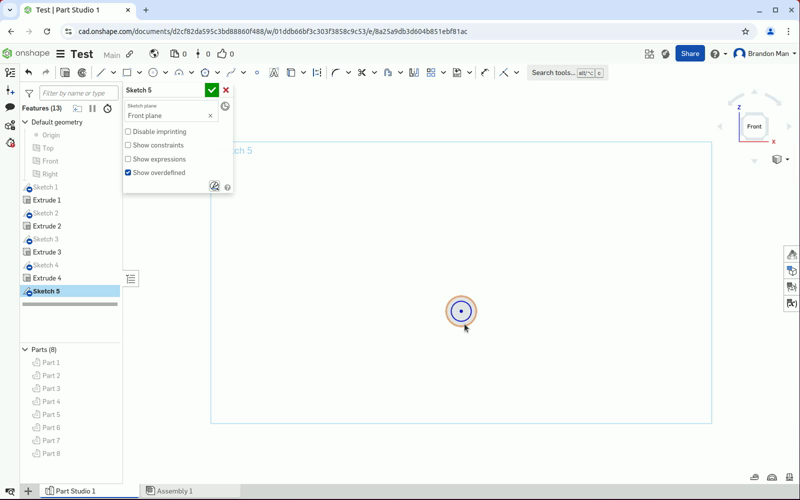
scroll(6)
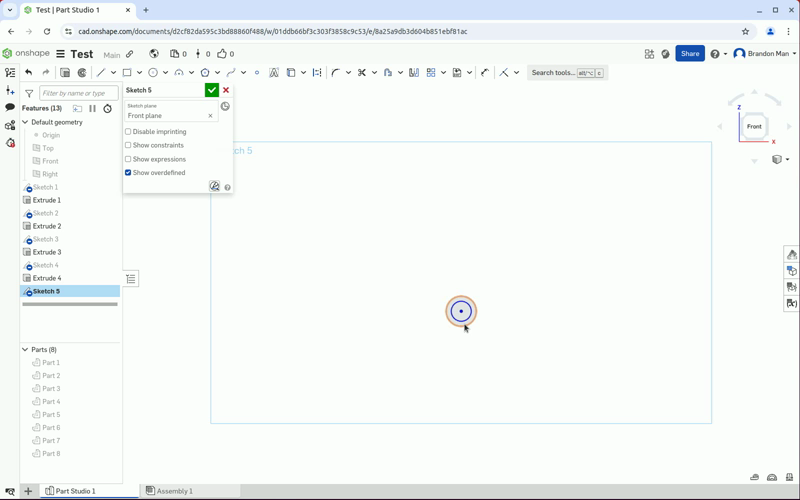
scroll(6)
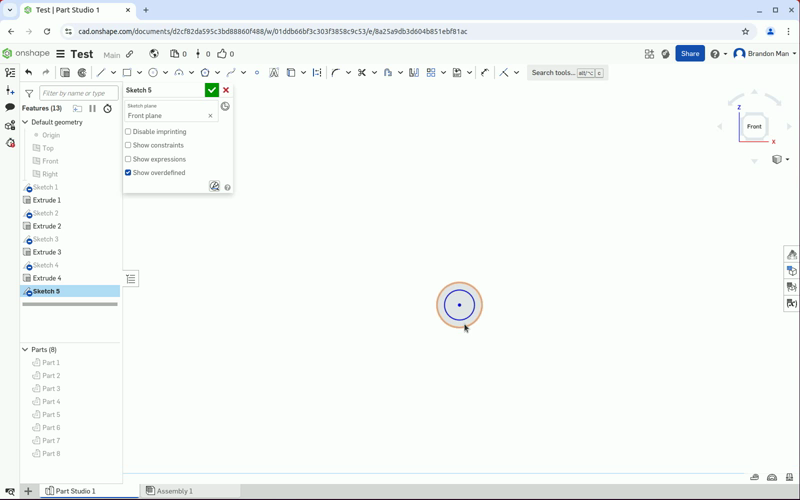
scroll(6)
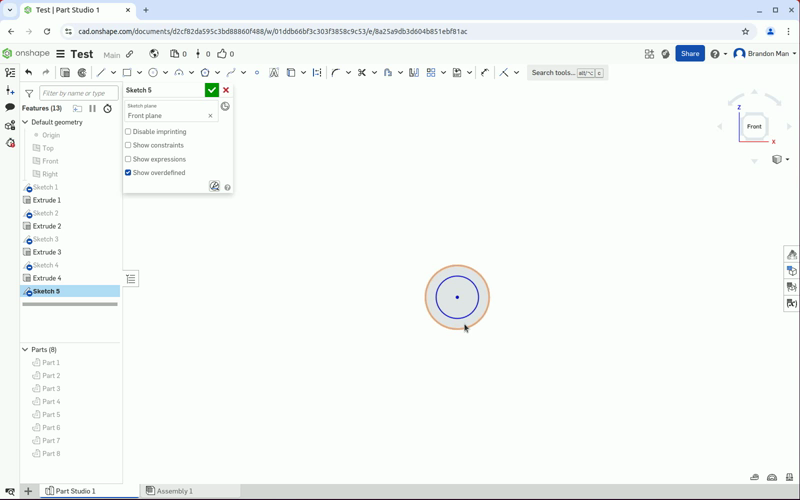
scroll(6)
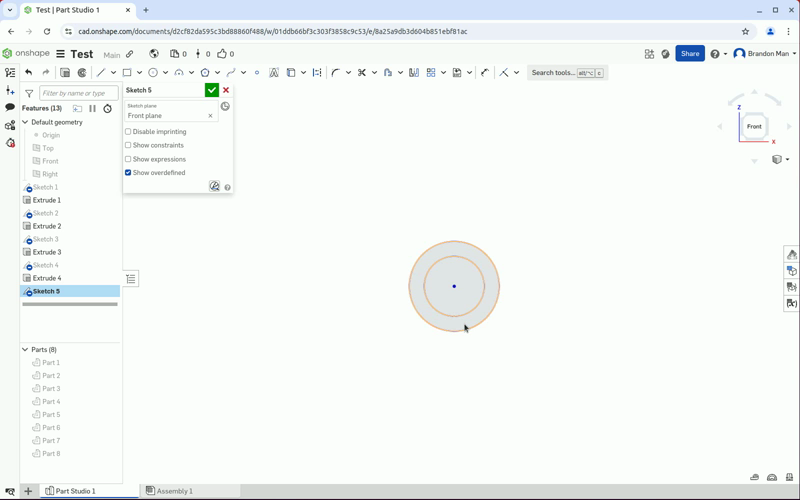
scroll(6)
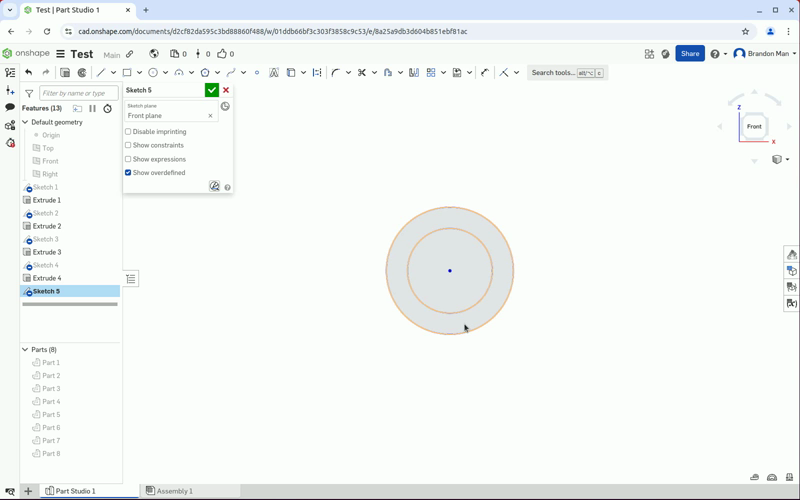
scroll(6)
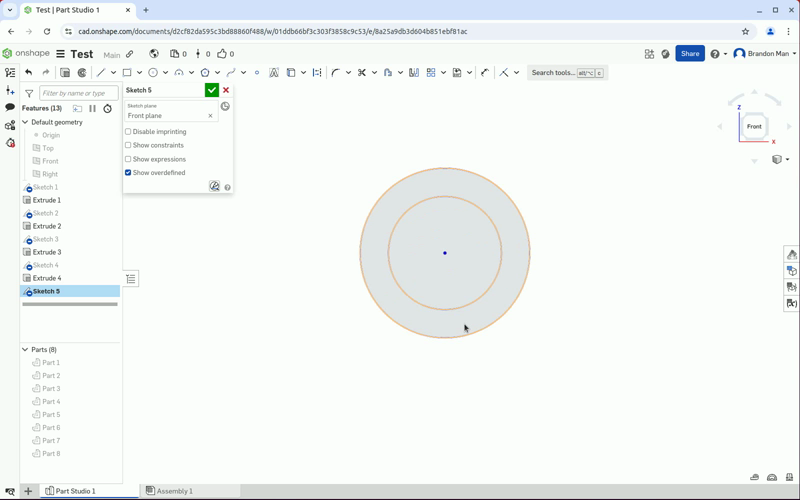
scroll(6)
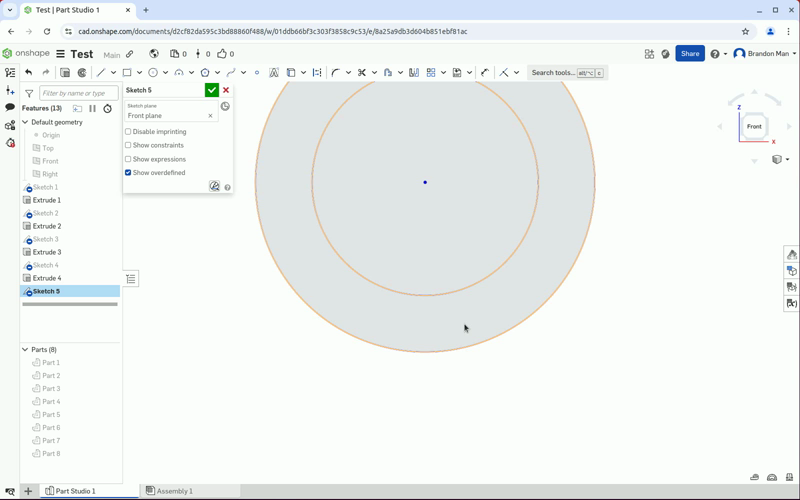
click(464, 323)
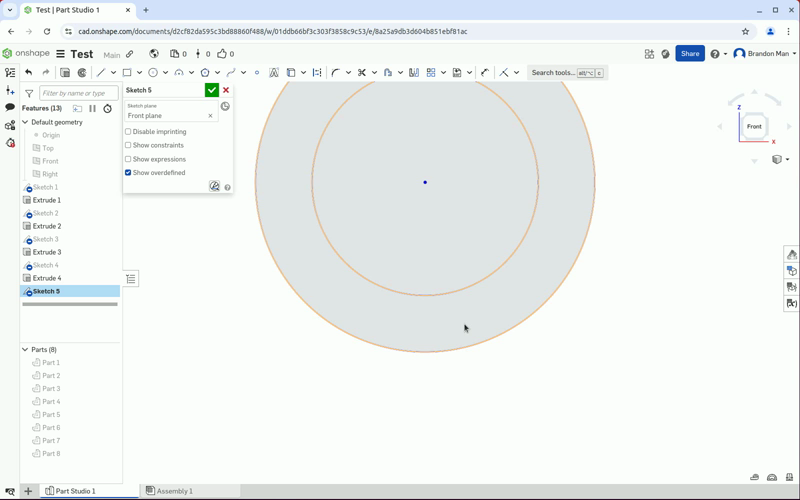
scroll(-6)
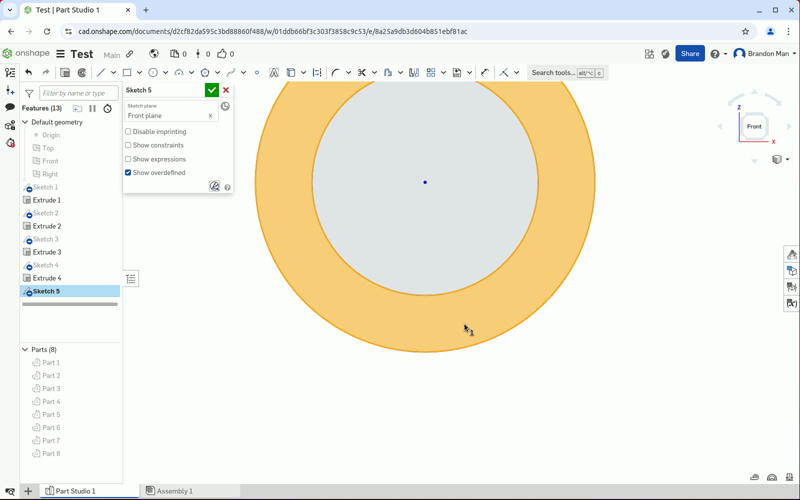
scroll(-6)
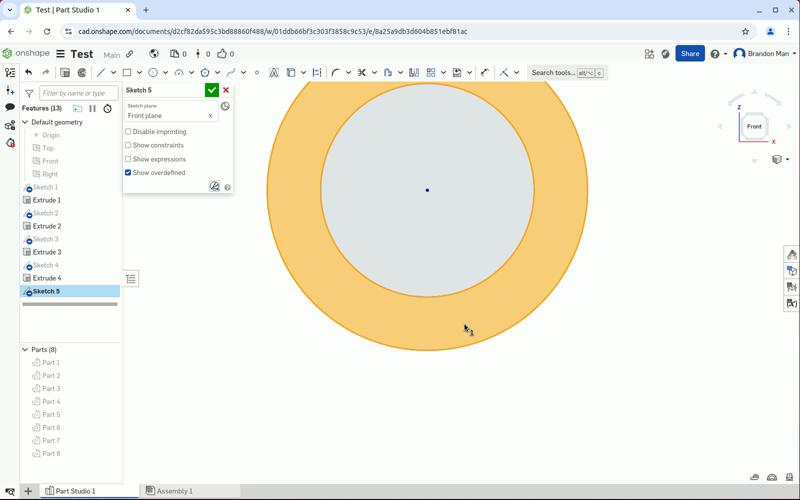
scroll(-6)
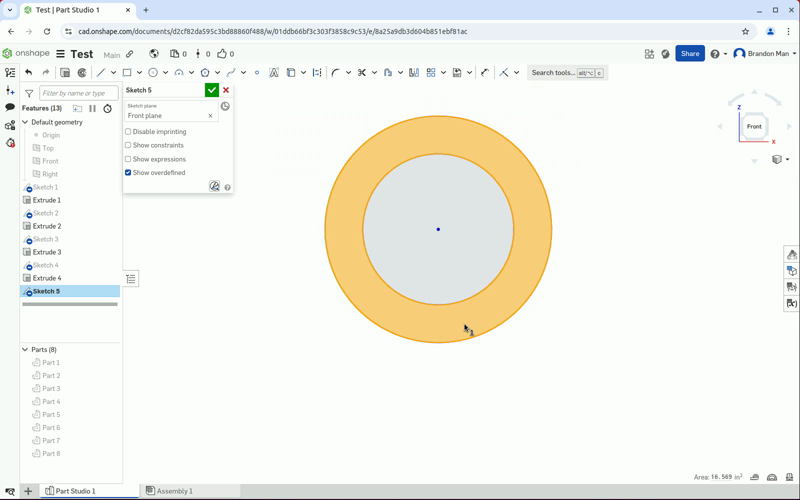
scroll(-6)
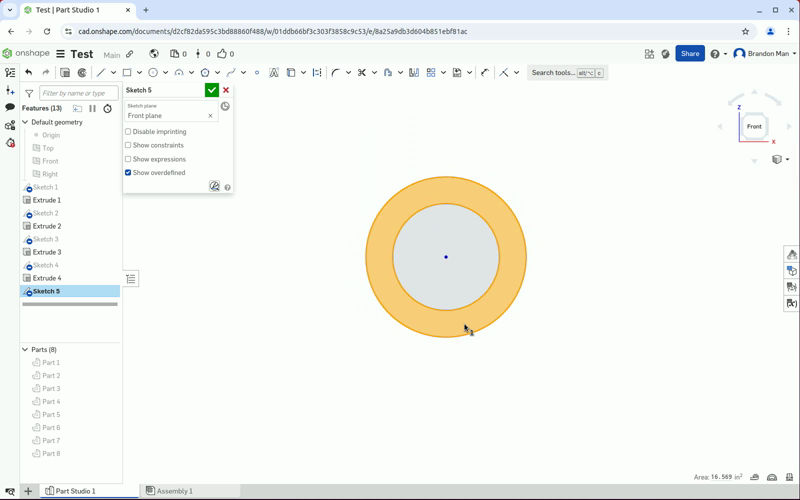
scroll(-6)
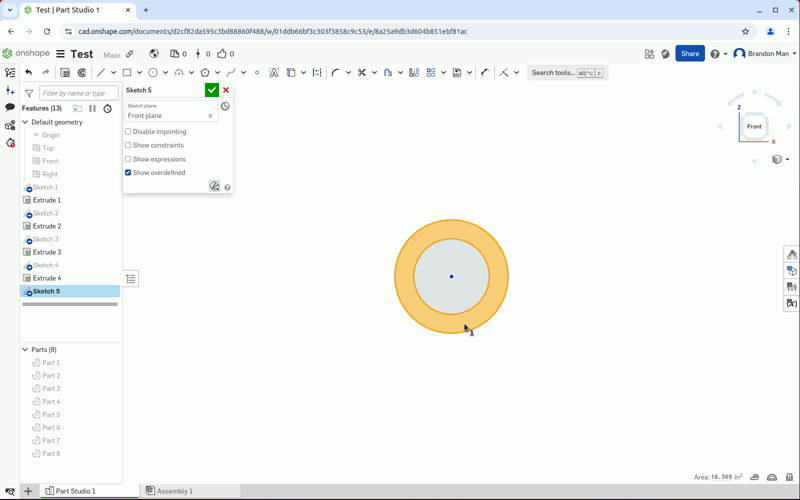
scroll(-6)
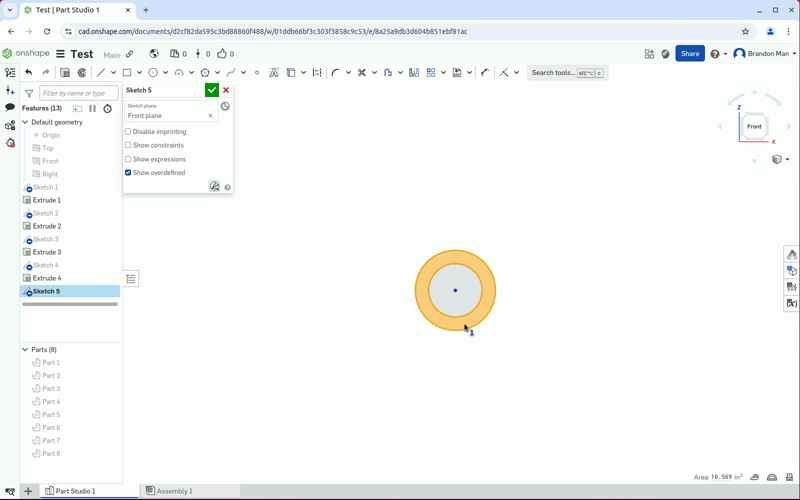
scroll(-6)
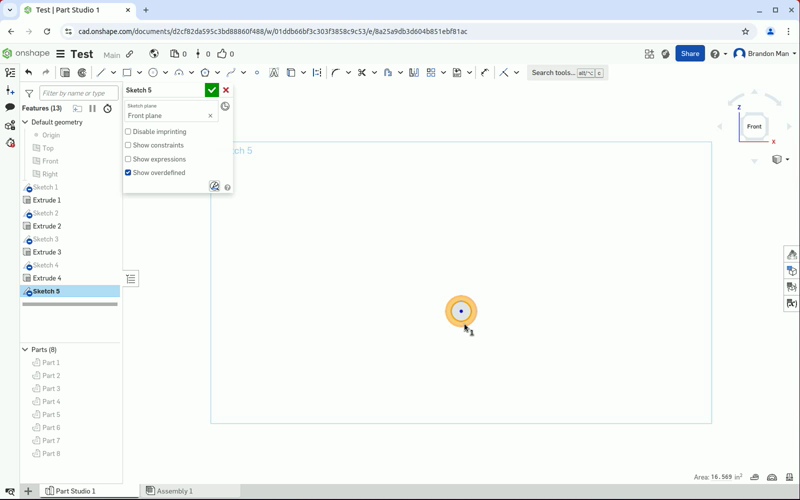
mouse_move(73, 352)
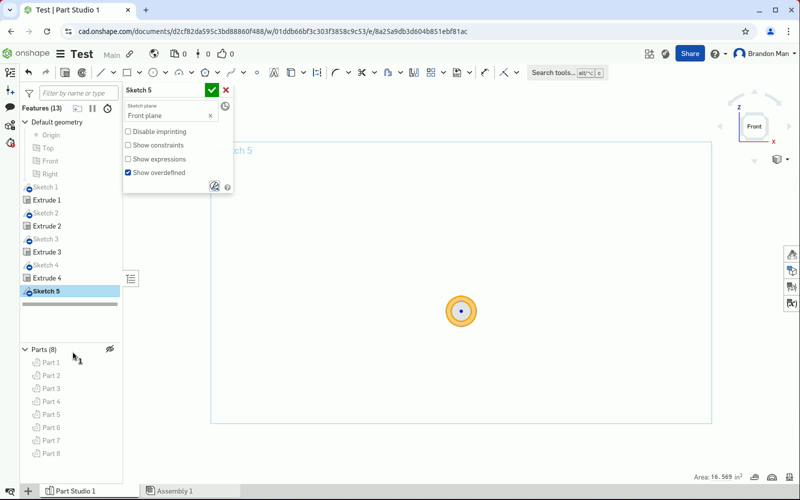
key(shift+y)
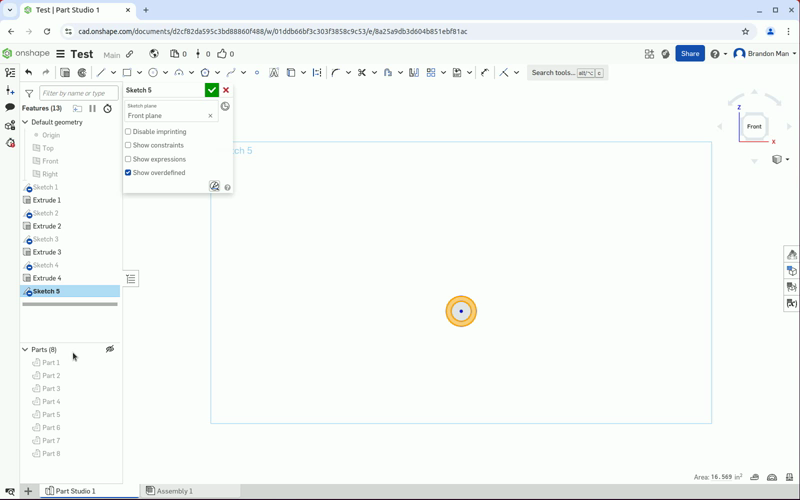
key(shift+e)
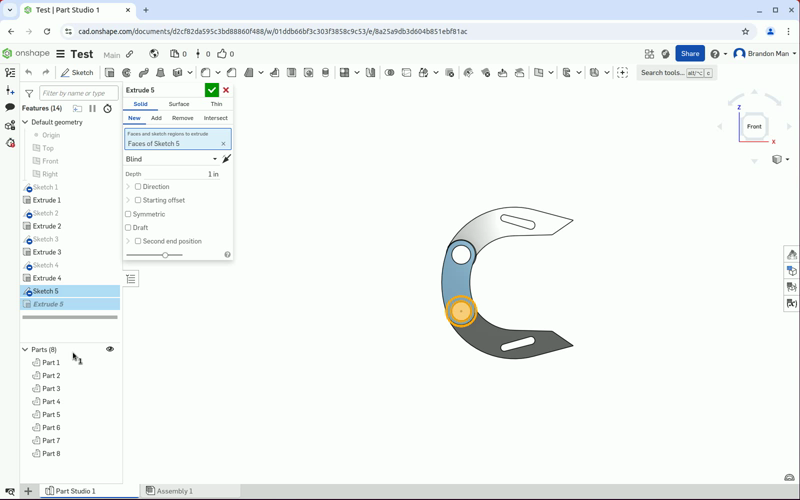
mouse_move(143, 106)
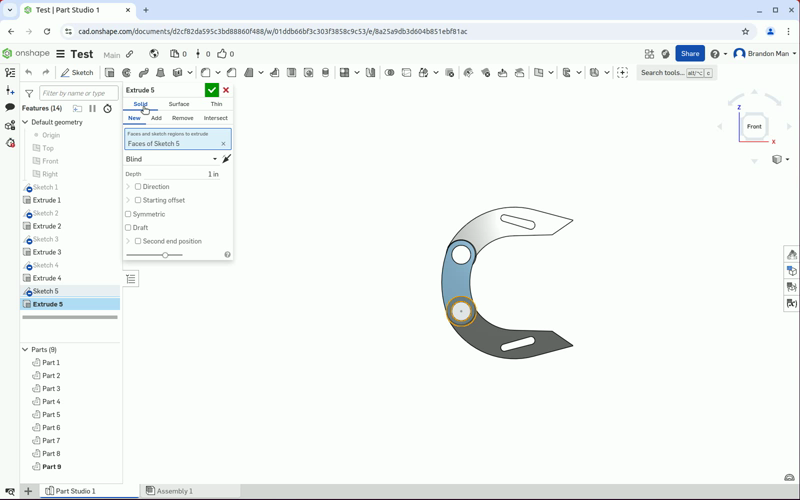
click(143, 106)
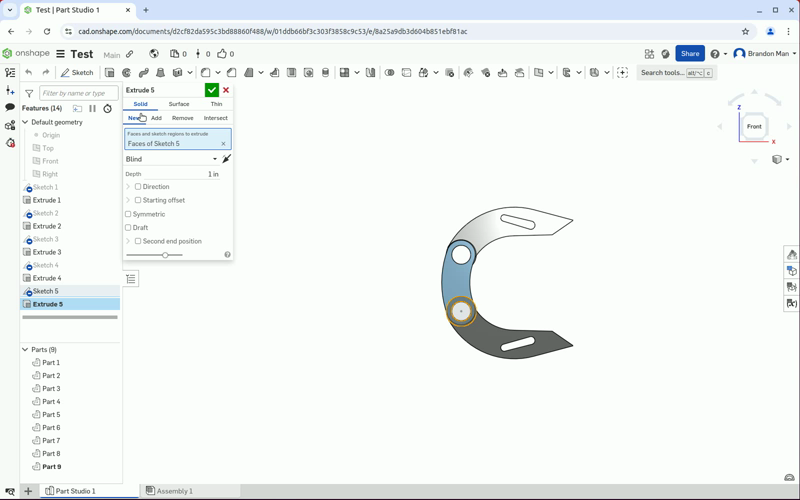
mouse_move(137, 120)
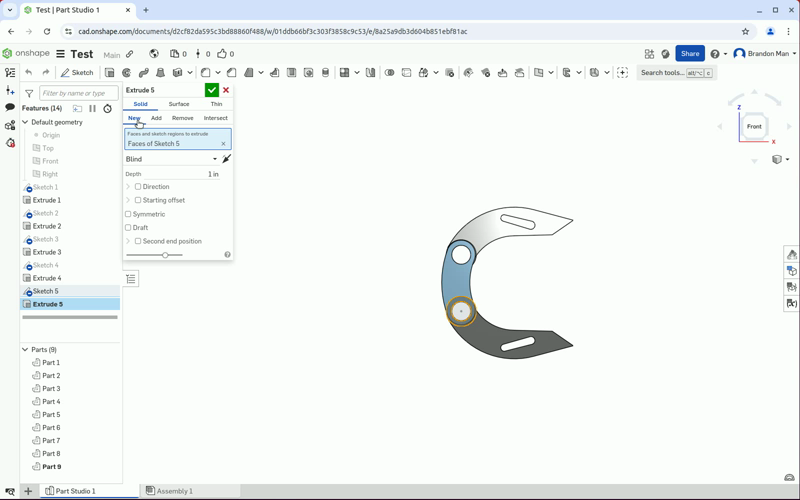
click(137, 120)
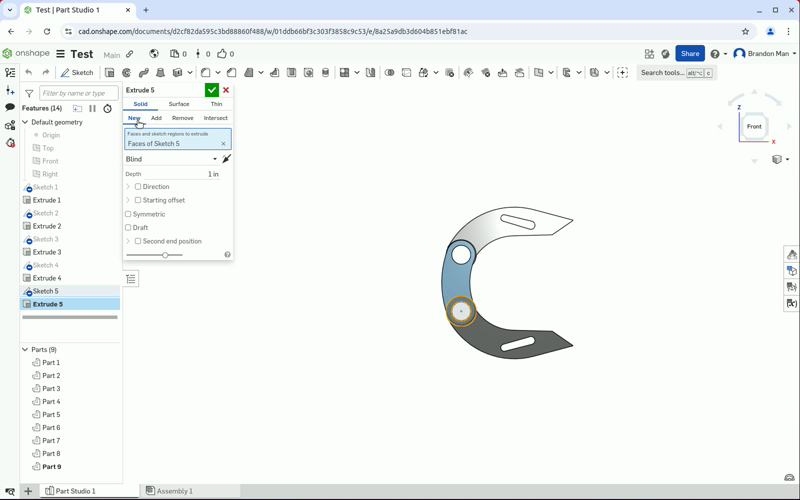
key(tab, 4)
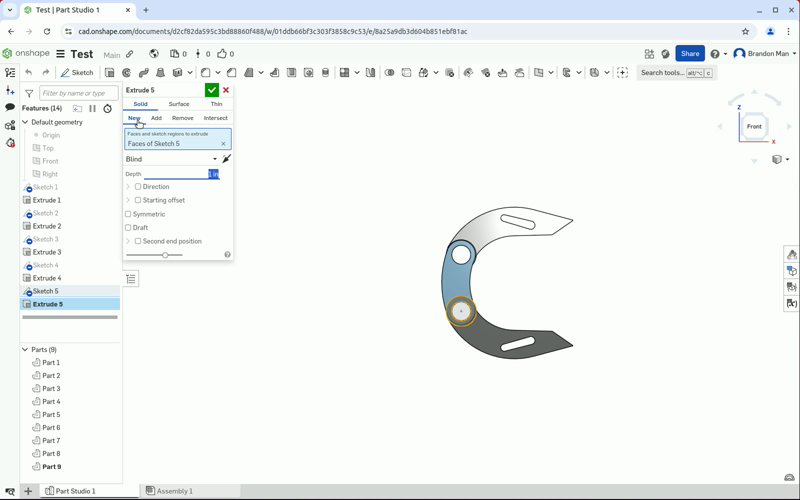
text(3.852)
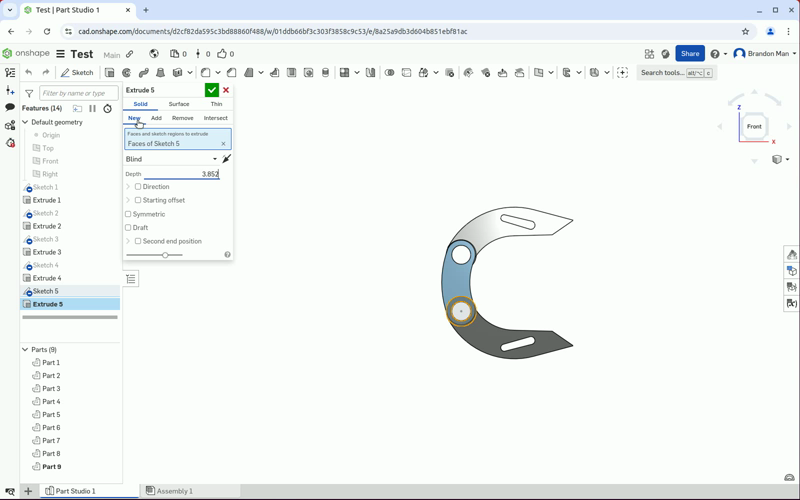
key(tab, 3)
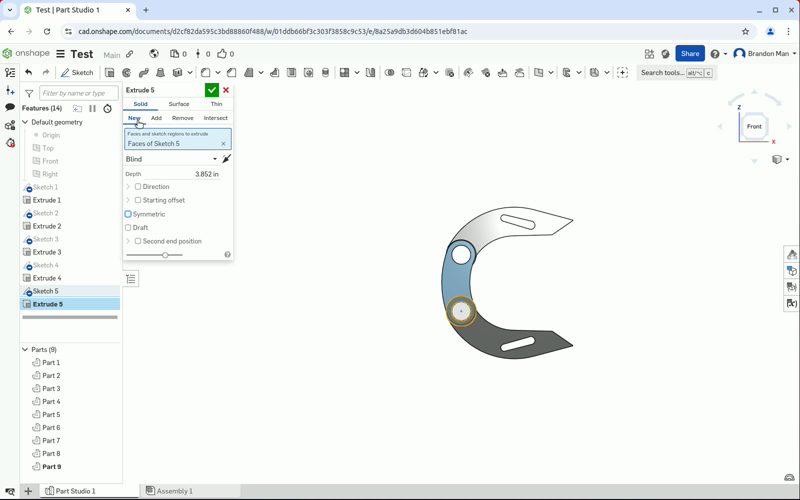
key(space)
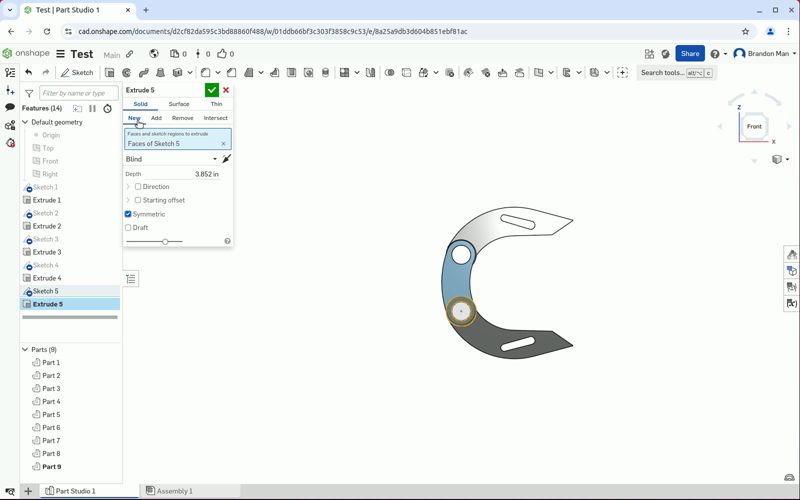
key(enter)
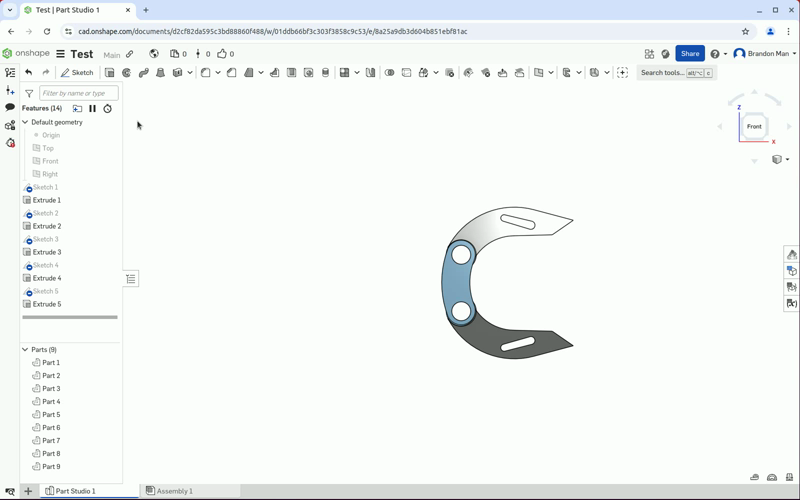
key(shift+h)
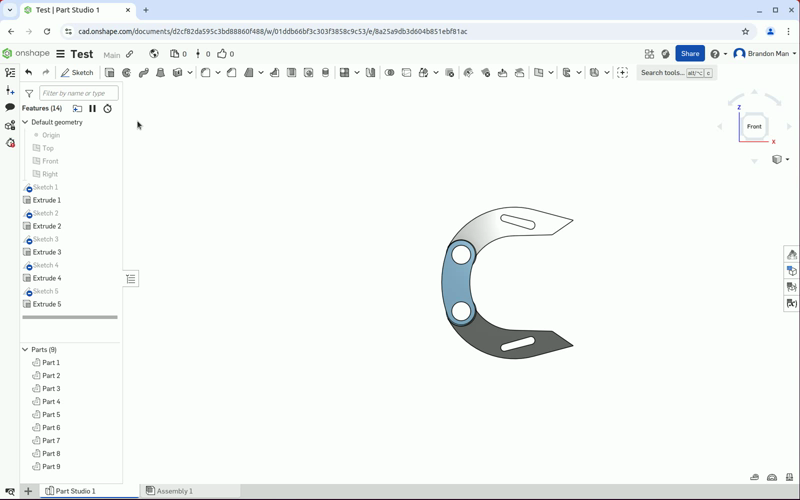
key(shift+h)
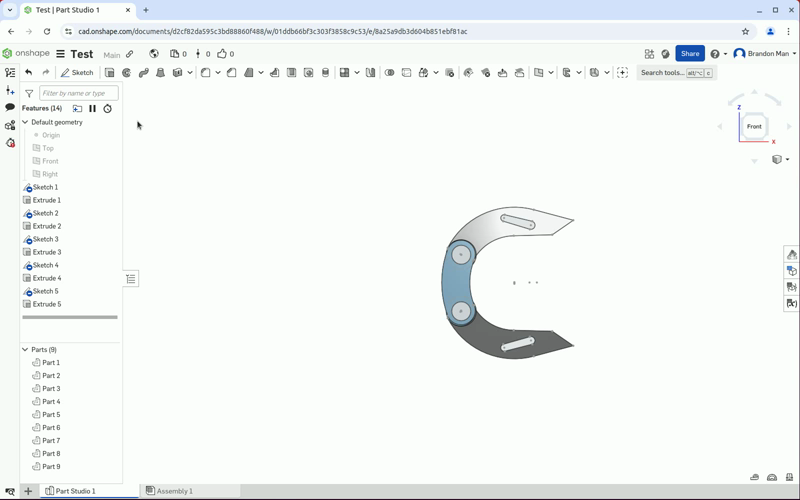
key(shift+7)
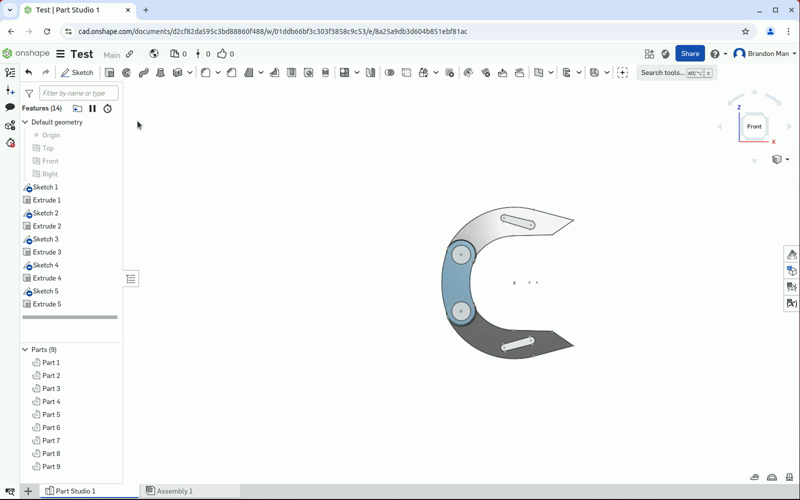
key(left, 2)
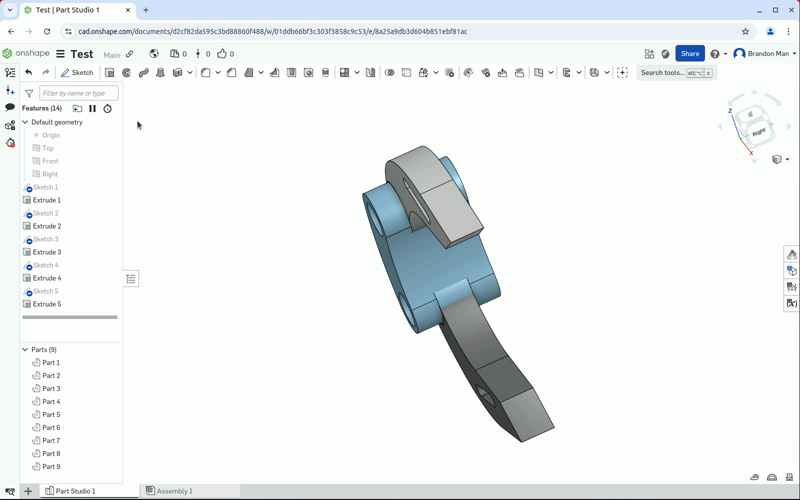
key(down, 2)
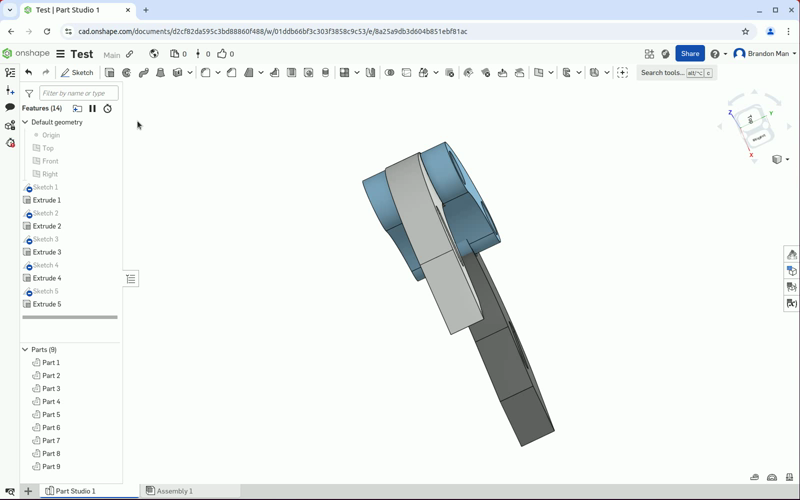
key(up, 2)
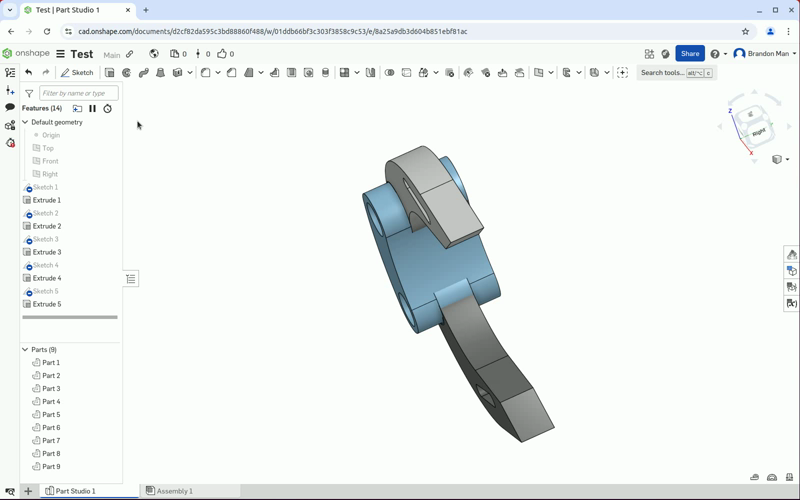
key(right, 2)
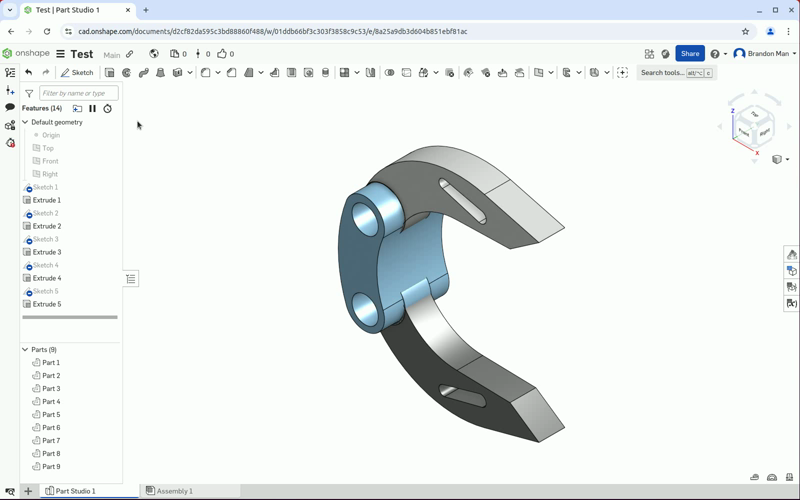
mouse_move(73, 189)
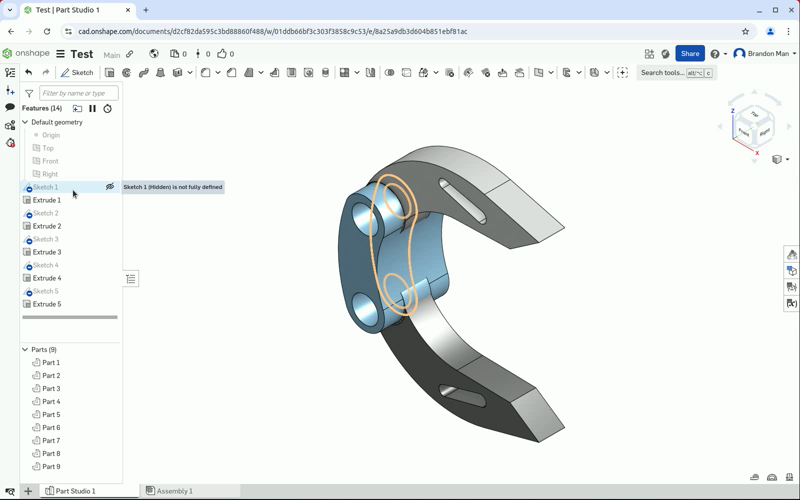
click(73, 189)